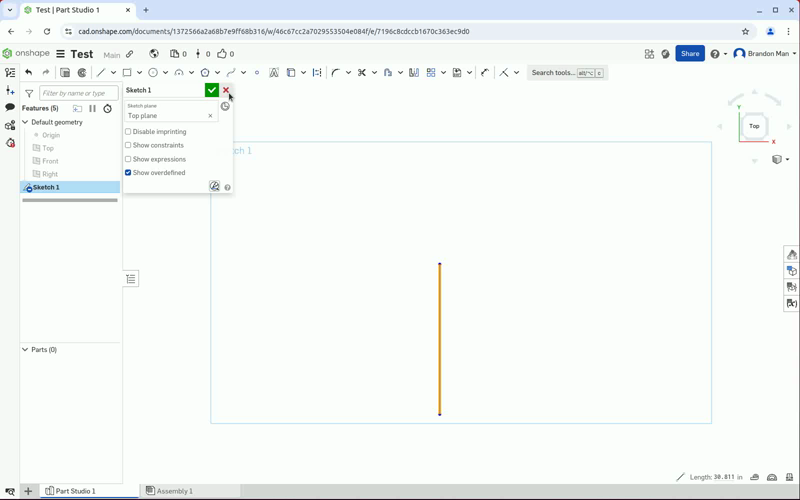
key(shift+h)
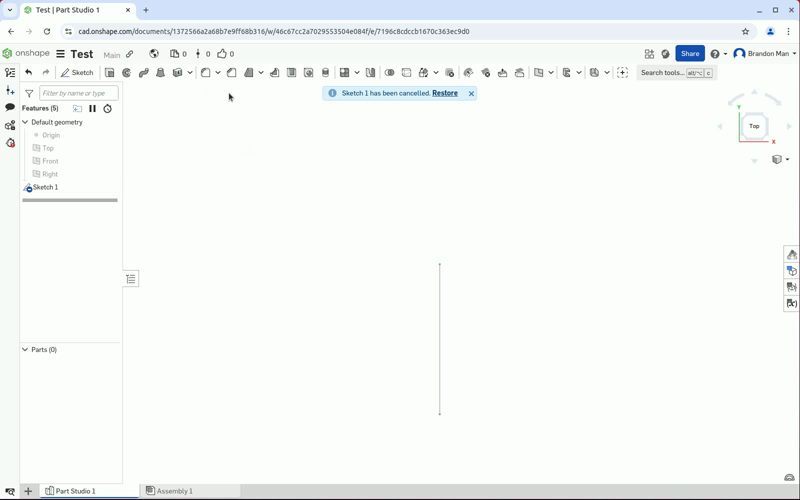
key(shift+s)
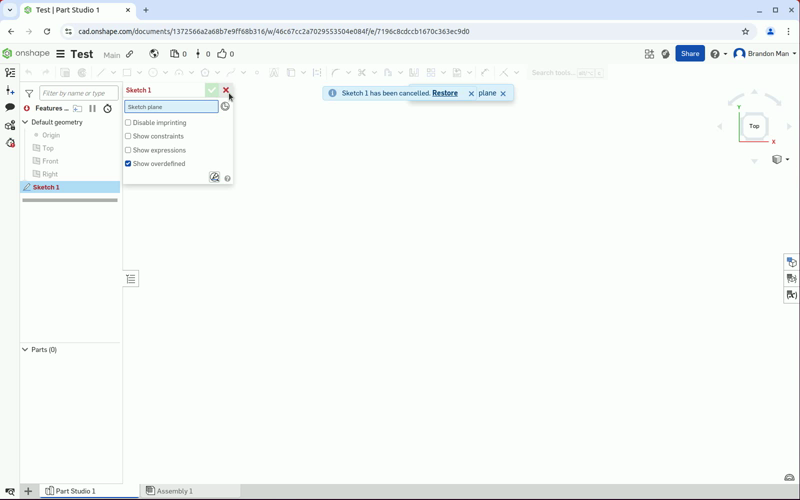
mouse_move(73, 150)
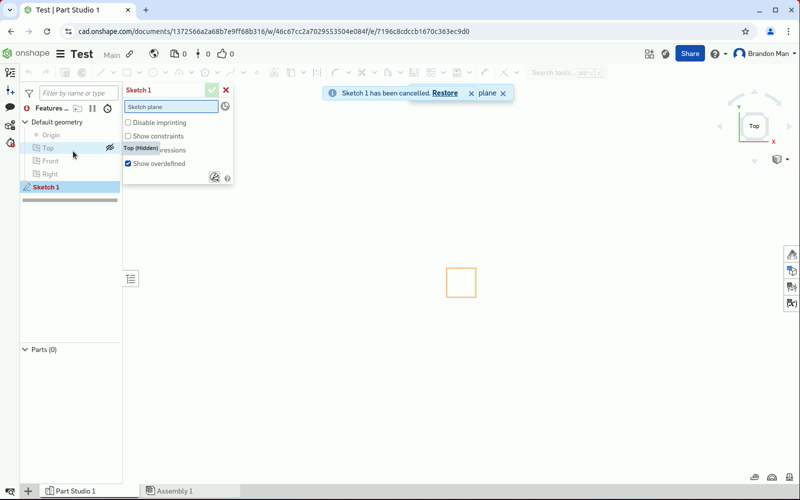
click(73, 150)
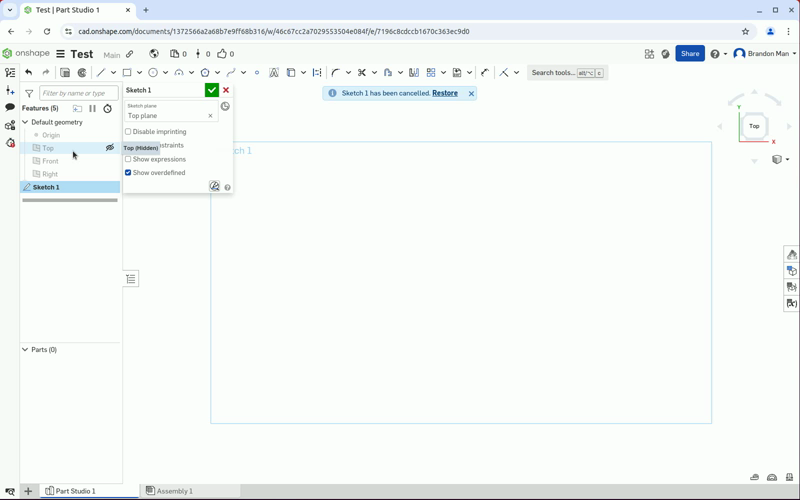
mouse_move(73, 352)
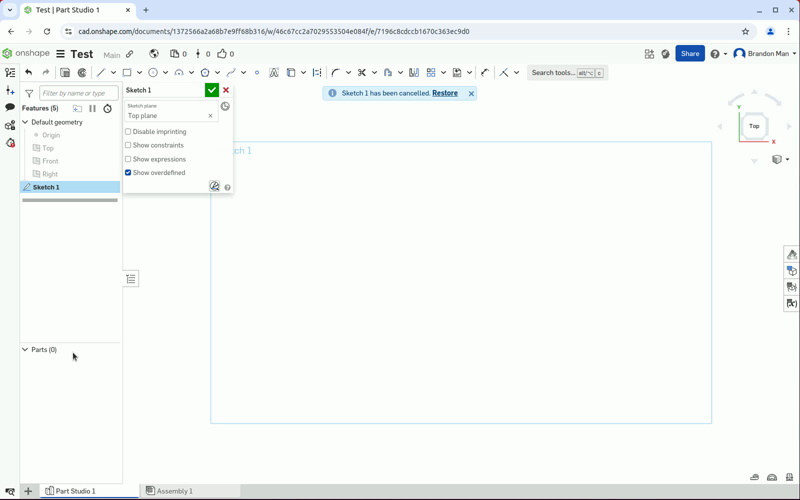
key(y)
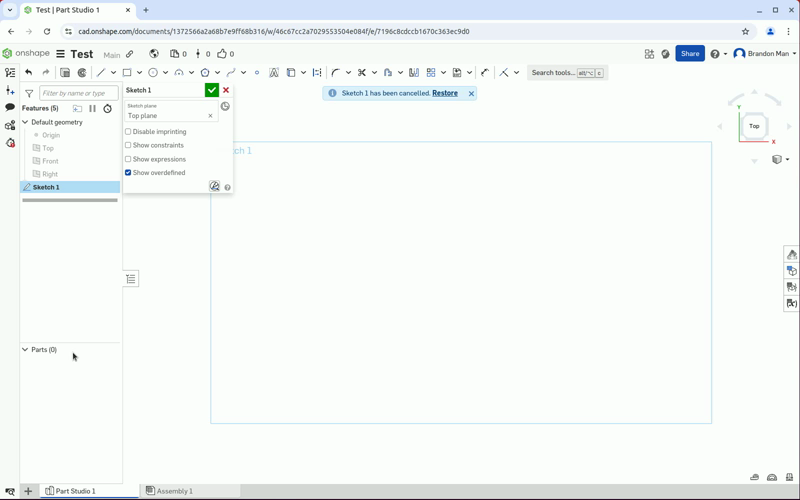
key(l)
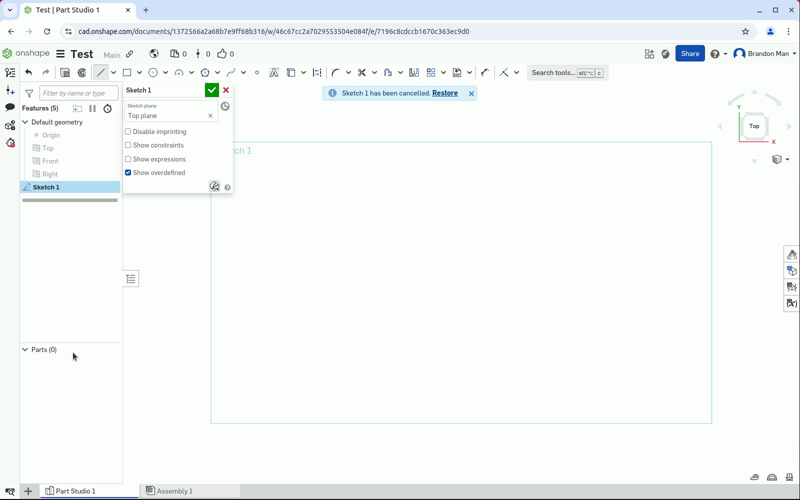
key_down(shift)
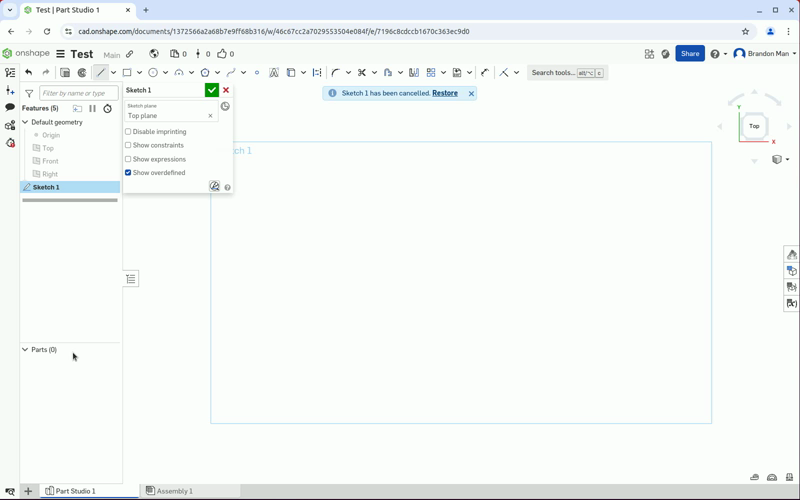
mouse_move(389, 324)
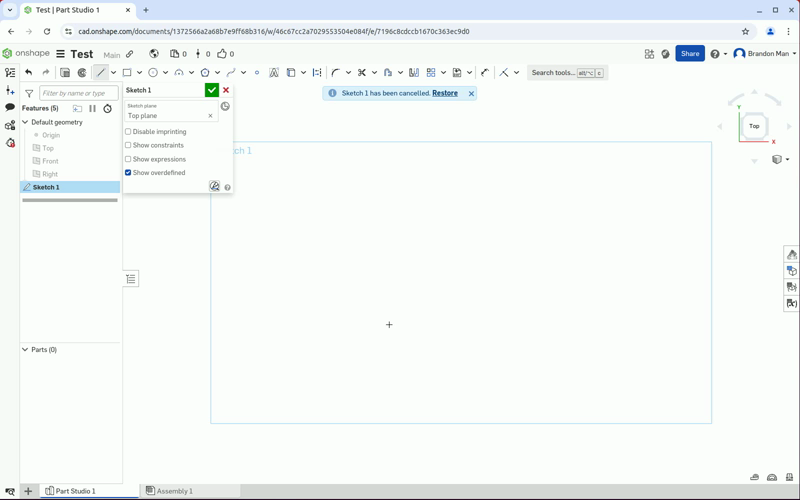
click(389, 324)
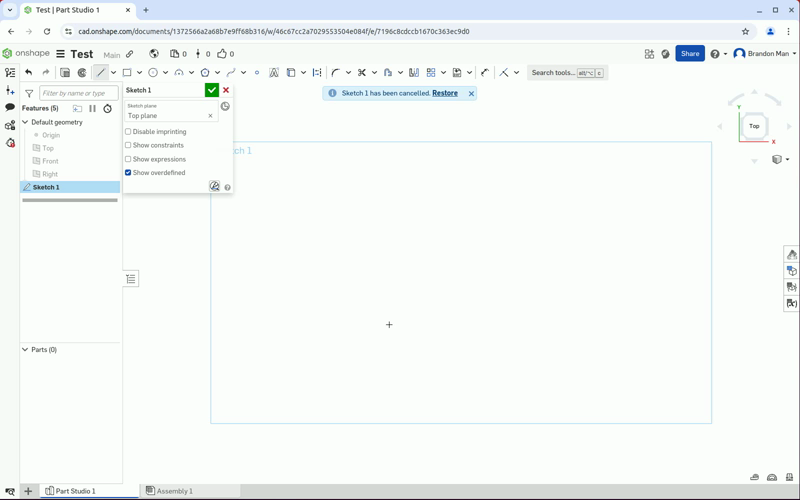
key_up(shift)
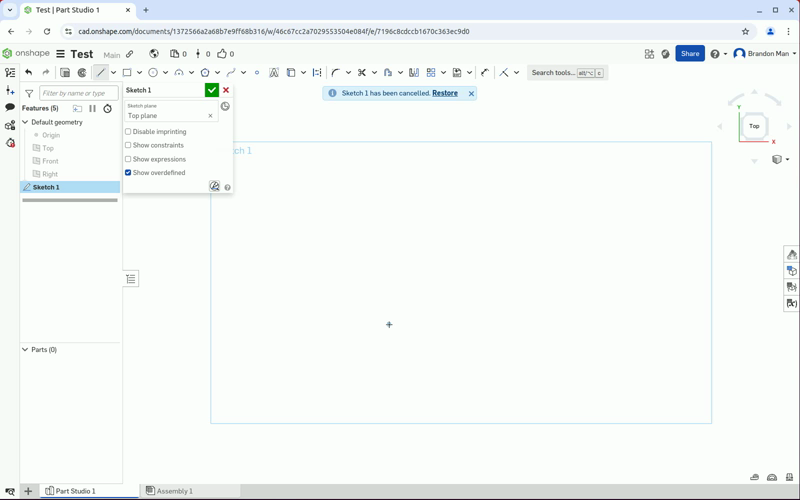
key_down(shift)
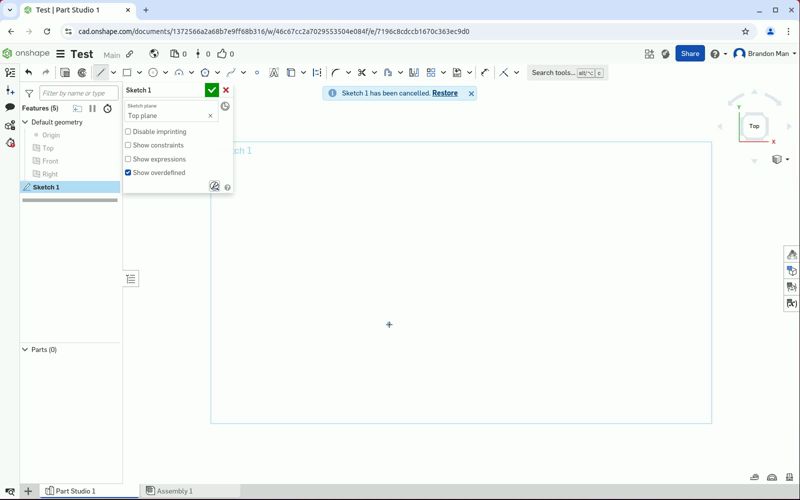
mouse_move(479, 324)
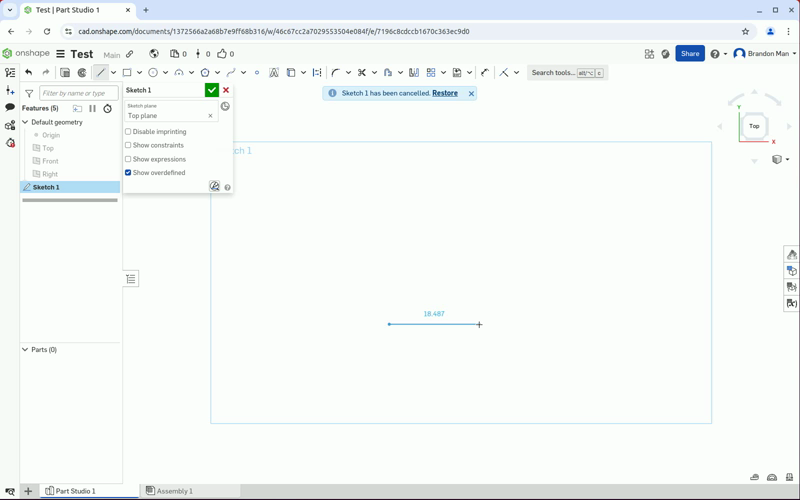
click(479, 324)
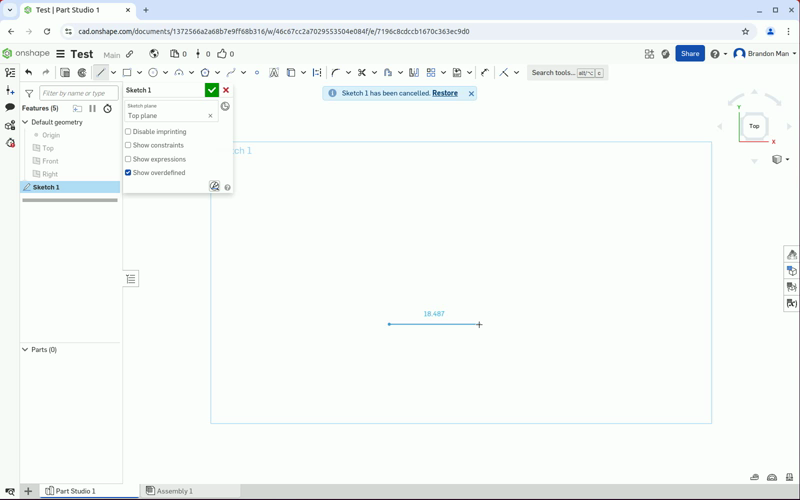
key_up(shift)
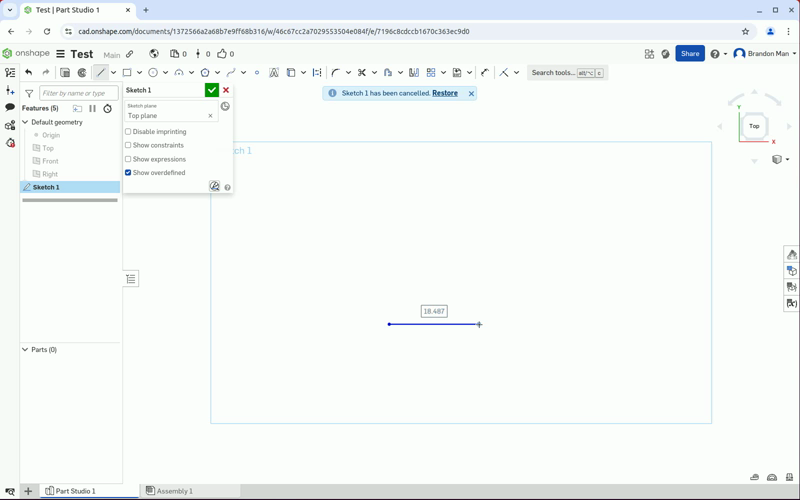
key_down(shift)
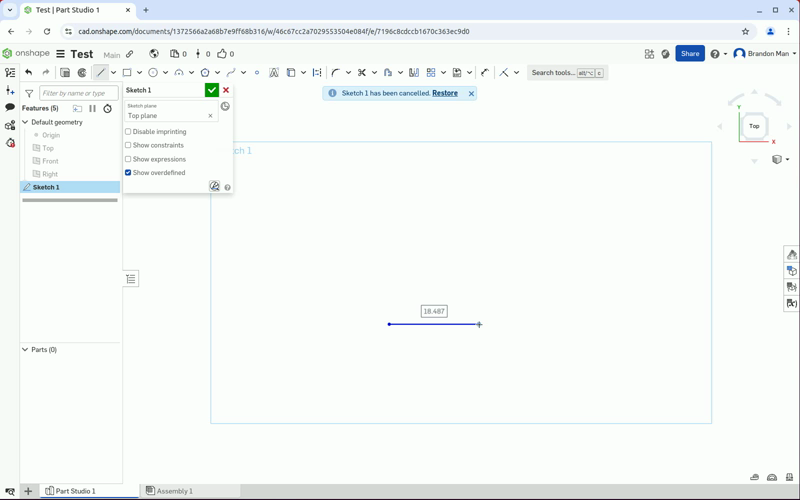
mouse_move(509, 324)
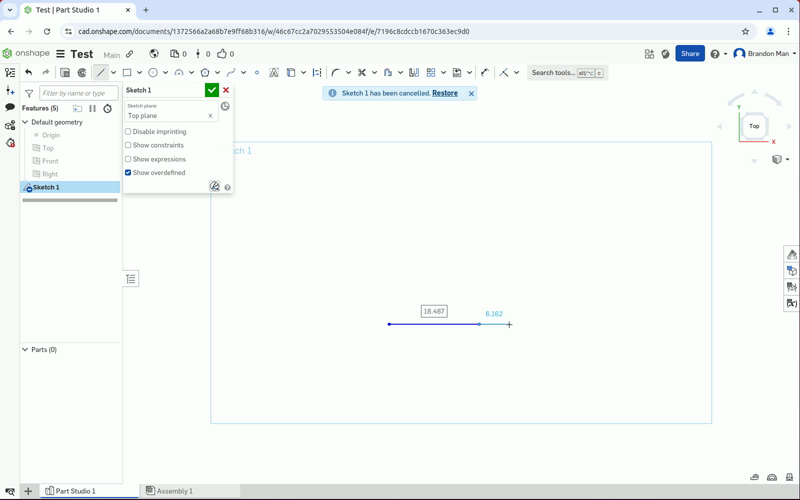
mouse_move(479, 301)
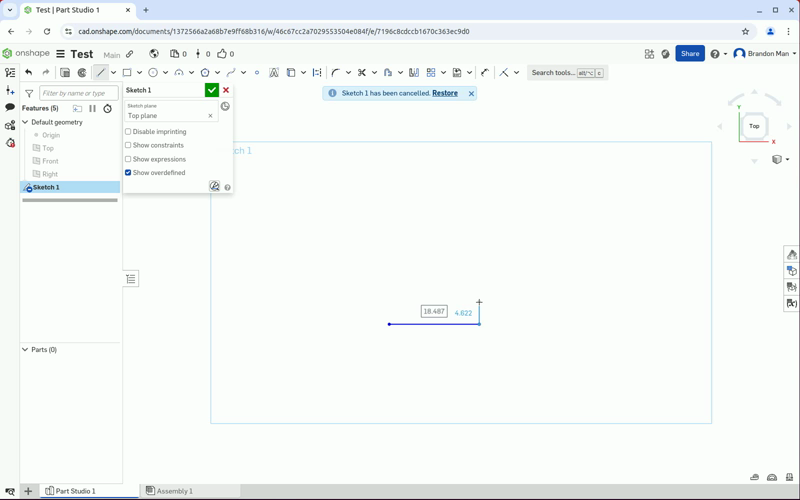
click(479, 301)
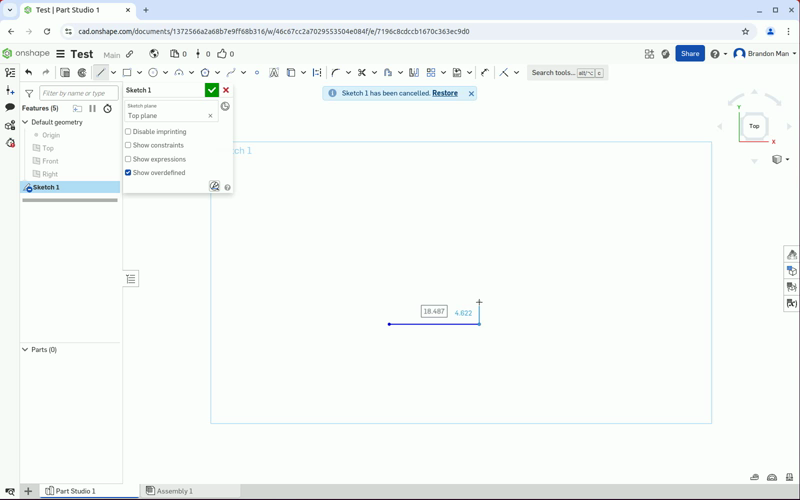
key_up(shift)
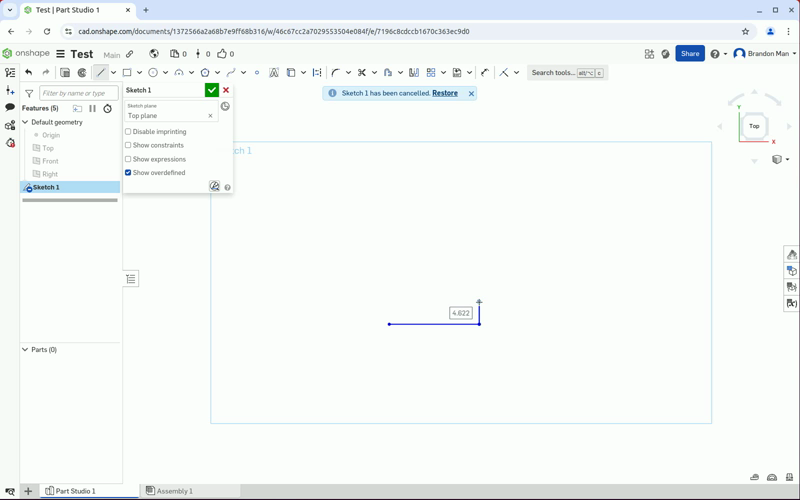
key_down(shift)
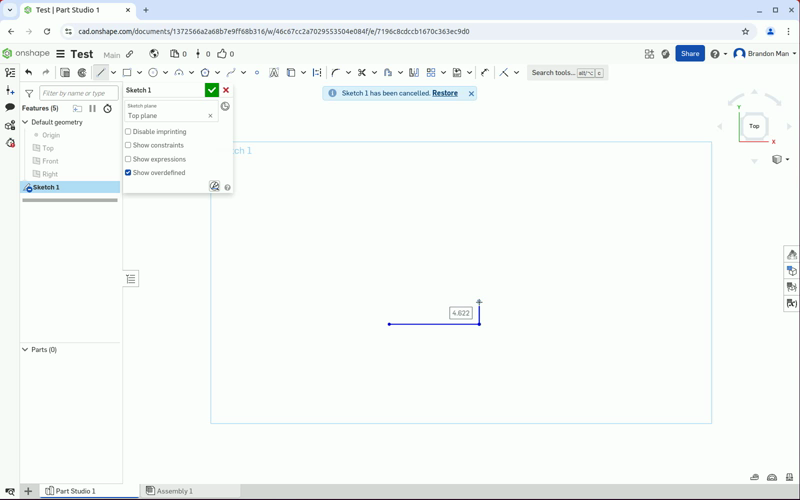
mouse_move(509, 301)
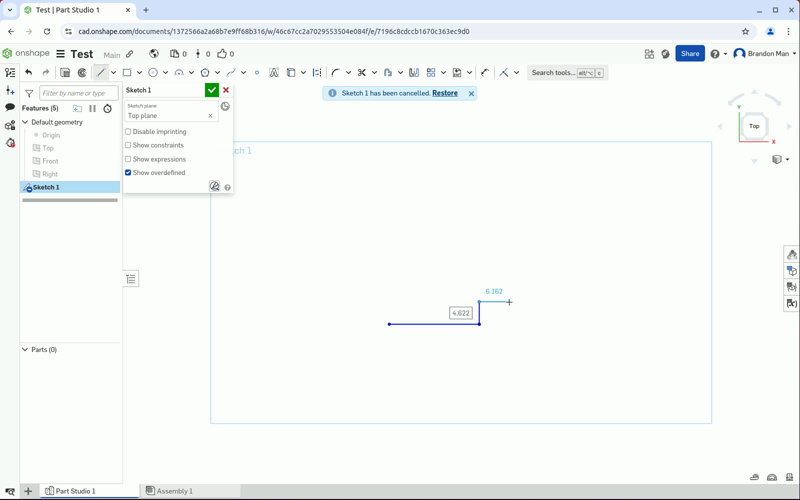
mouse_move(494, 301)
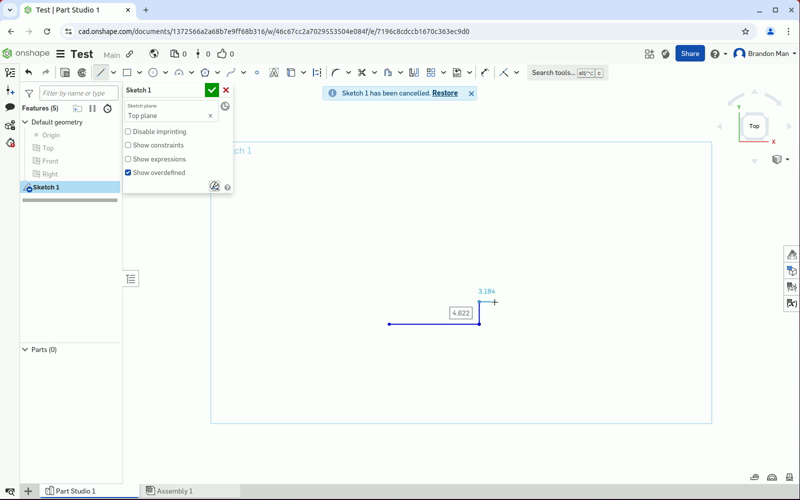
click(494, 301)
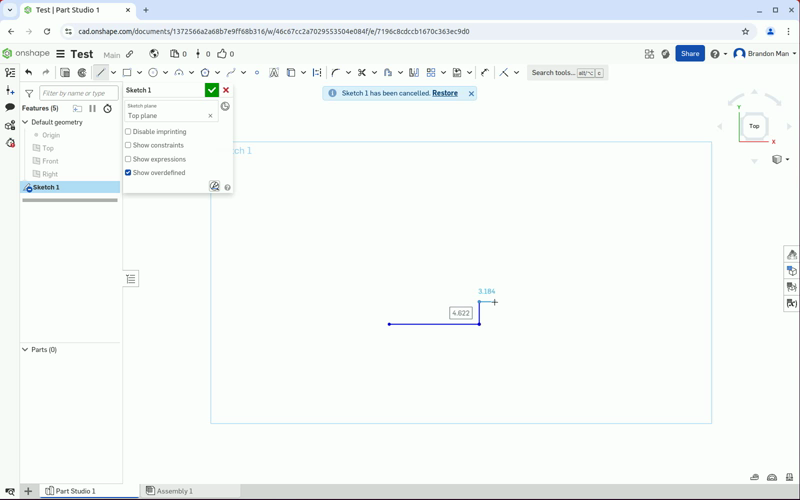
key_up(shift)
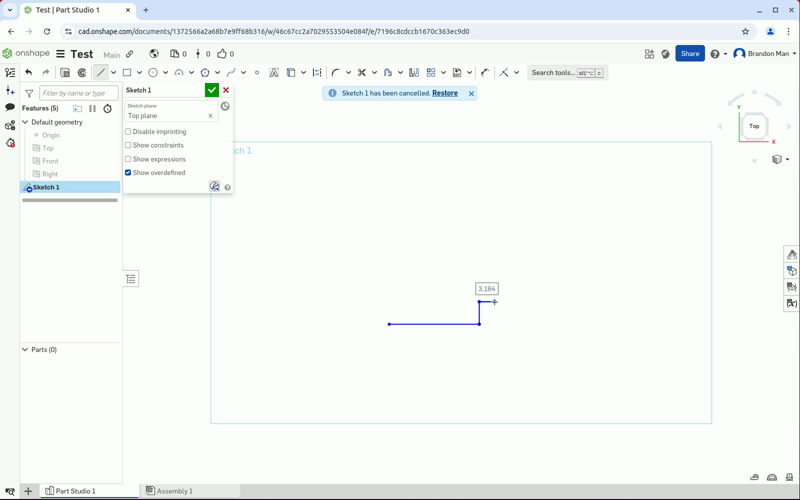
key(esc)
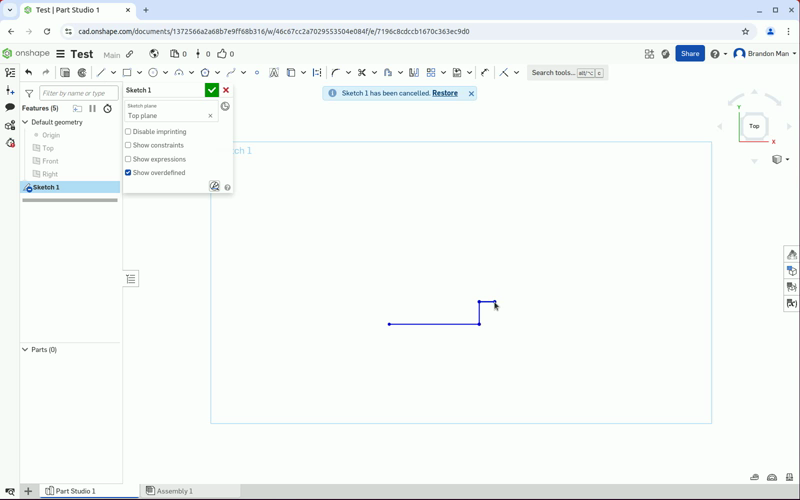
key(a)
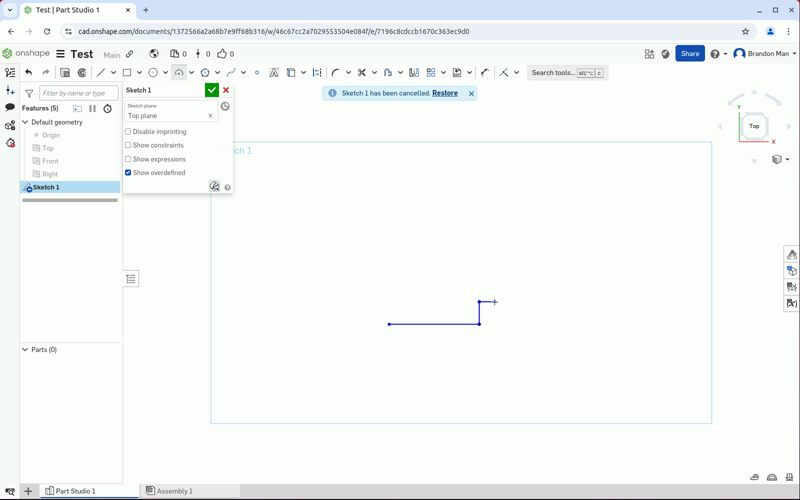
mouse_move(494, 301)
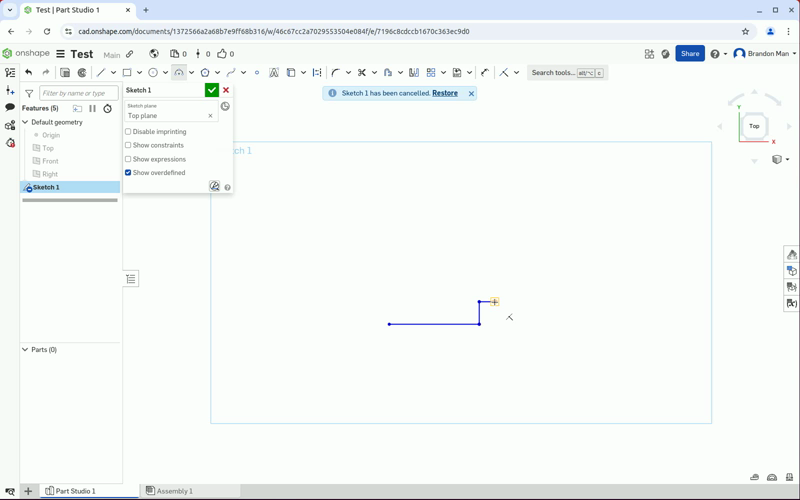
click(494, 301)
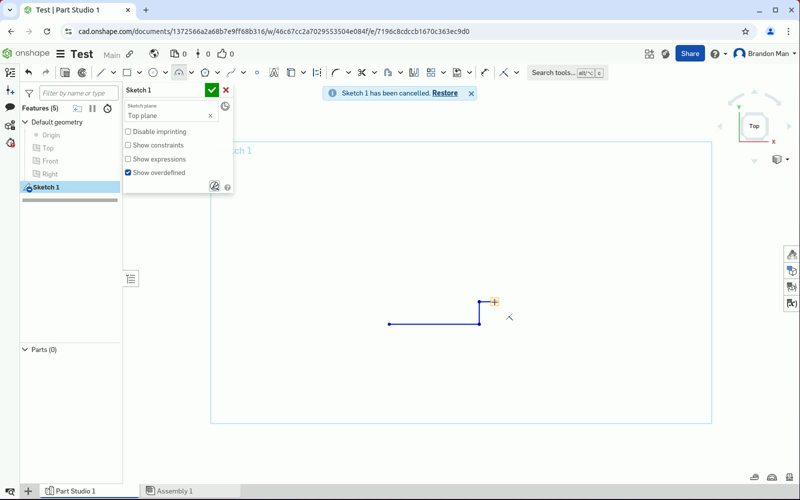
key_down(shift)
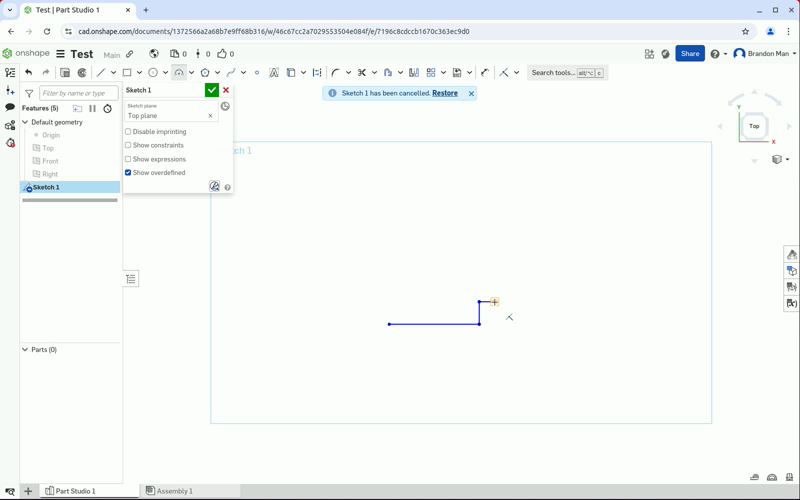
mouse_move(494, 262)
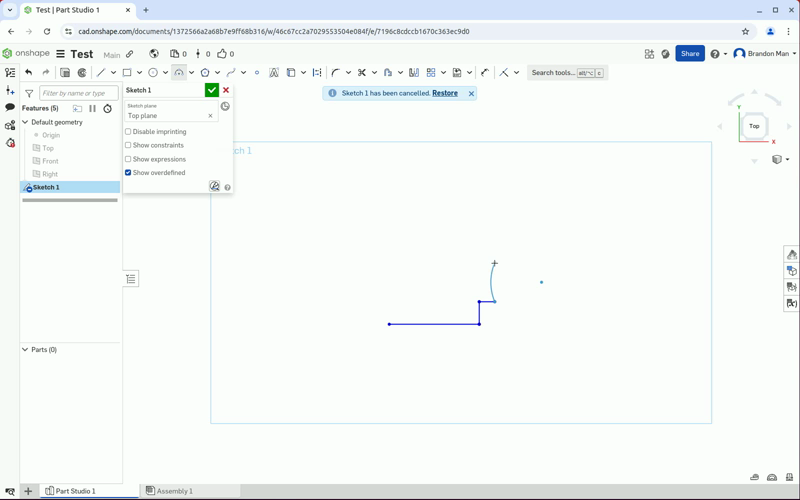
click(494, 262)
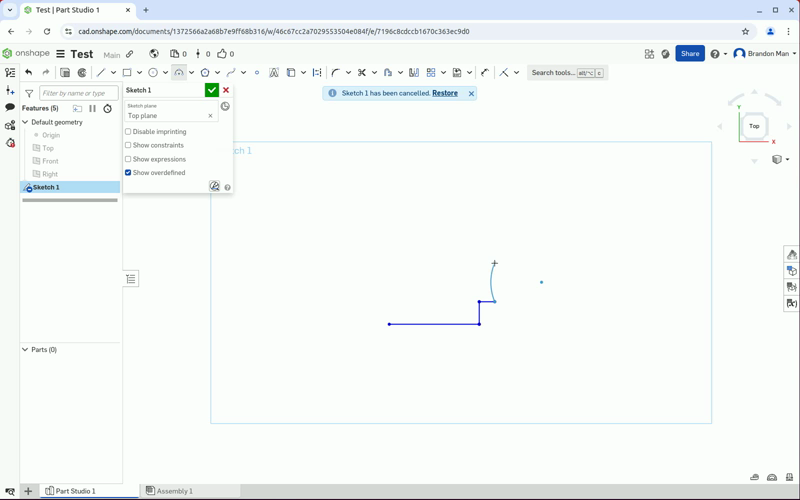
mouse_move(489, 282)
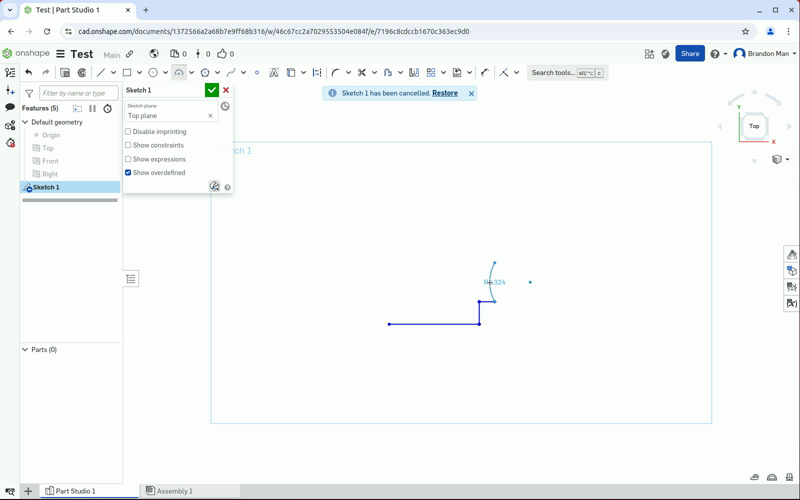
click(489, 282)
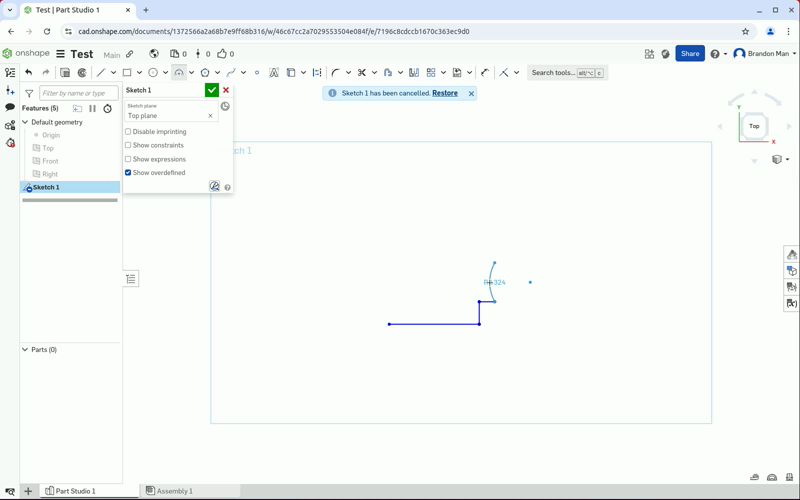
key_up(shift)
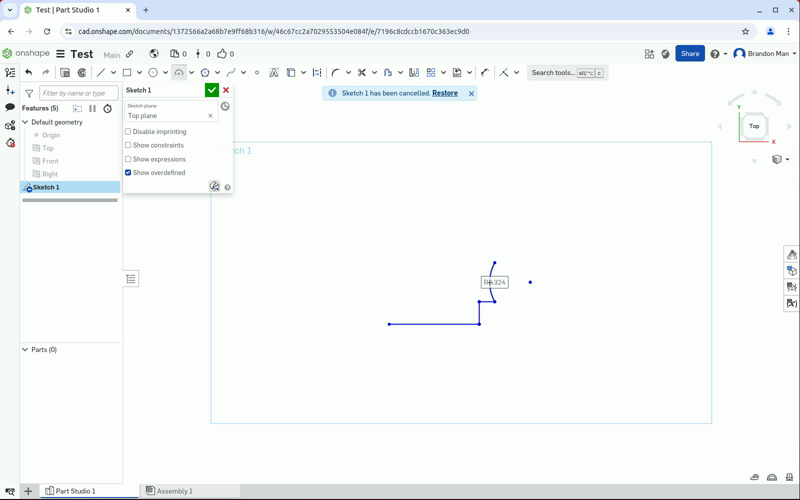
key(esc)
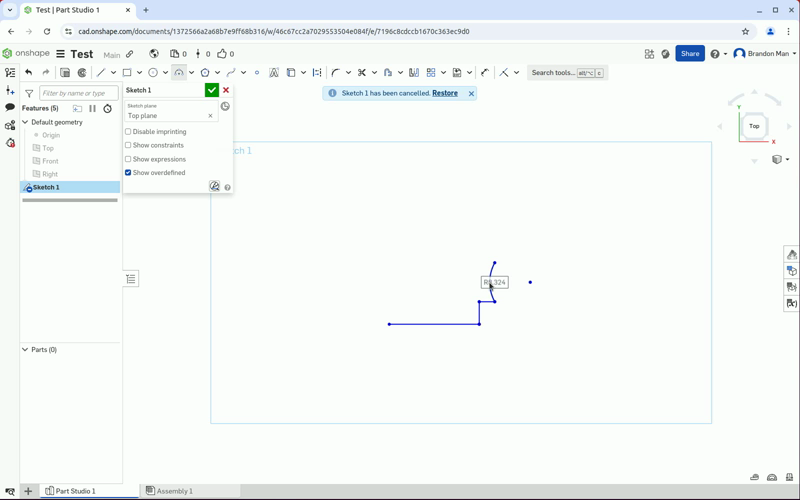
key(l)
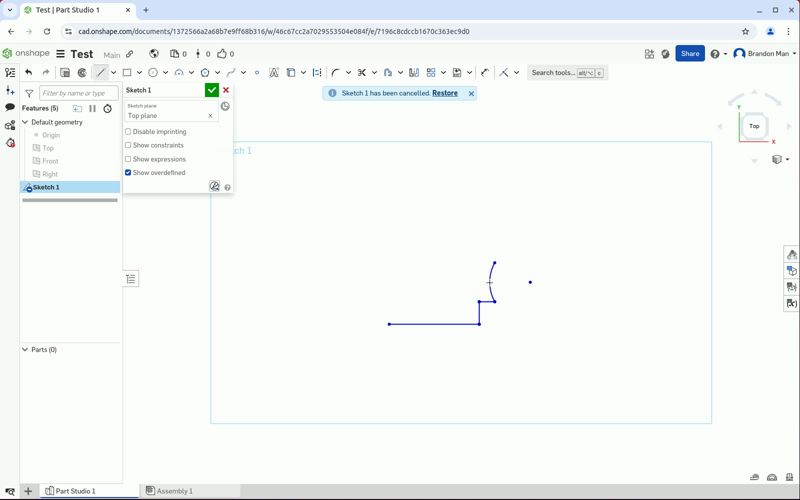
mouse_move(494, 262)
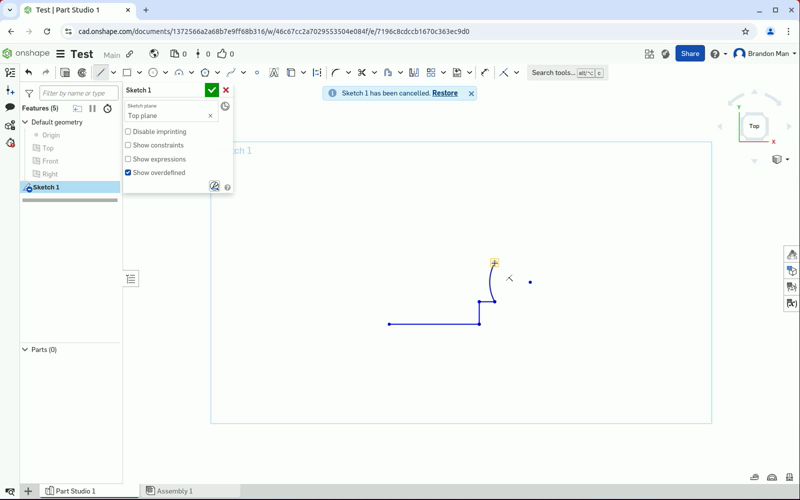
click(494, 262)
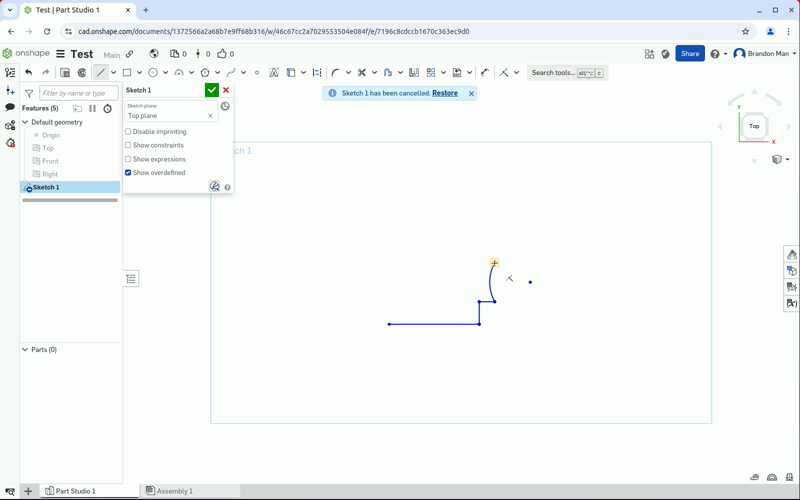
key_down(shift)
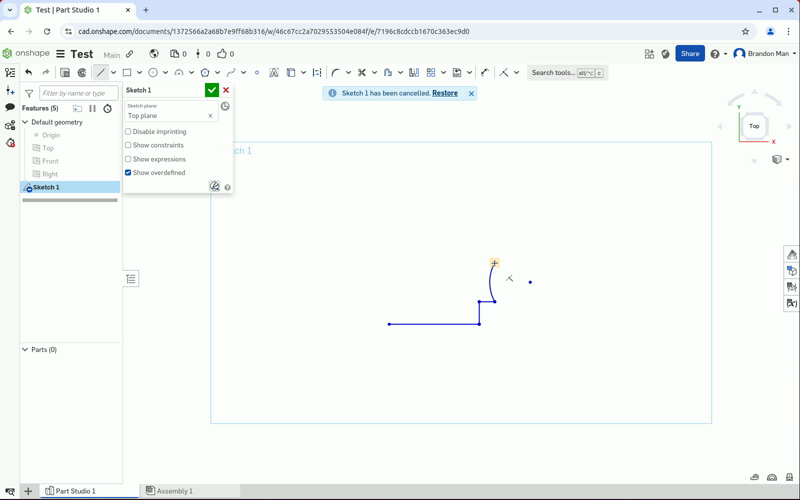
mouse_move(524, 262)
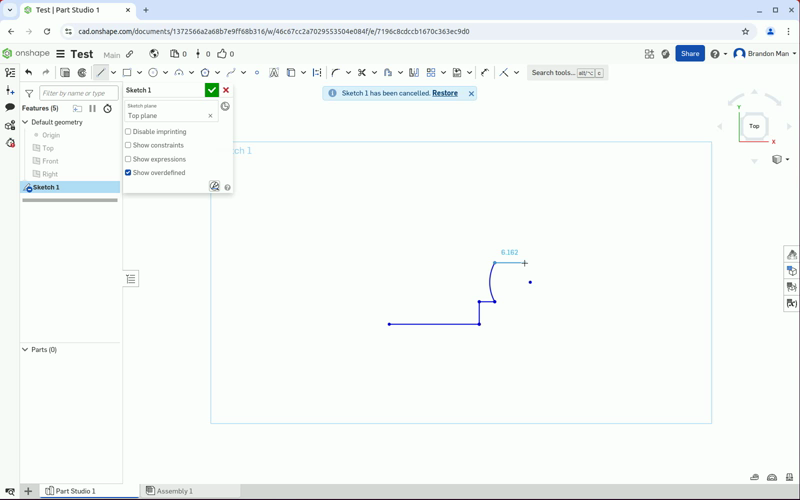
mouse_move(479, 262)
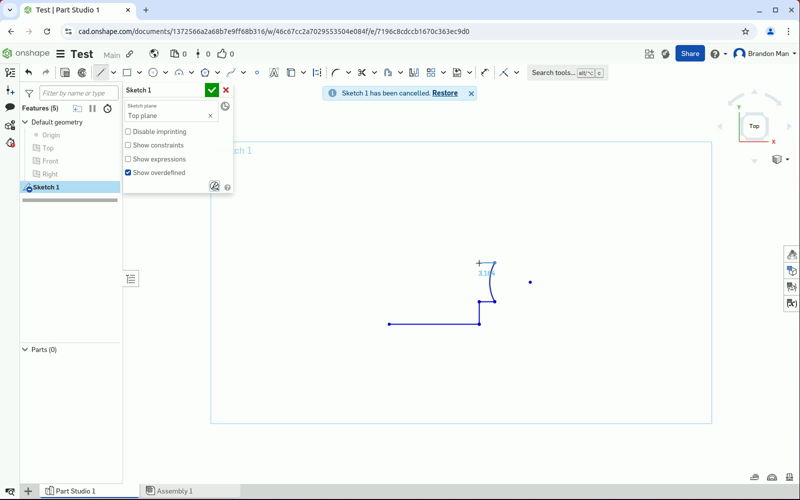
click(479, 262)
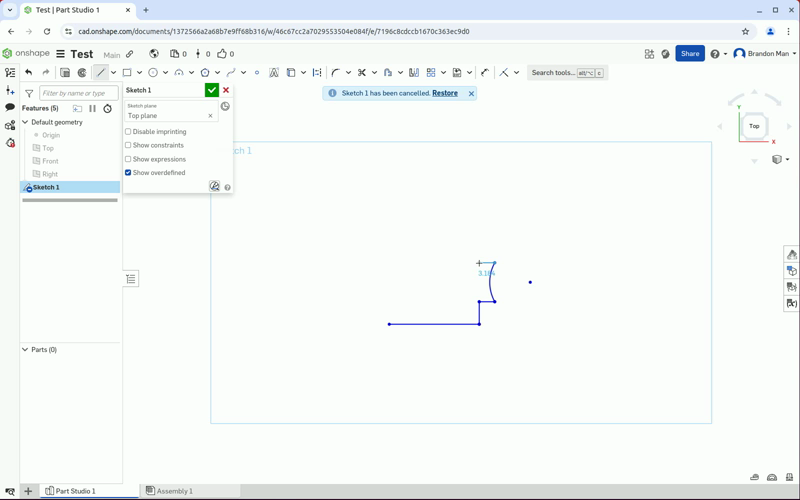
key_up(shift)
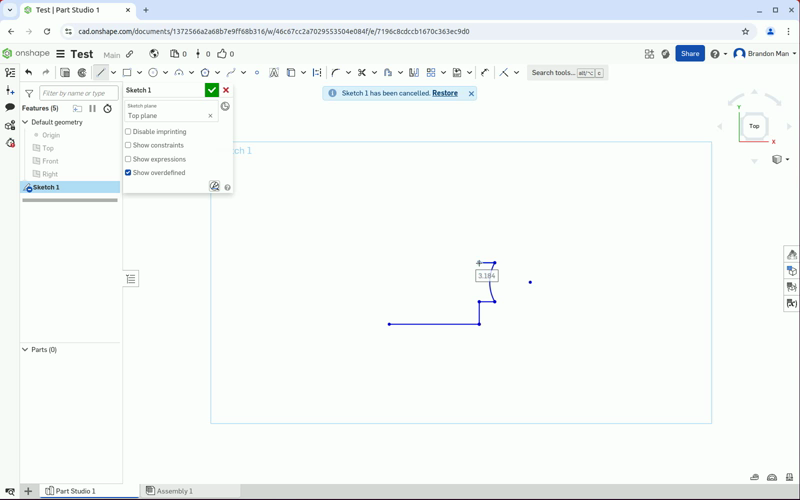
key_down(shift)
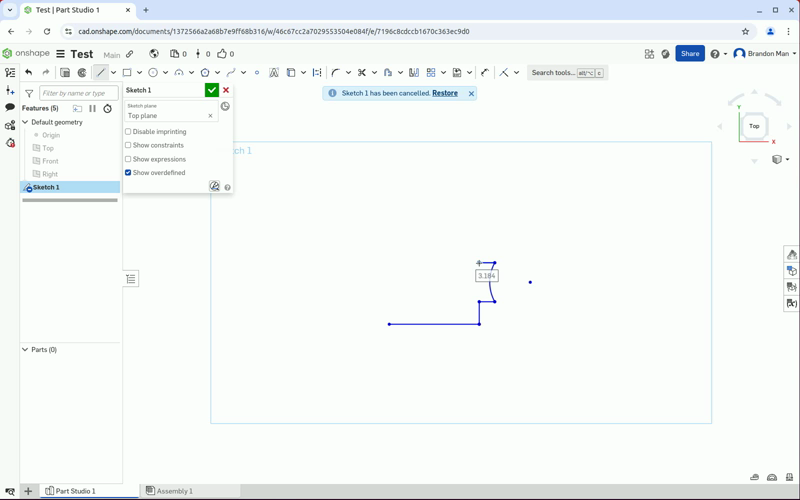
mouse_move(509, 262)
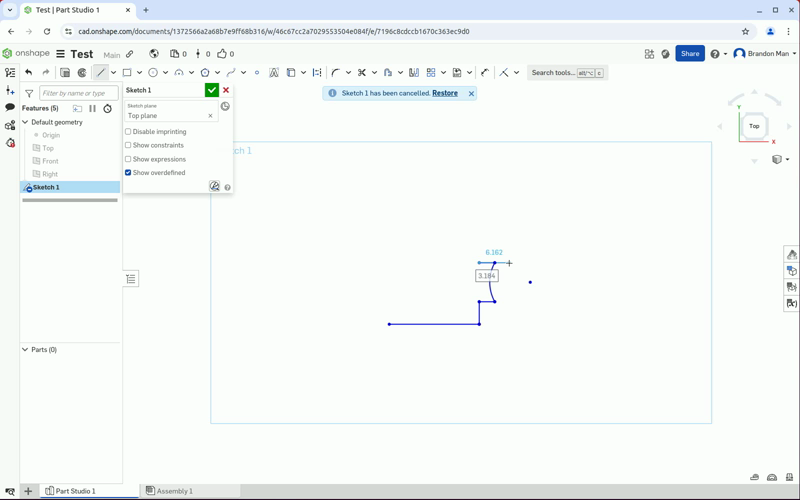
mouse_move(479, 240)
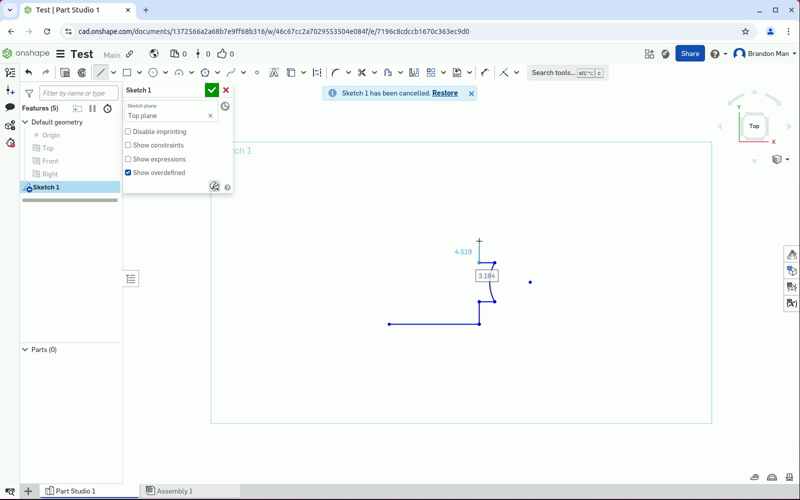
click(479, 240)
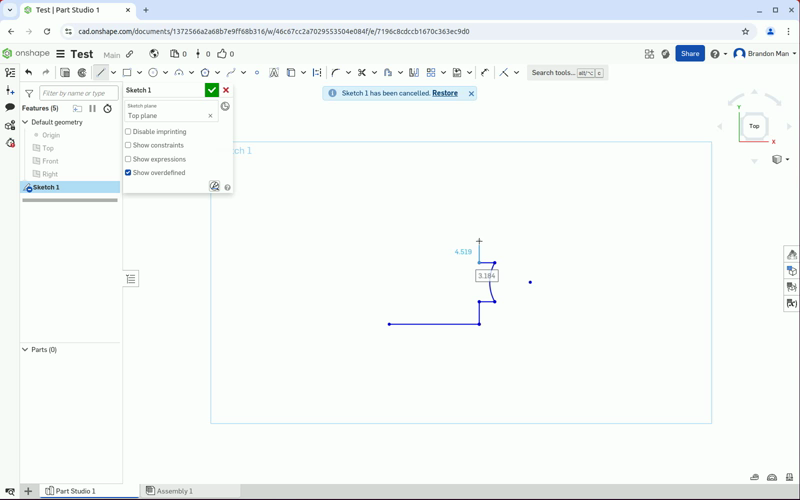
key_up(shift)
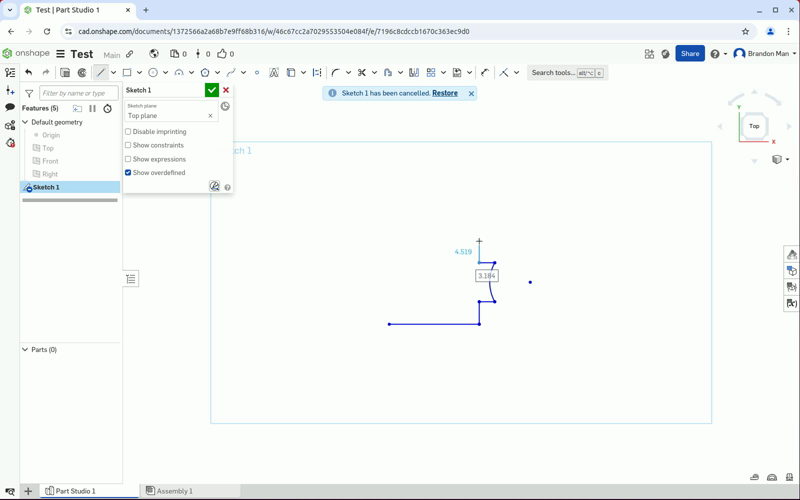
key_down(shift)
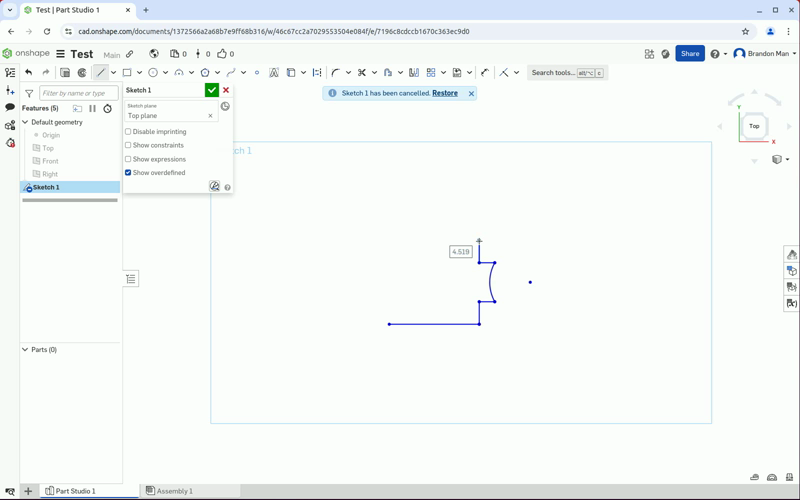
mouse_move(389, 240)
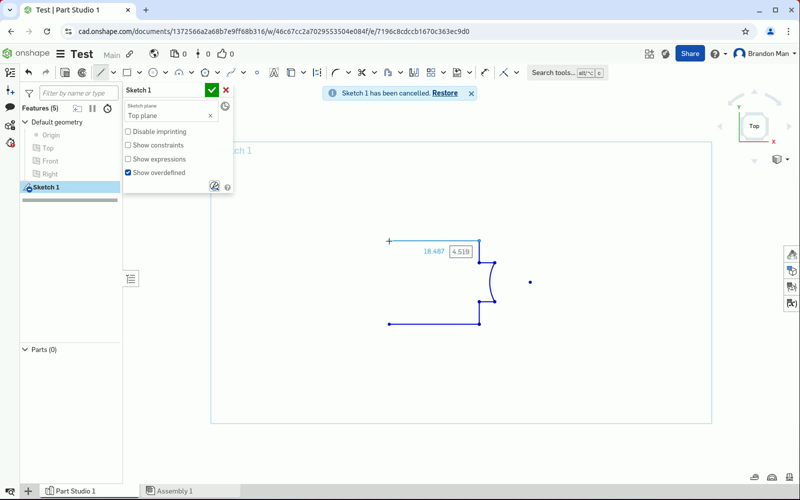
click(389, 240)
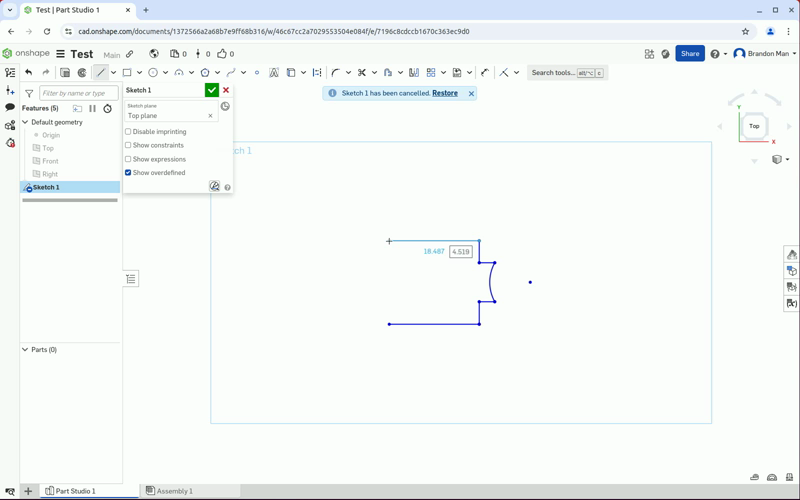
key_up(shift)
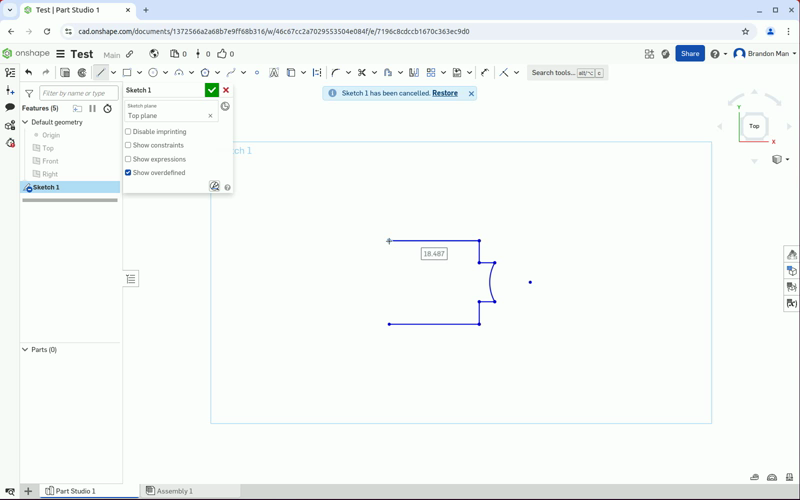
key(esc)
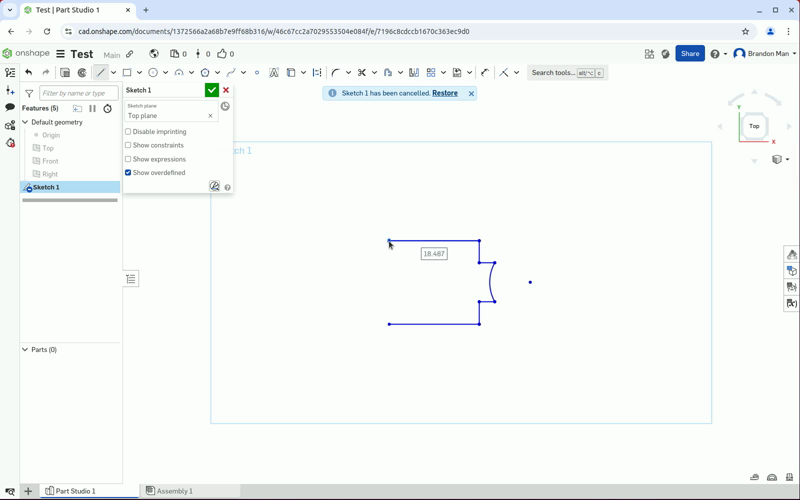
key(a)
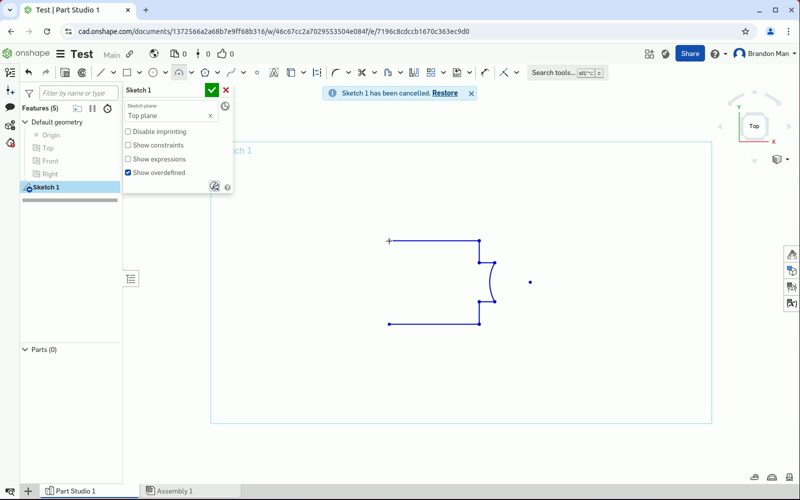
mouse_move(389, 240)
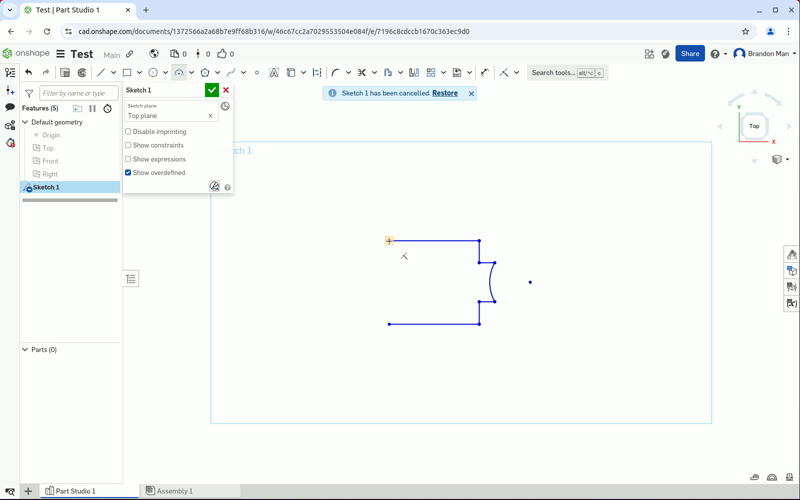
click(389, 240)
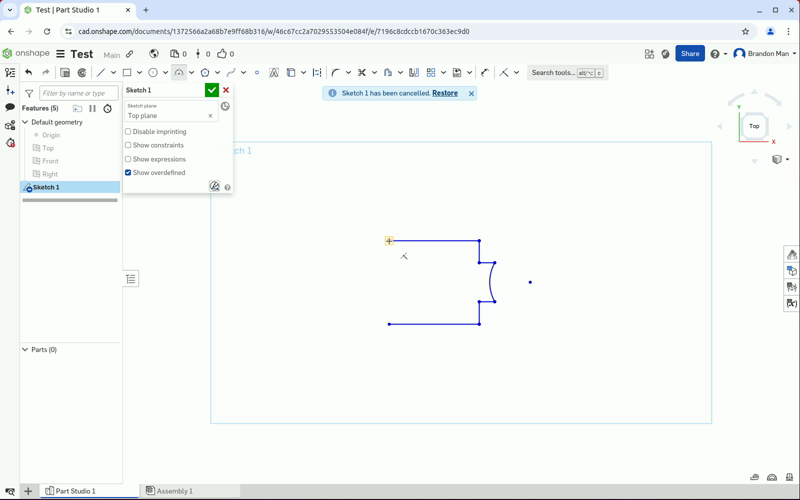
mouse_move(389, 324)
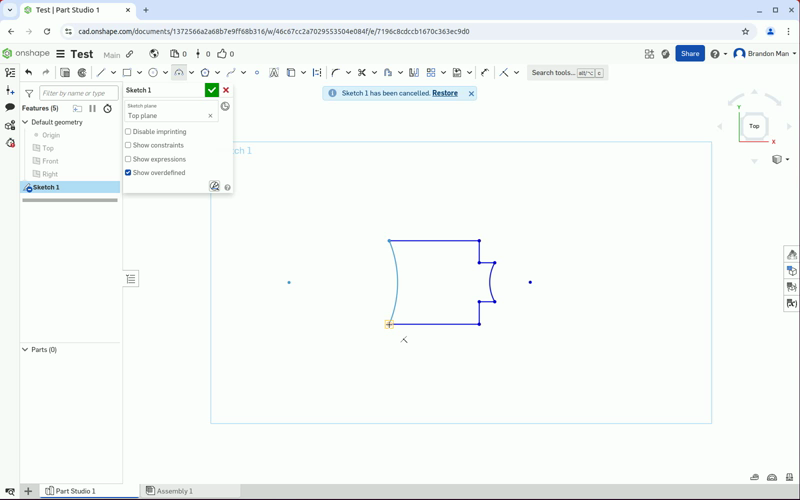
click(389, 324)
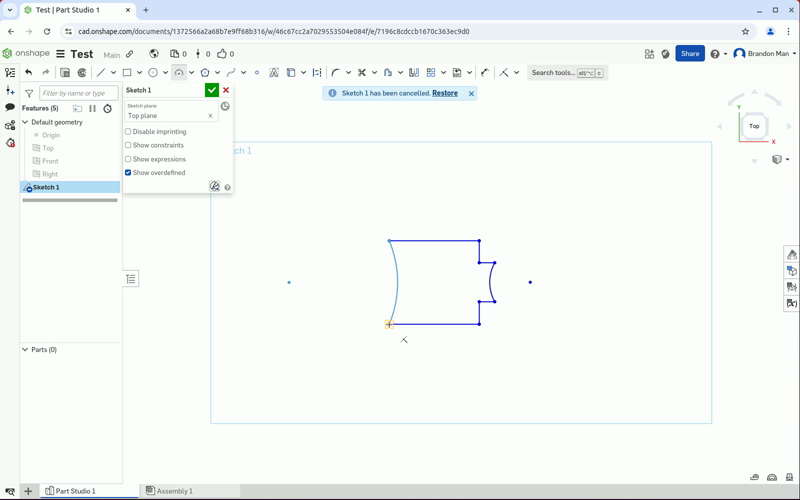
key_down(shift)
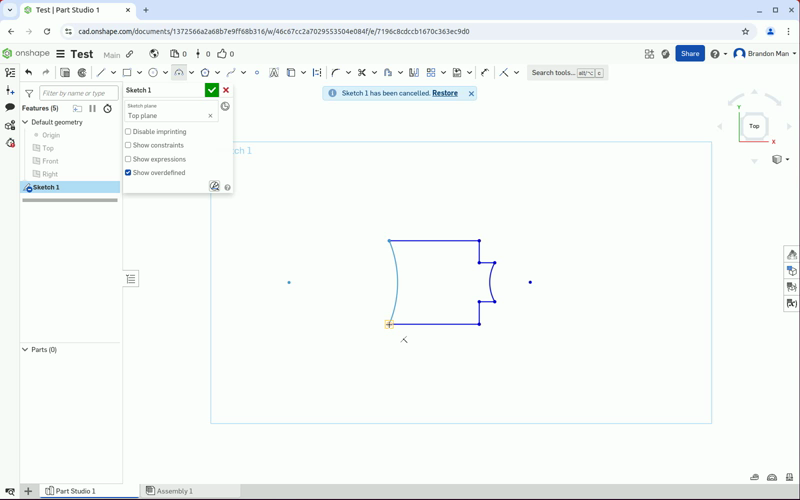
mouse_move(430, 282)
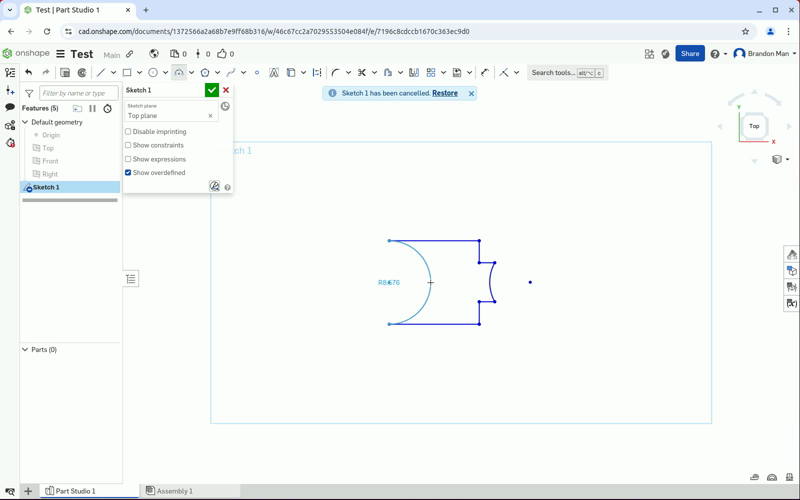
click(430, 282)
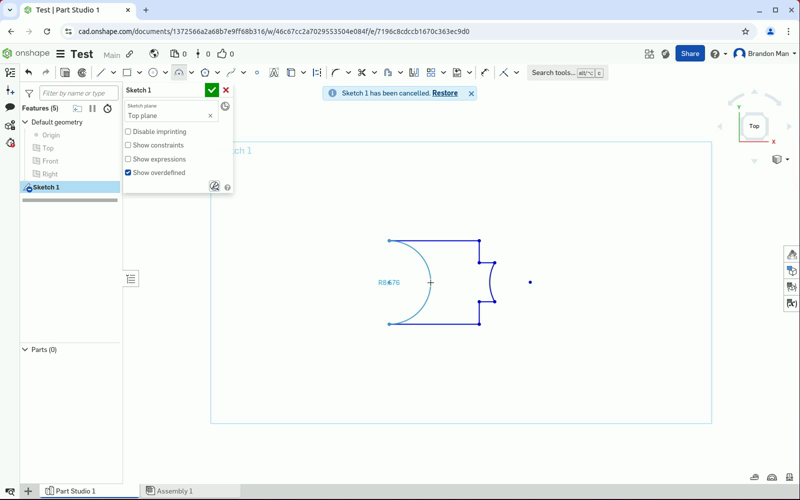
key_up(shift)
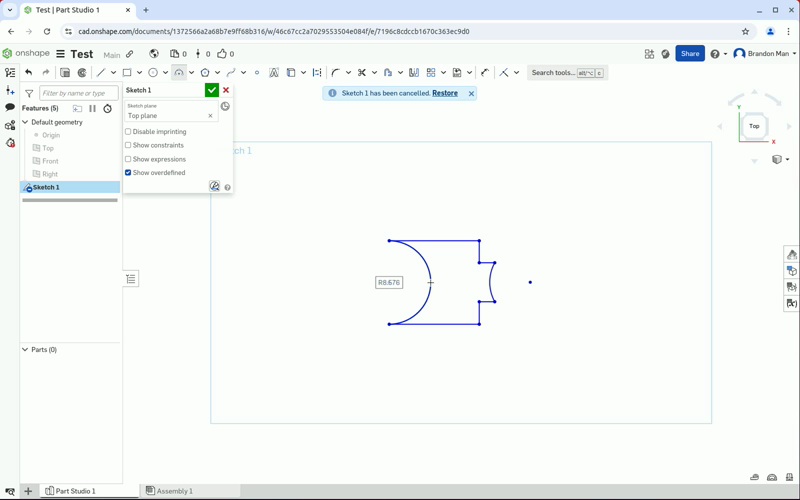
key(esc)
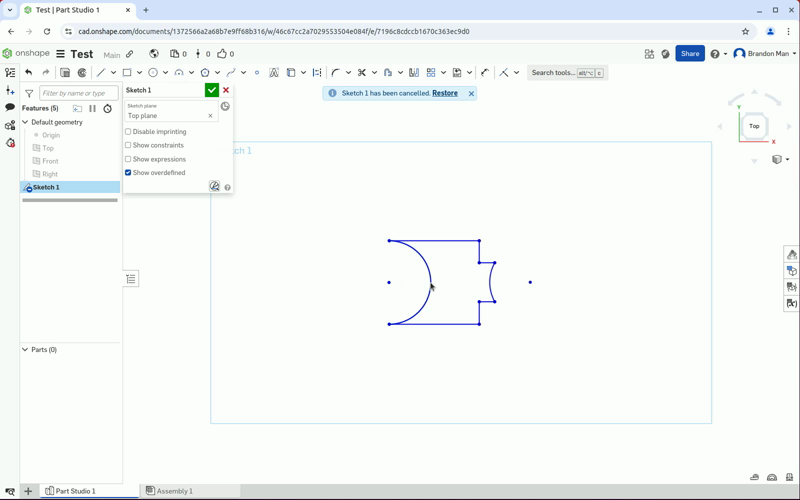
mouse_move(478, 285)
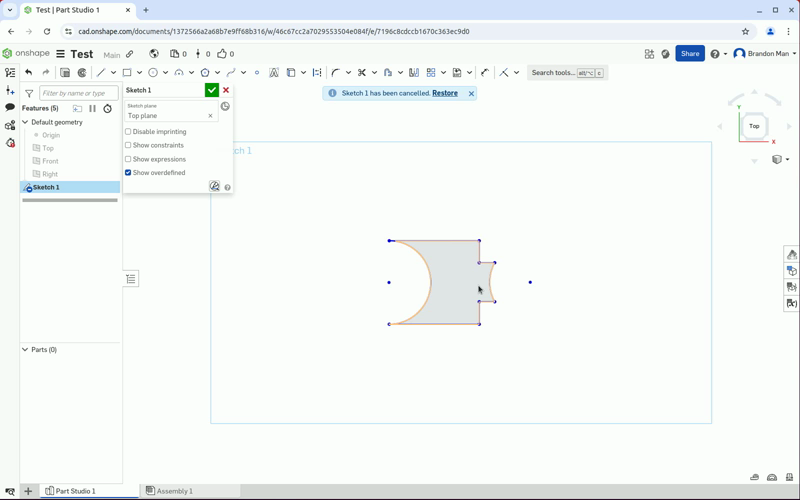
scroll(6)
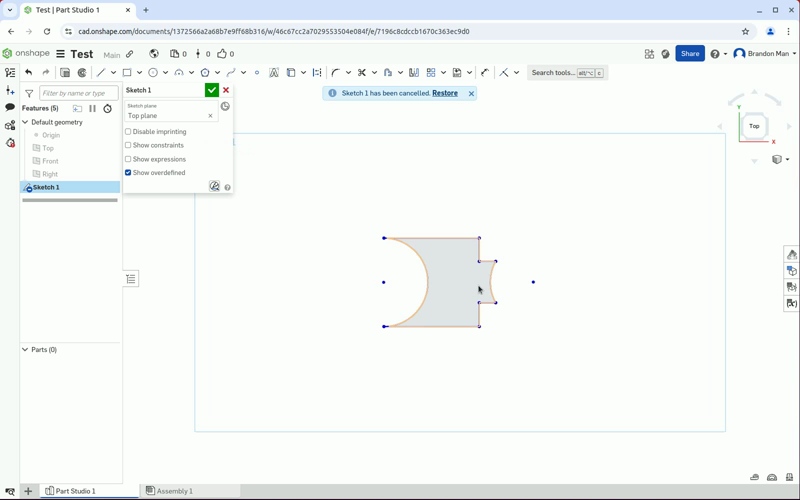
scroll(6)
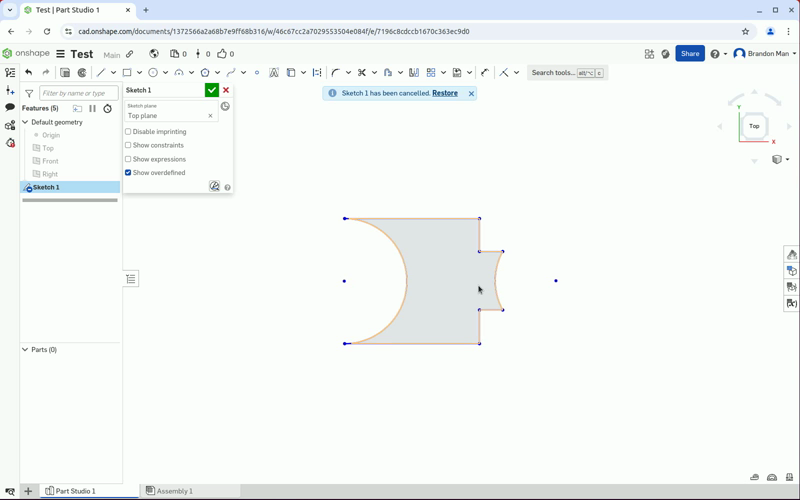
scroll(6)
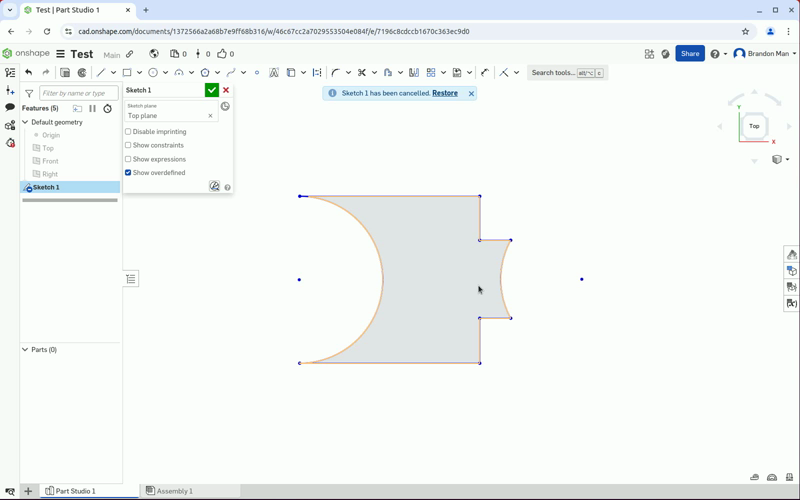
scroll(6)
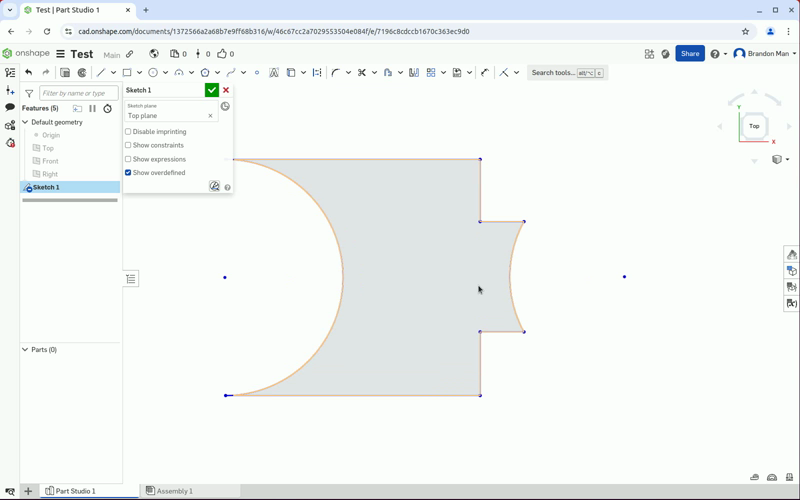
scroll(6)
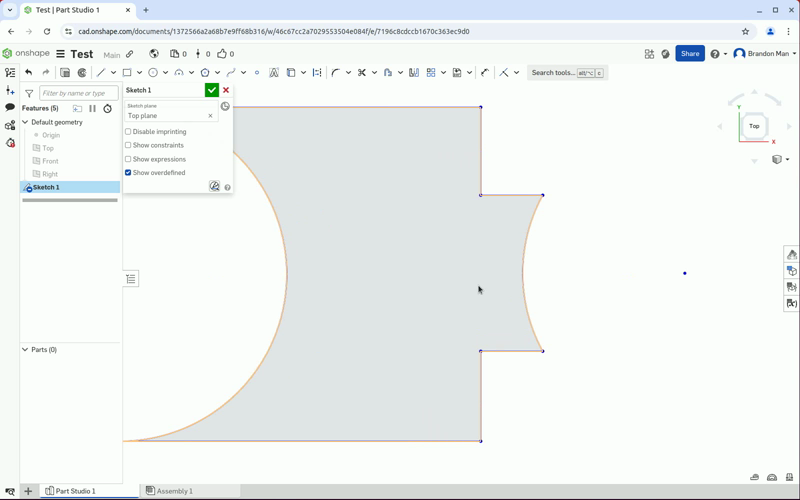
scroll(6)
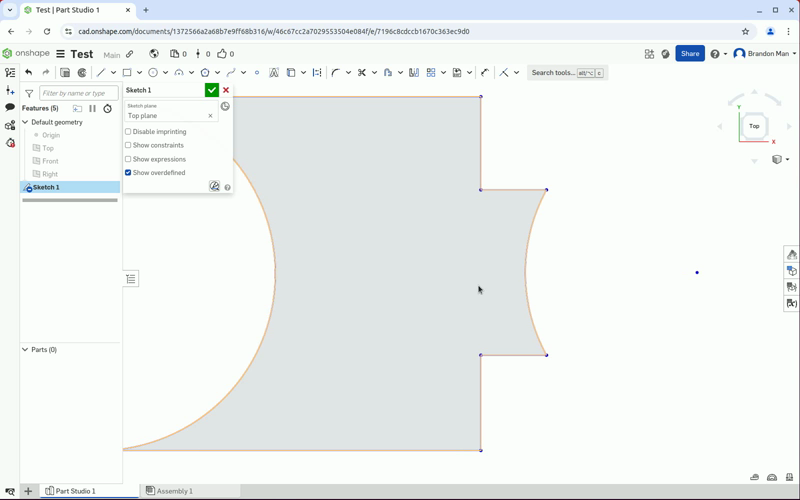
scroll(6)
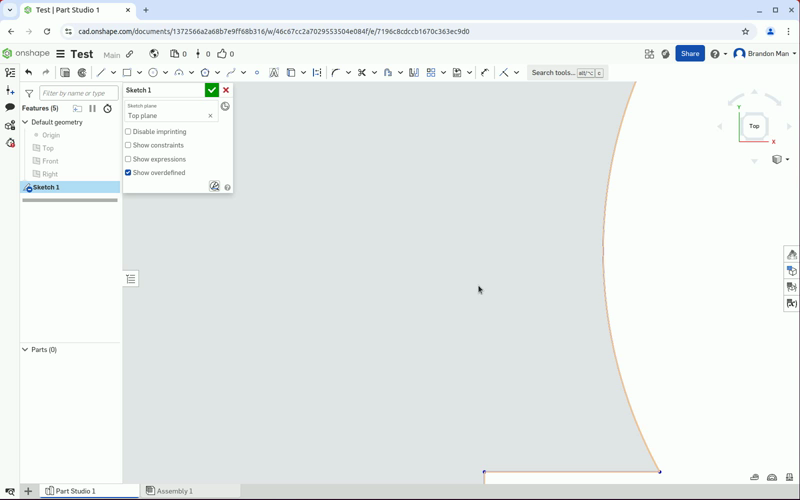
click(478, 285)
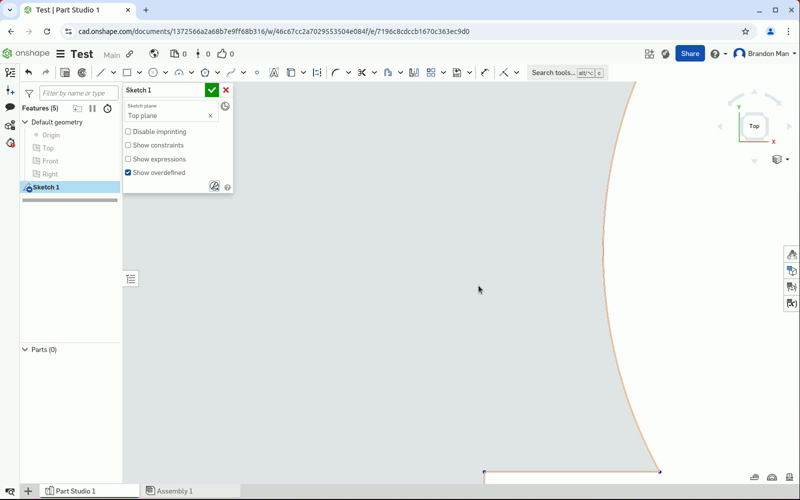
scroll(-6)
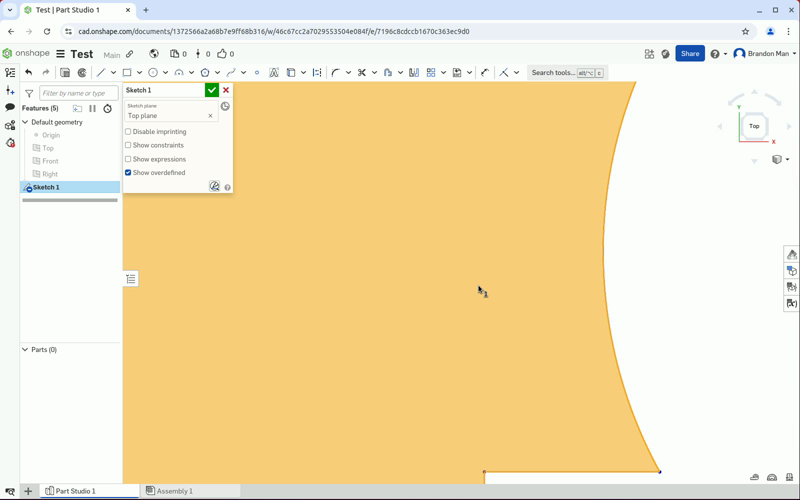
scroll(-6)
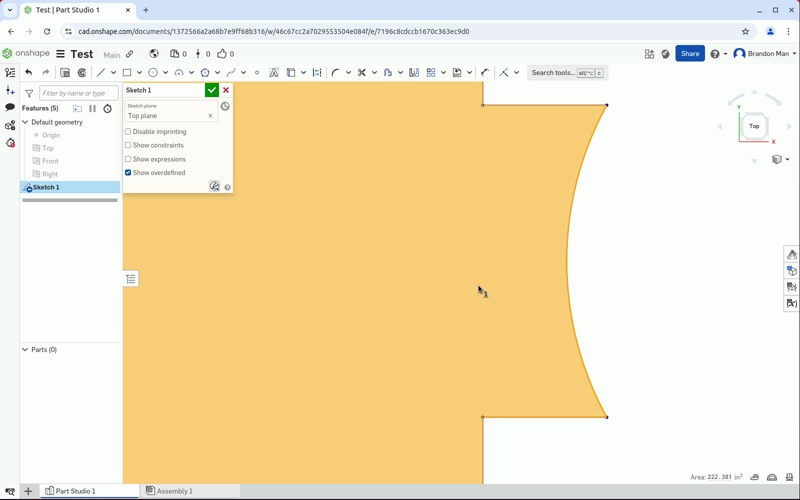
scroll(-6)
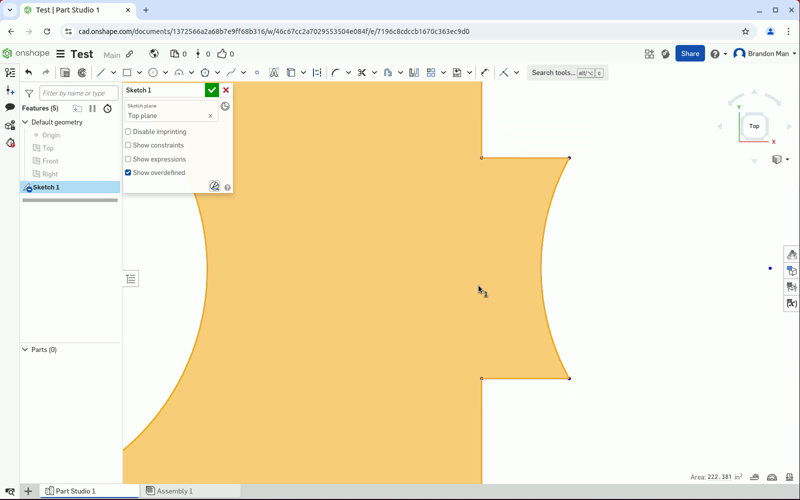
scroll(-6)
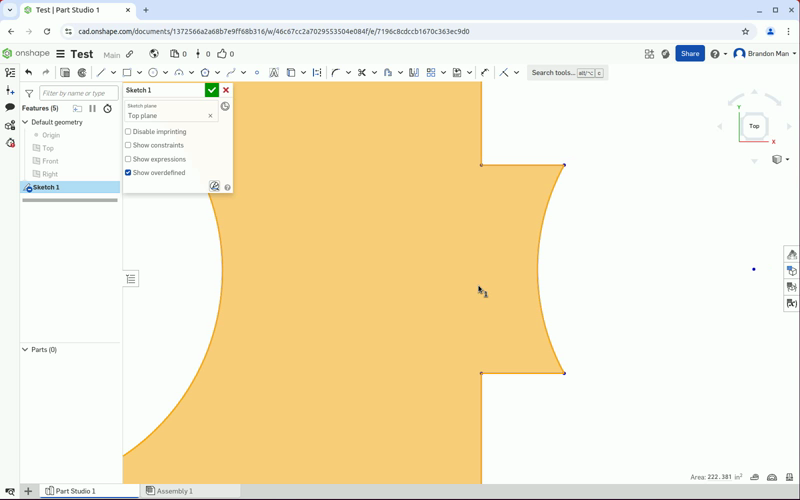
scroll(-6)
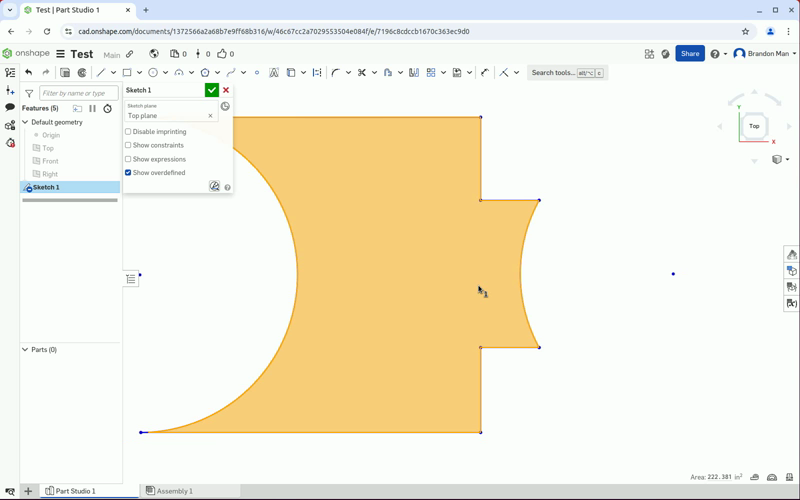
scroll(-6)
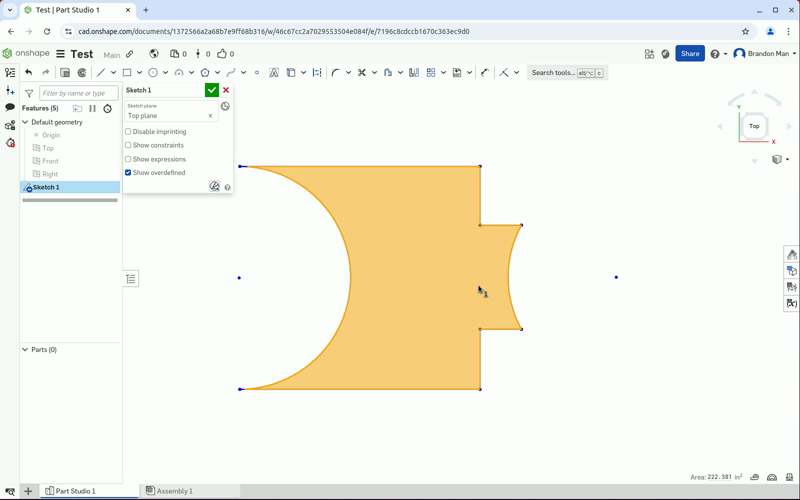
scroll(-6)
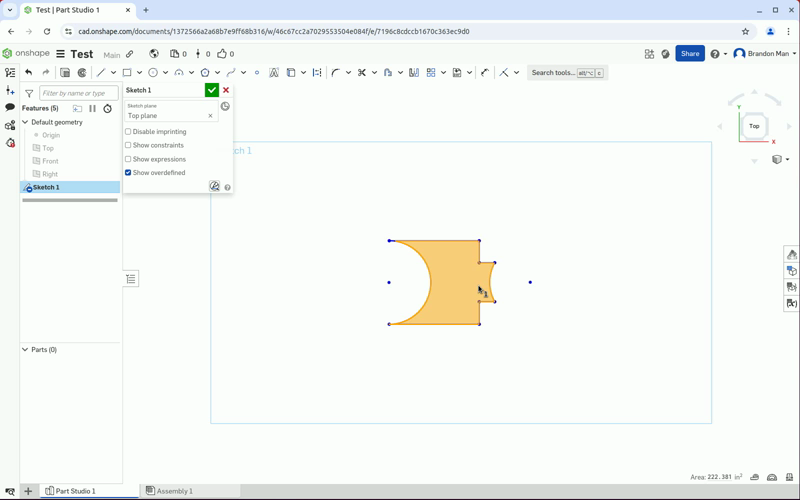
mouse_move(73, 352)
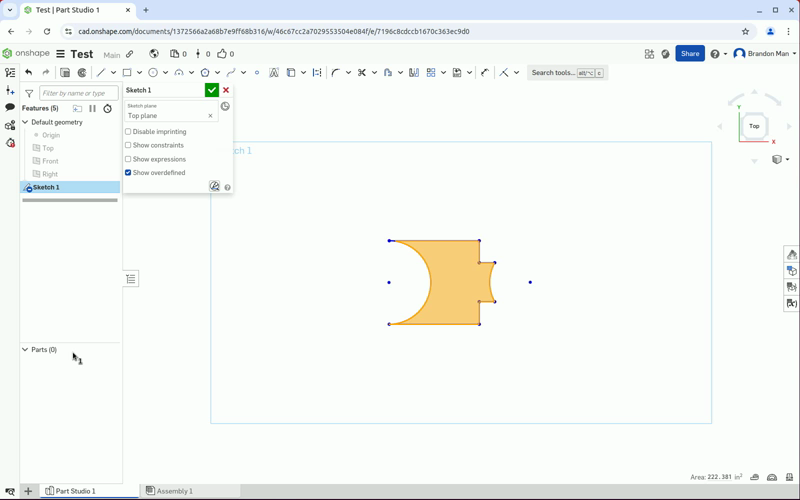
key(shift+y)
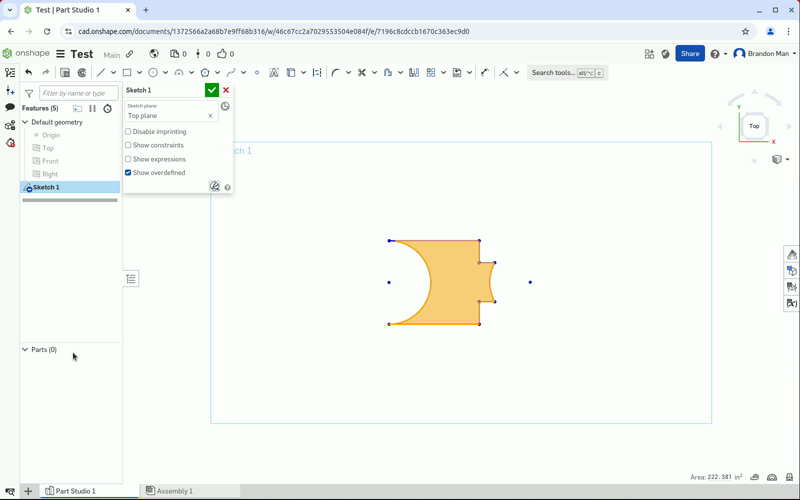
key(shift+e)
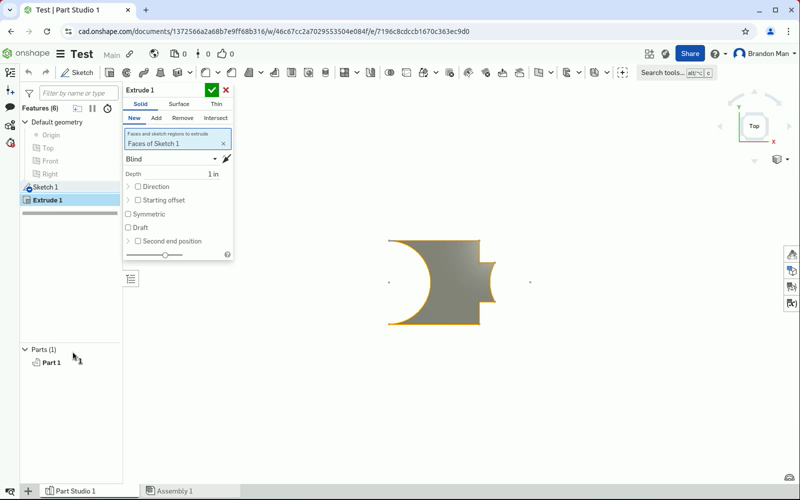
mouse_move(143, 106)
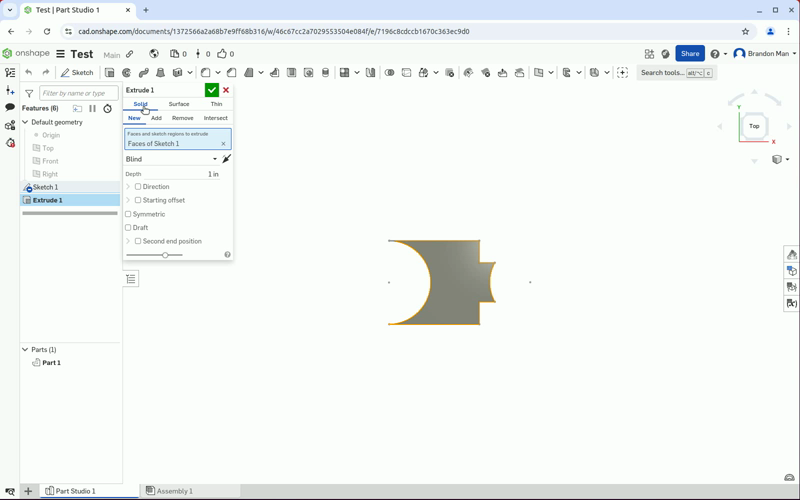
click(143, 106)
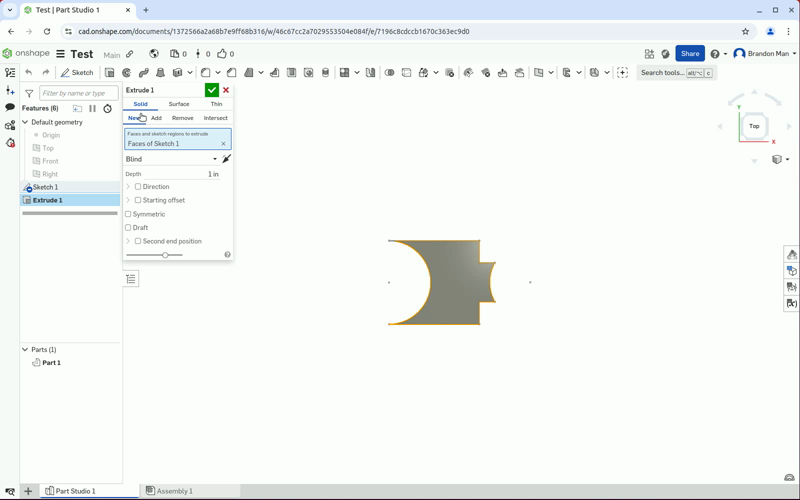
mouse_move(137, 120)
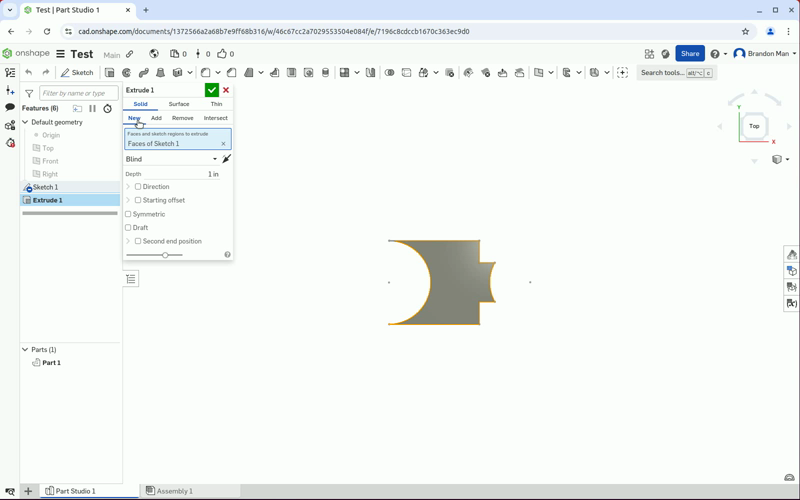
click(137, 120)
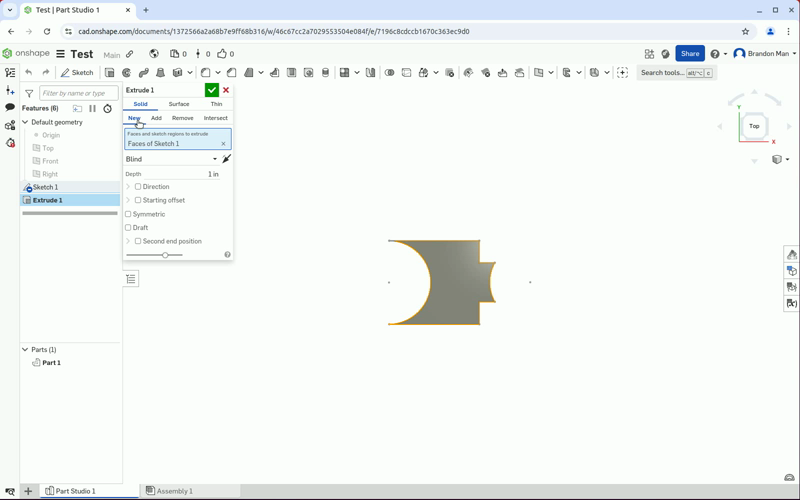
key(tab, 4)
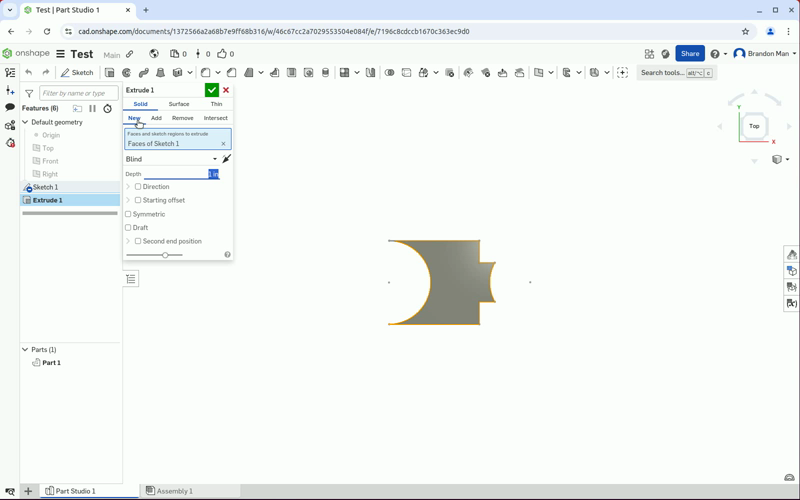
text(5.777)
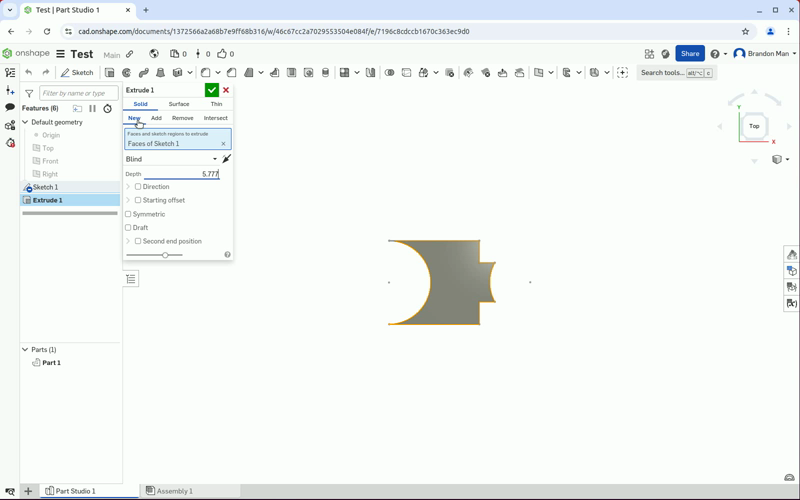
key(enter)
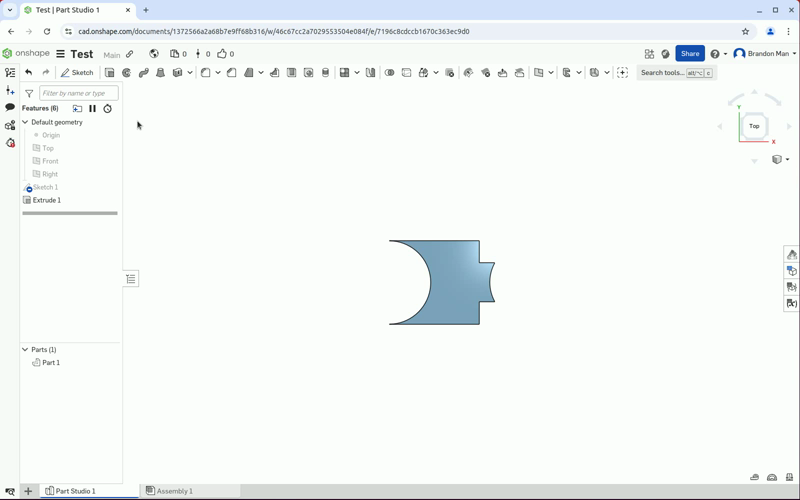
key(shift+h)
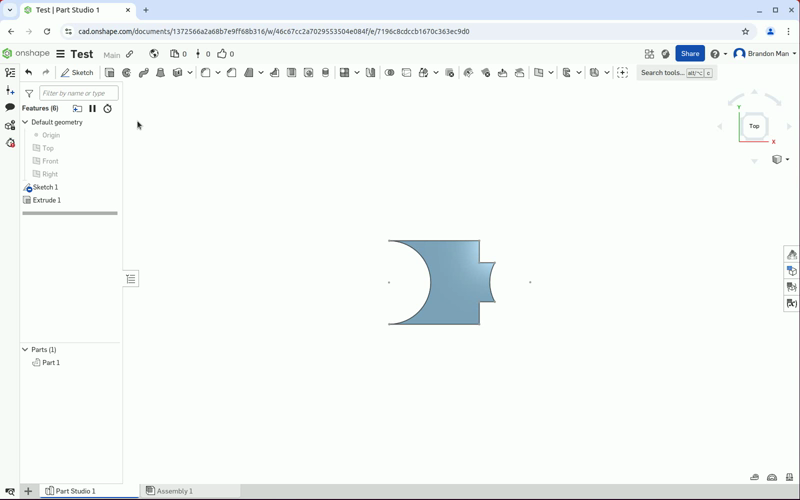
key(shift+h)
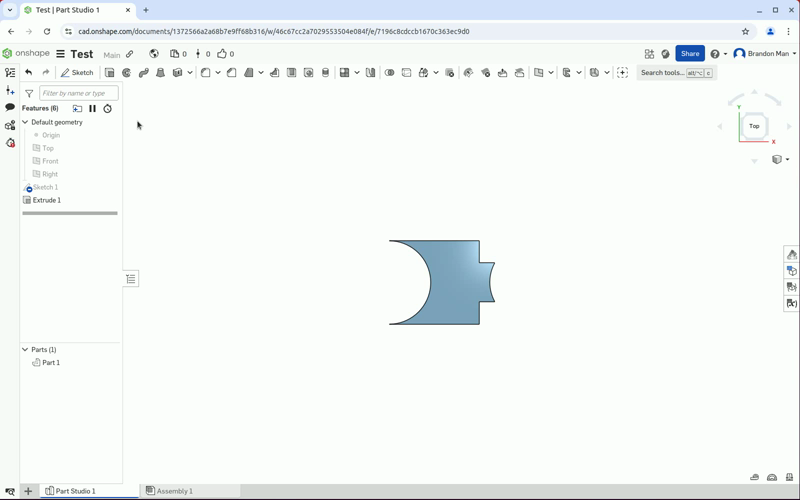
mouse_move(73, 189)
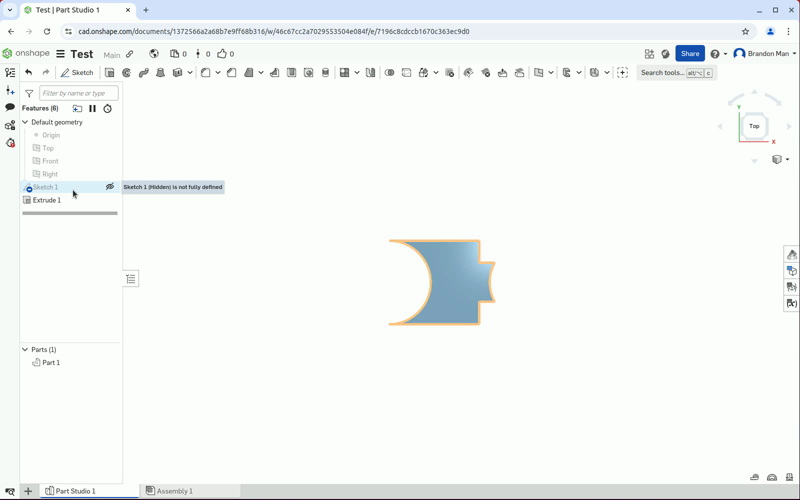
click(73, 189)
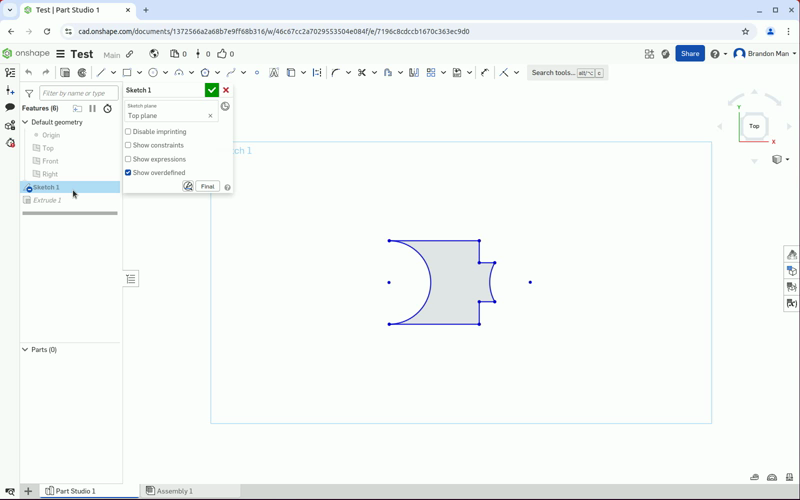
mouse_move(229, 92)
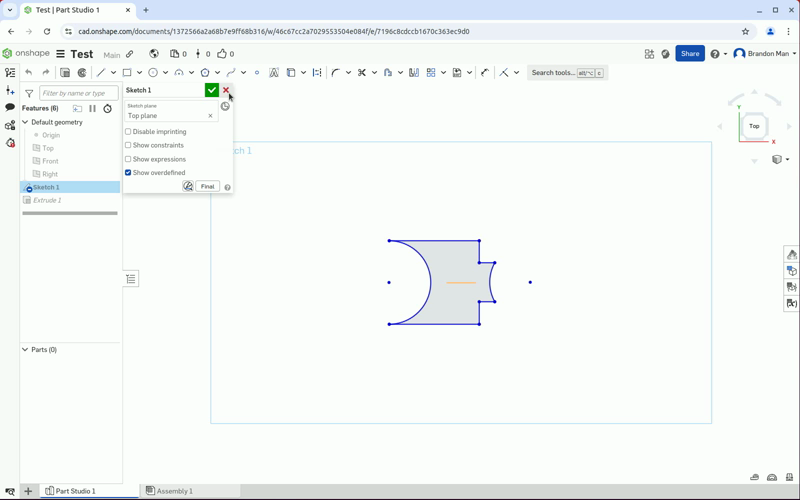
click(229, 92)
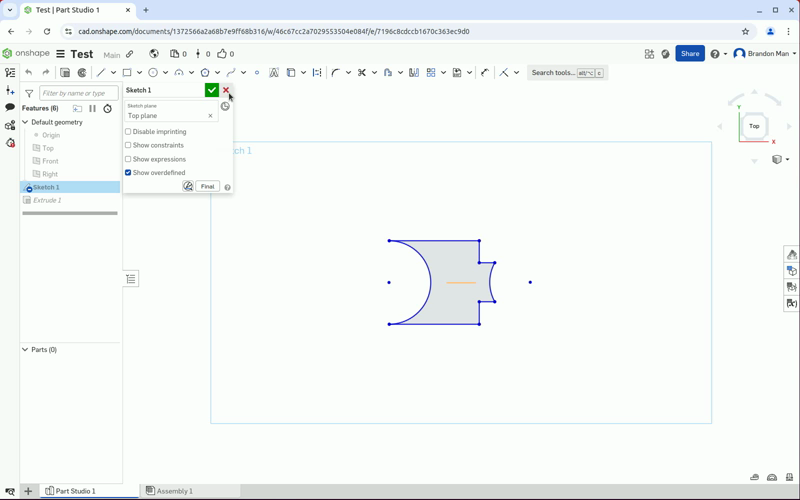
key(shift+s)
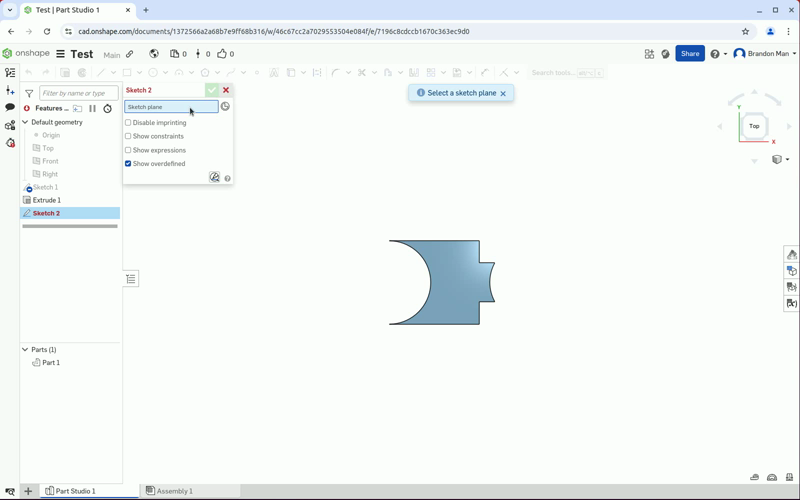
mouse_move(73, 150)
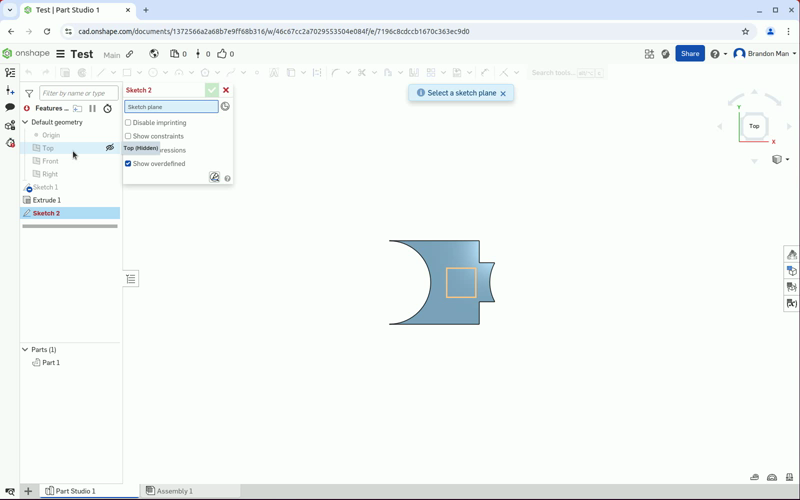
click(73, 150)
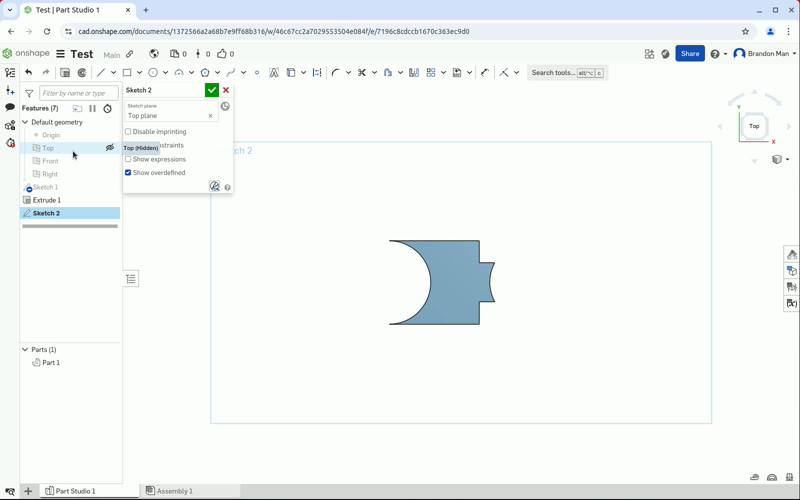
mouse_move(73, 352)
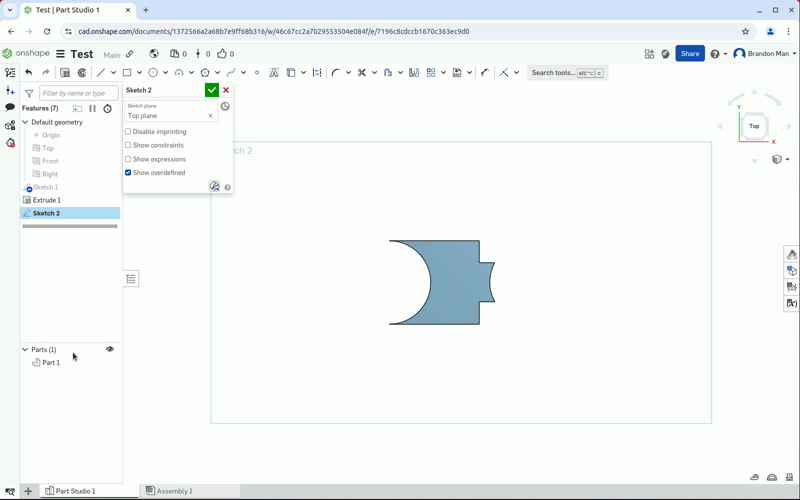
key(y)
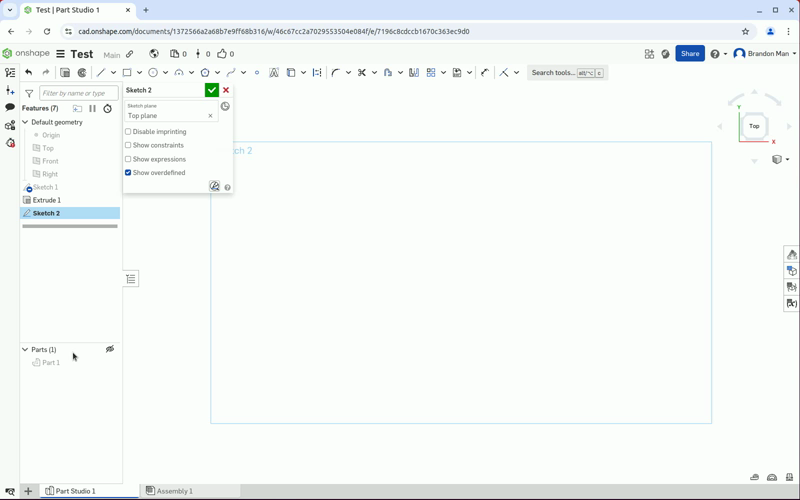
key(c)
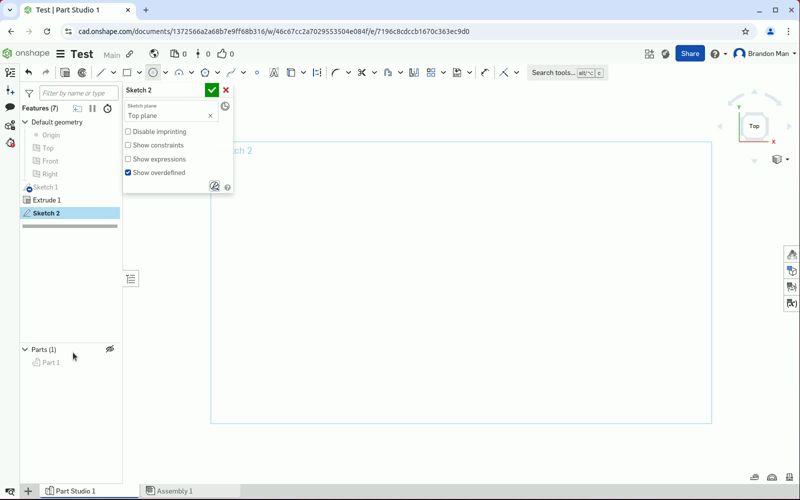
key_down(shift)
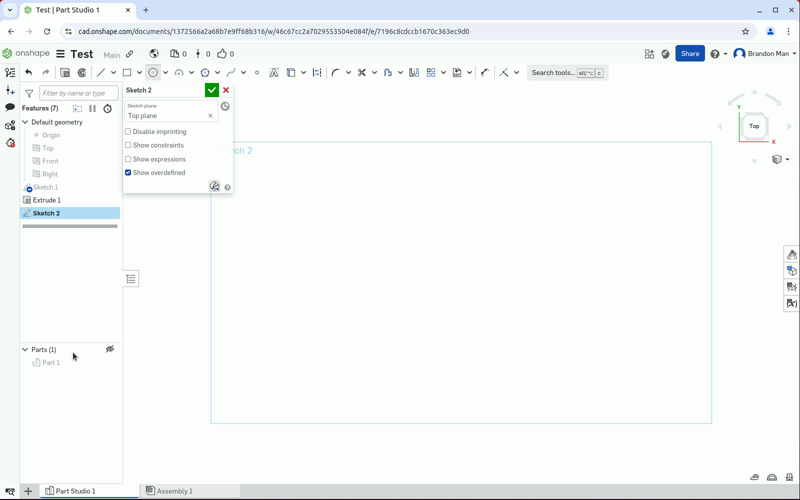
mouse_move(390, 282)
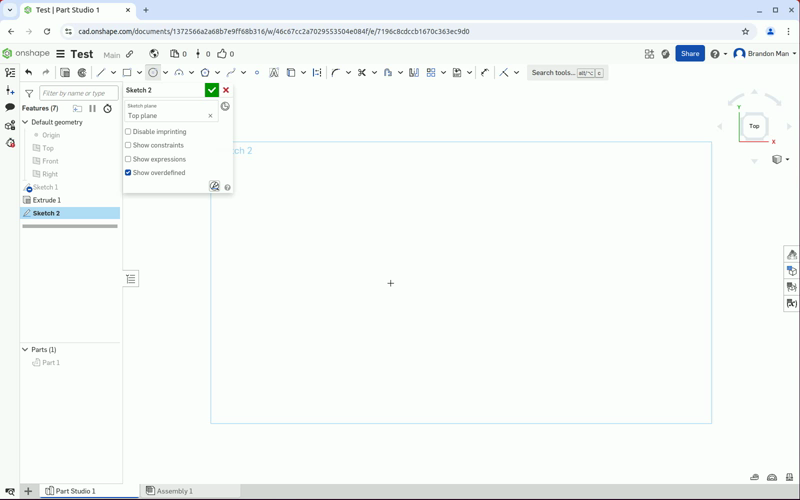
click(390, 282)
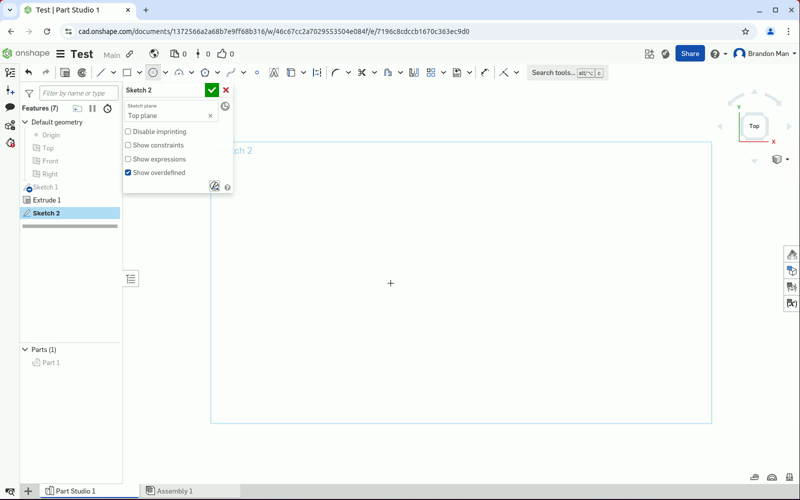
key_up(shift)
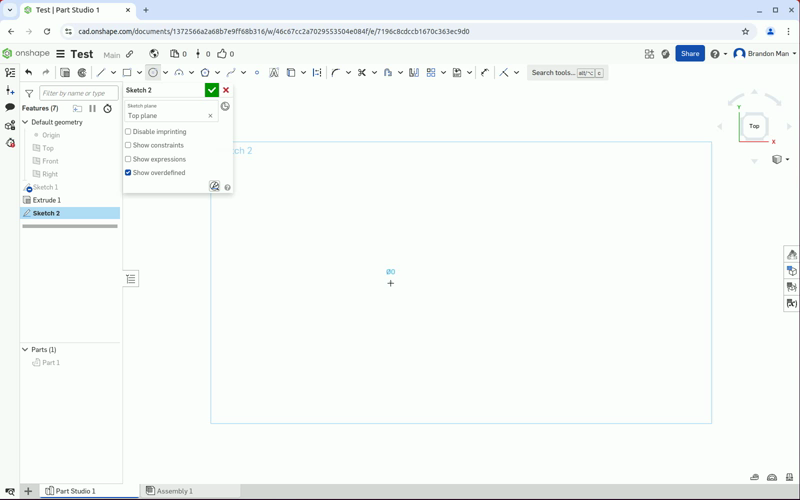
mouse_move(432, 282)
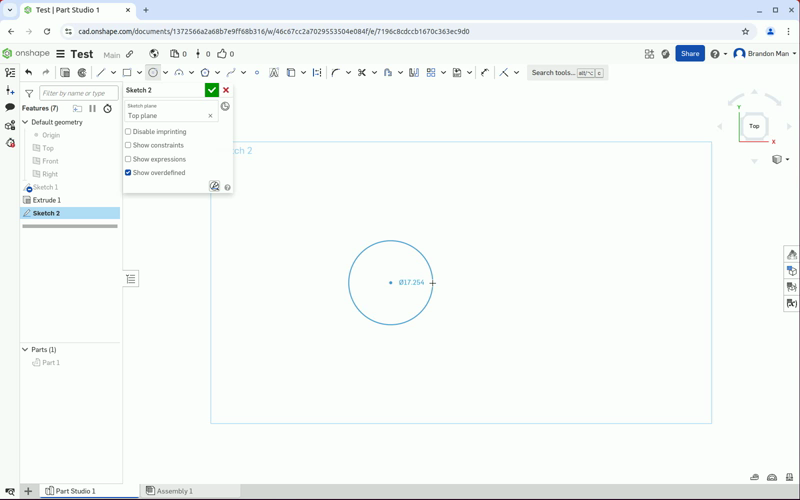
click(432, 282)
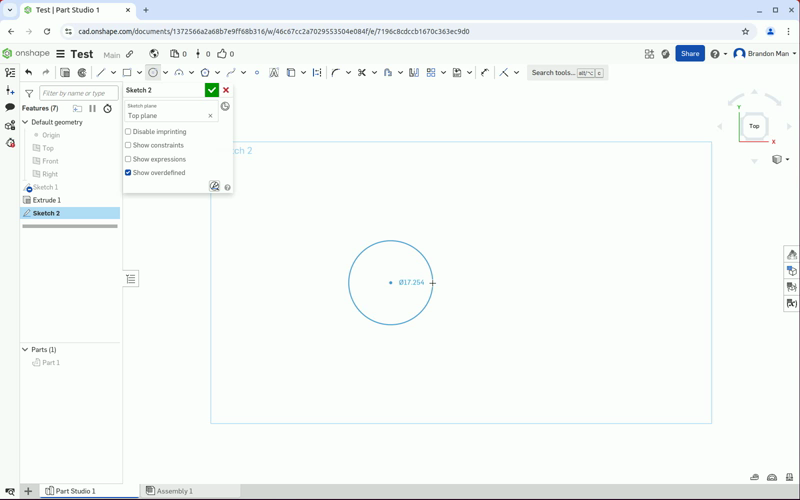
key(esc)
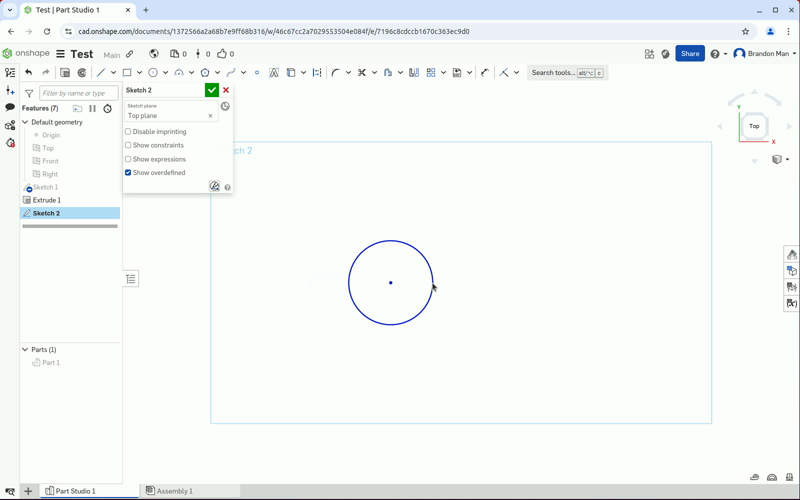
key(c)
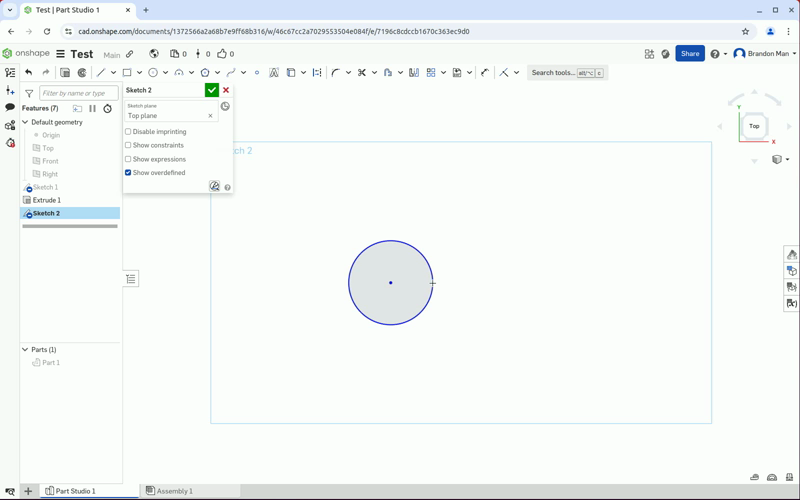
key_down(shift)
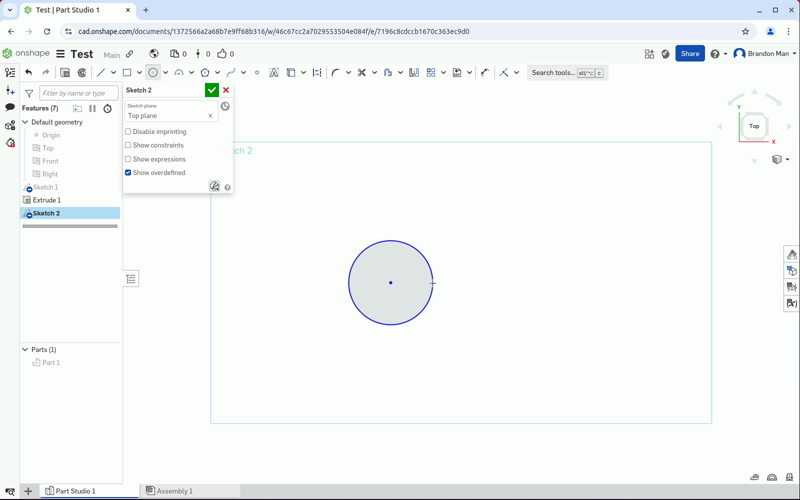
mouse_move(390, 282)
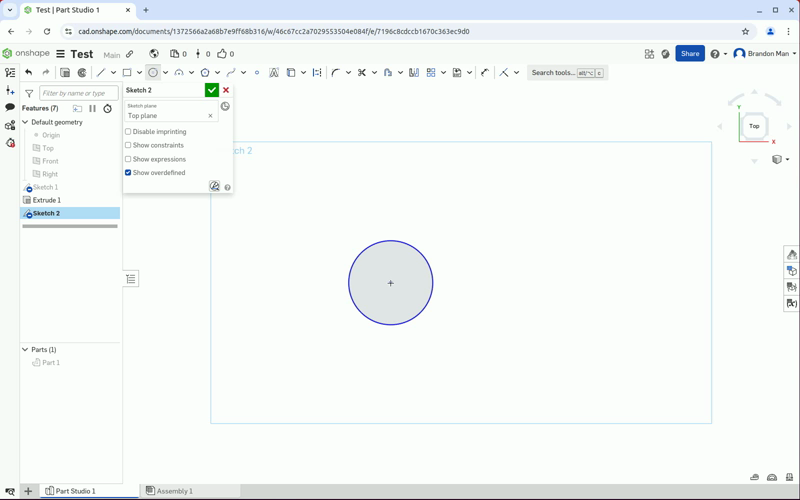
click(390, 282)
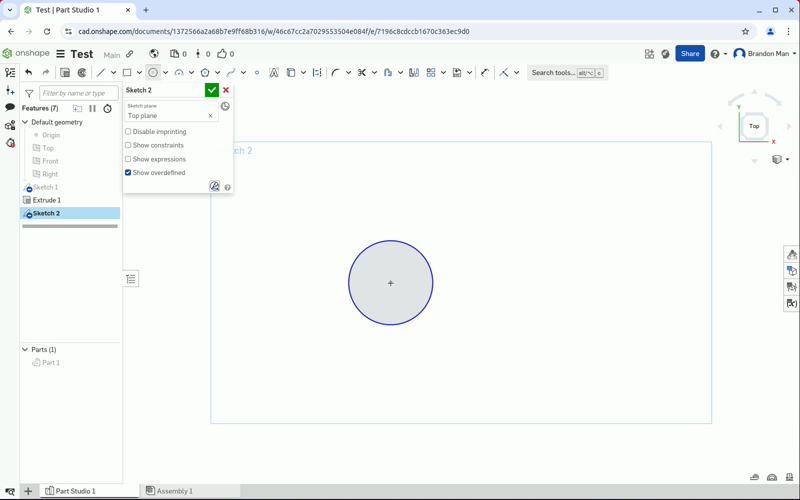
key_up(shift)
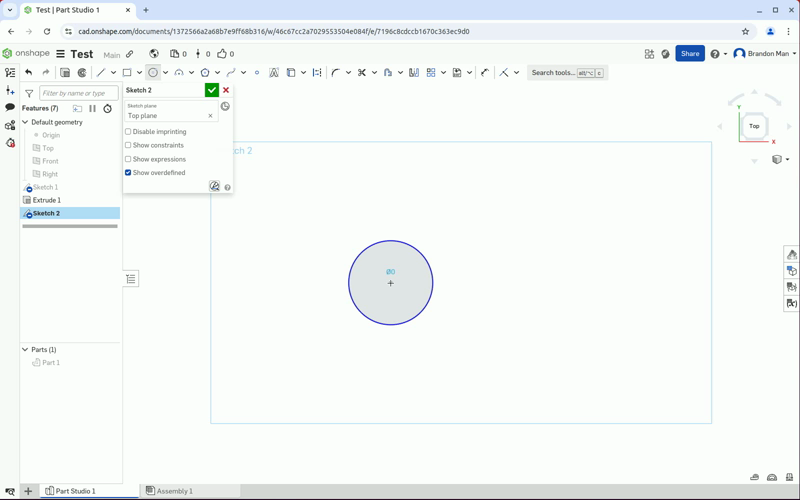
mouse_move(415, 282)
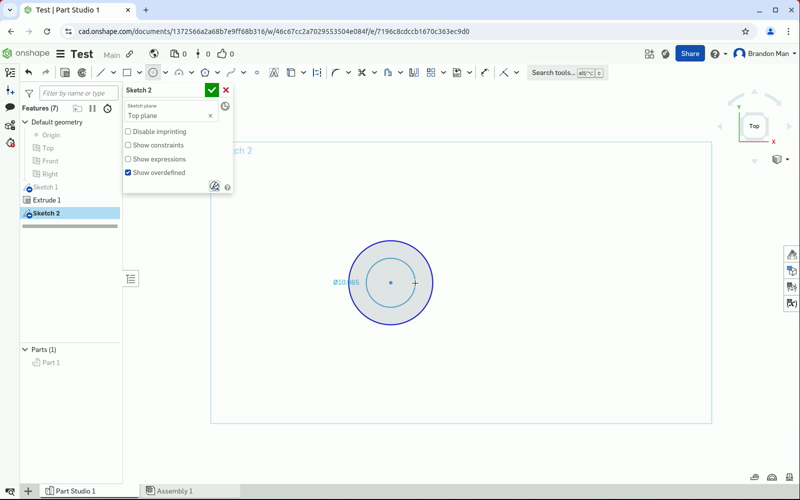
click(415, 282)
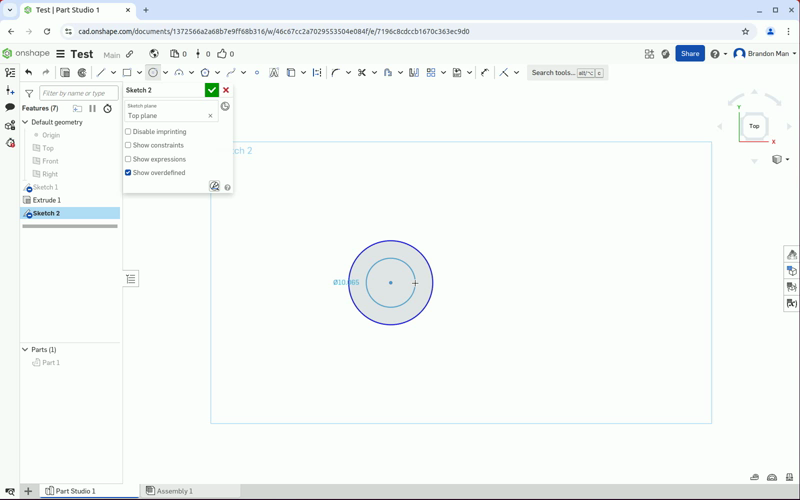
key(esc)
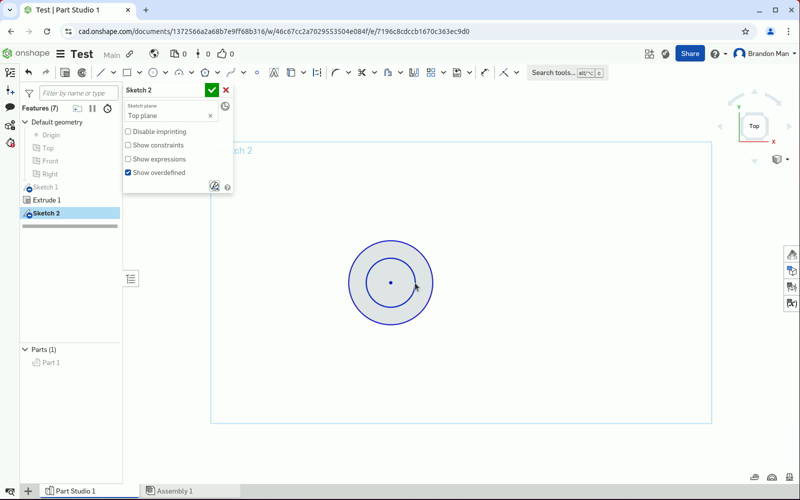
mouse_move(365, 305)
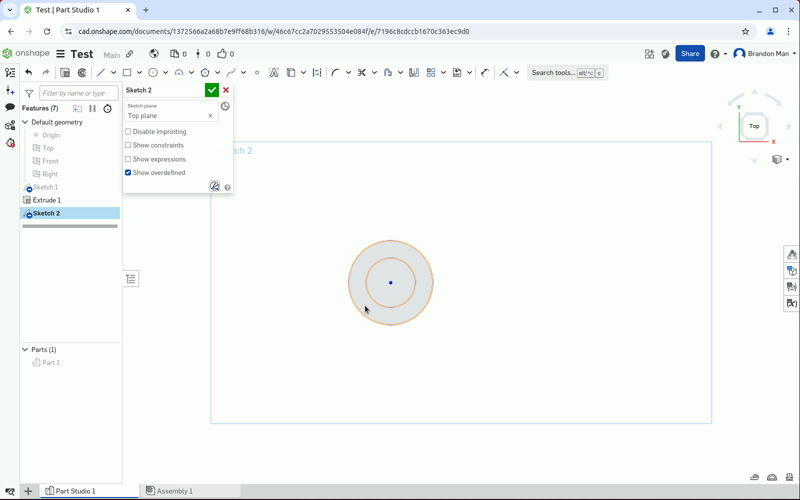
click(365, 305)
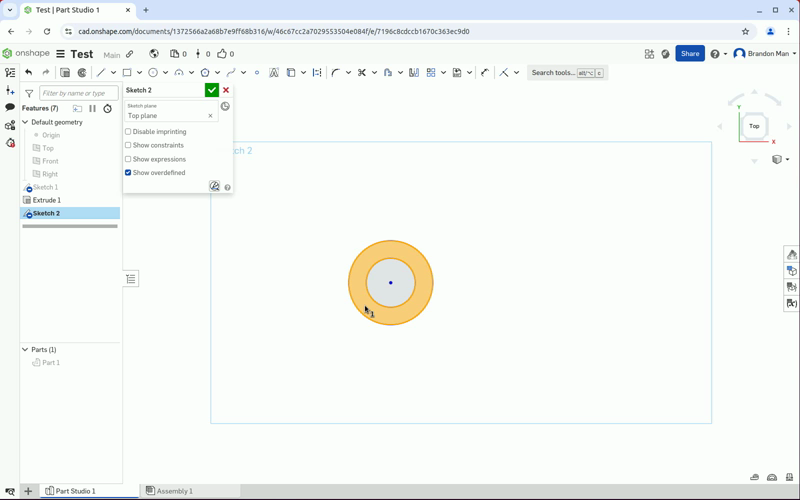
mouse_move(73, 352)
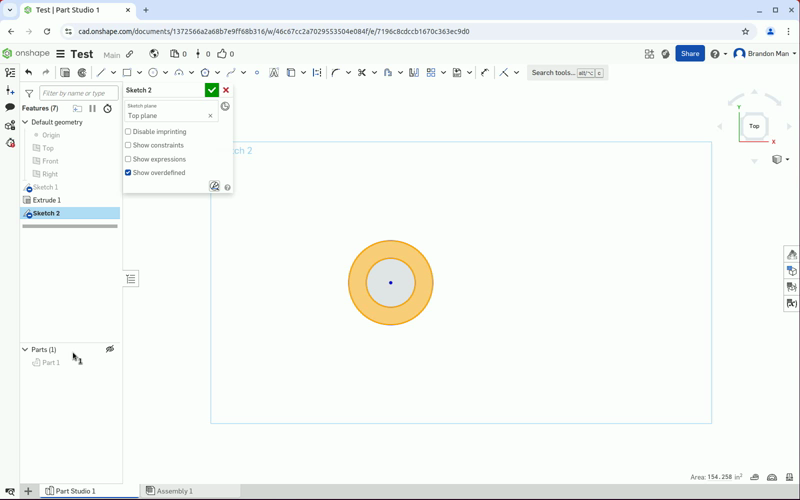
key(shift+y)
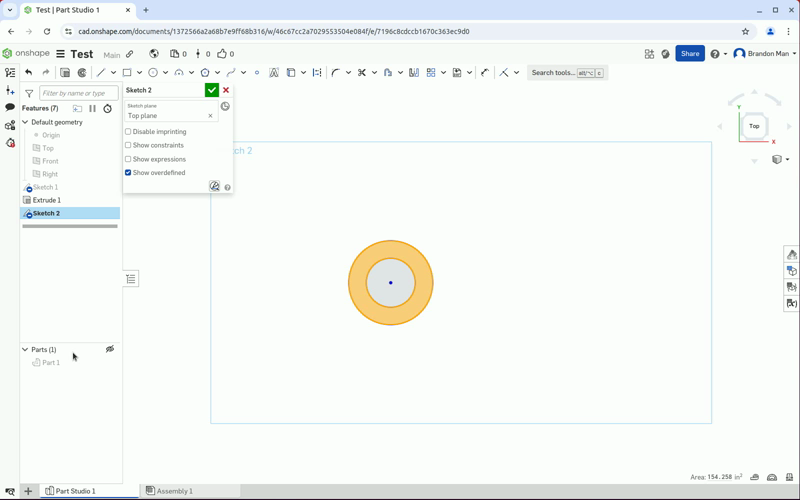
key(shift+e)
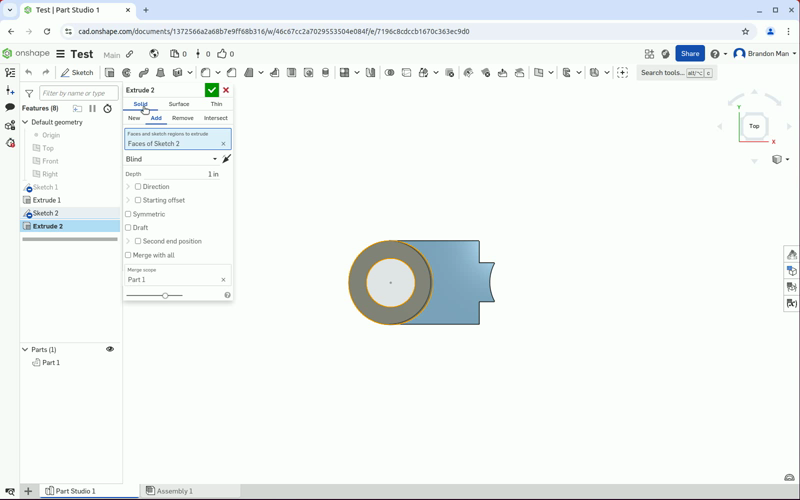
mouse_move(143, 106)
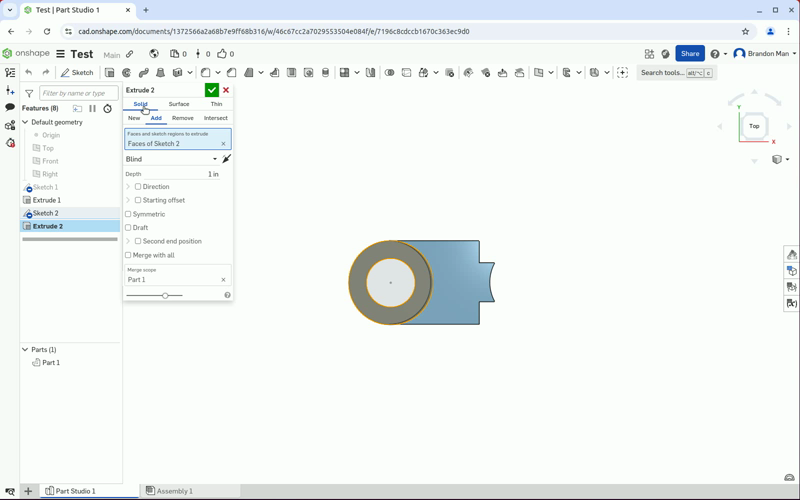
click(143, 106)
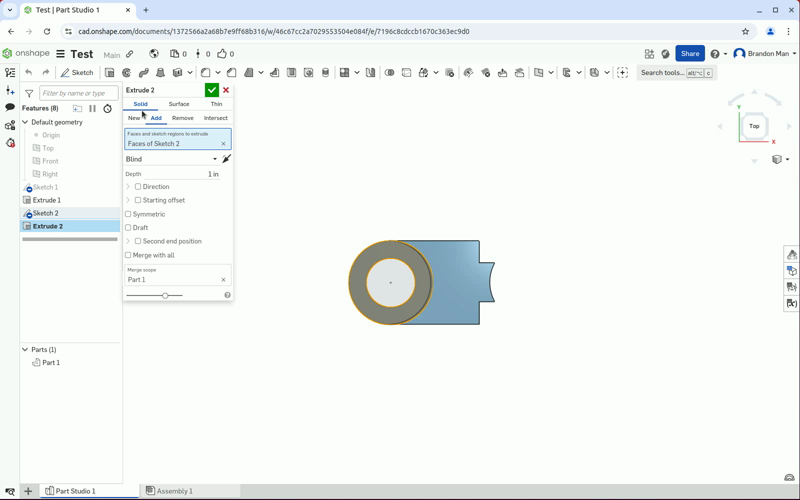
mouse_move(137, 120)
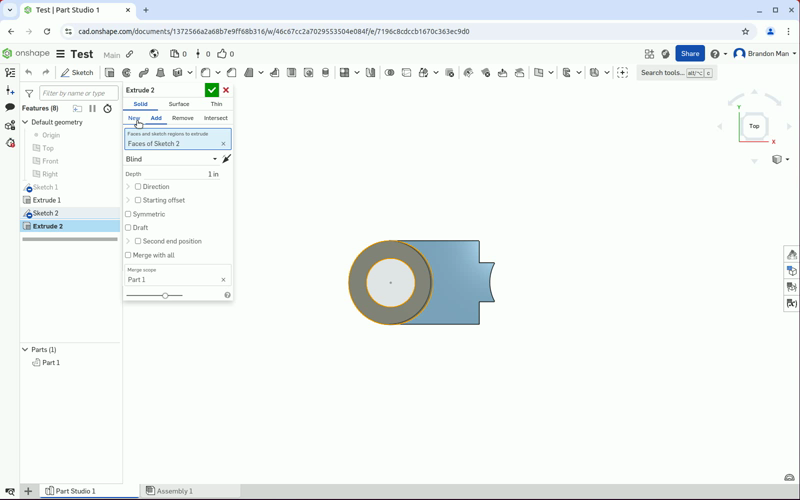
click(137, 120)
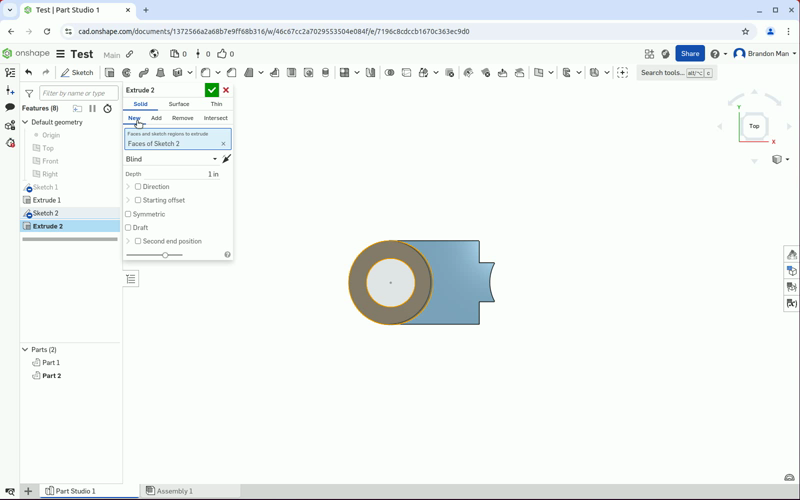
key(tab, 4)
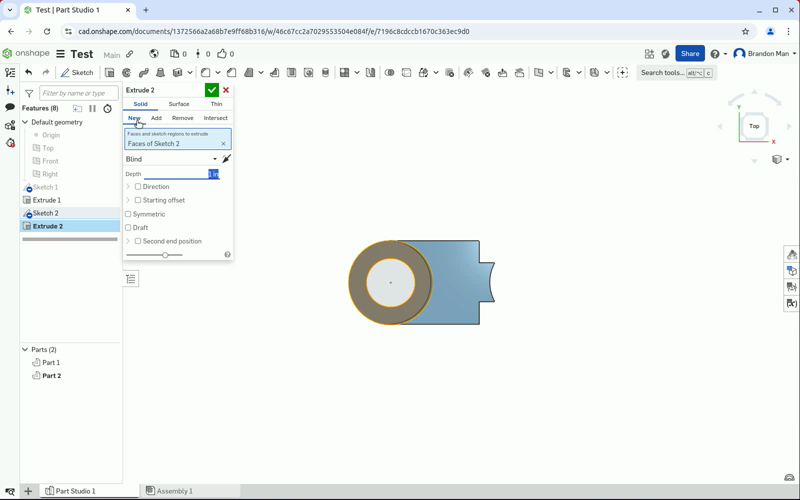
text(5.777)
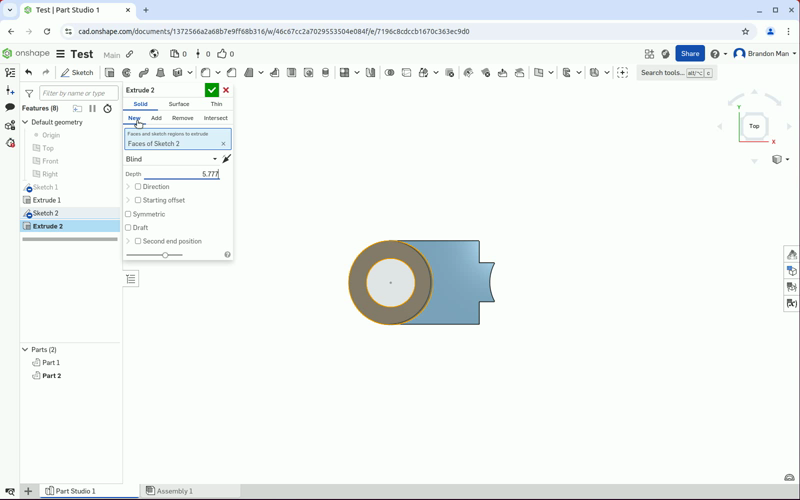
key(enter)
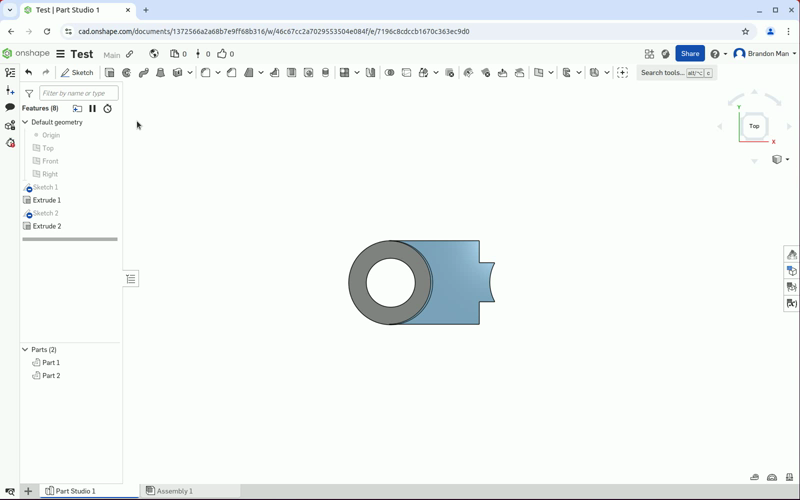
key(shift+h)
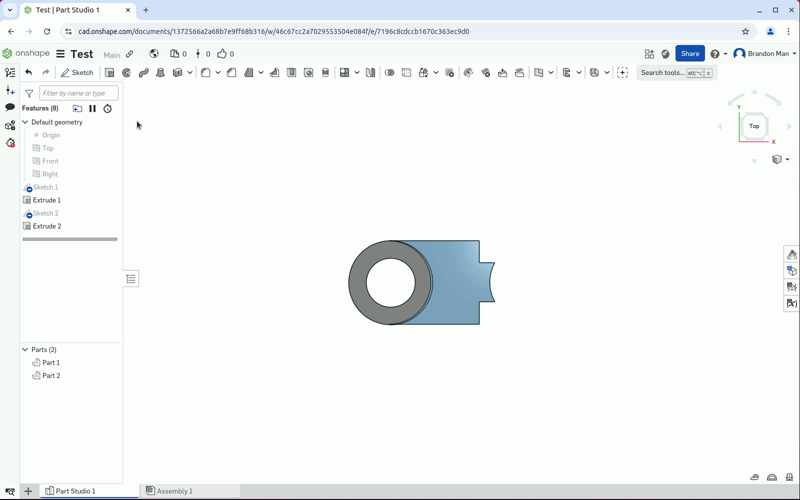
key(shift+h)
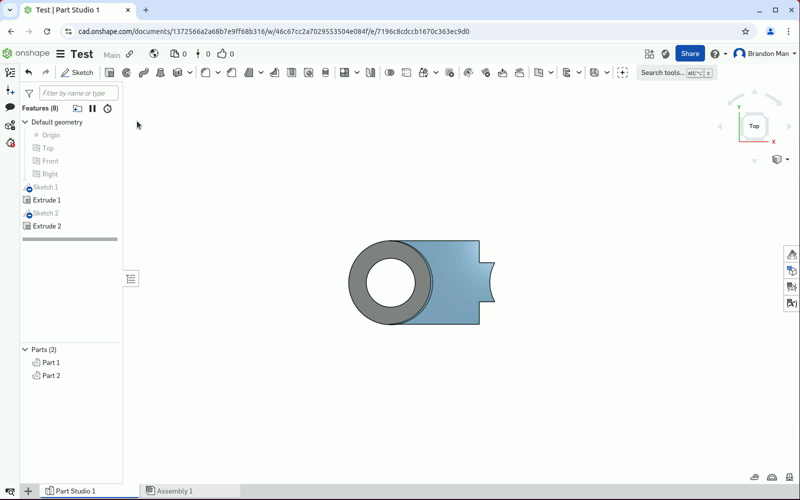
mouse_move(73, 189)
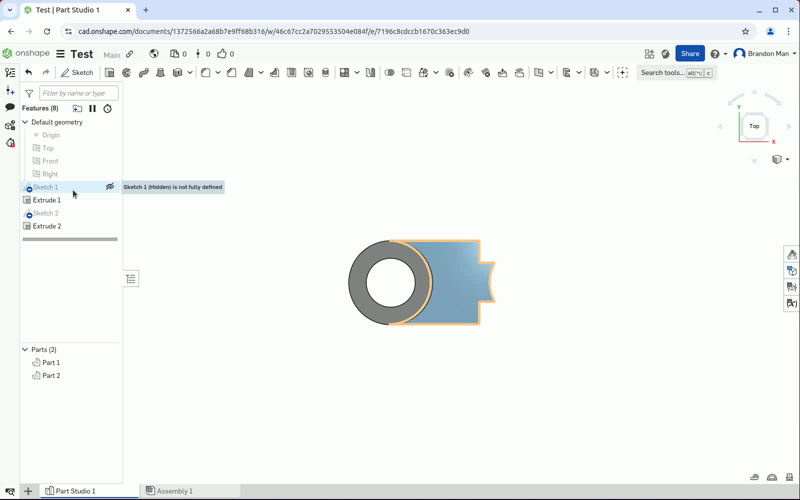
click(73, 189)
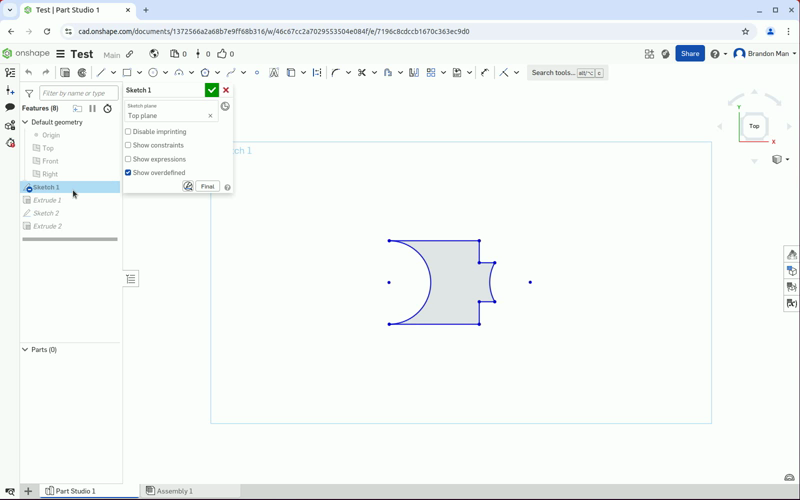
mouse_move(229, 92)
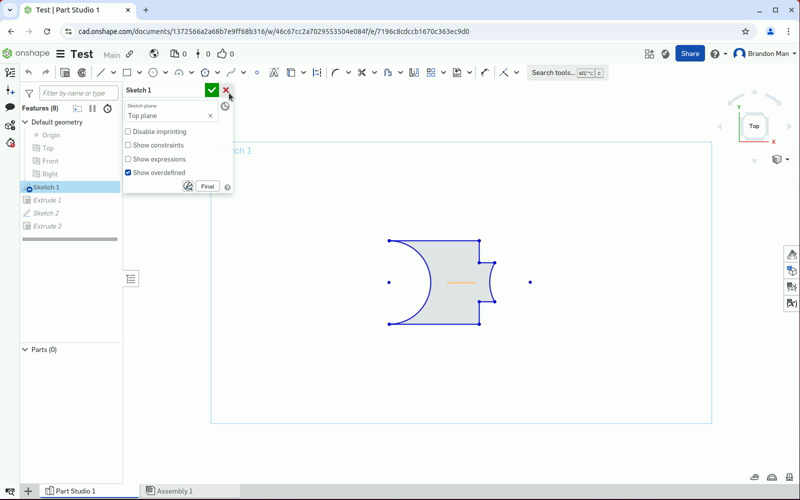
click(229, 92)
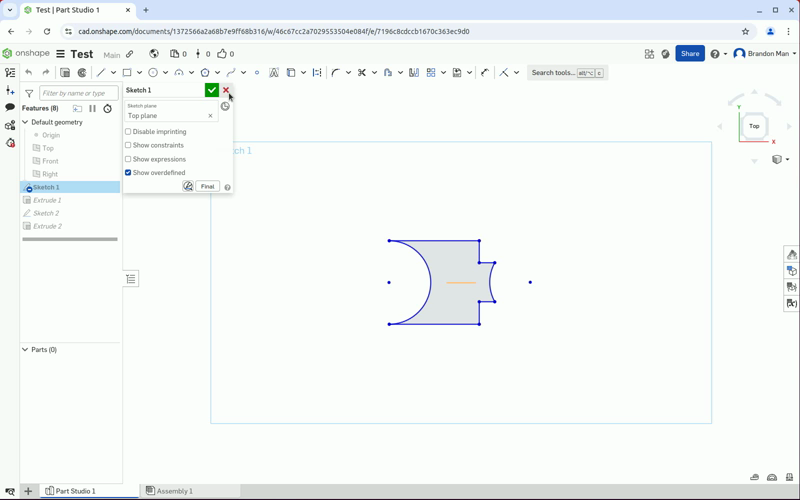
key(shift+s)
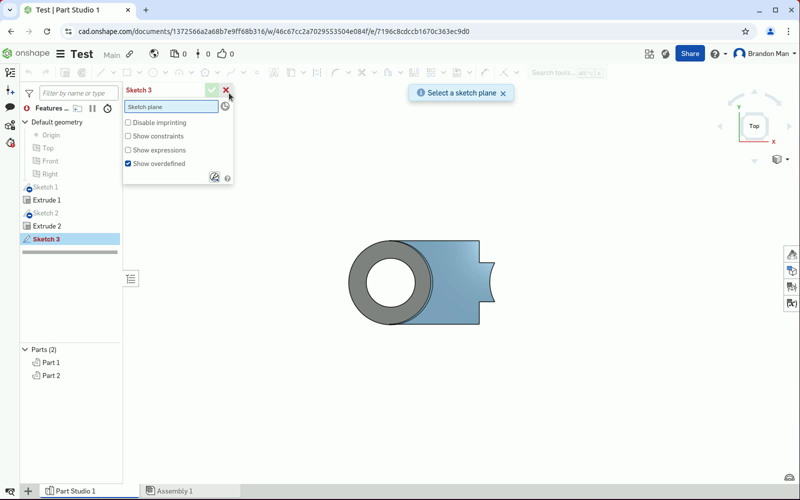
mouse_move(73, 150)
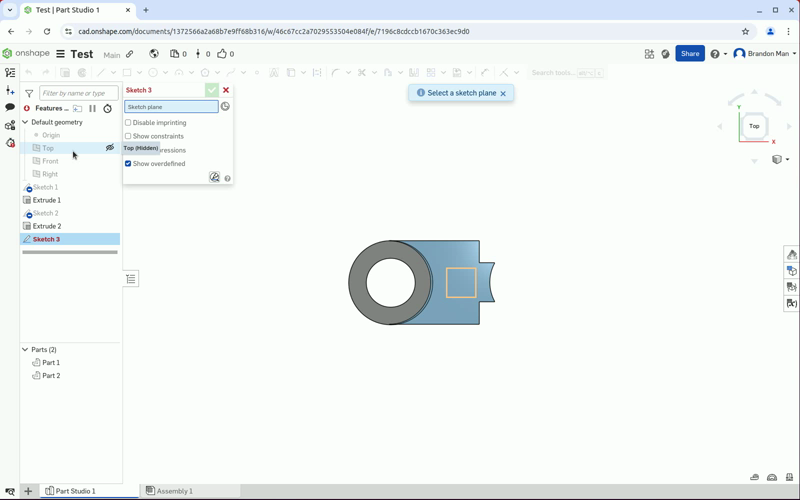
click(73, 150)
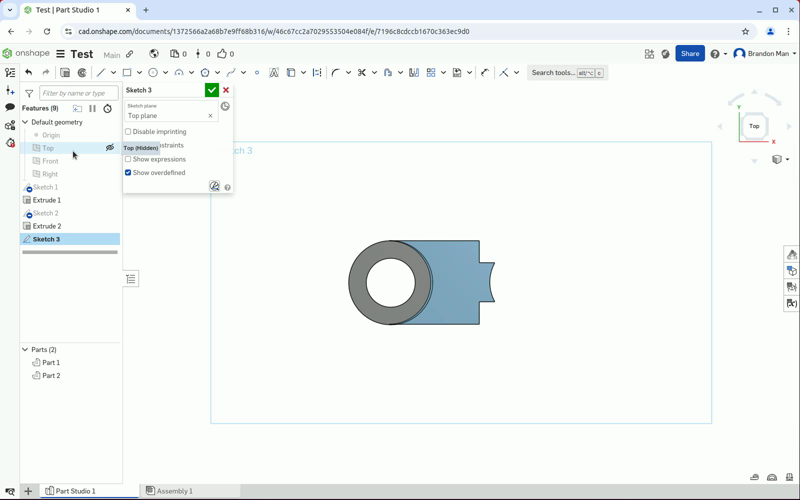
mouse_move(73, 352)
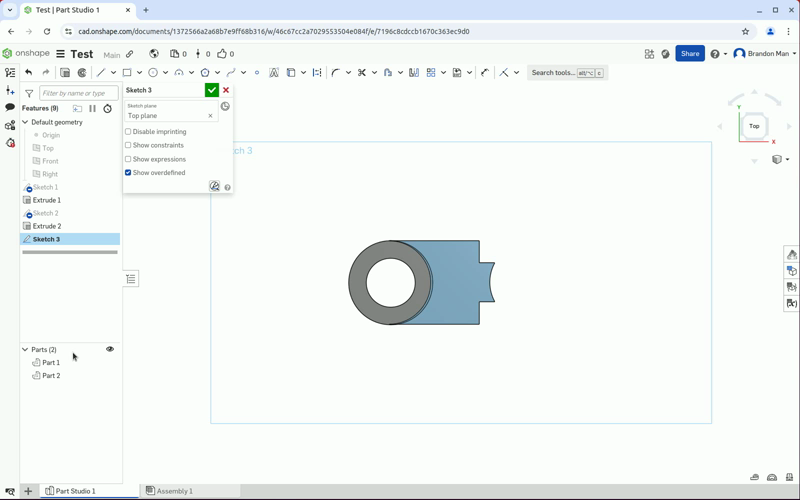
key(y)
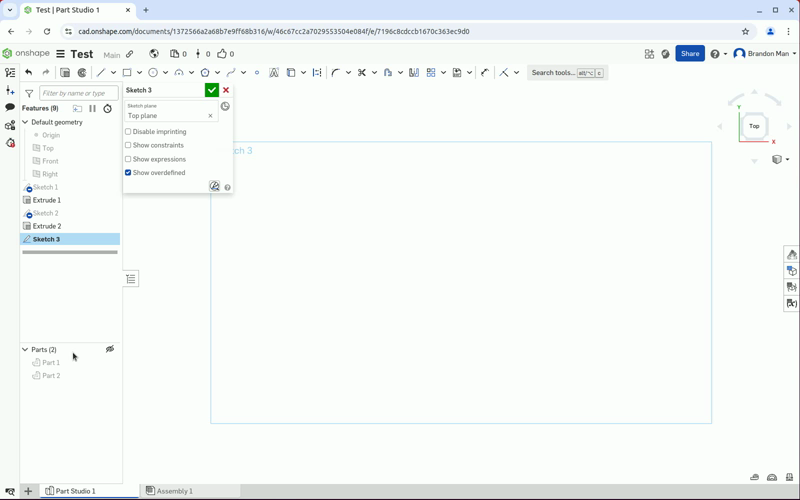
key(l)
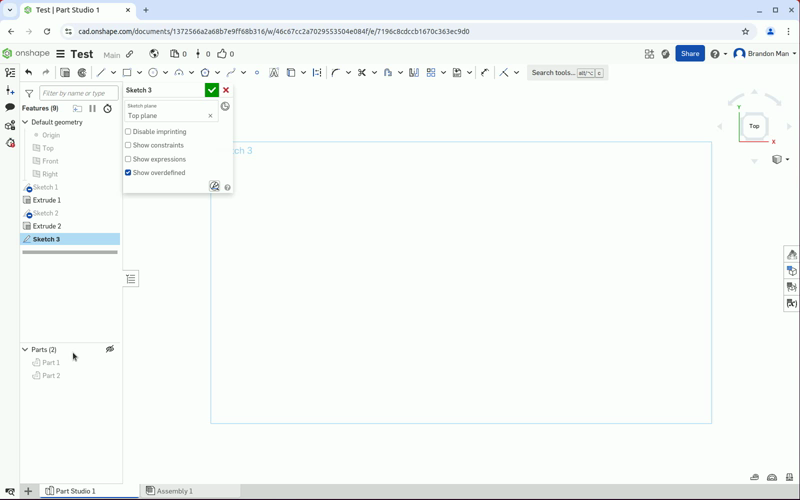
key_down(shift)
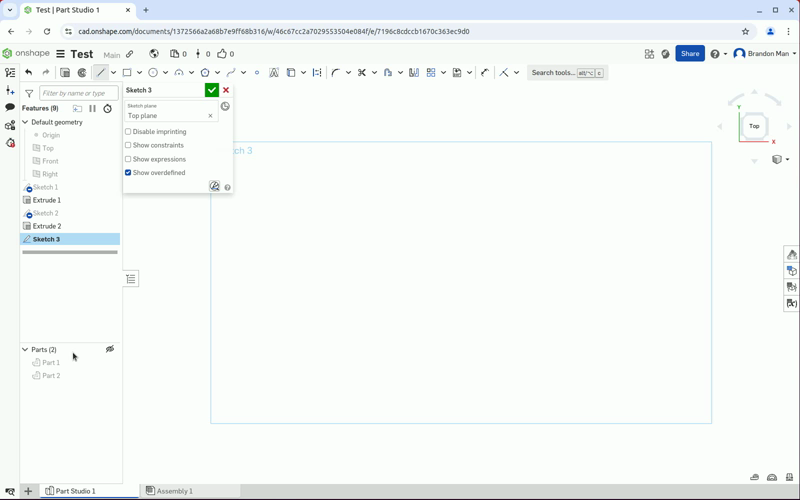
mouse_move(494, 301)
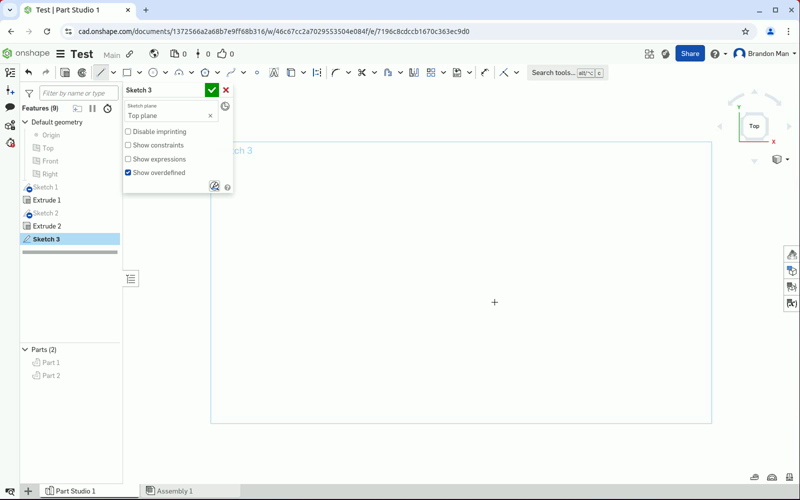
click(494, 301)
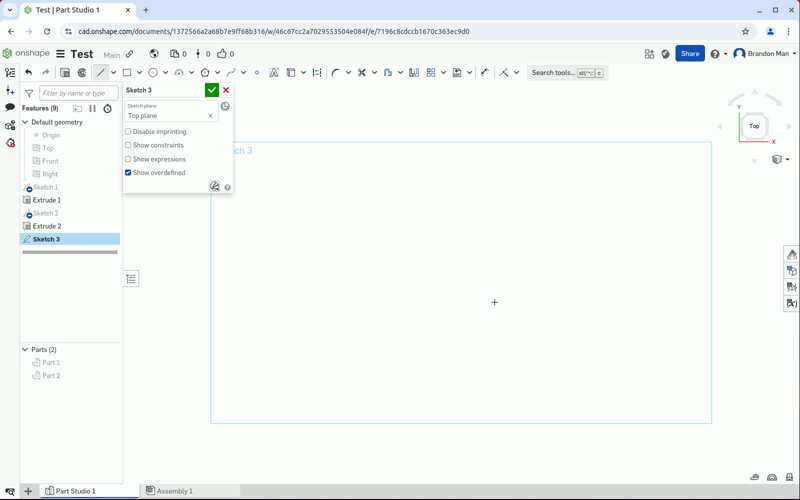
key_up(shift)
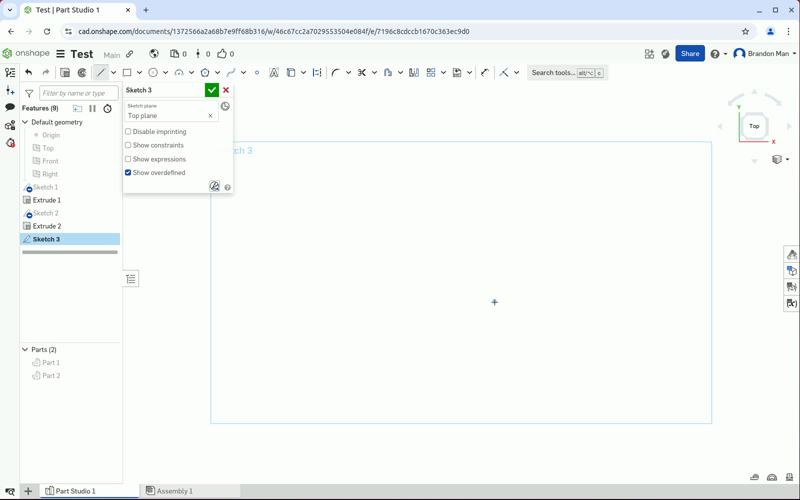
key_down(shift)
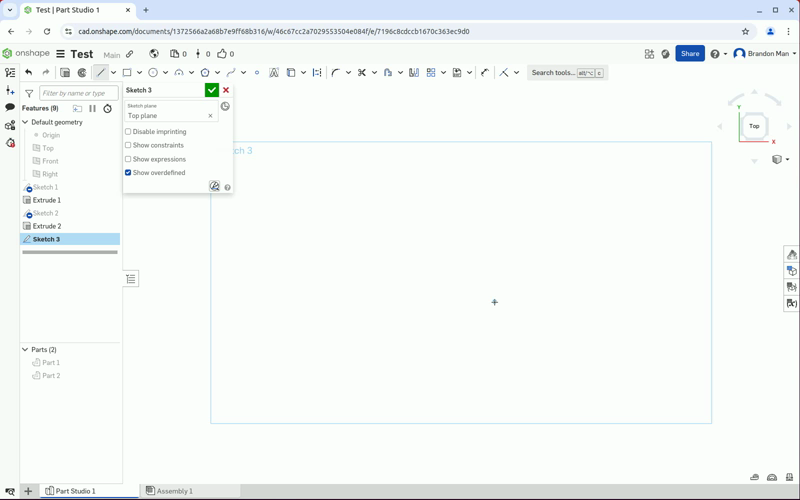
mouse_move(524, 301)
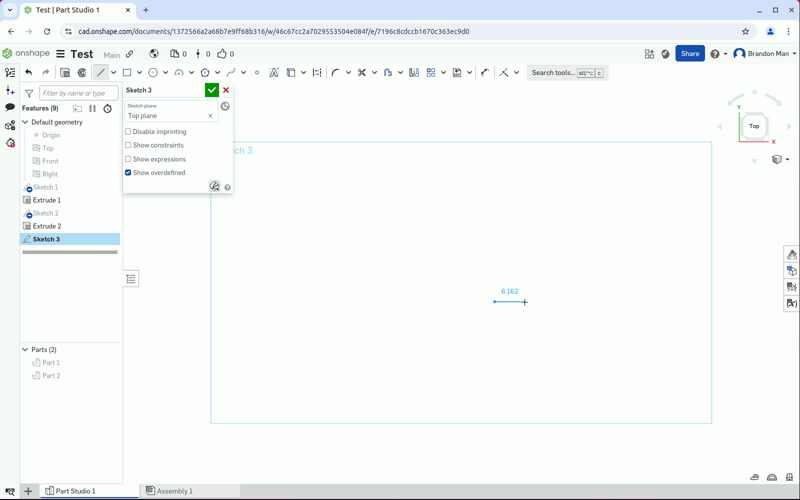
mouse_move(507, 301)
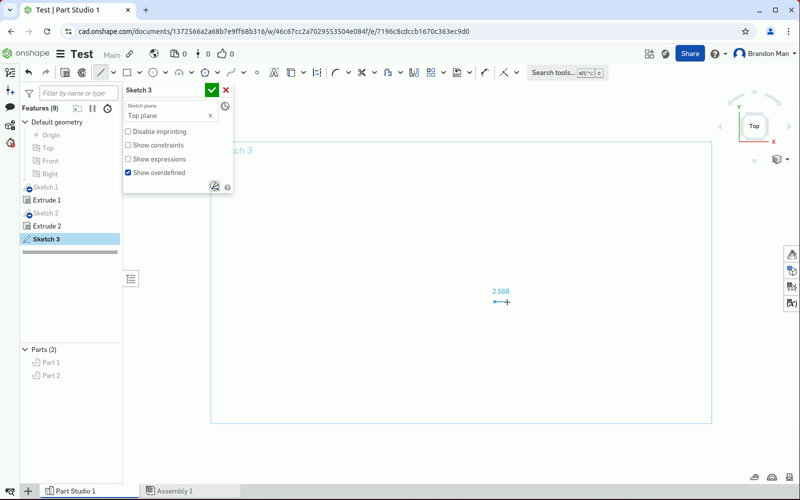
click(507, 301)
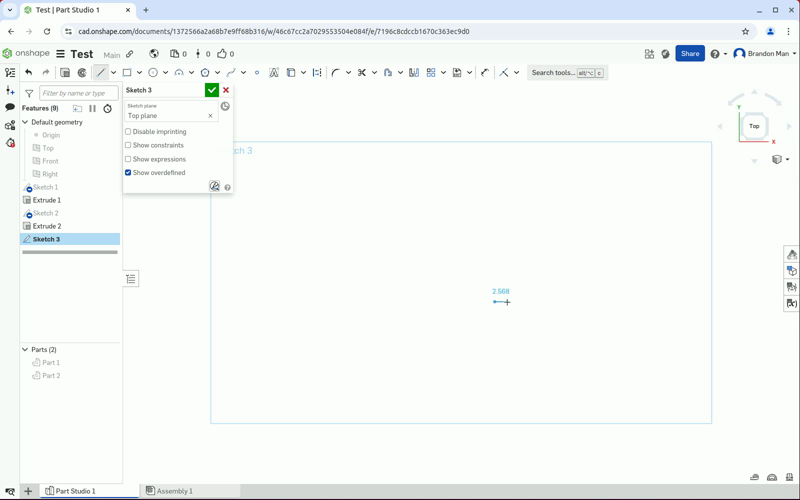
key_up(shift)
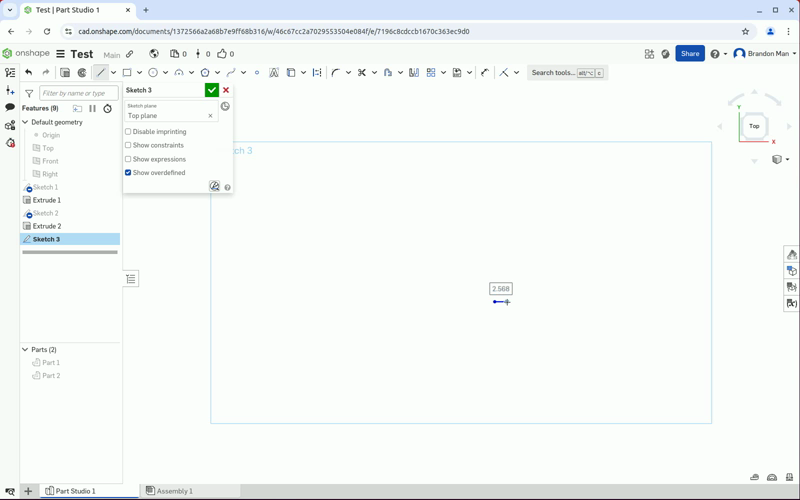
key_down(shift)
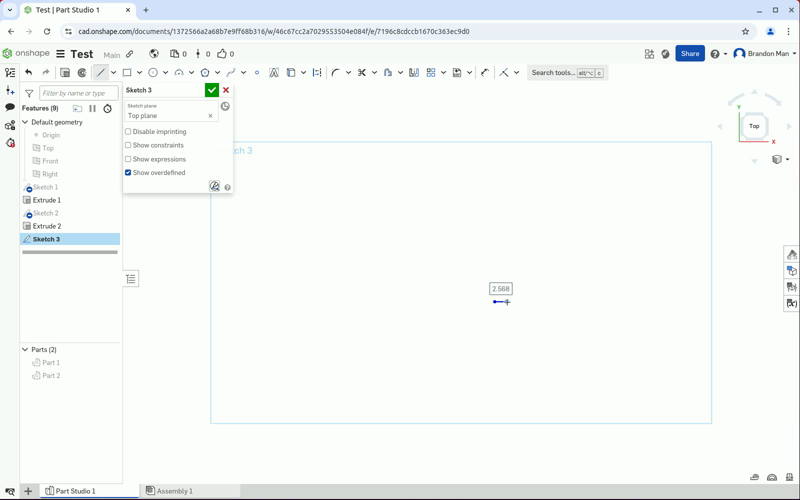
mouse_move(537, 301)
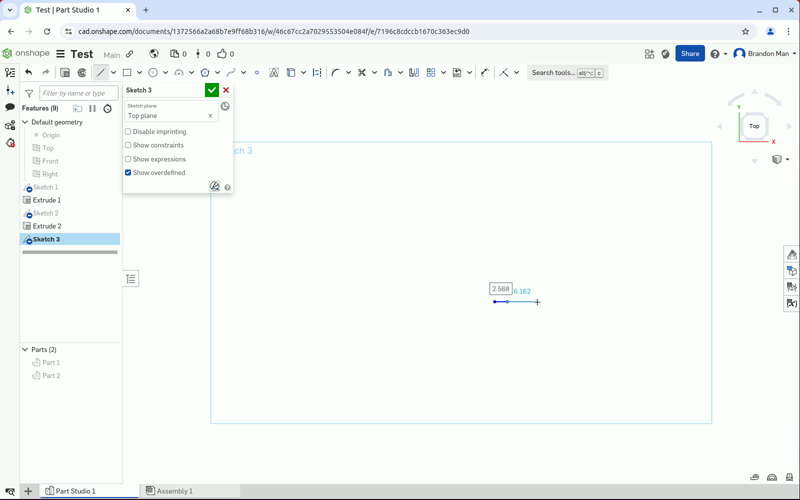
mouse_move(507, 315)
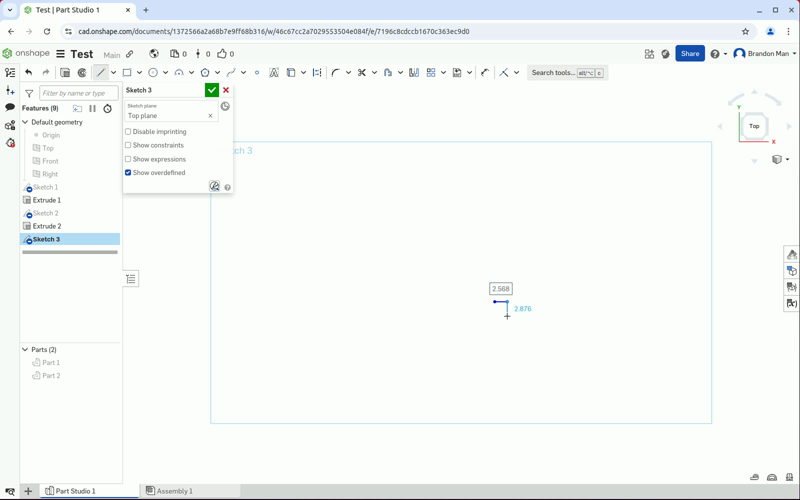
click(507, 315)
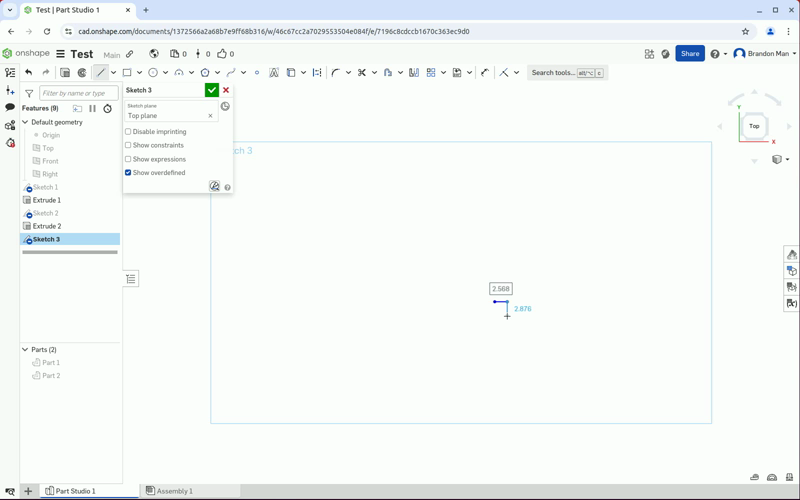
key_up(shift)
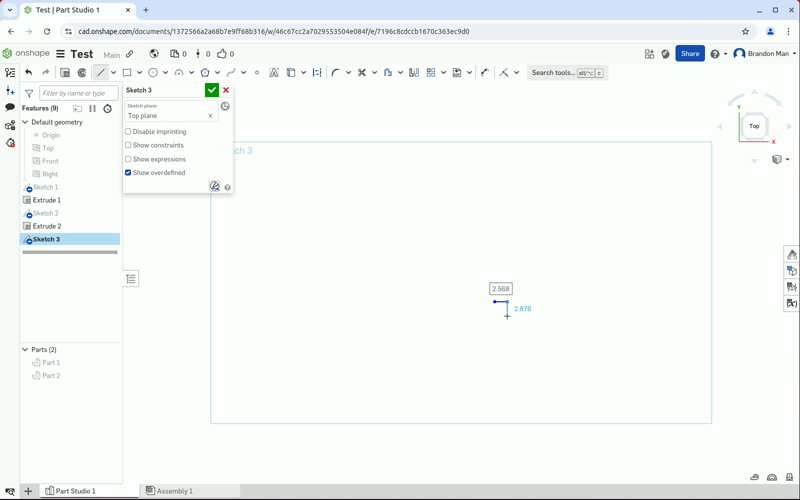
key(esc)
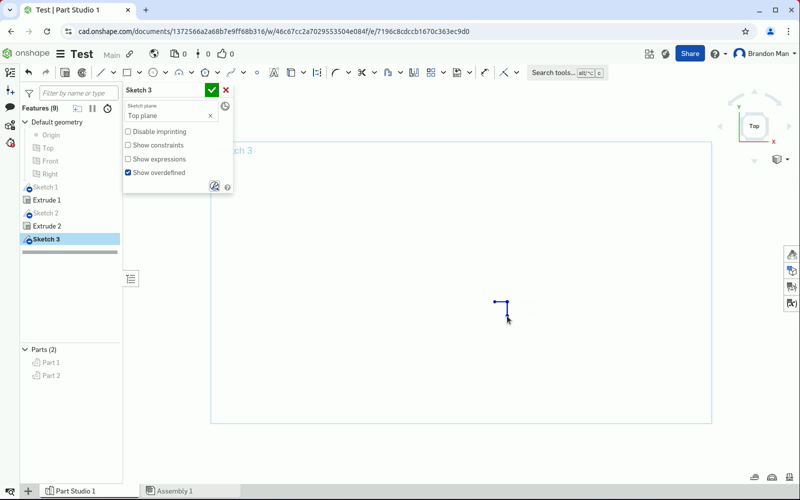
key(a)
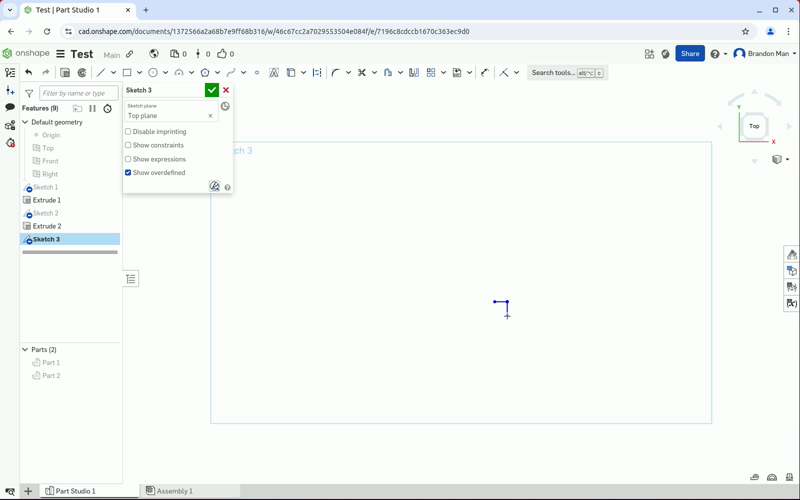
mouse_move(507, 315)
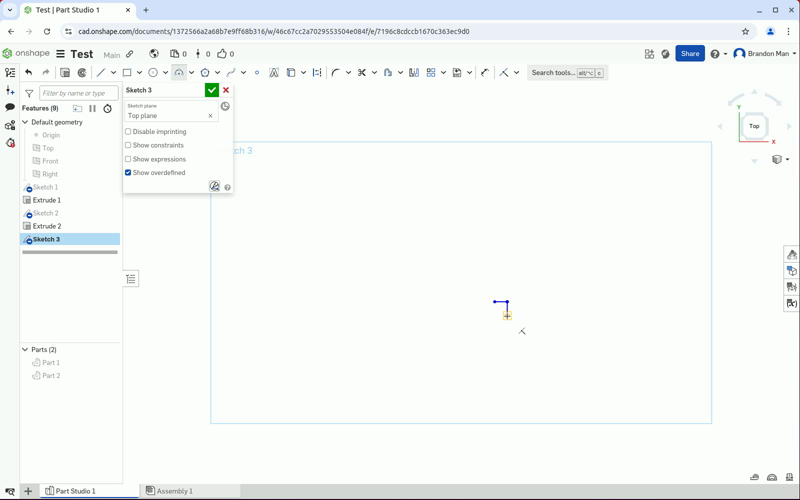
click(507, 315)
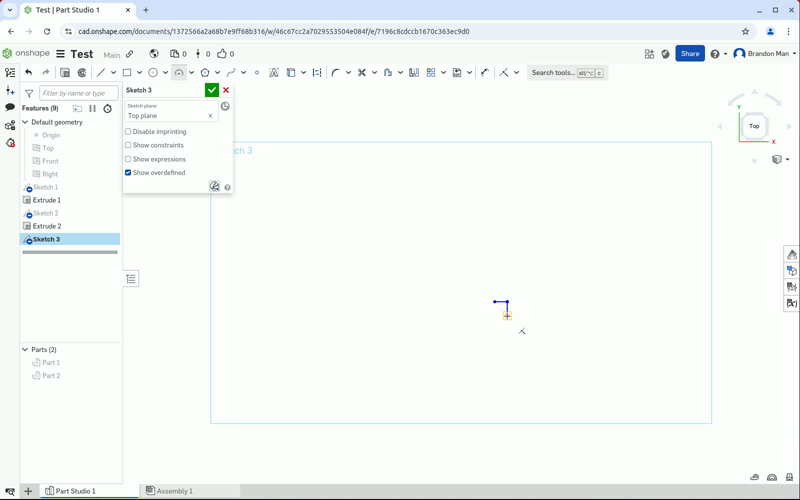
key_down(shift)
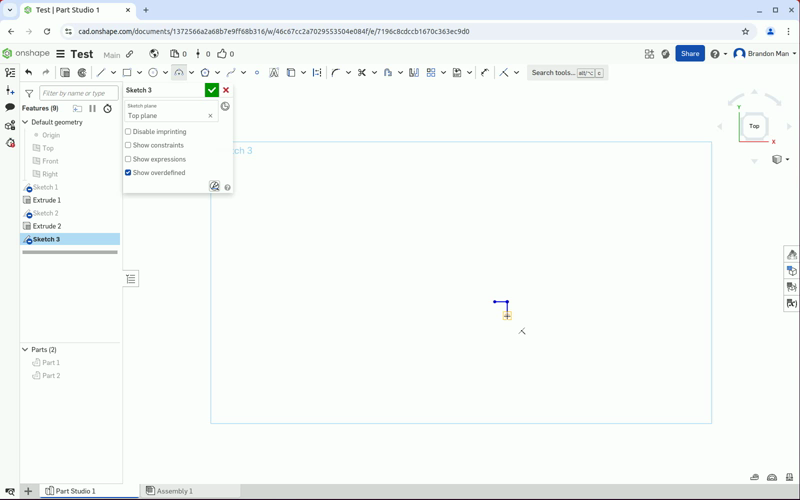
mouse_move(507, 248)
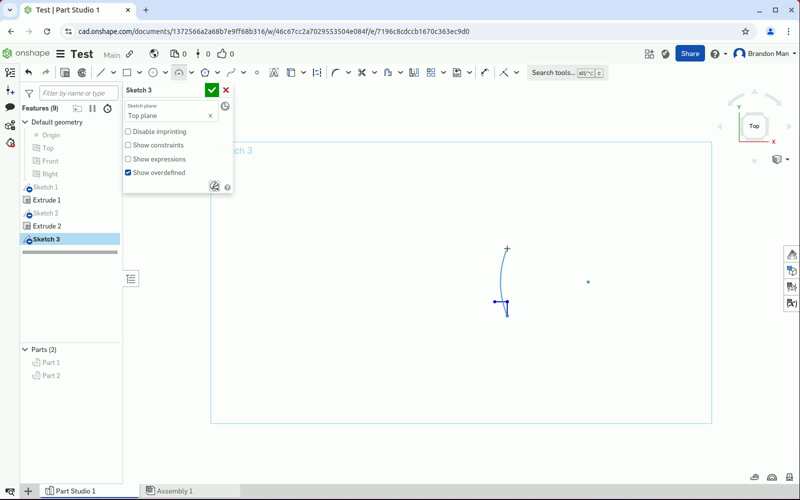
click(507, 248)
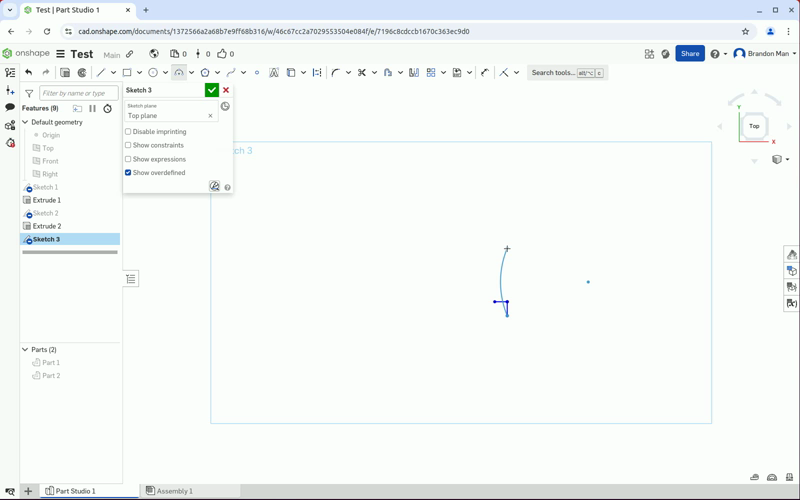
mouse_move(574, 282)
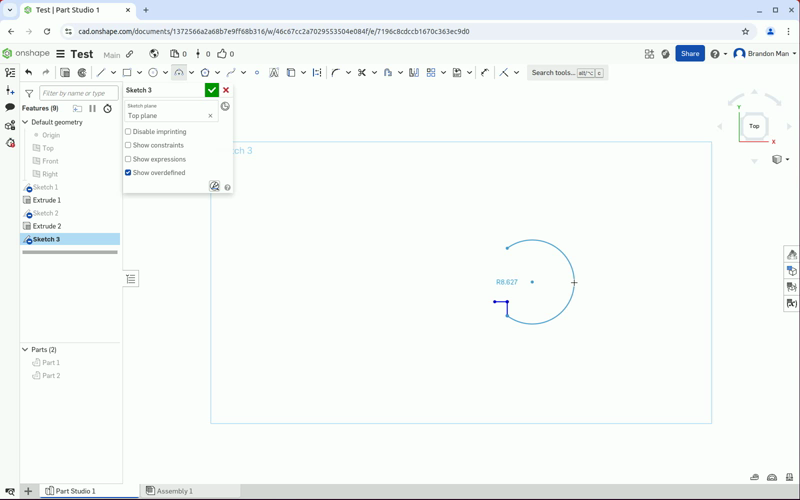
click(574, 282)
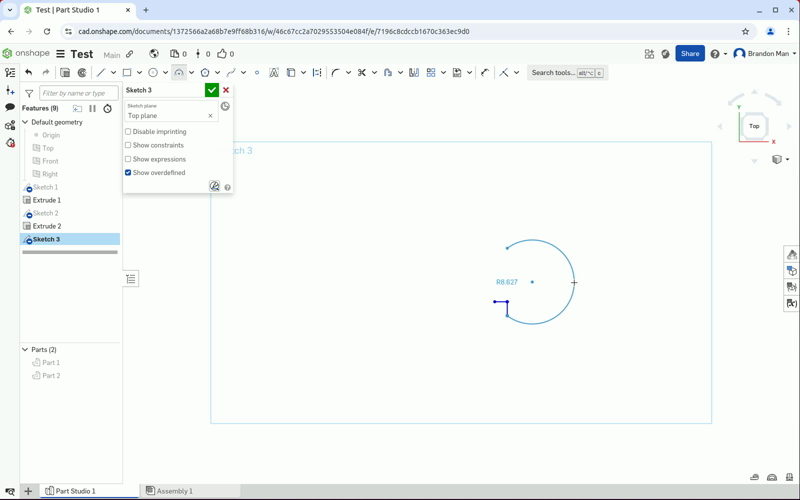
key_up(shift)
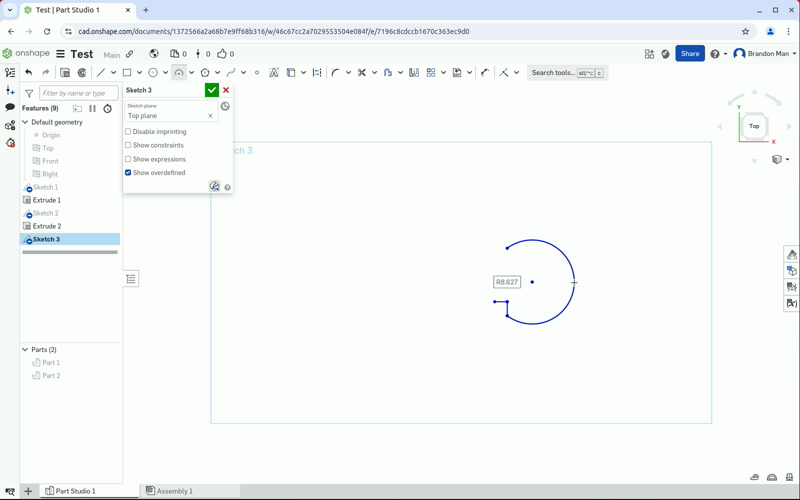
key(esc)
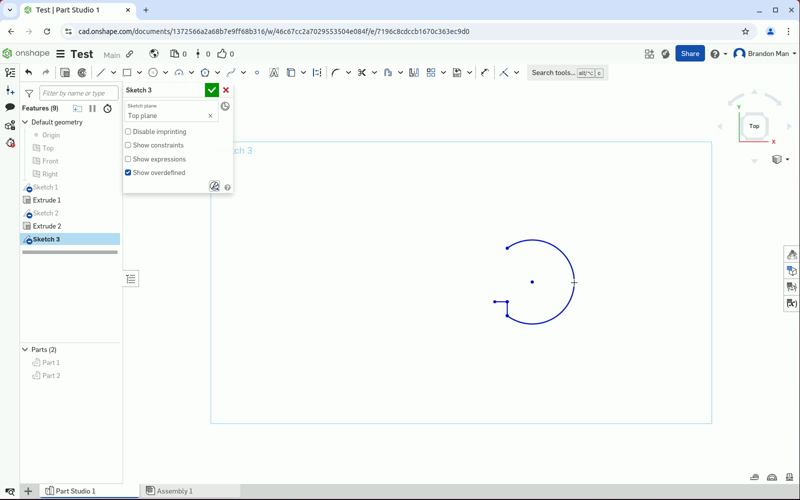
key(l)
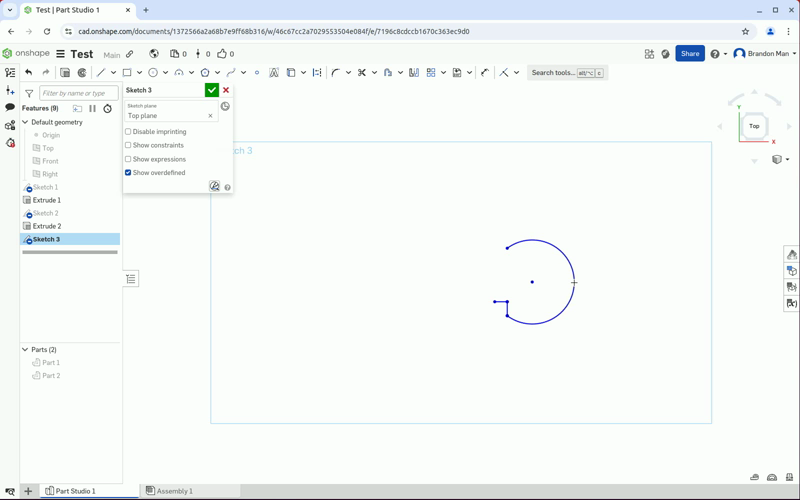
mouse_move(507, 248)
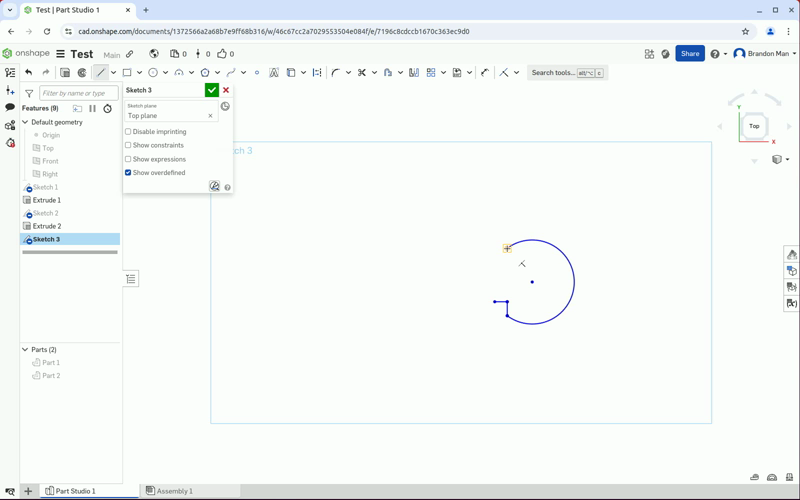
click(507, 248)
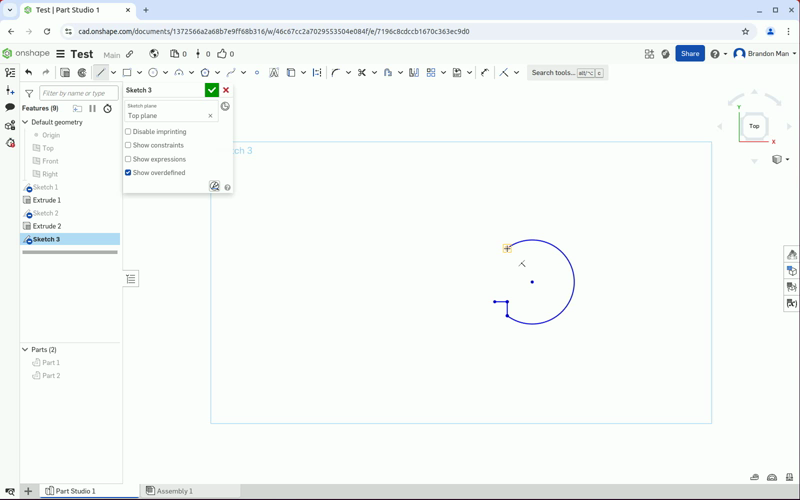
key_down(shift)
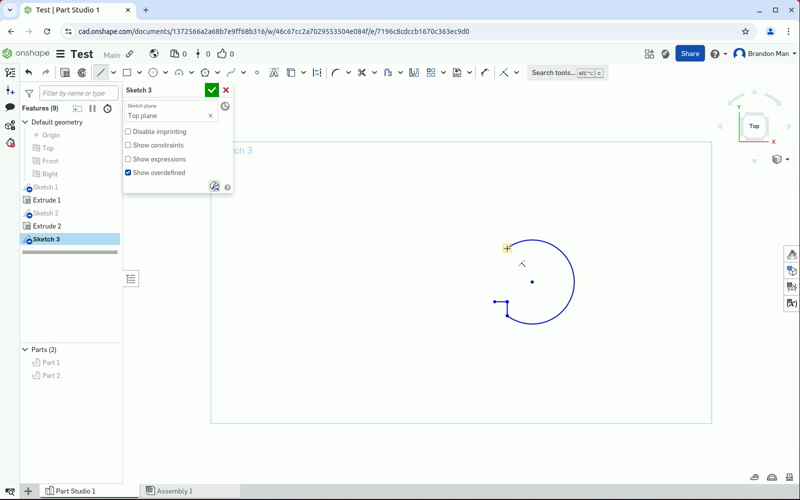
mouse_move(537, 248)
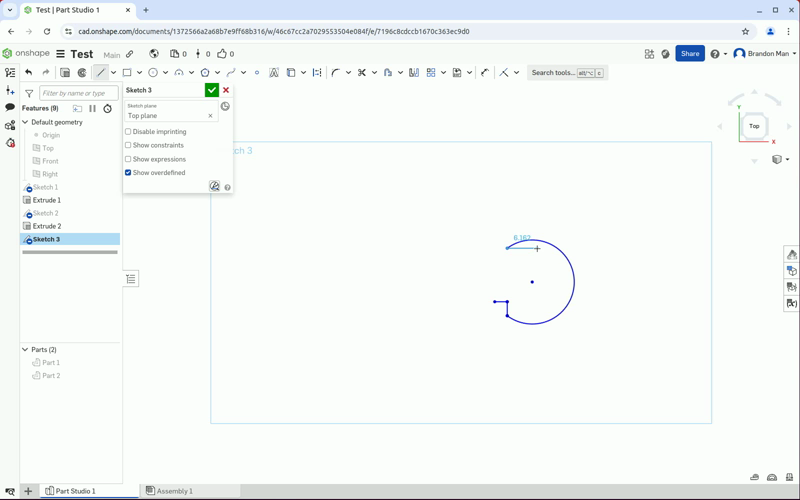
mouse_move(507, 262)
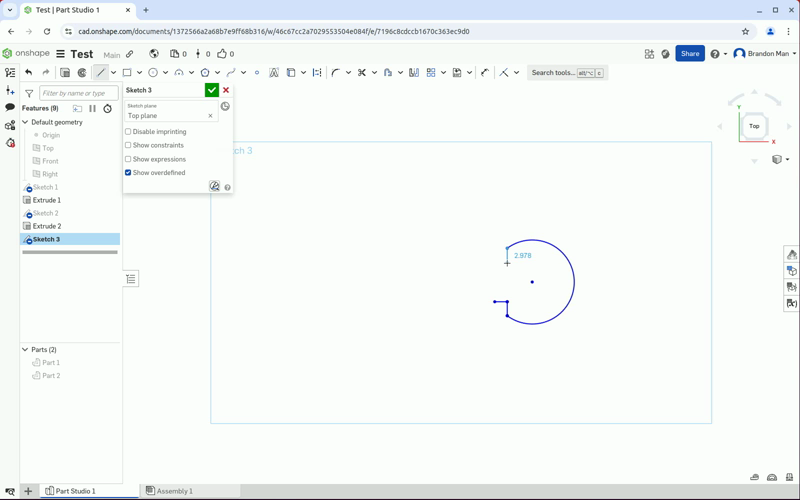
click(507, 262)
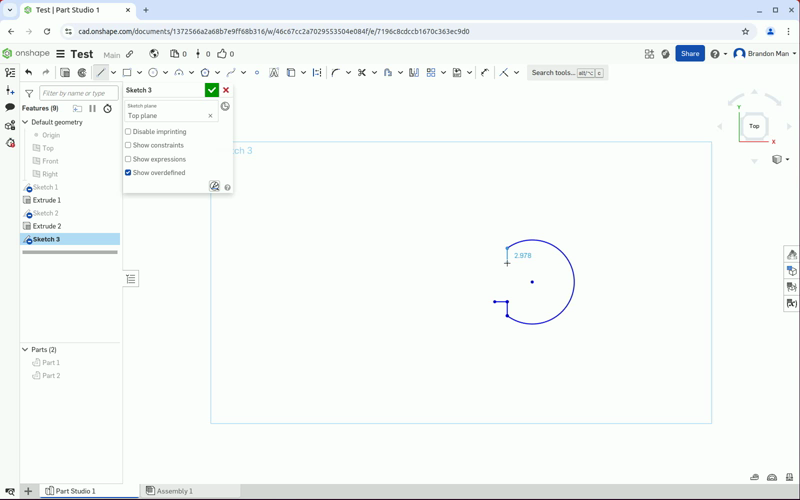
key_up(shift)
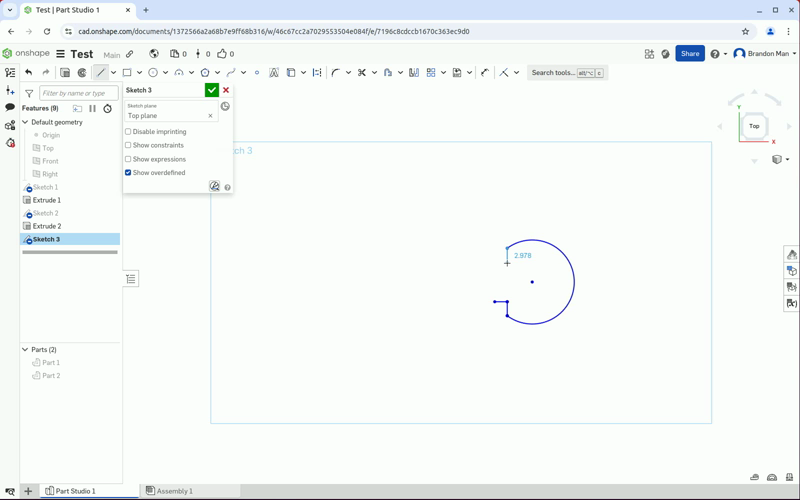
key_down(shift)
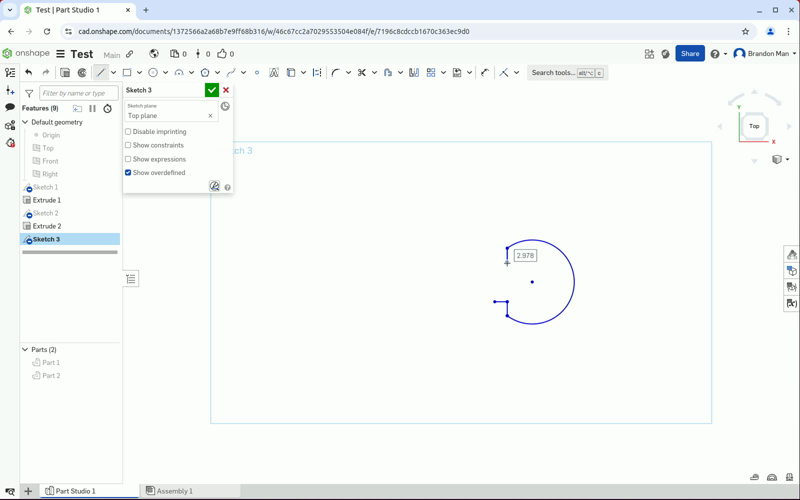
mouse_move(537, 262)
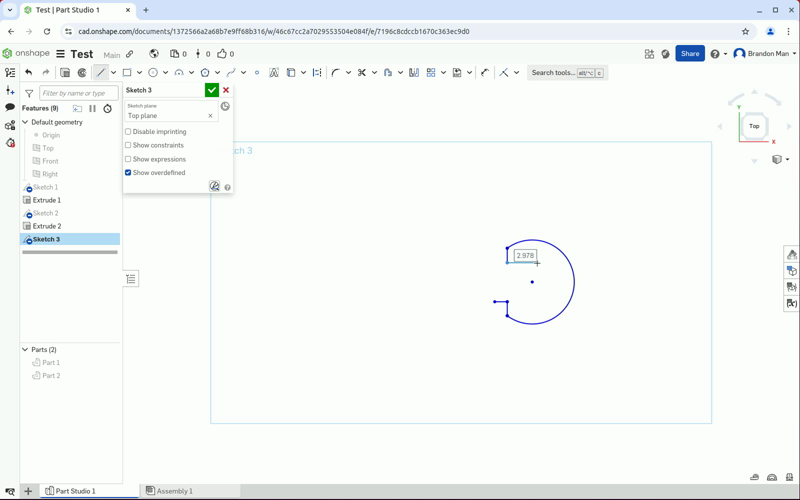
mouse_move(494, 262)
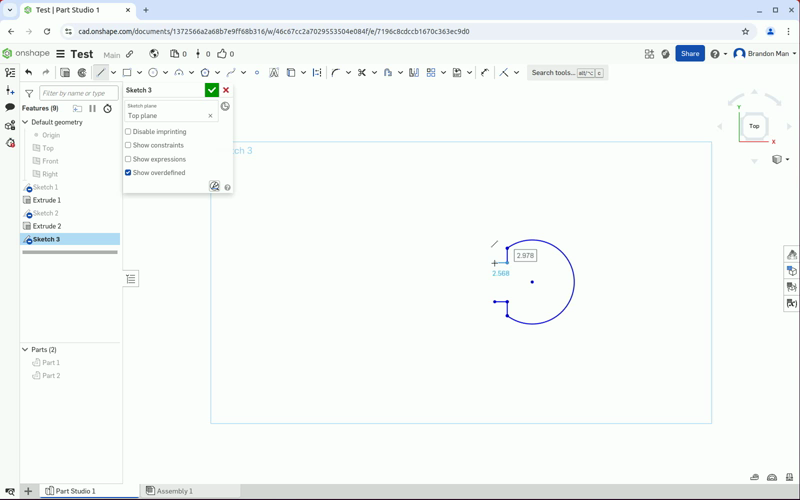
click(494, 262)
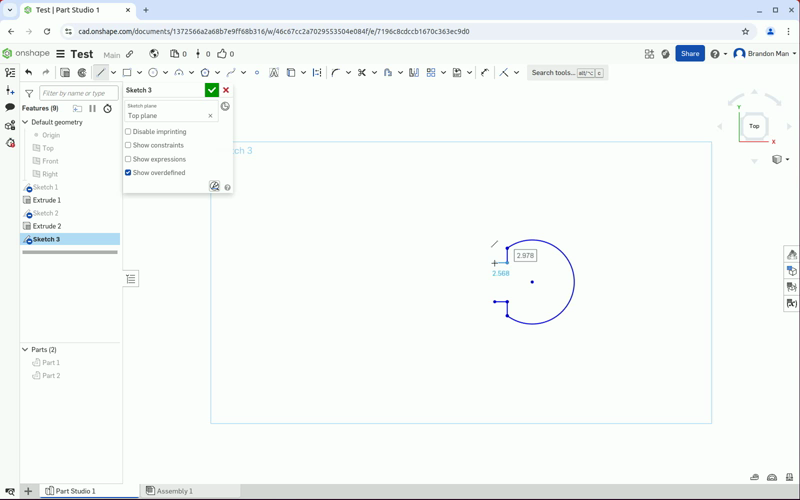
key_up(shift)
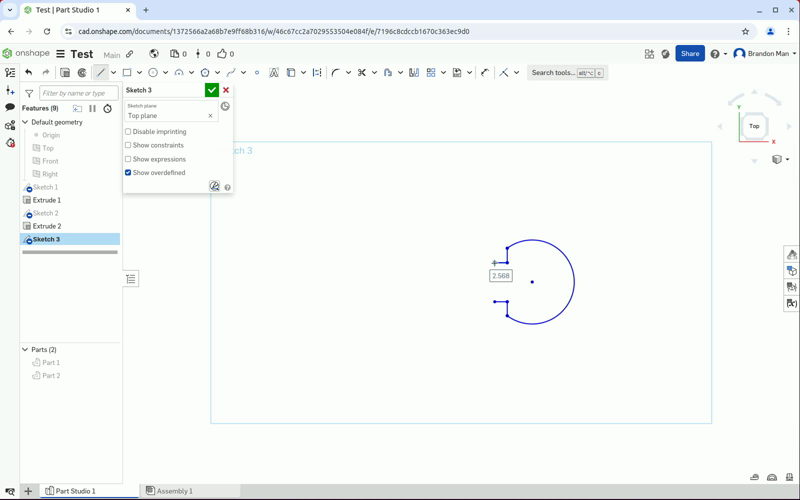
key(esc)
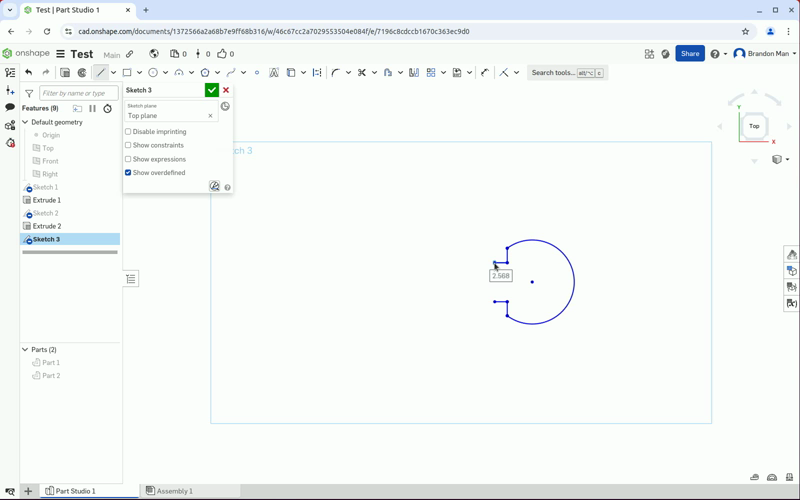
key(a)
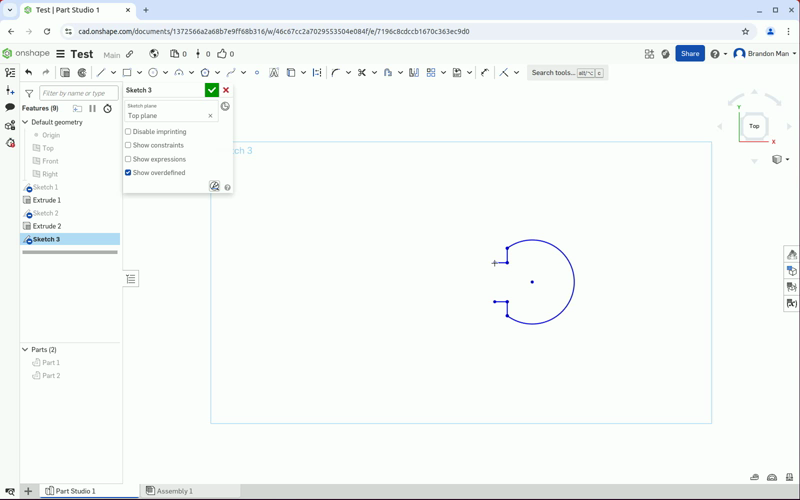
mouse_move(494, 262)
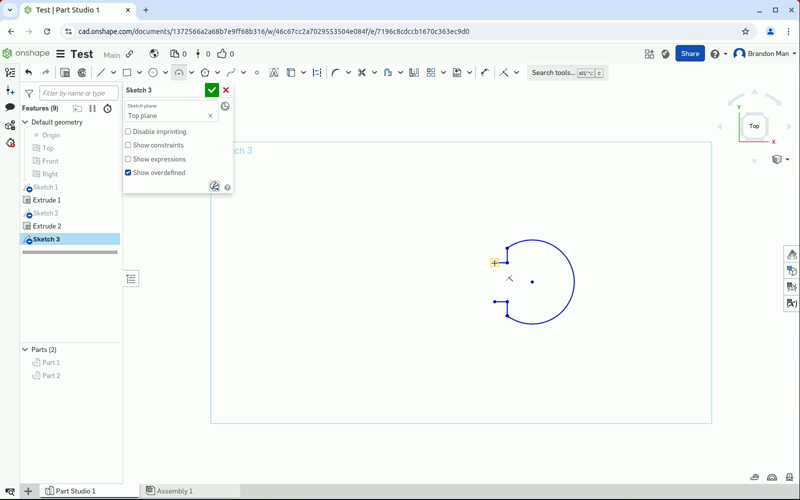
click(494, 262)
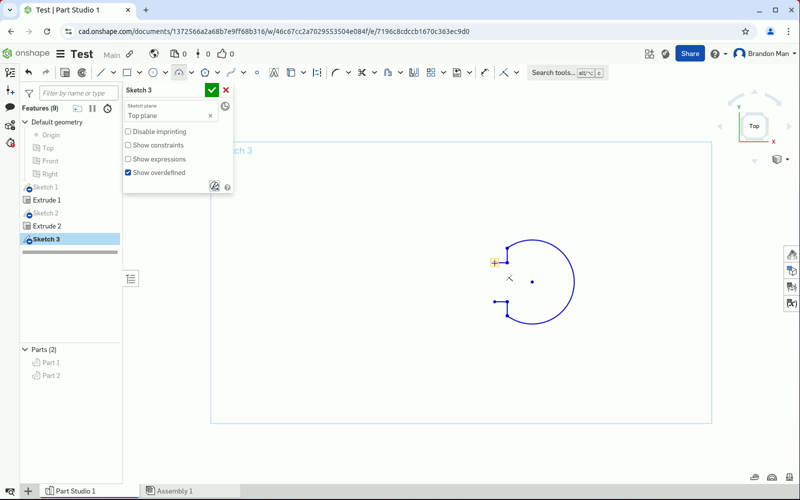
mouse_move(494, 301)
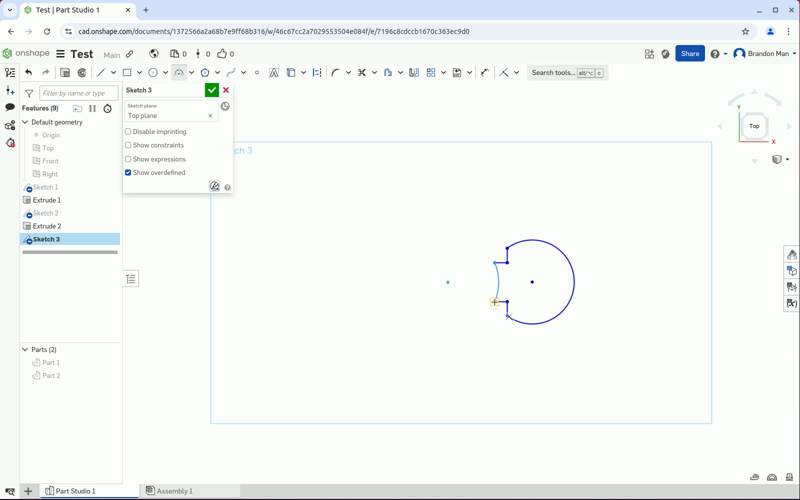
click(494, 301)
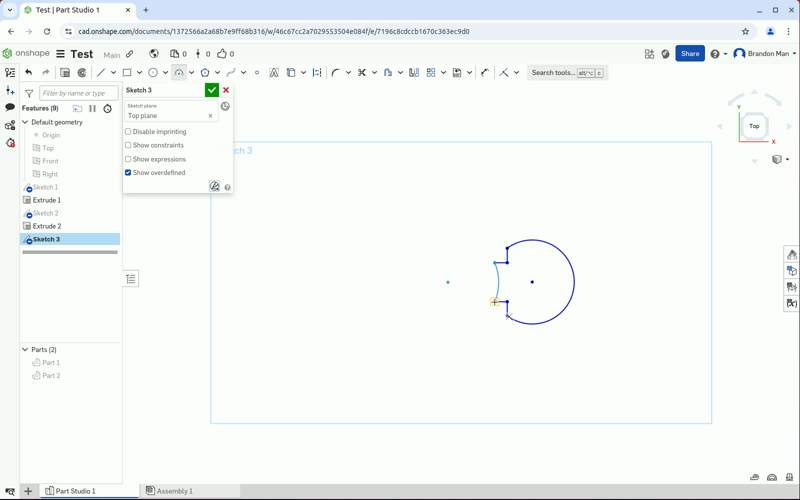
key_down(shift)
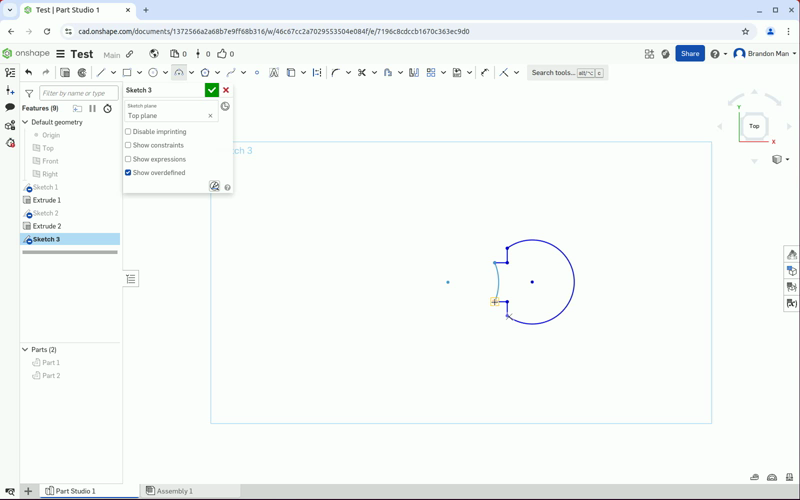
mouse_move(490, 282)
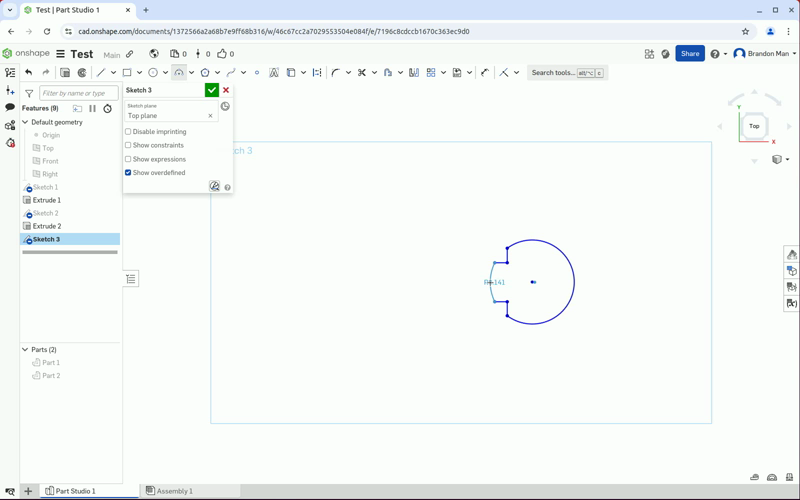
click(490, 282)
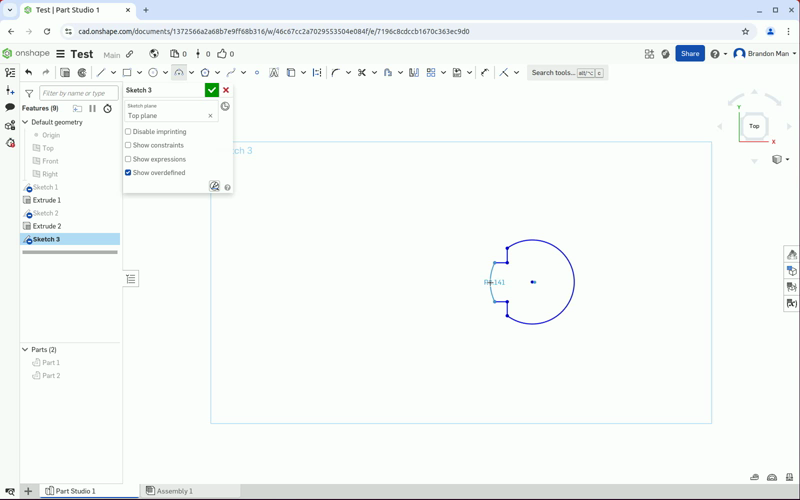
key_up(shift)
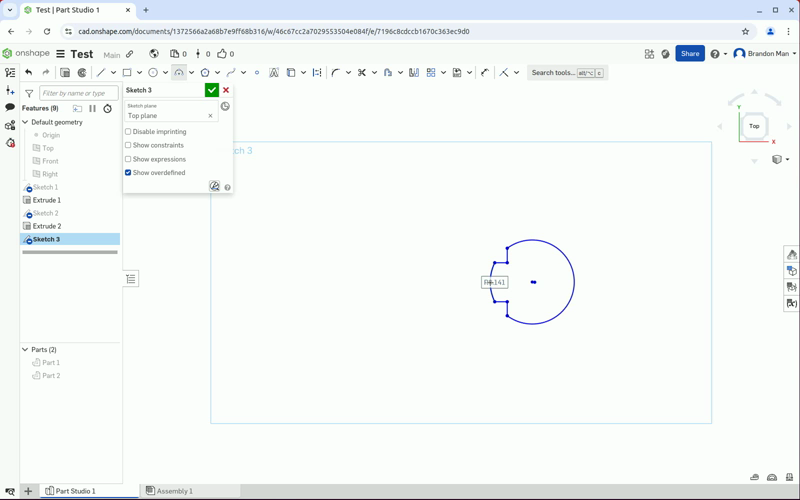
key(esc)
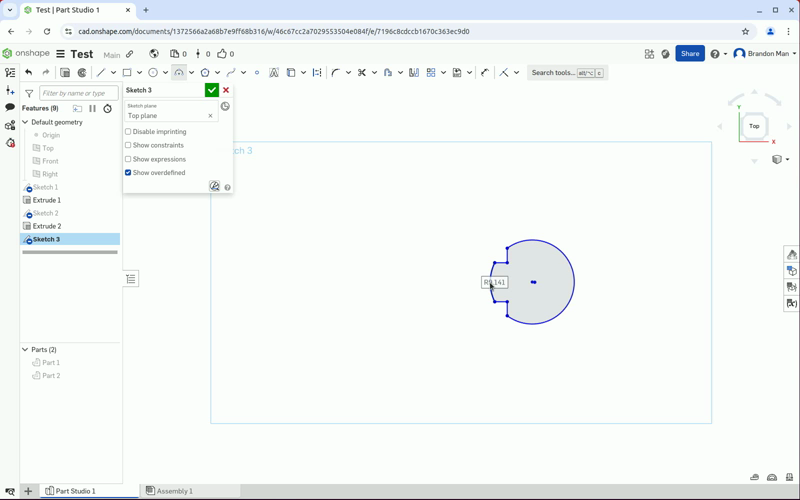
key(c)
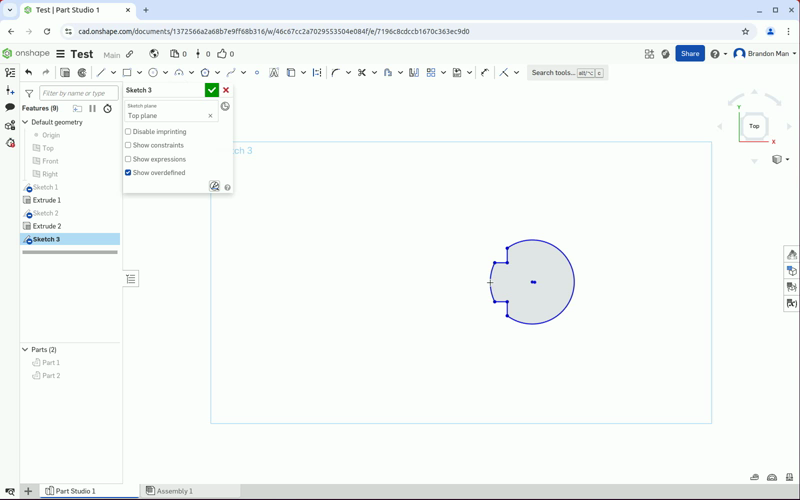
key_down(shift)
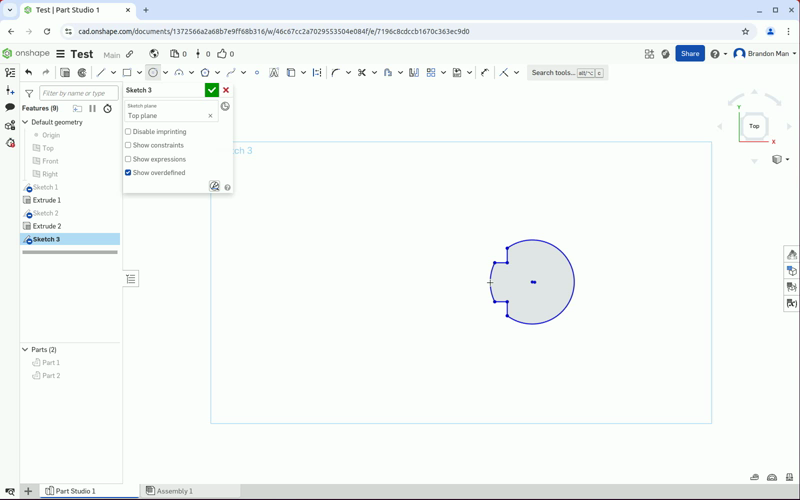
mouse_move(532, 282)
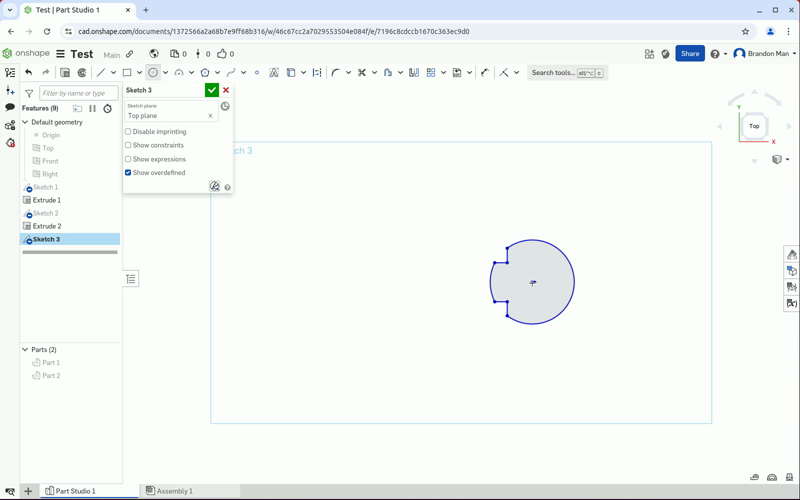
scroll(6)
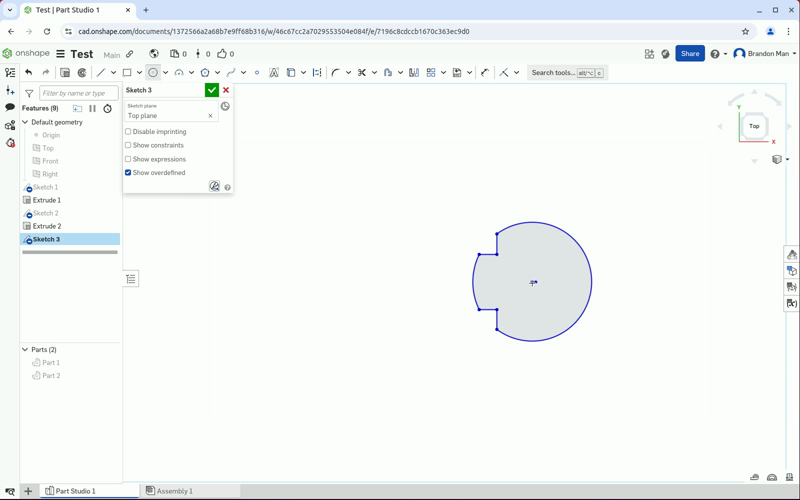
scroll(6)
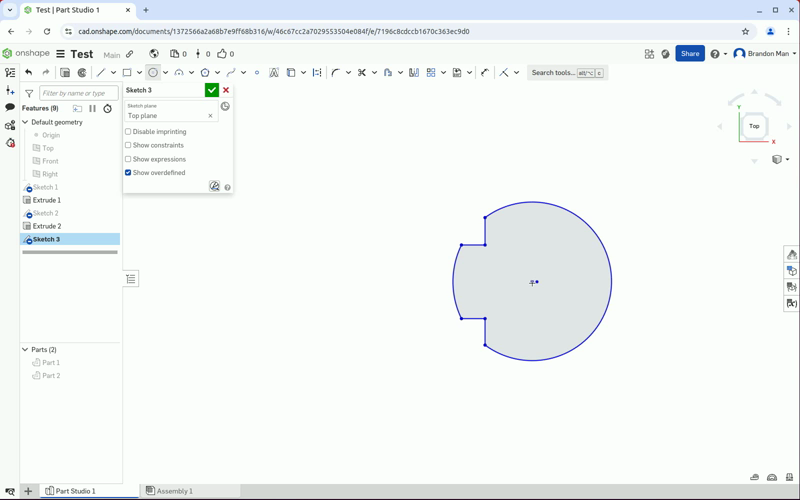
scroll(6)
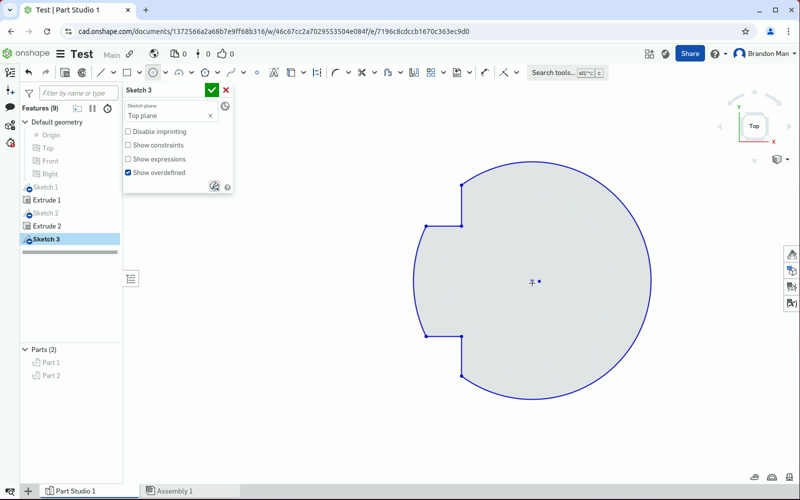
scroll(6)
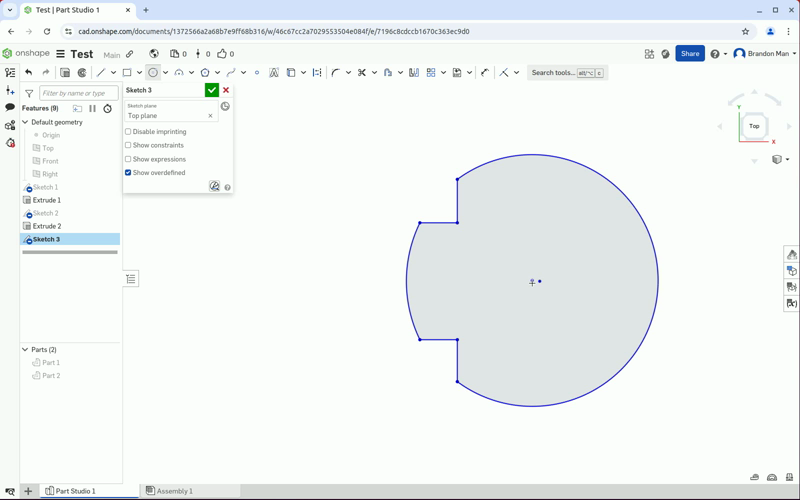
scroll(6)
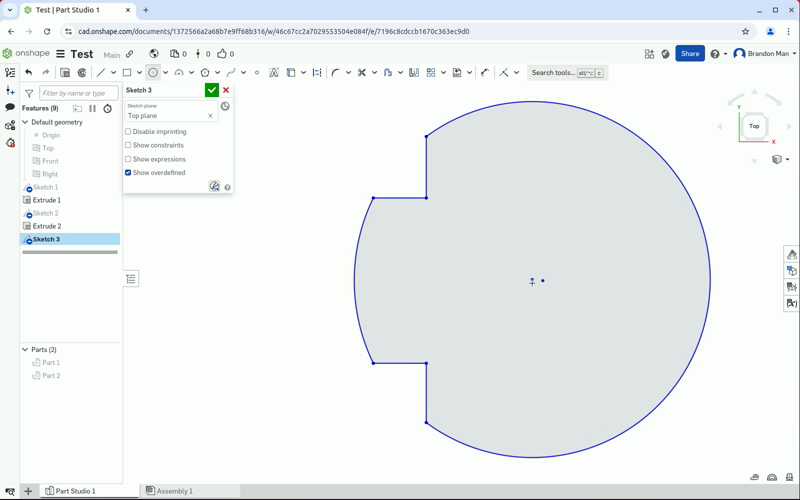
scroll(6)
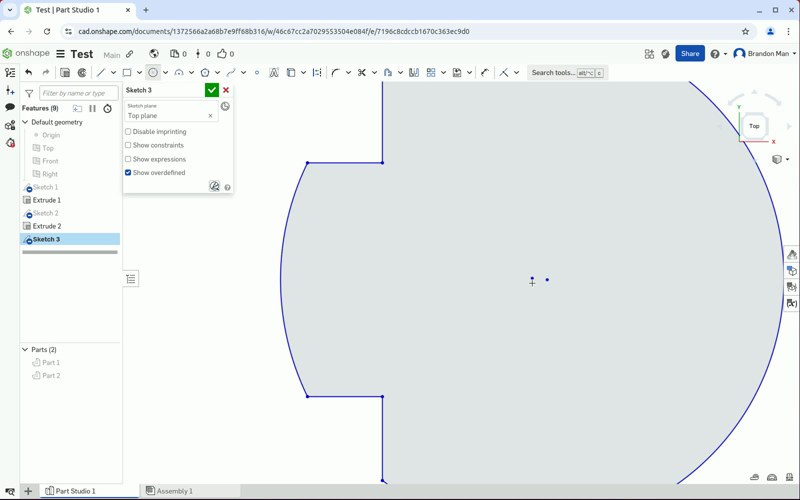
scroll(6)
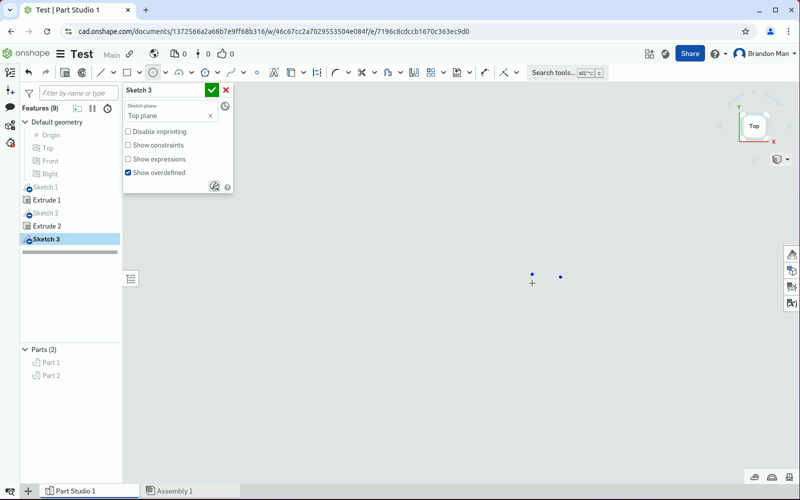
click(532, 282)
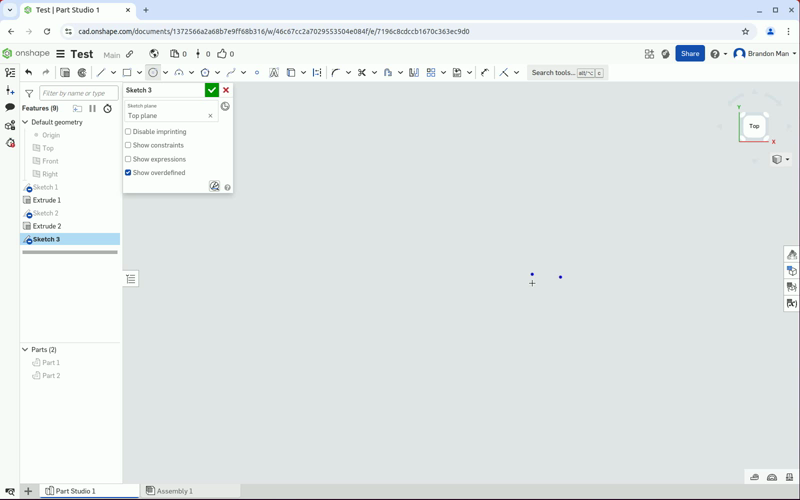
scroll(-6)
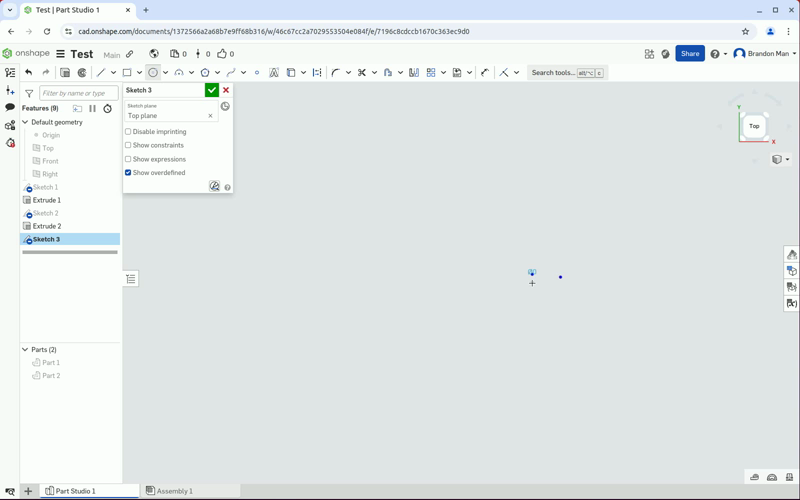
scroll(-6)
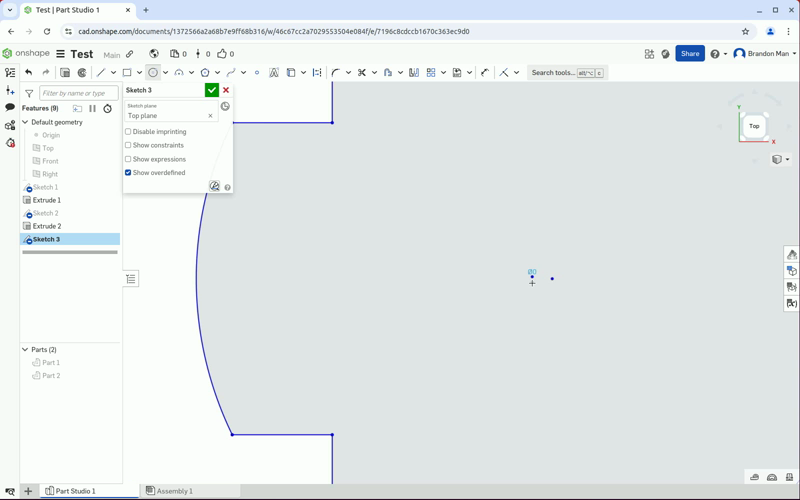
scroll(-6)
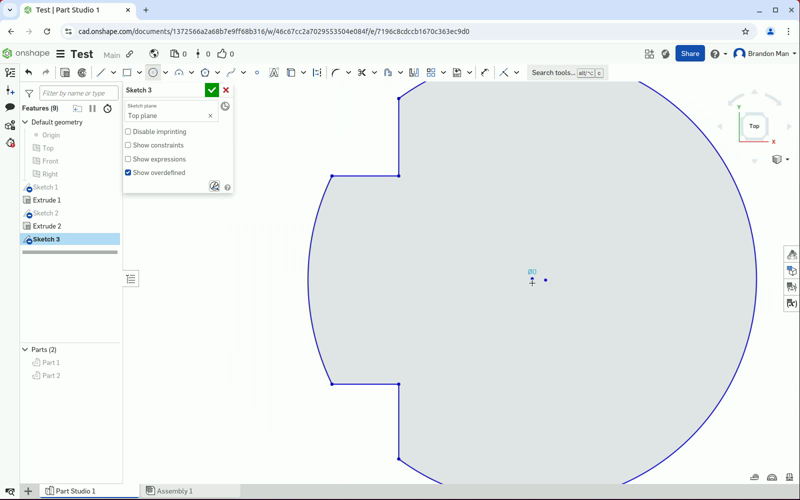
scroll(-6)
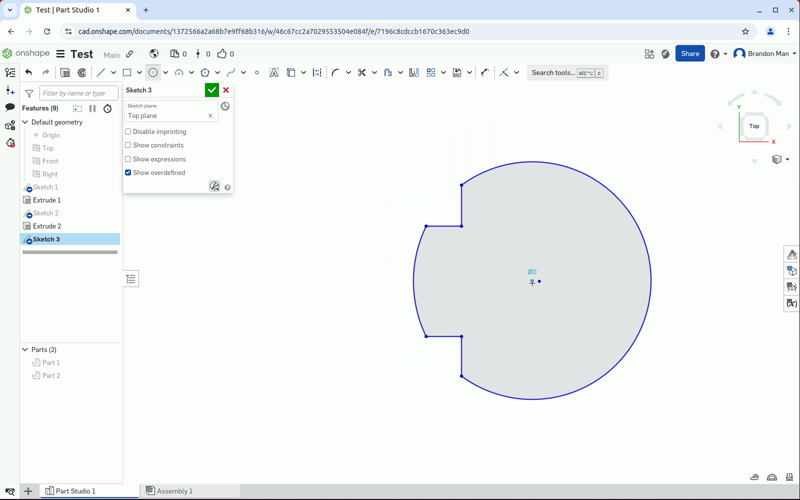
scroll(-6)
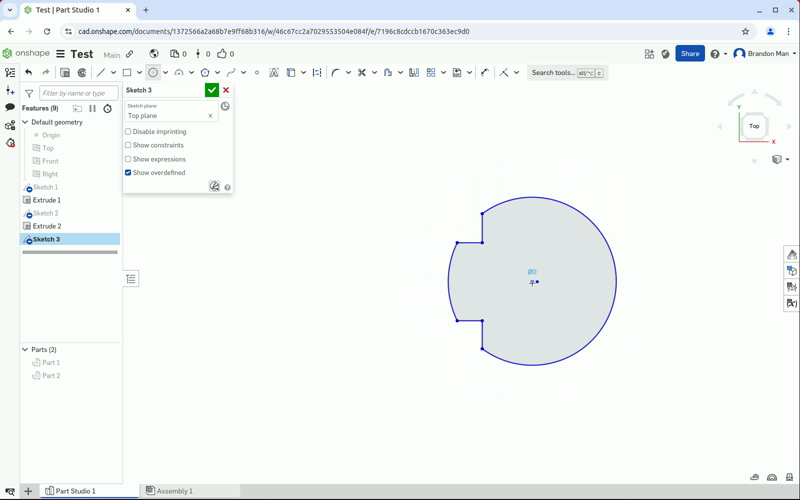
scroll(-6)
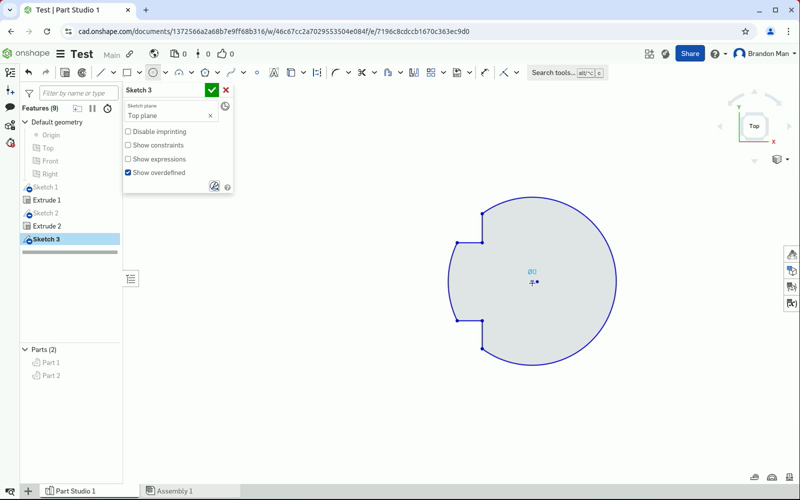
scroll(-6)
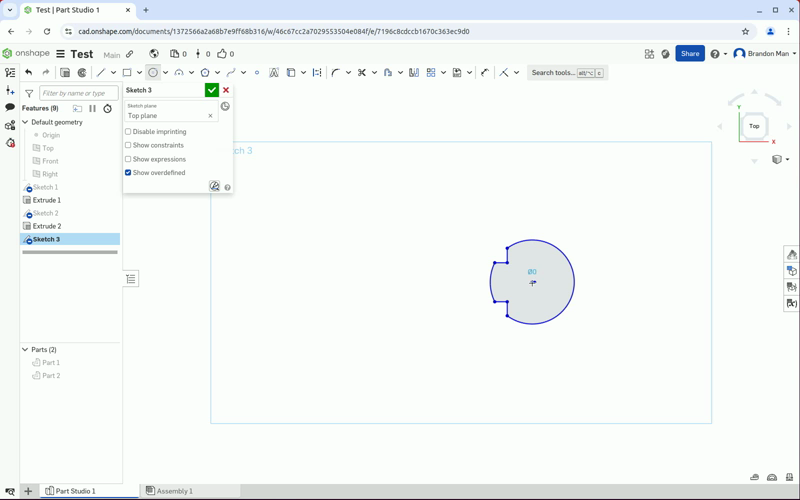
key_up(shift)
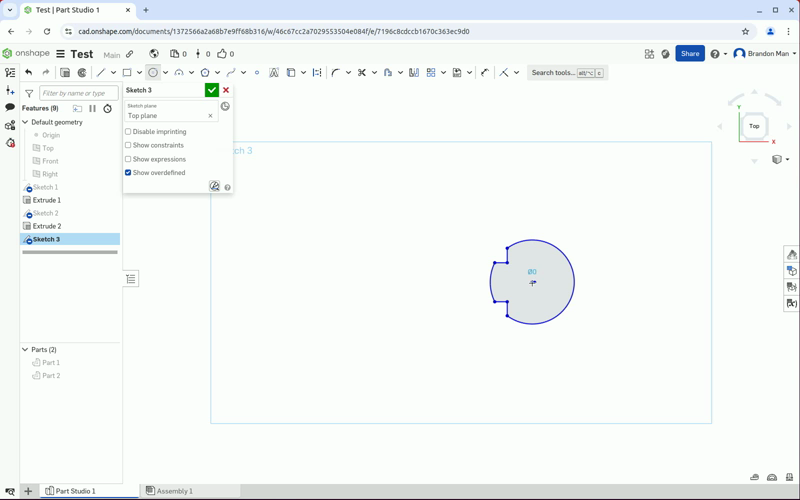
mouse_move(557, 282)
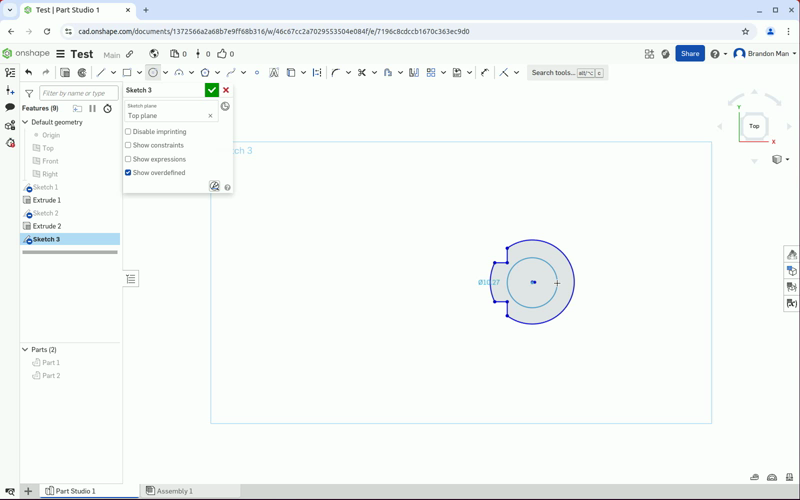
click(557, 282)
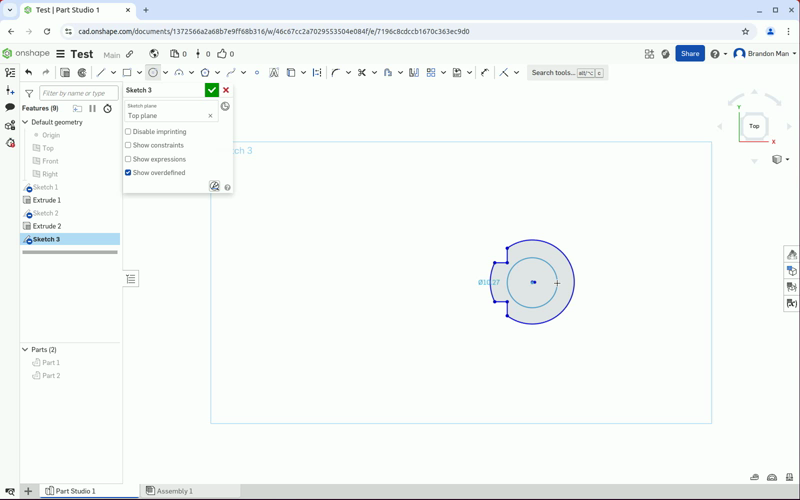
key(esc)
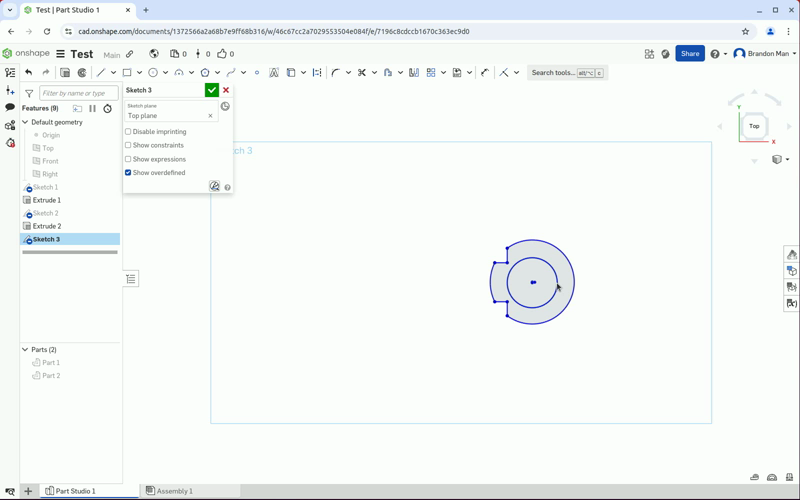
mouse_move(559, 266)
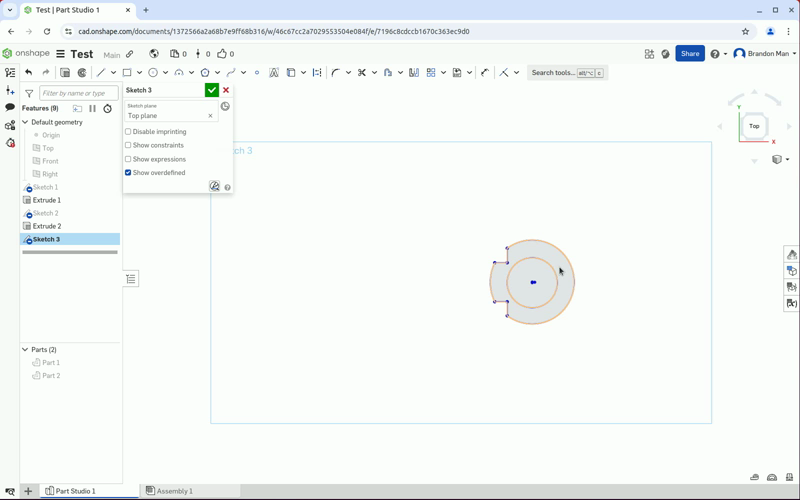
click(559, 266)
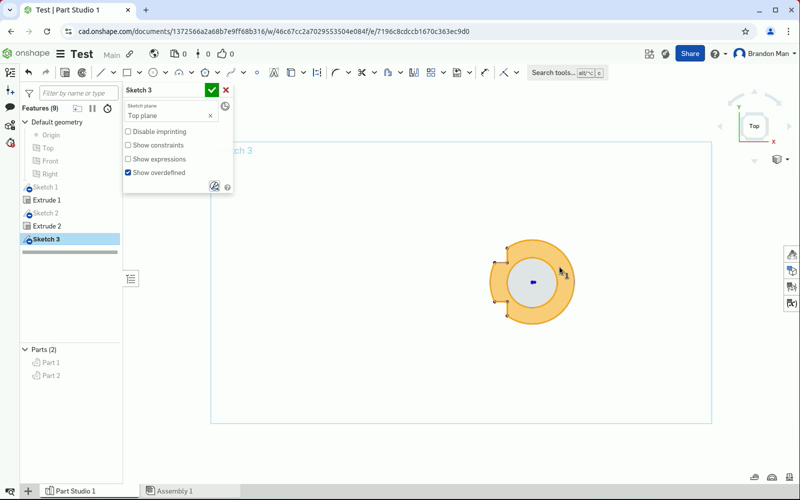
mouse_move(73, 352)
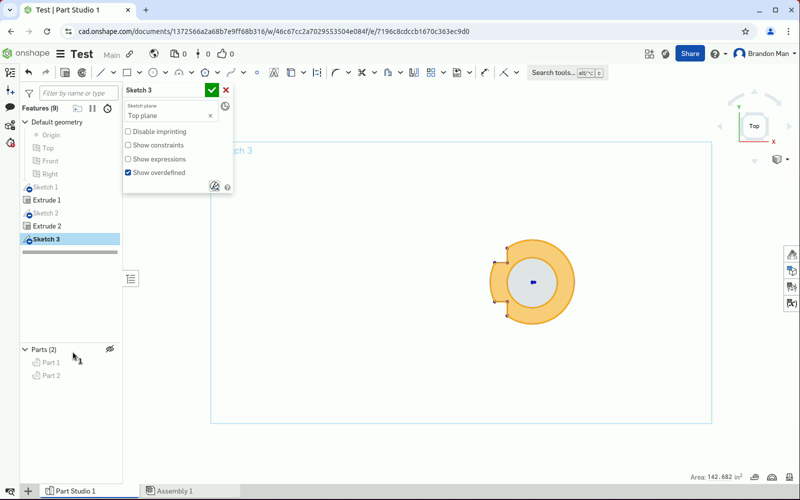
key(shift+y)
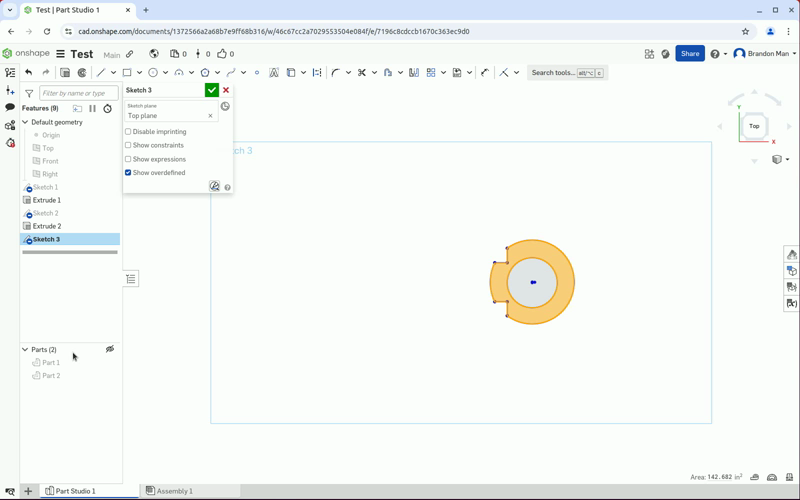
key(shift+e)
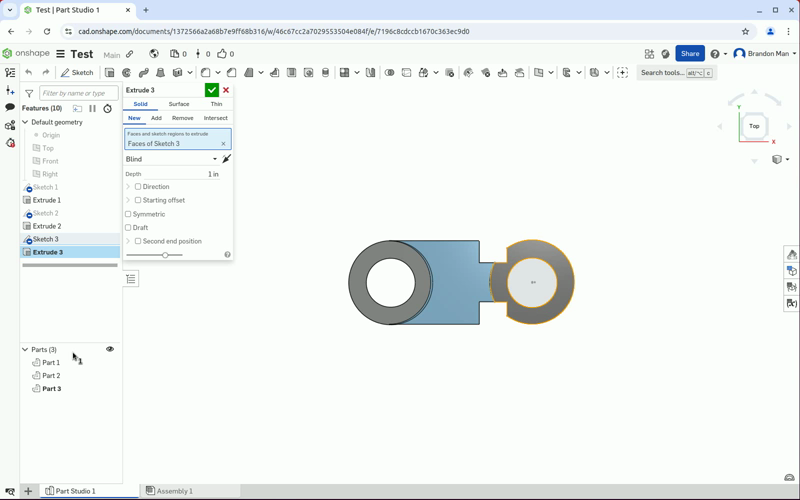
mouse_move(143, 106)
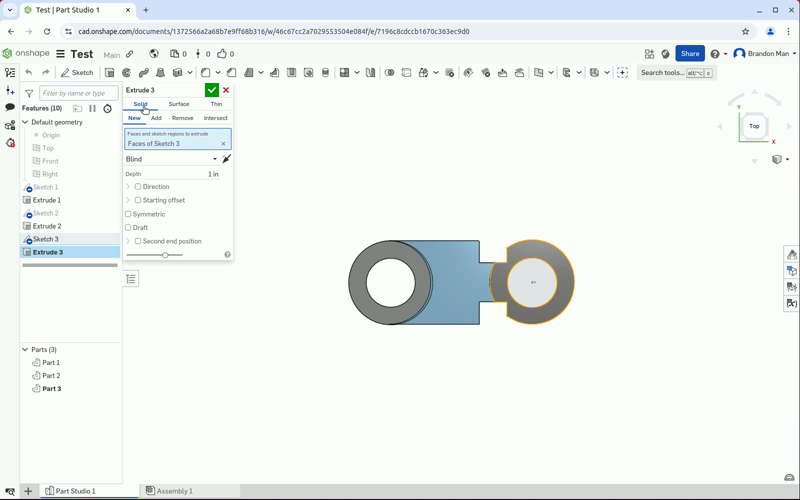
click(143, 106)
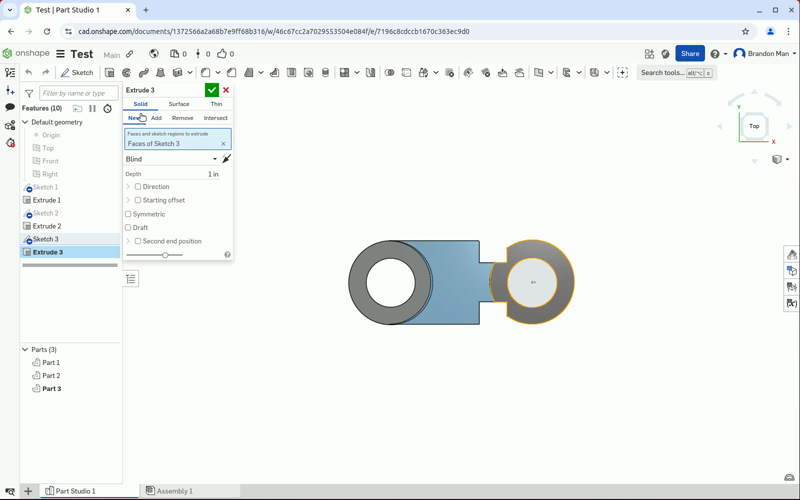
mouse_move(137, 120)
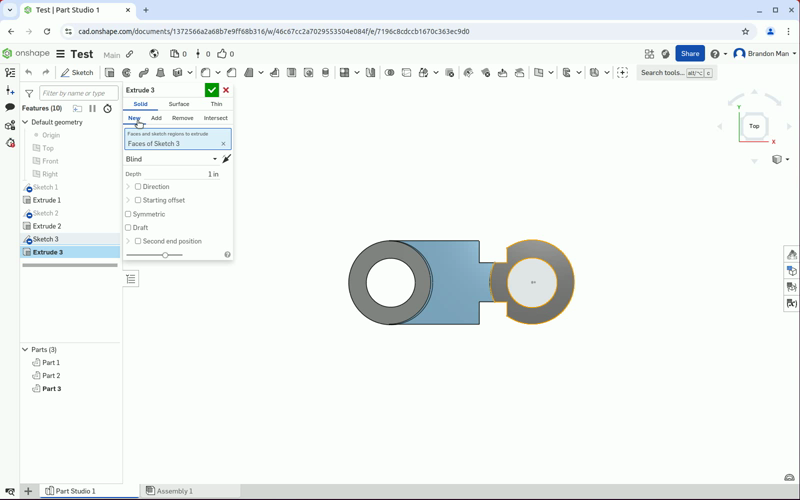
click(137, 120)
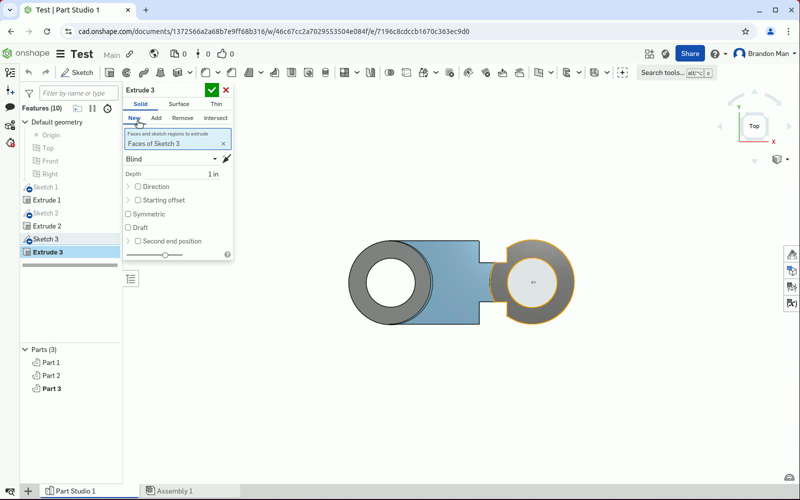
key(tab, 4)
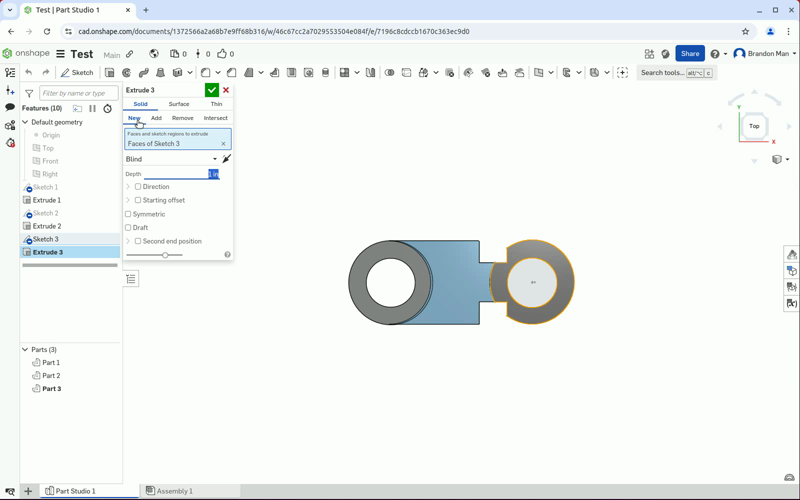
text(5.777)
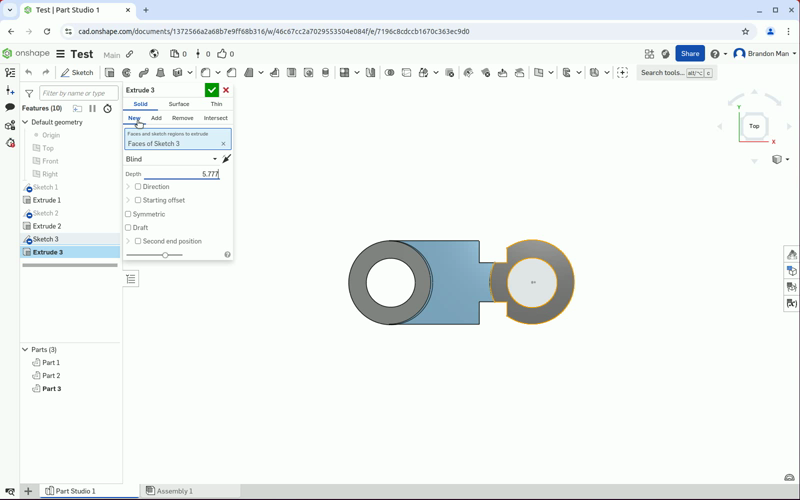
key(enter)
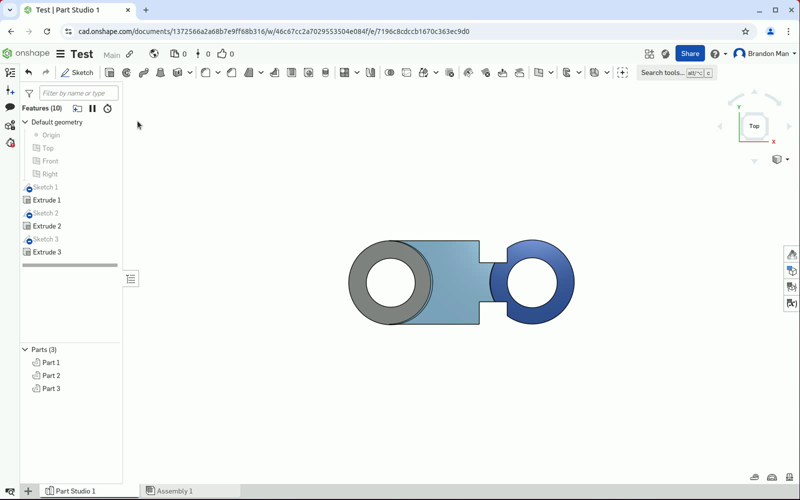
key(shift+h)
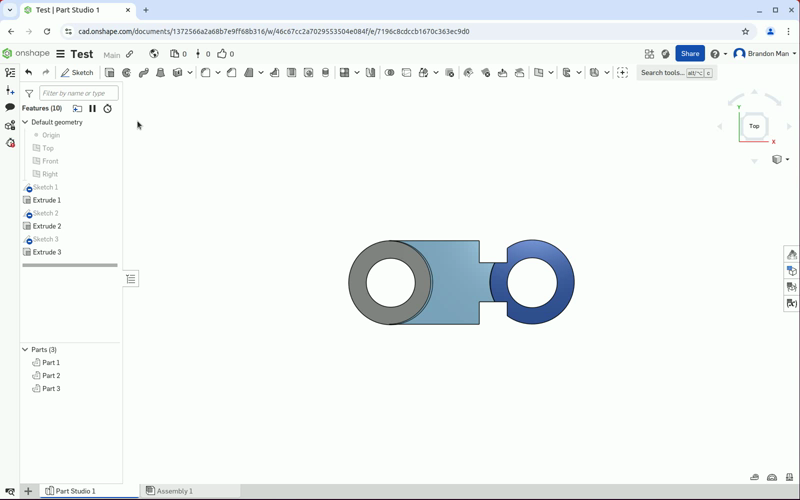
key(shift+h)
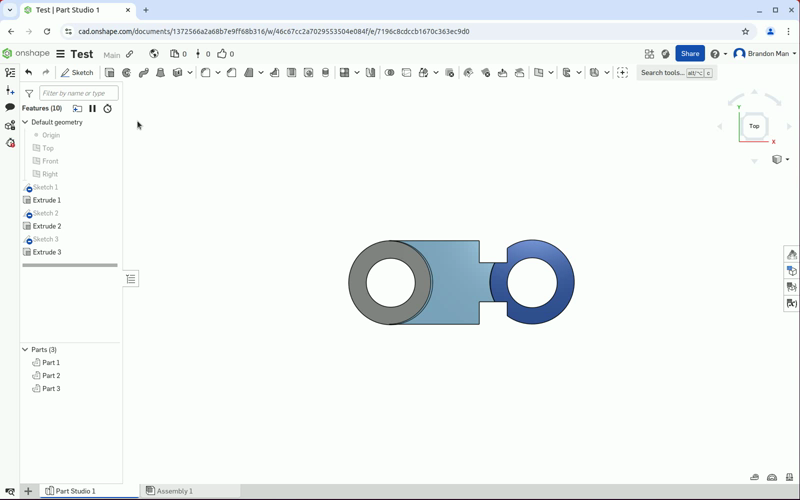
mouse_move(73, 189)
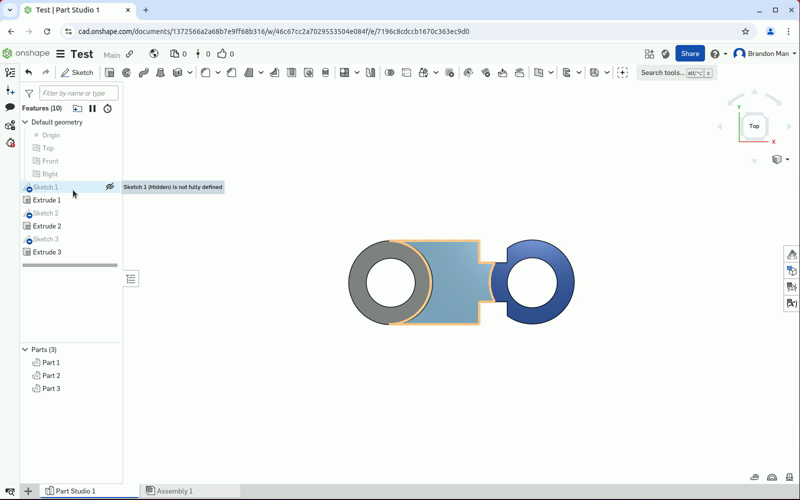
click(73, 189)
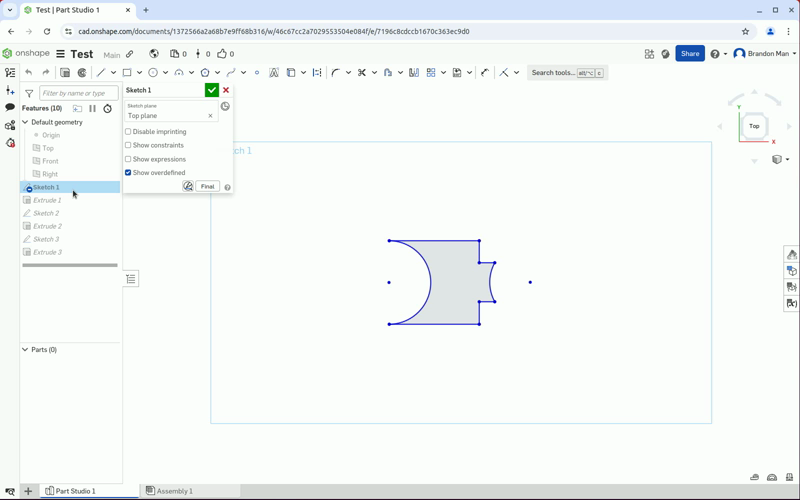
mouse_move(229, 92)
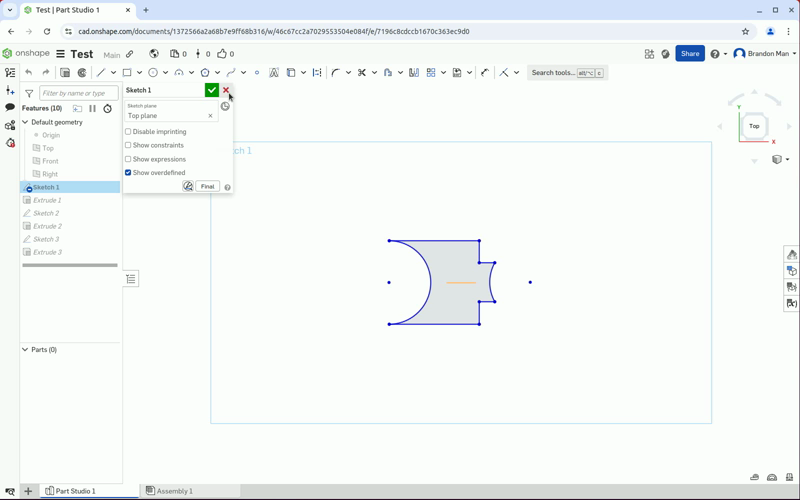
click(229, 92)
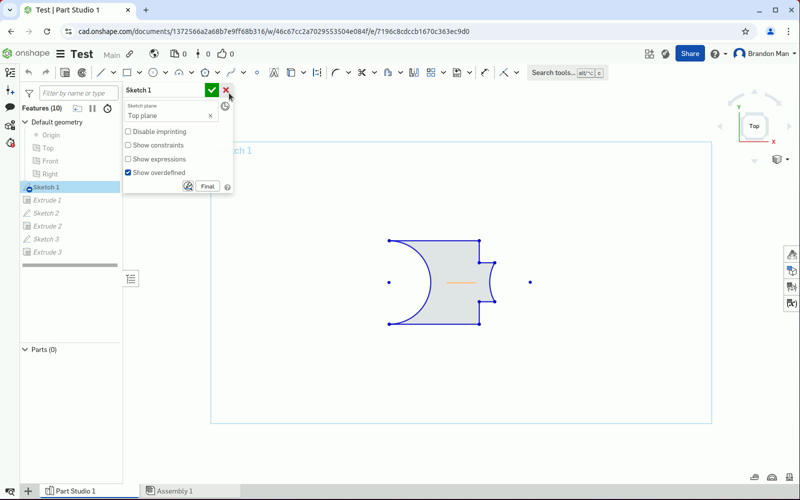
key(shift+s)
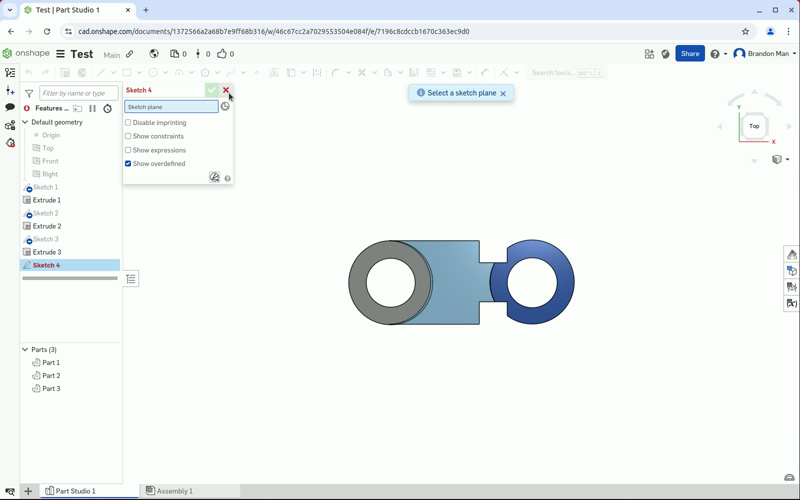
mouse_move(73, 150)
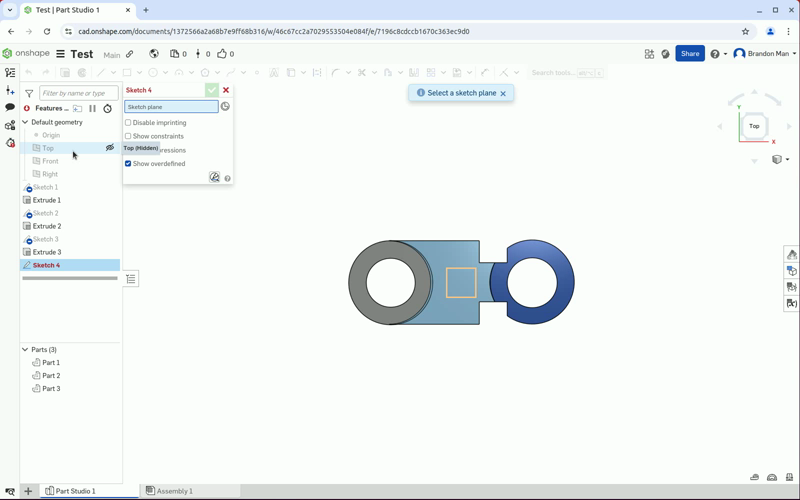
click(73, 150)
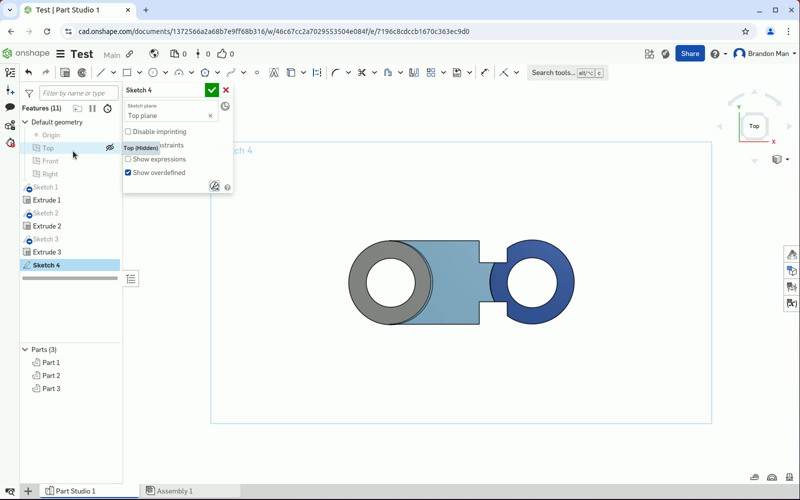
mouse_move(73, 352)
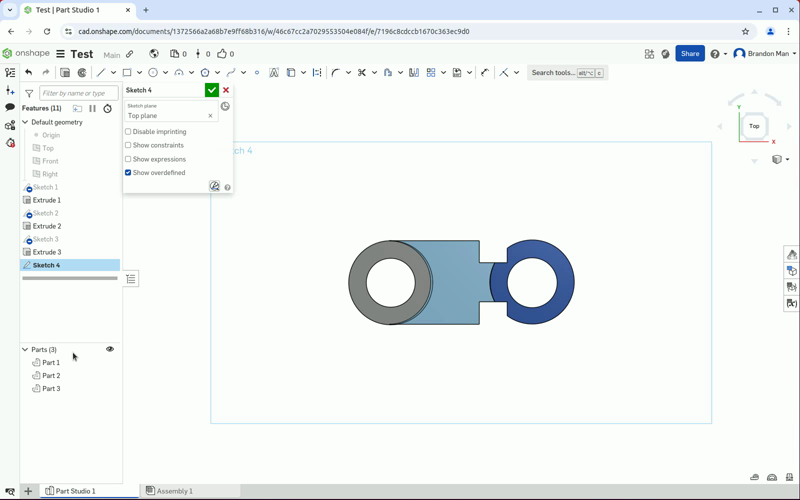
key(y)
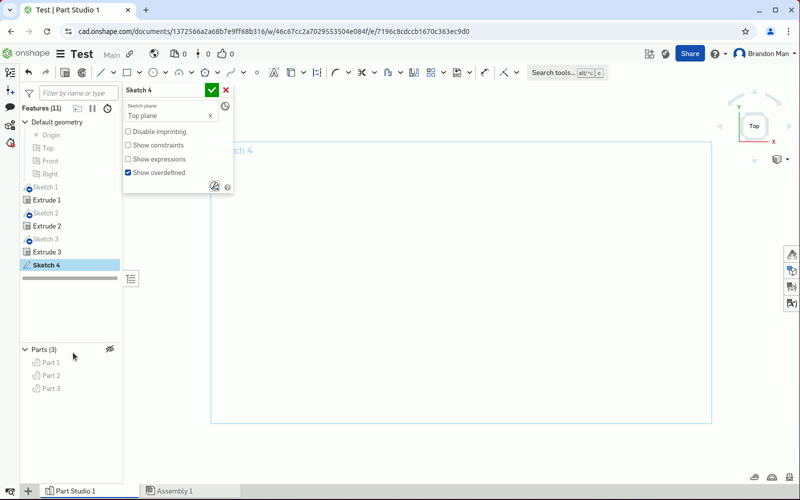
key(a)
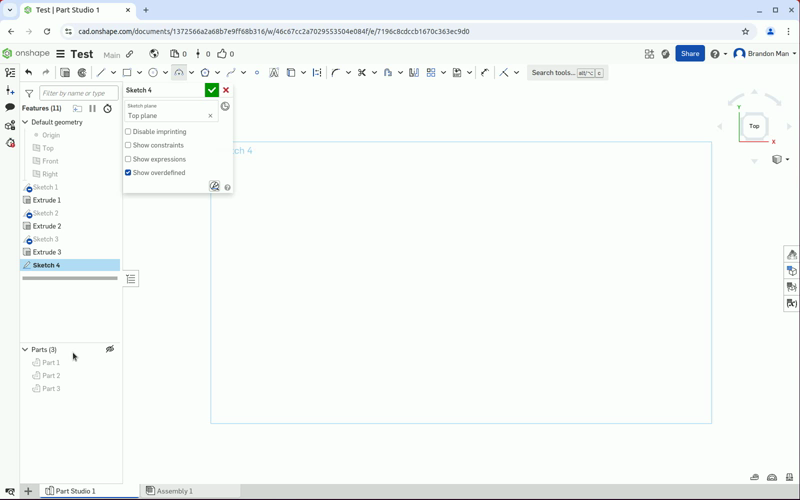
key_down(shift)
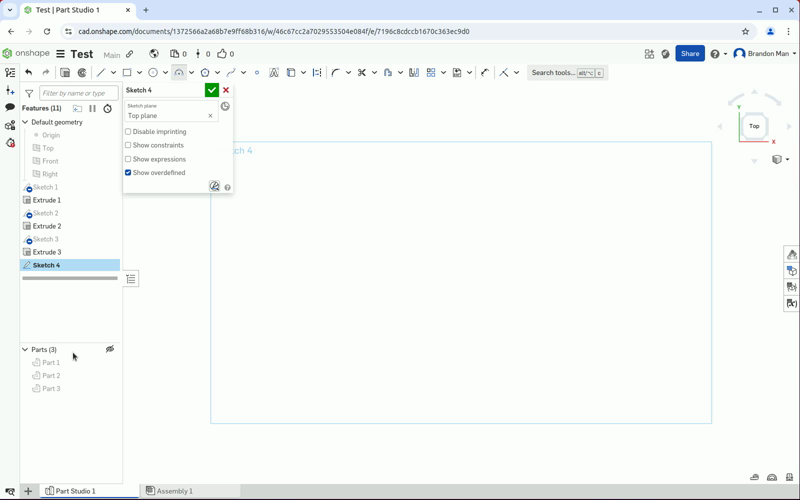
mouse_move(507, 249)
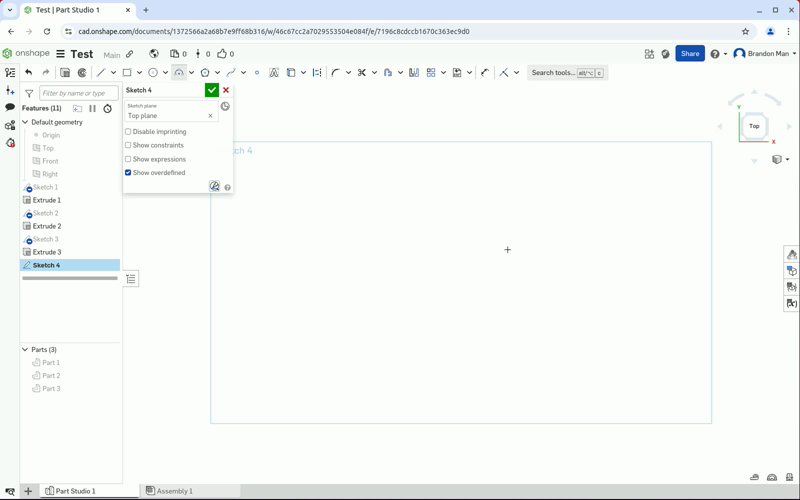
click(507, 249)
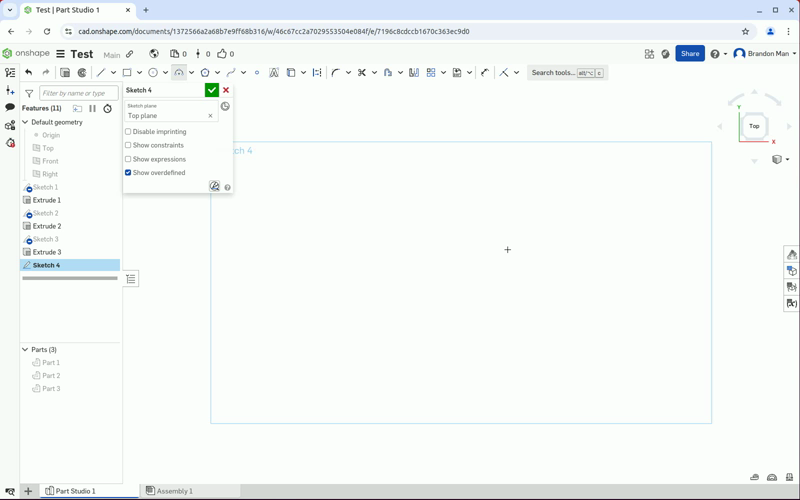
key_up(shift)
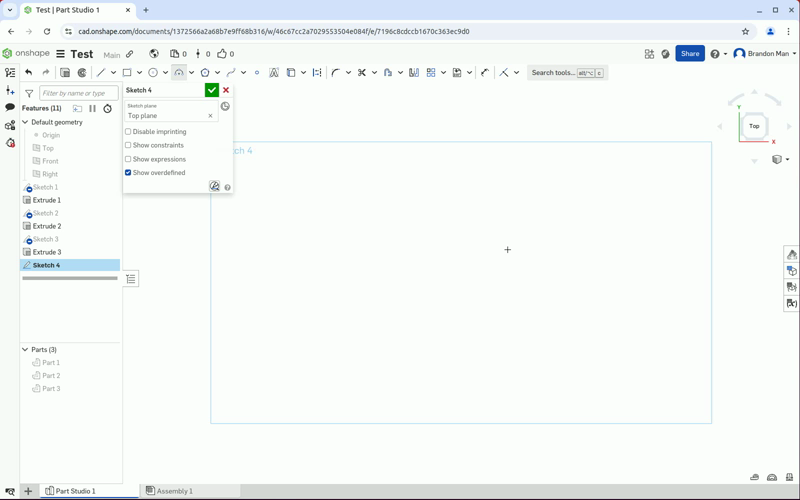
key_down(shift)
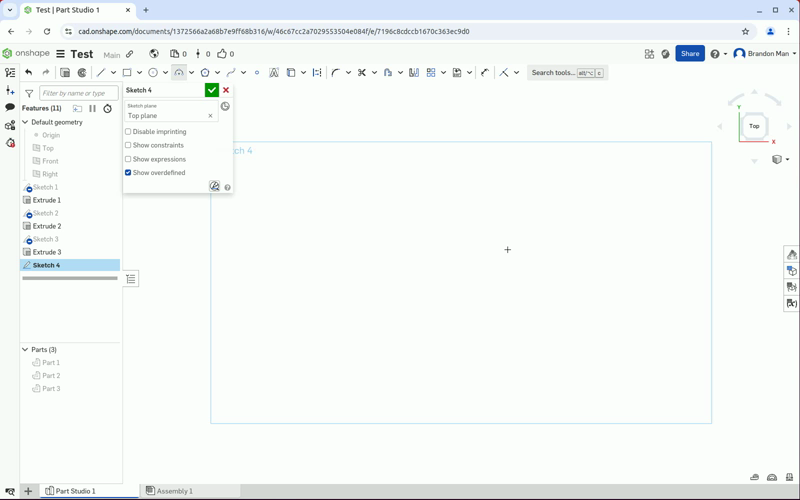
mouse_move(533, 240)
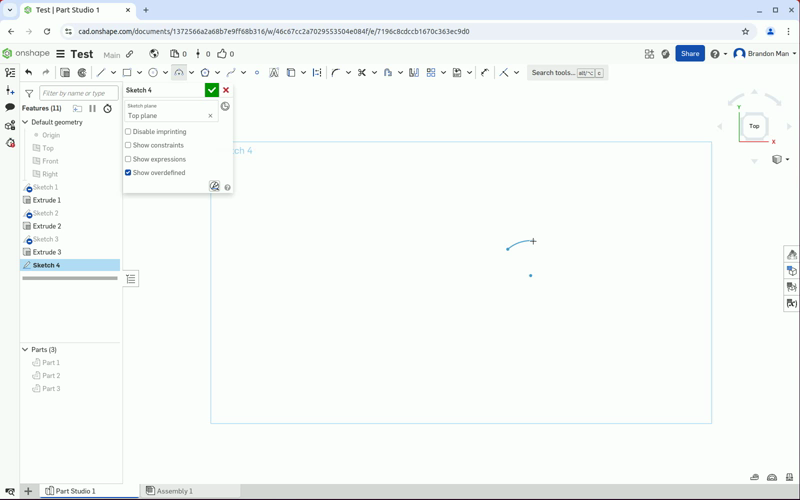
click(533, 240)
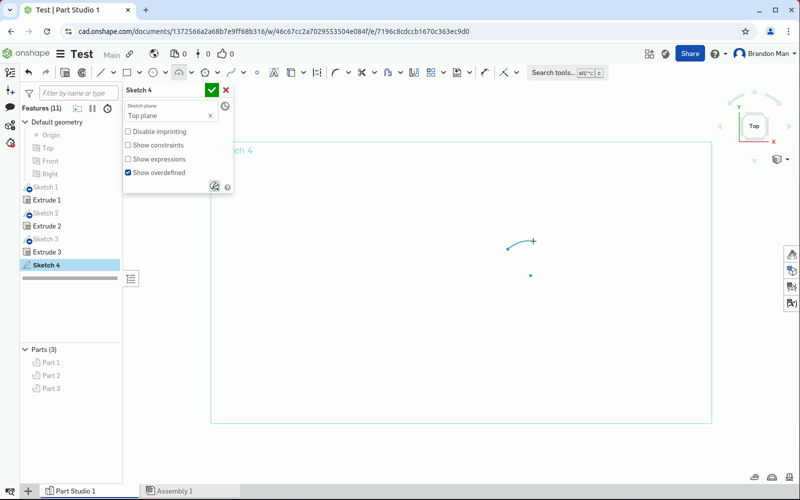
mouse_move(519, 242)
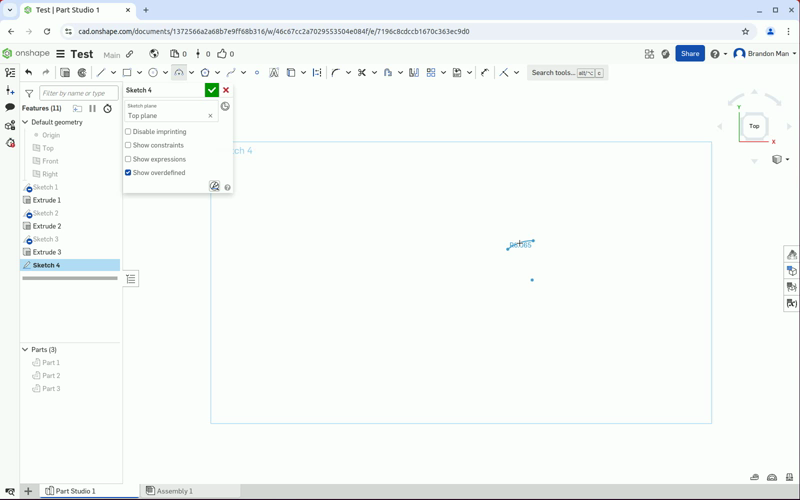
click(519, 242)
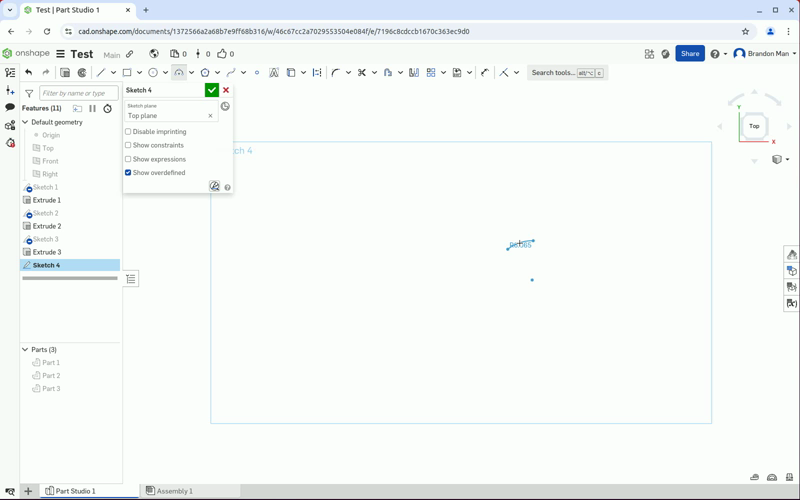
key_up(shift)
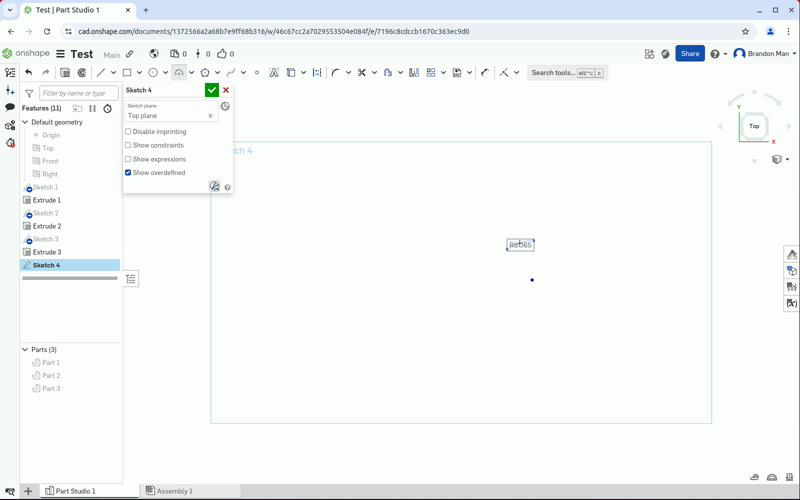
key(esc)
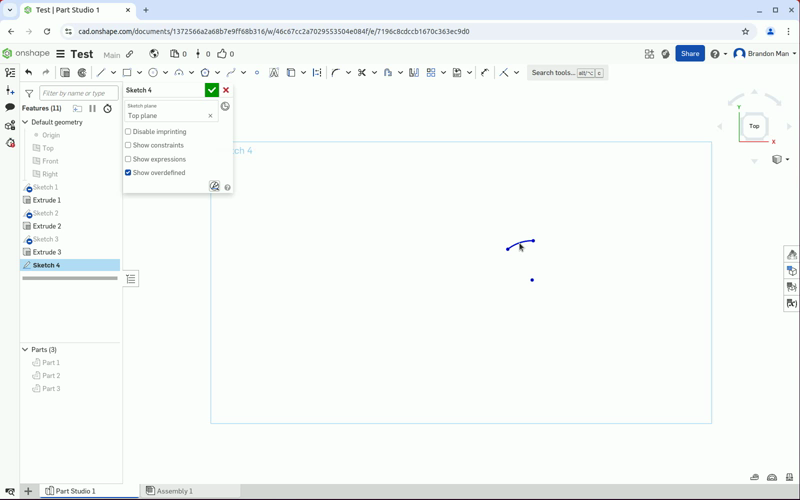
key(l)
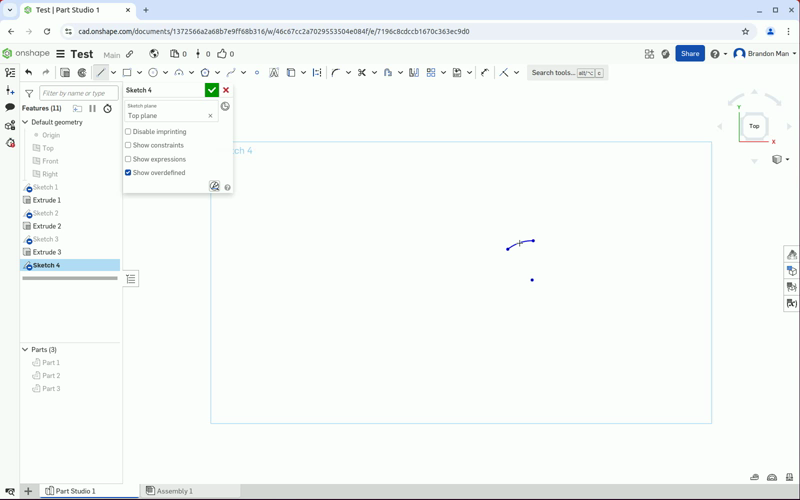
mouse_move(533, 240)
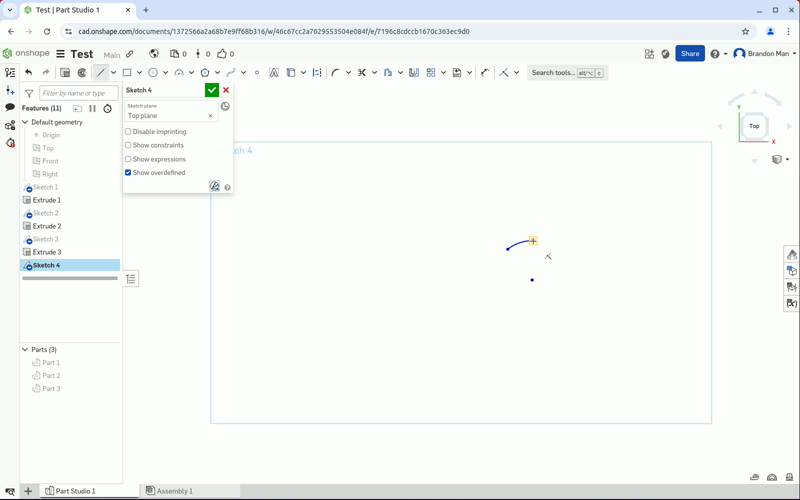
click(533, 240)
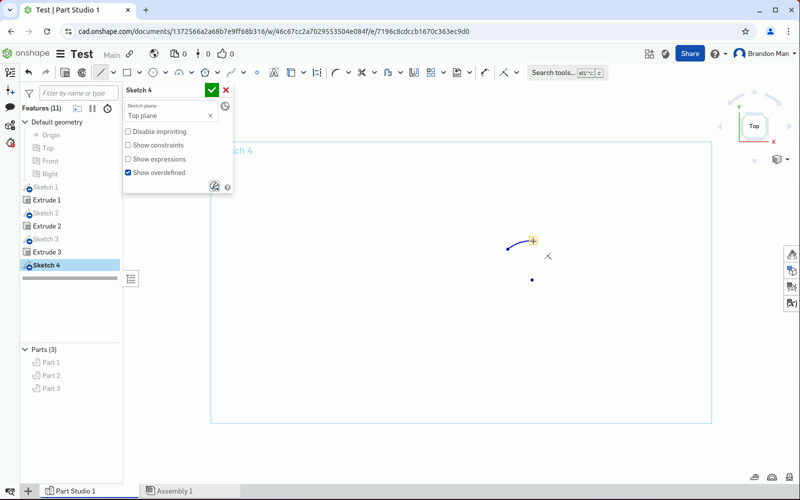
key_down(shift)
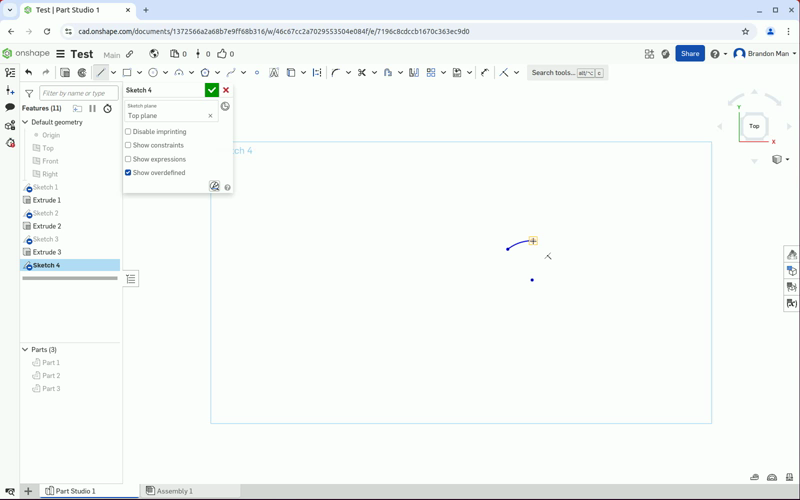
mouse_move(563, 240)
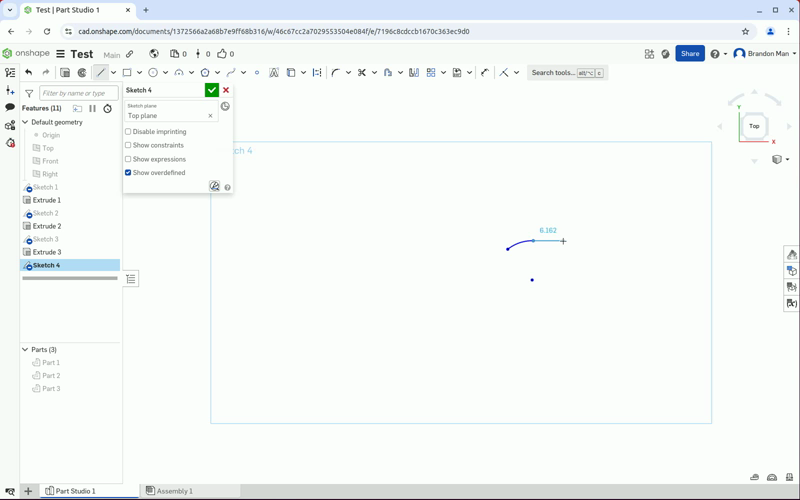
mouse_move(507, 240)
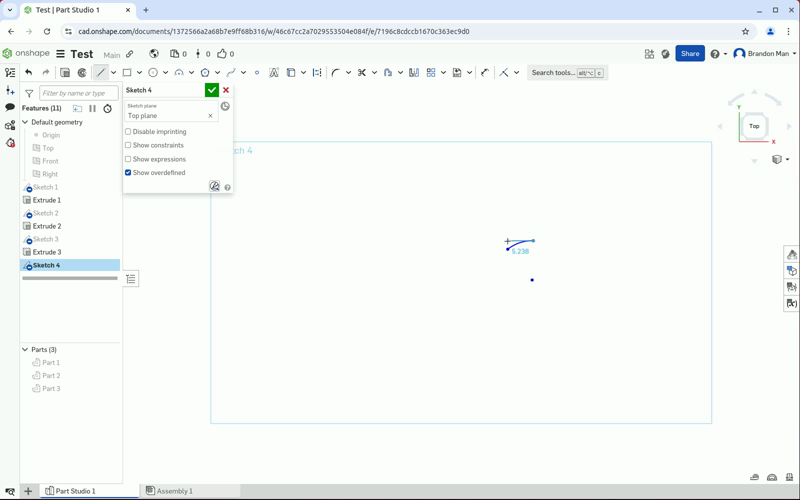
click(507, 240)
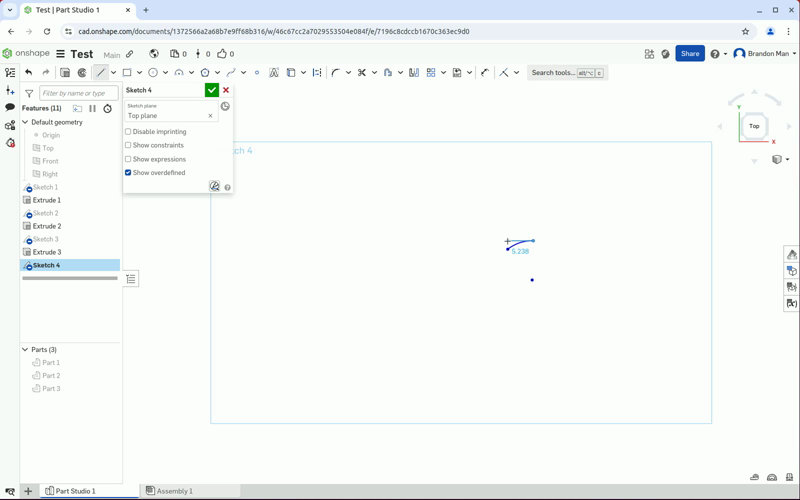
key_up(shift)
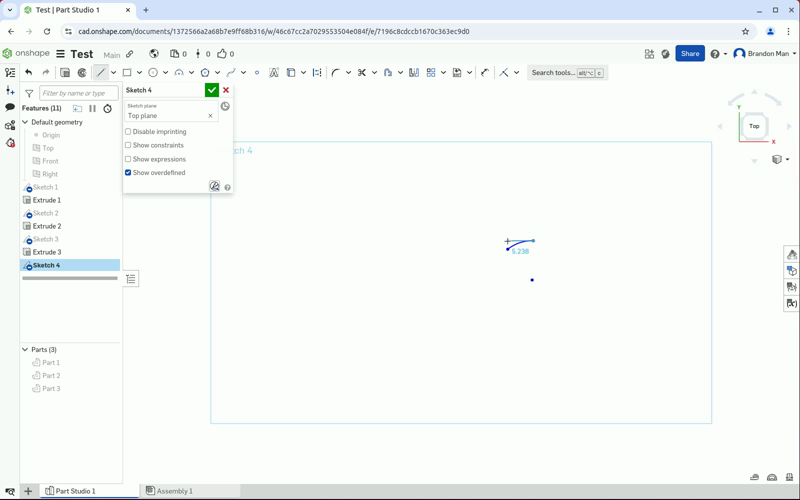
mouse_move(537, 240)
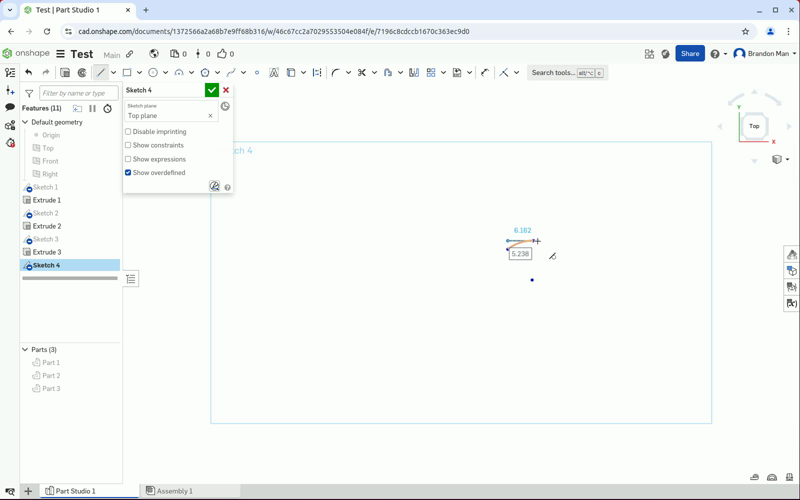
key_down(shift)
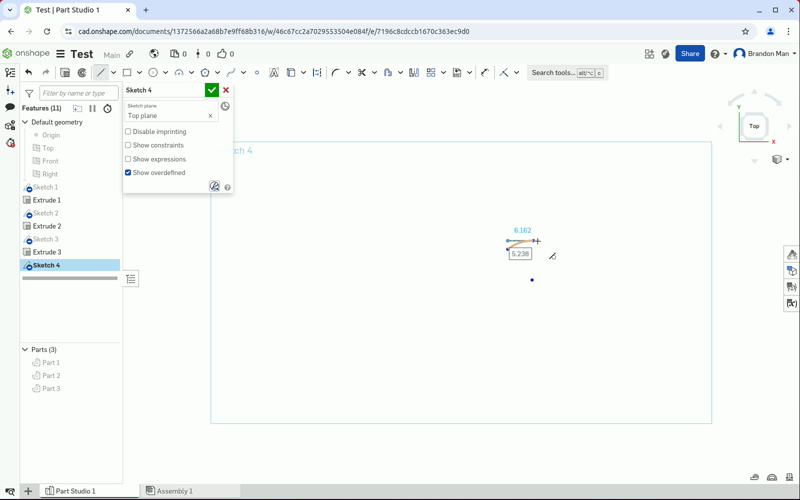
mouse_move(507, 249)
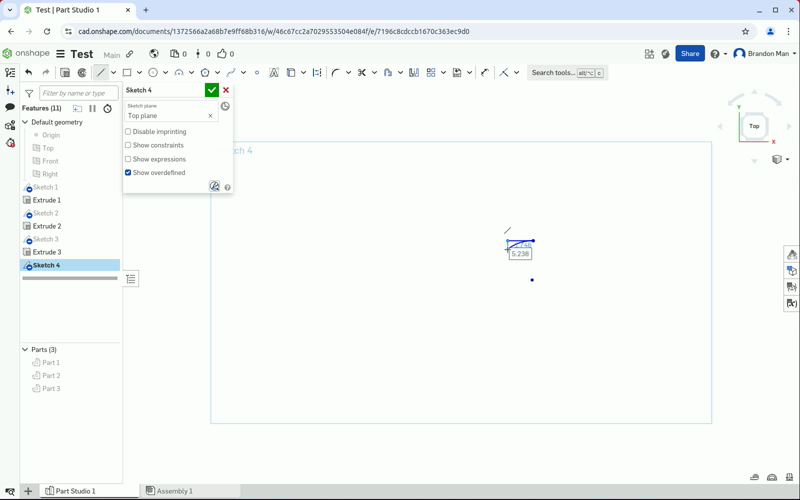
key_up(shift)
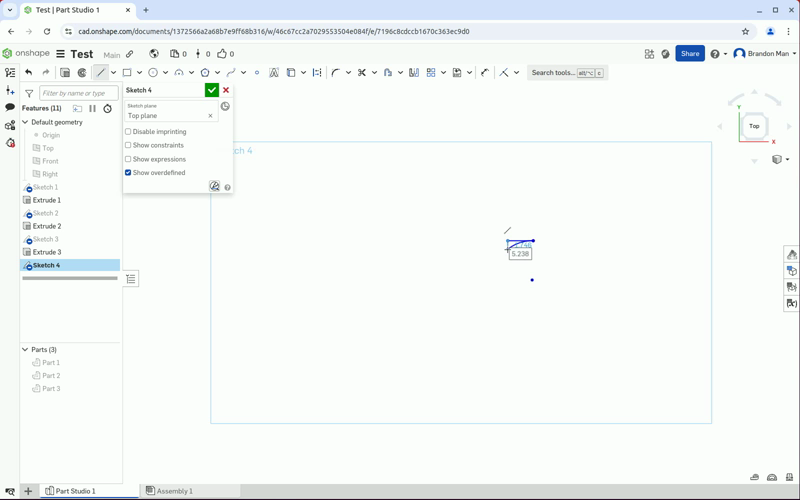
click(507, 249)
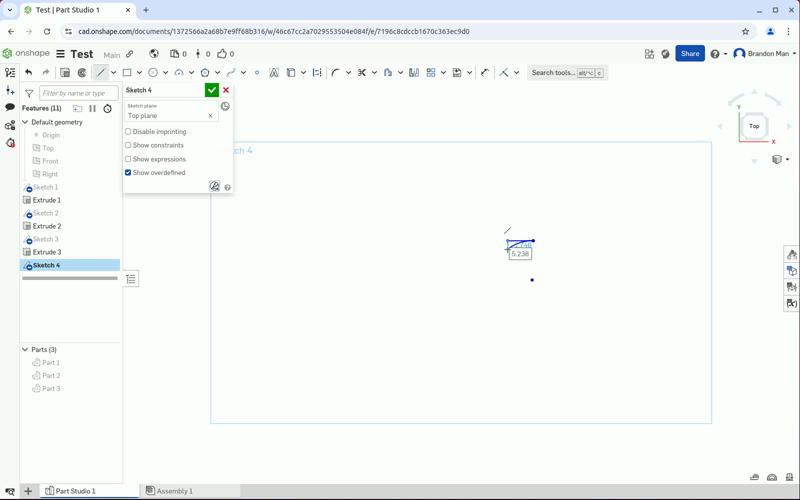
key(esc)
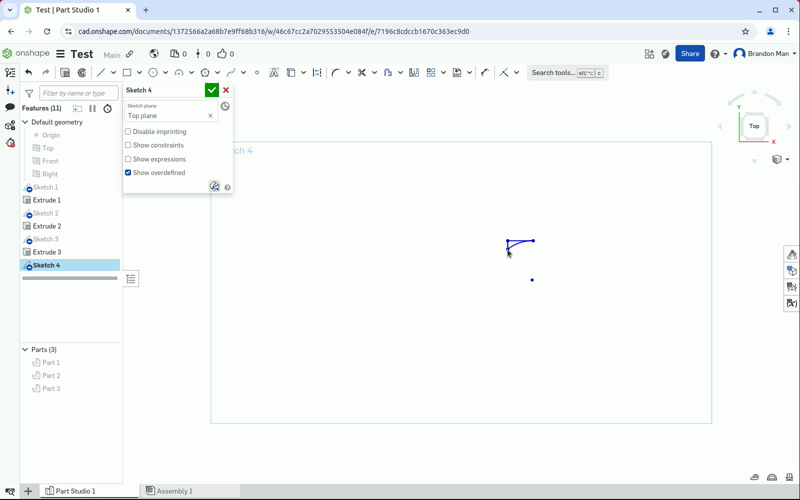
mouse_move(521, 241)
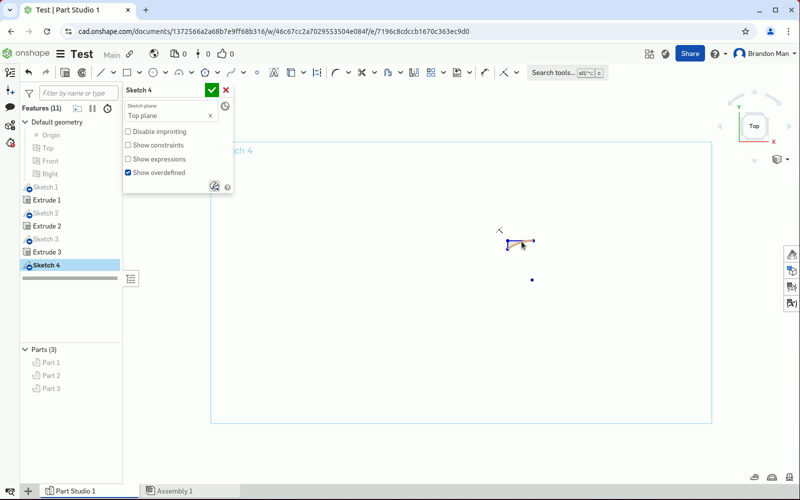
scroll(6)
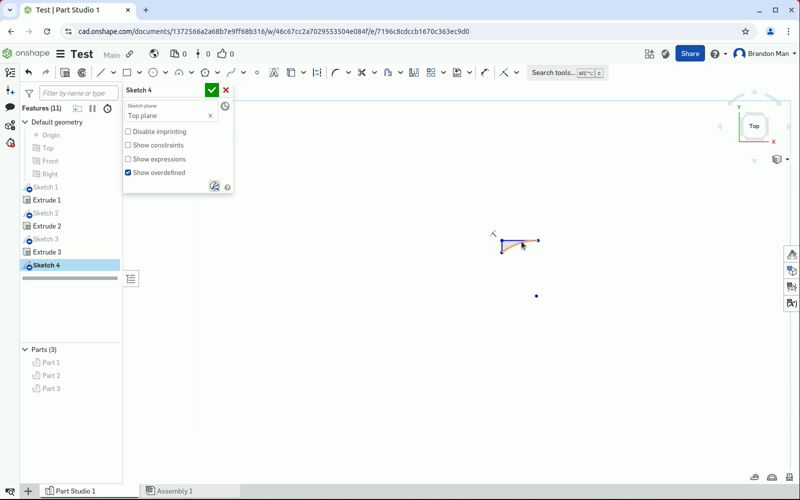
scroll(6)
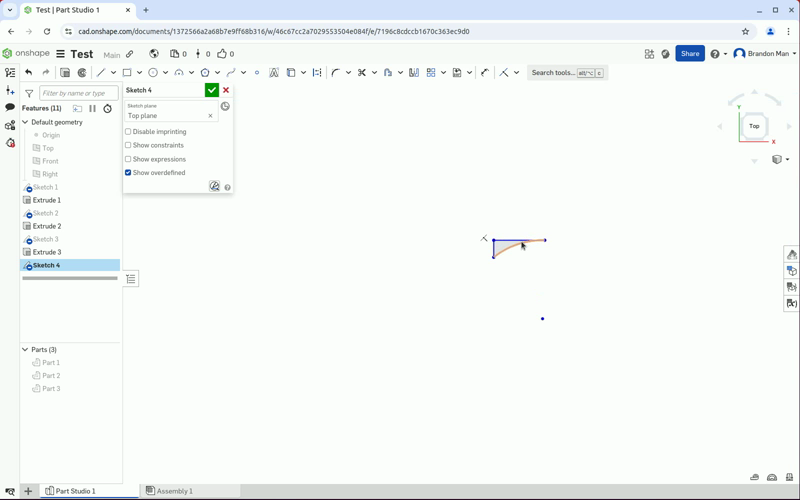
scroll(6)
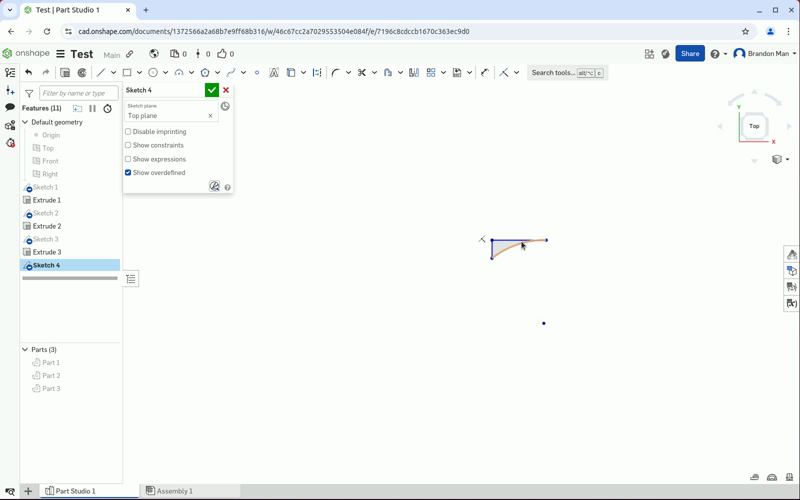
scroll(6)
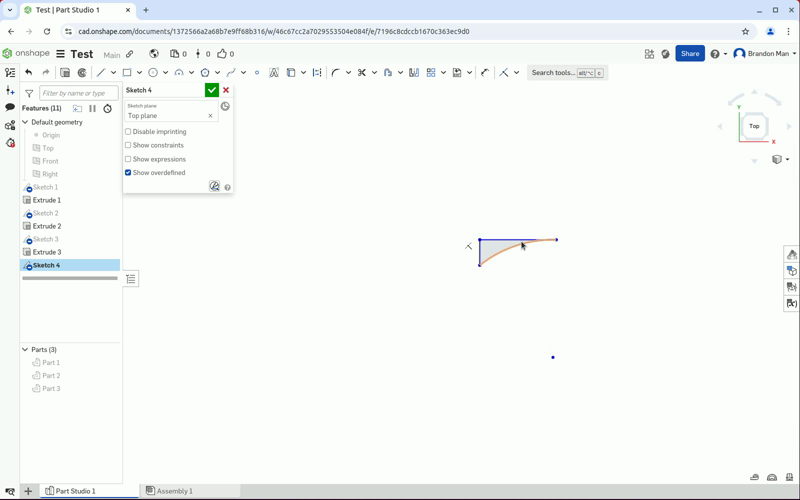
scroll(6)
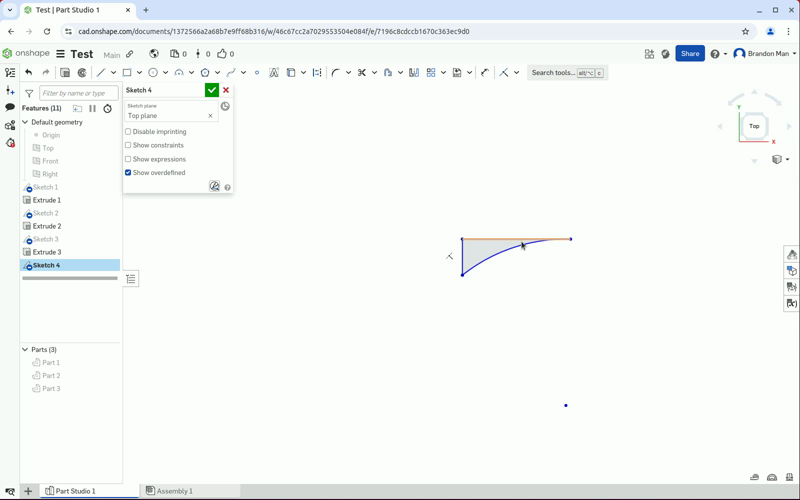
scroll(6)
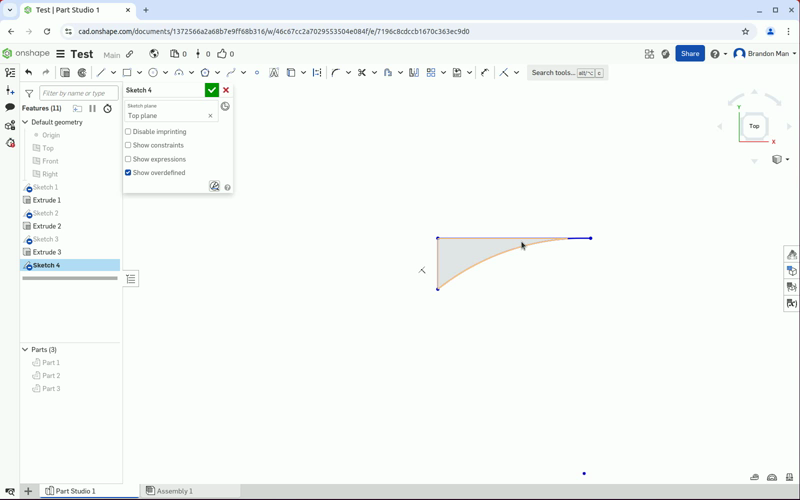
scroll(6)
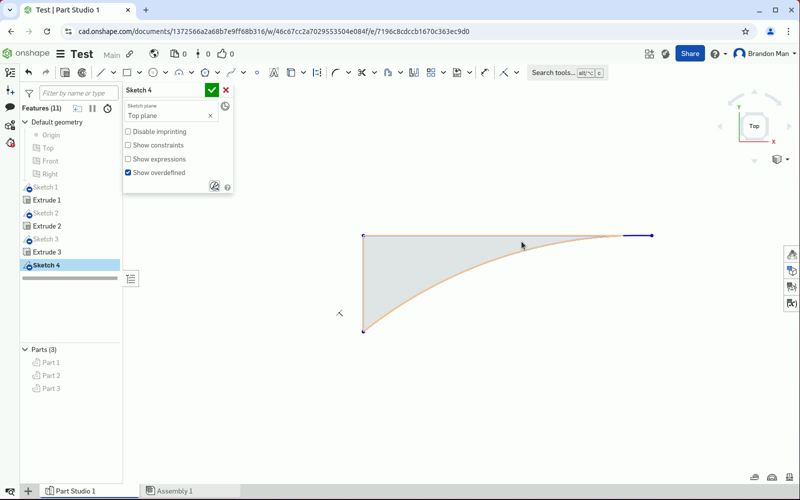
click(521, 241)
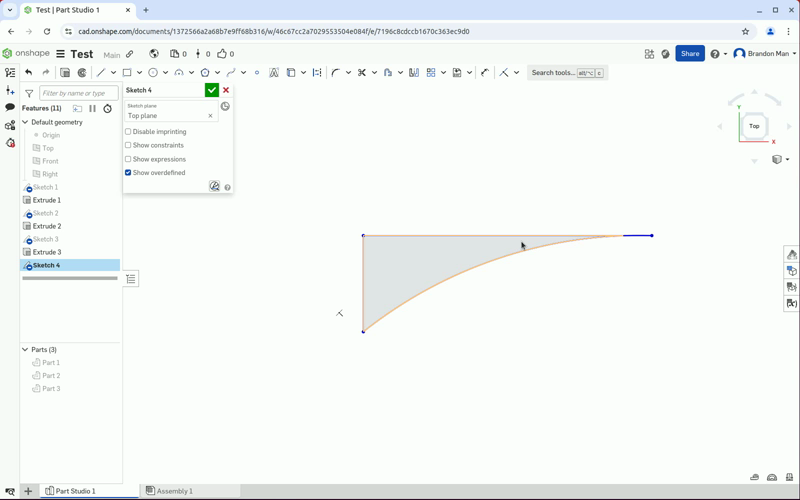
scroll(-6)
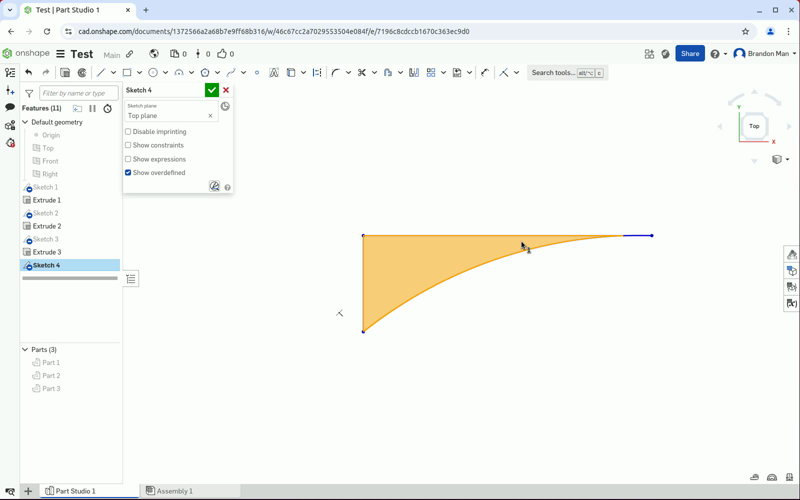
scroll(-6)
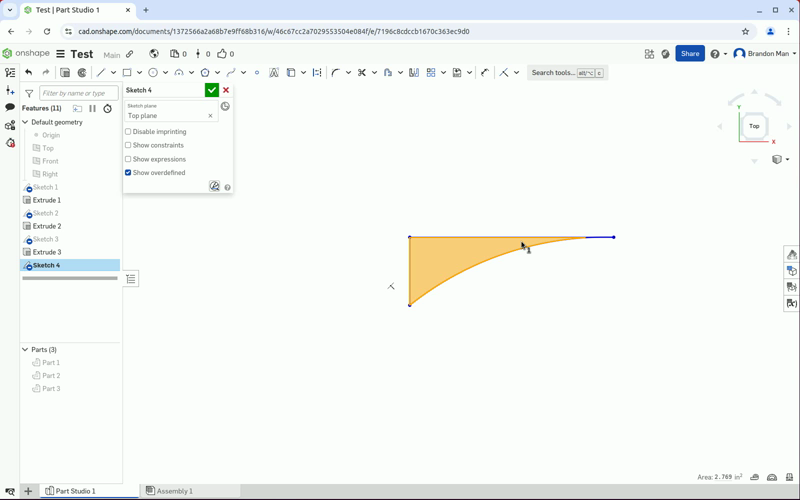
scroll(-6)
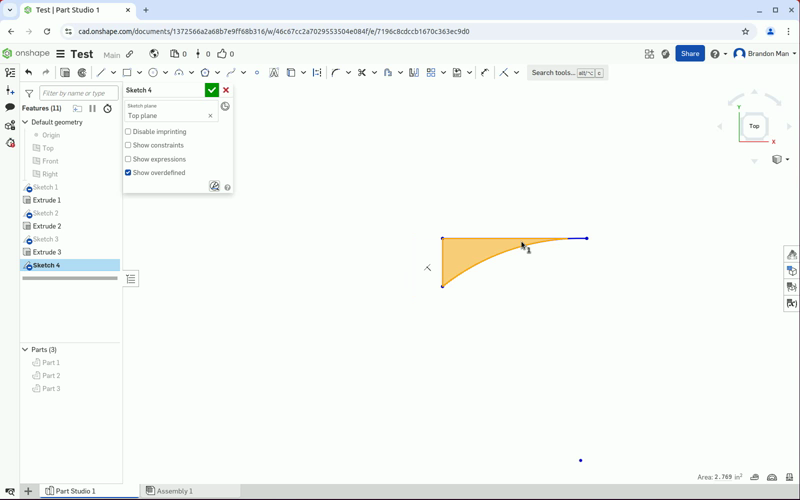
scroll(-6)
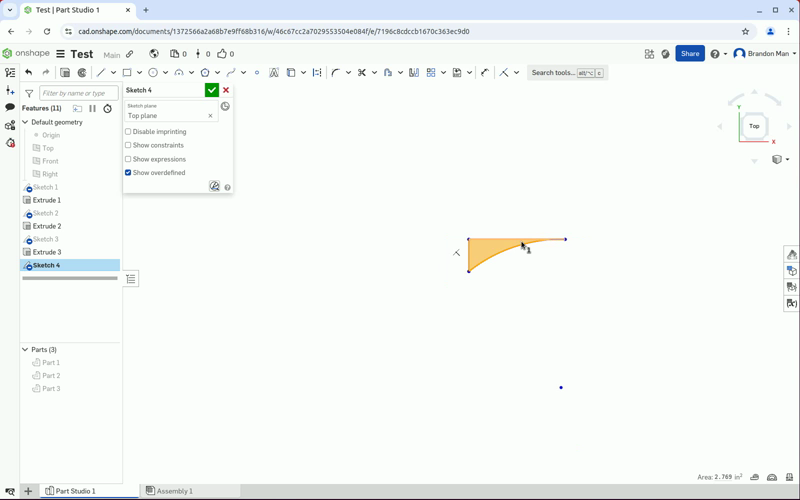
scroll(-6)
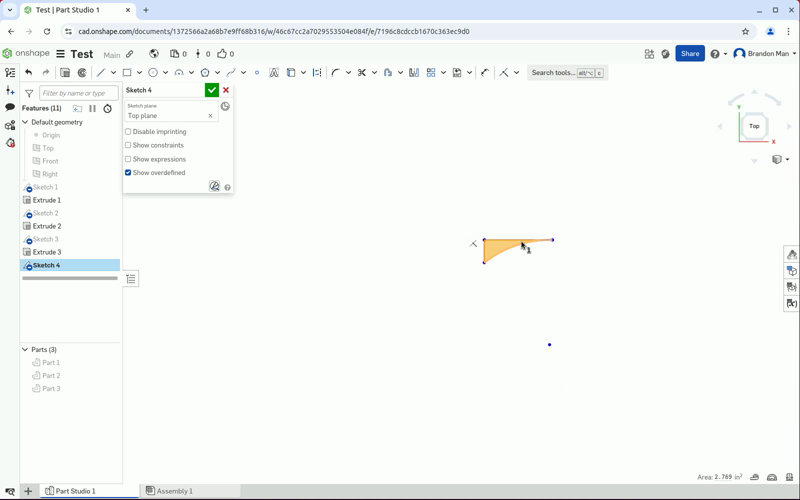
scroll(-6)
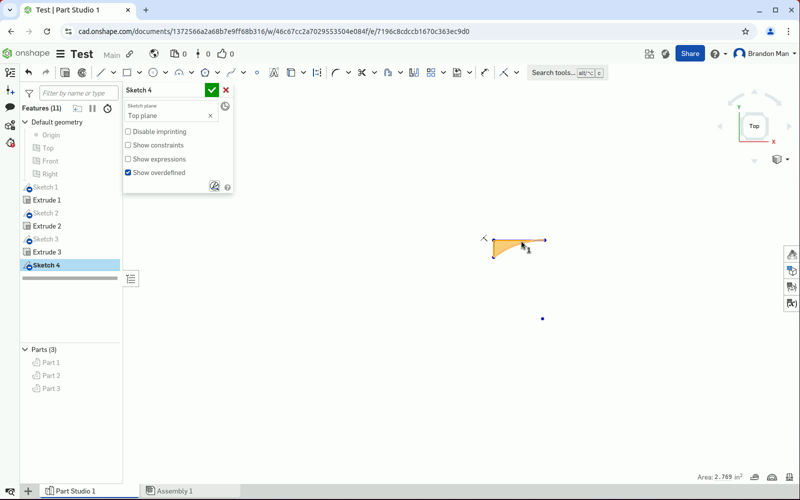
scroll(-6)
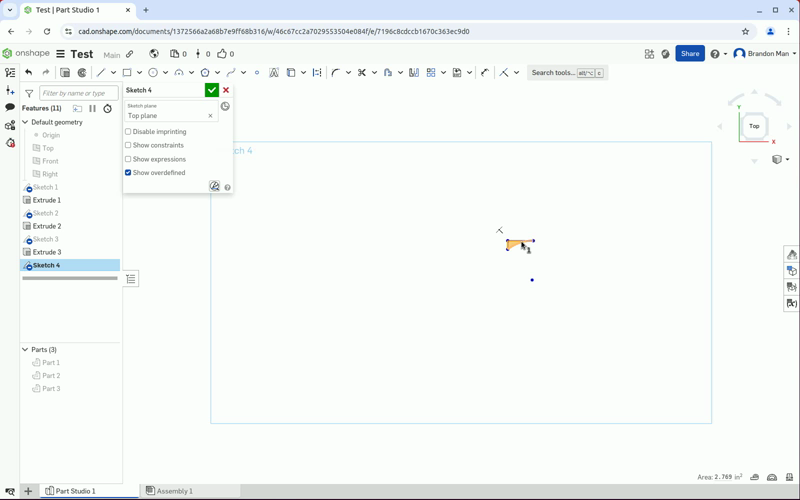
mouse_move(73, 352)
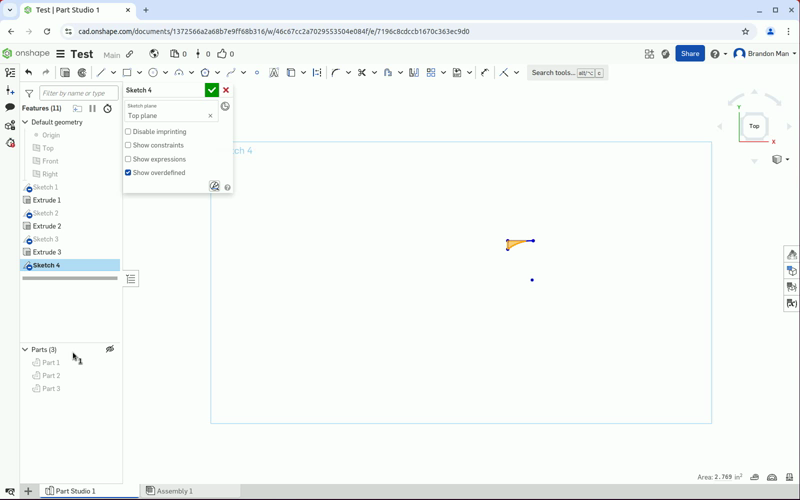
key(shift+y)
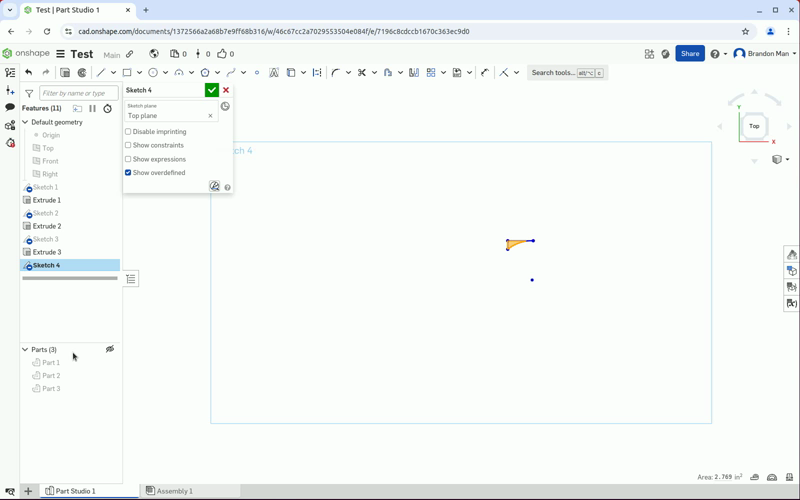
key(shift+e)
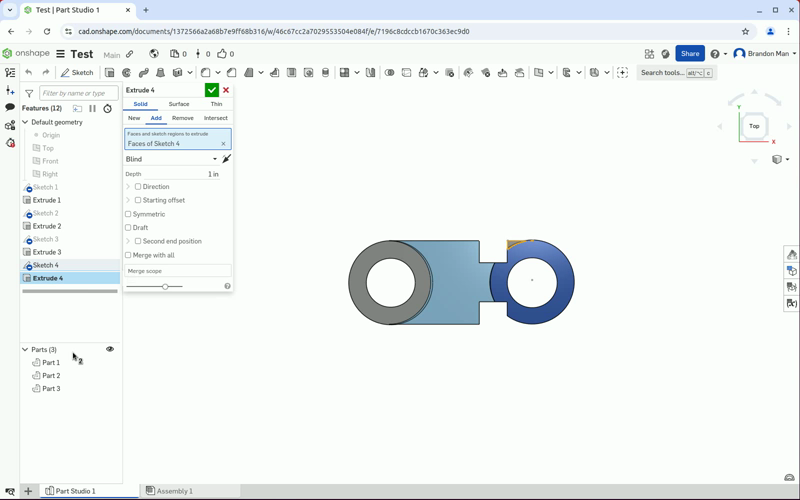
mouse_move(143, 106)
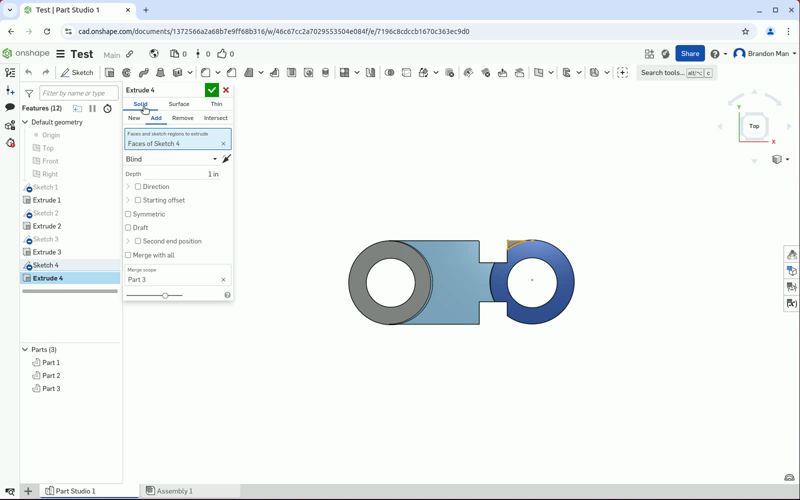
click(143, 106)
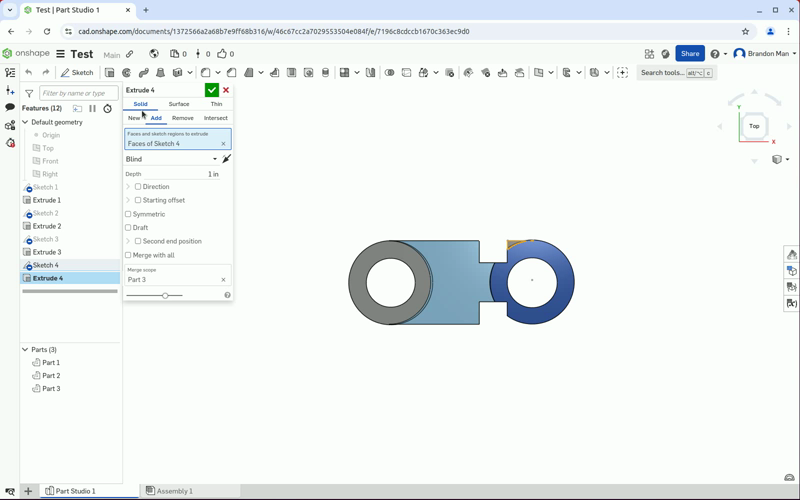
mouse_move(137, 120)
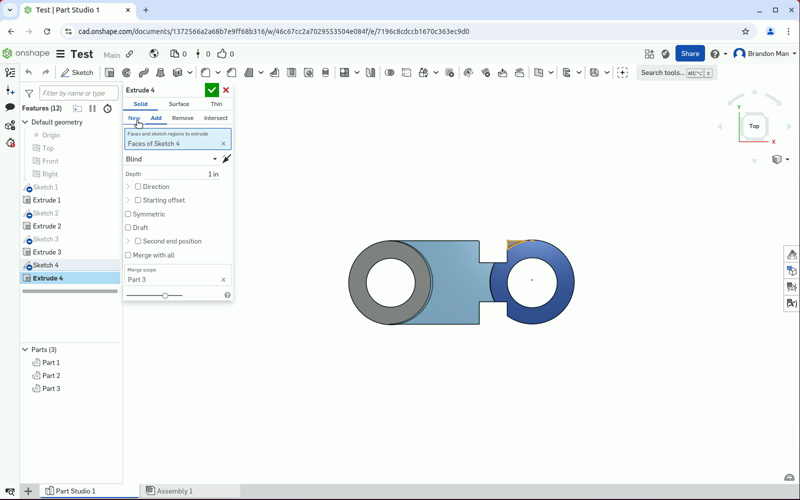
click(137, 120)
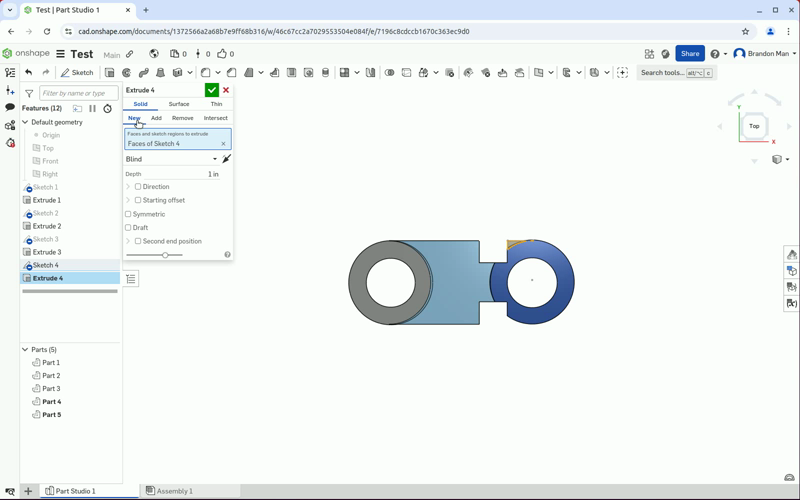
key(tab, 4)
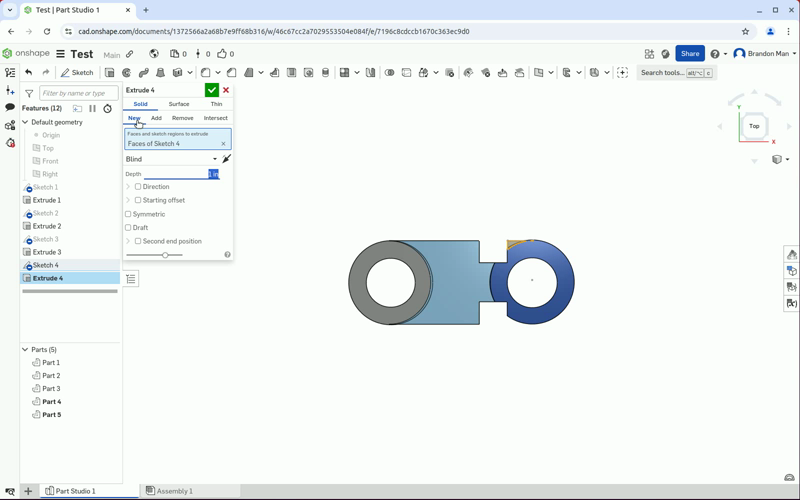
text(5.777)
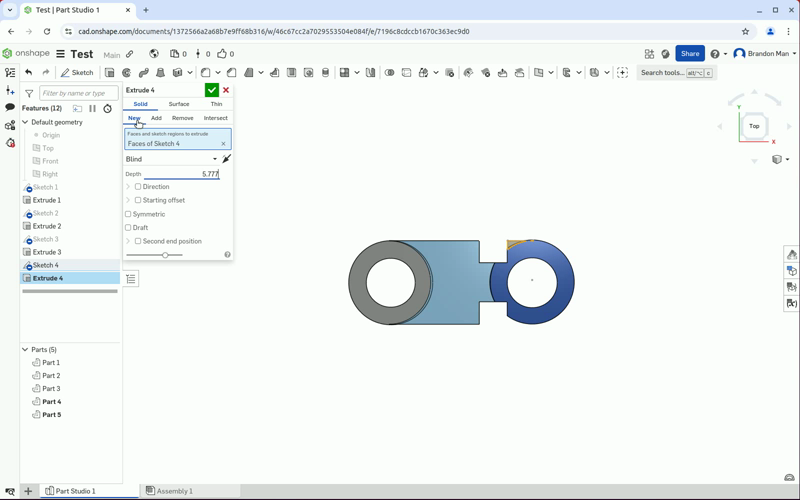
key(enter)
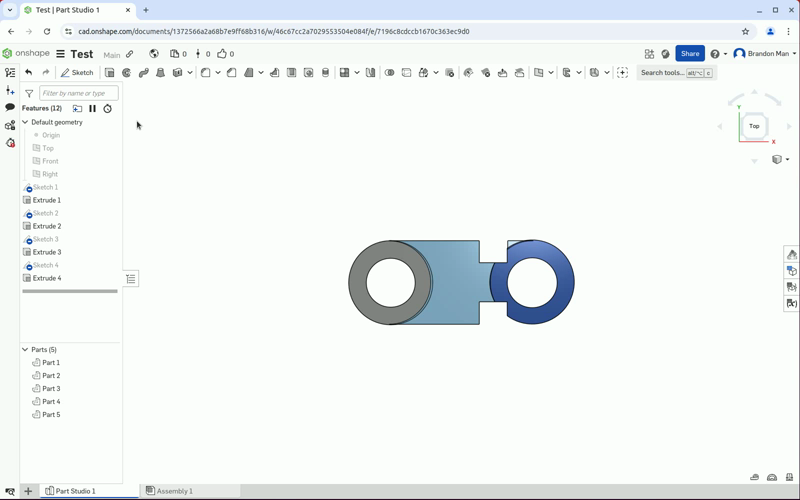
key(shift+h)
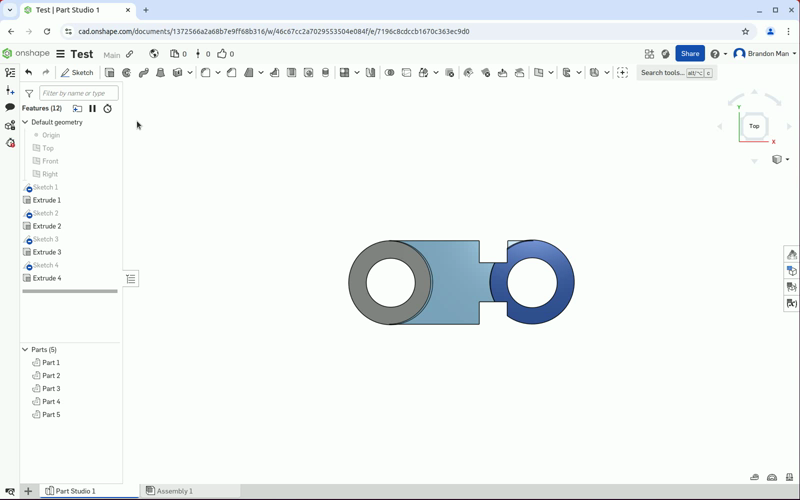
key(shift+h)
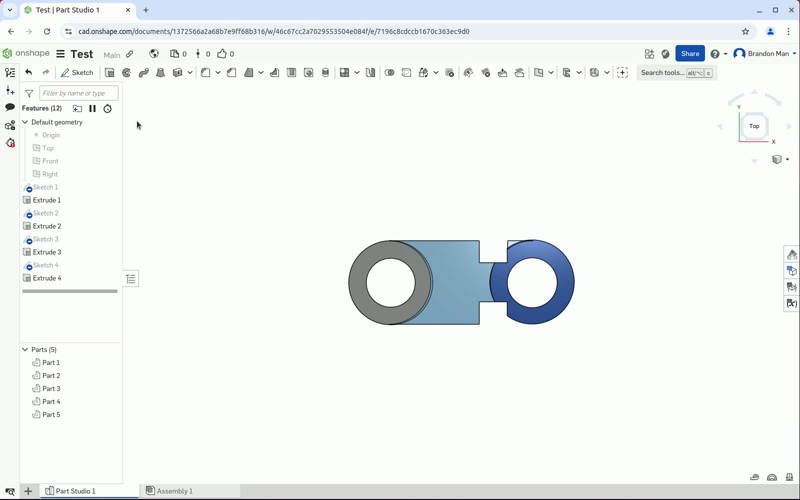
mouse_move(73, 189)
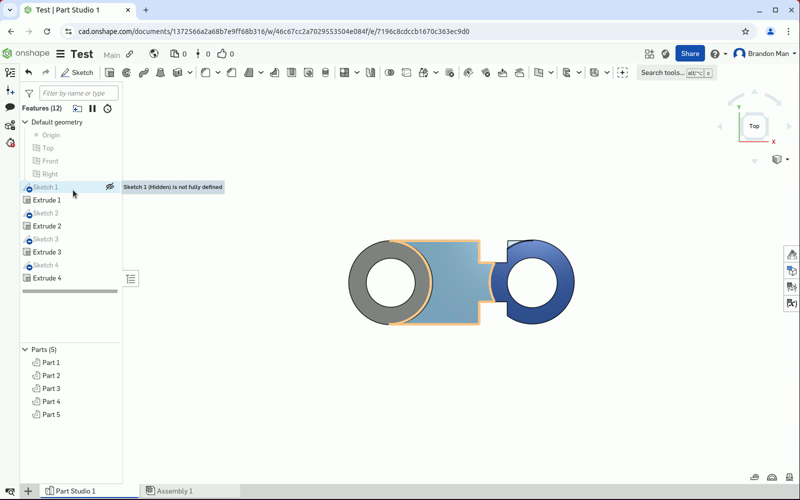
click(73, 189)
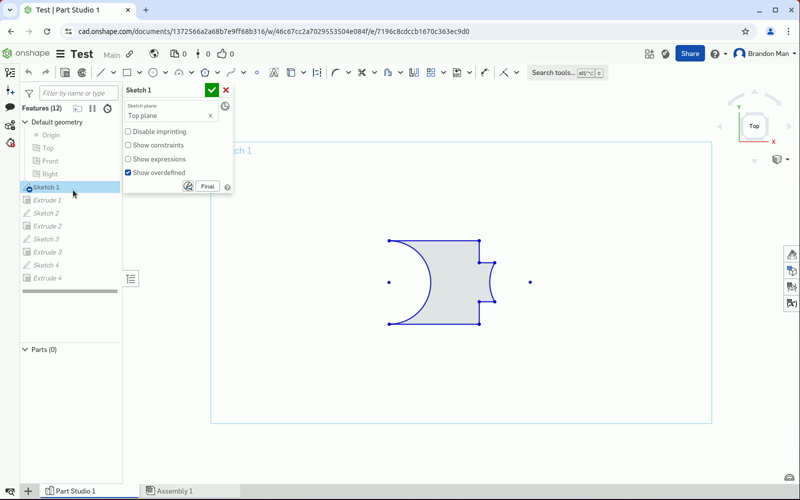
mouse_move(229, 92)
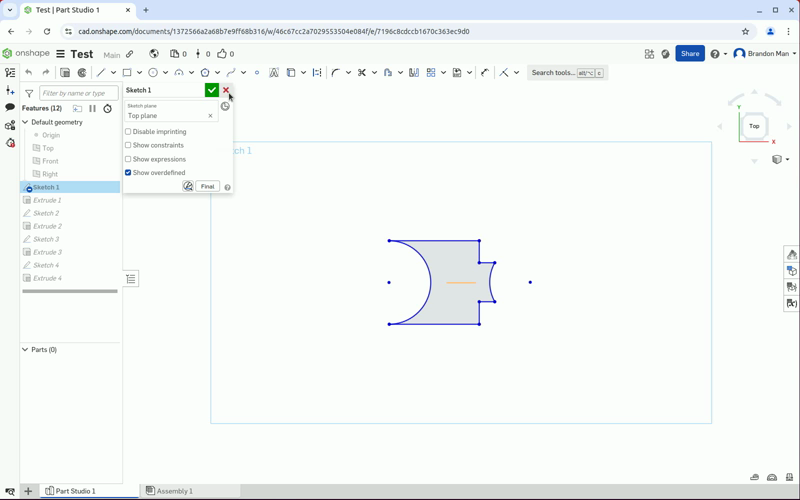
click(229, 92)
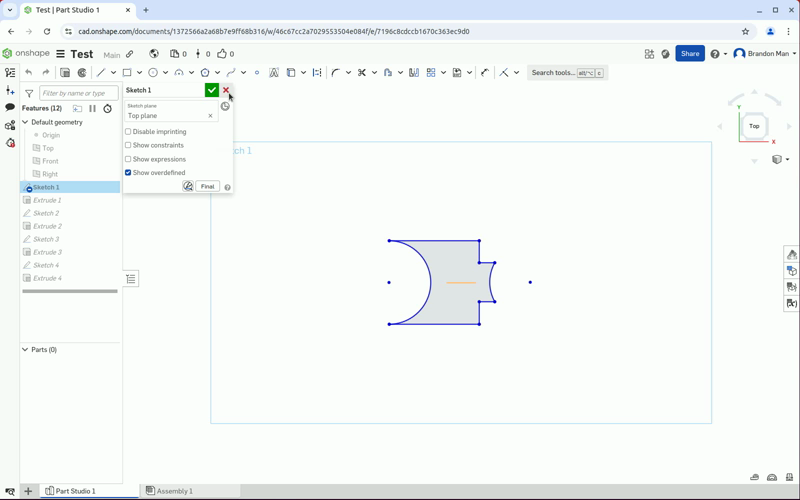
key(shift+s)
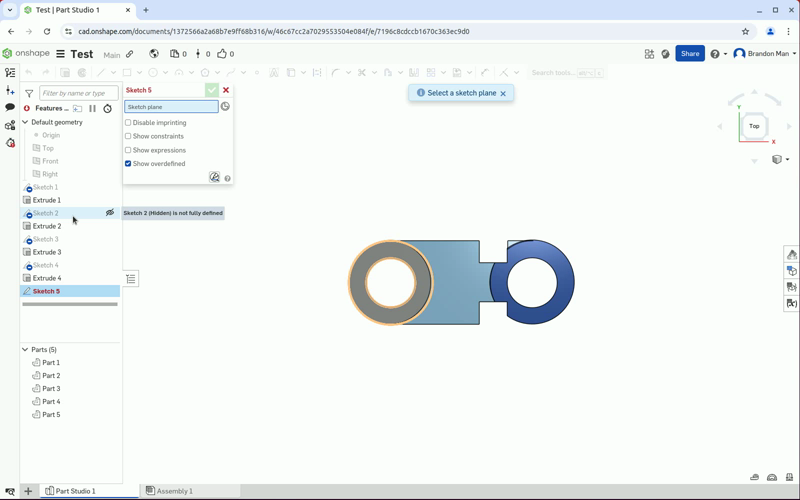
scroll(3)
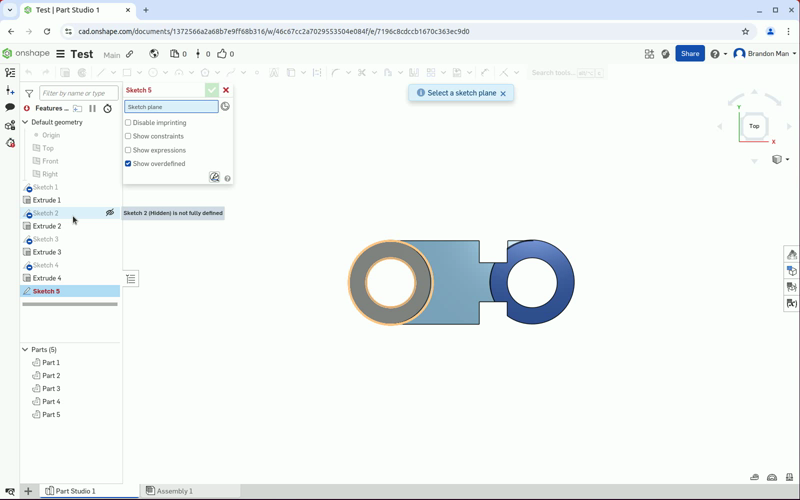
mouse_move(73, 150)
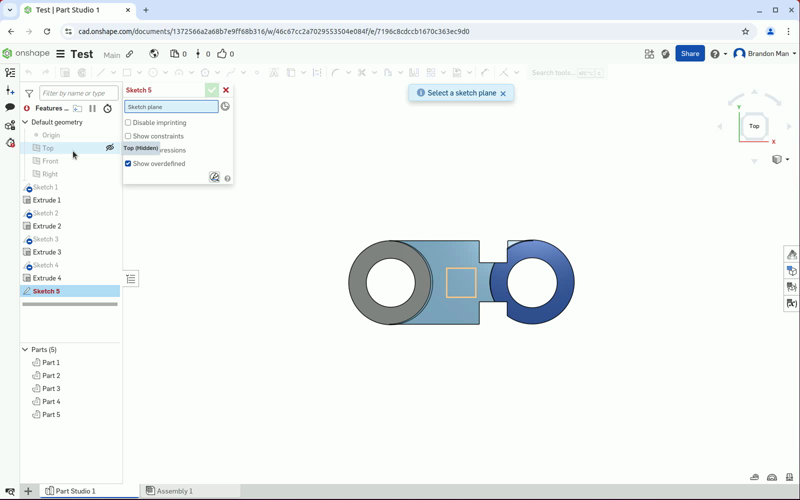
click(73, 150)
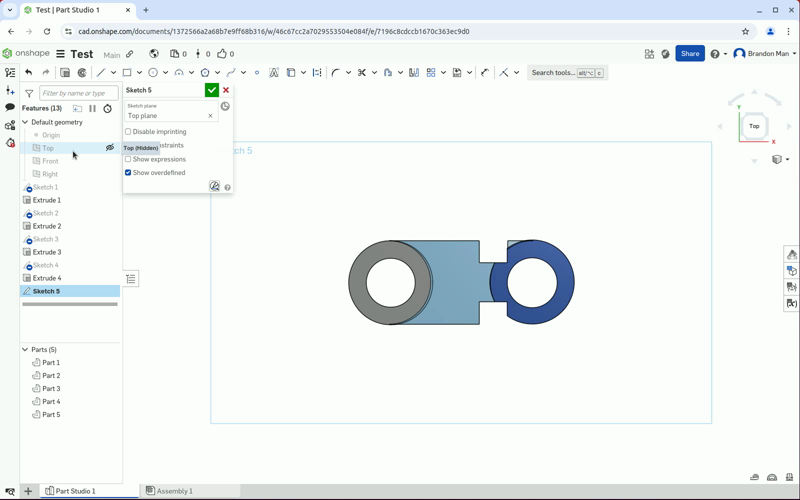
mouse_move(73, 352)
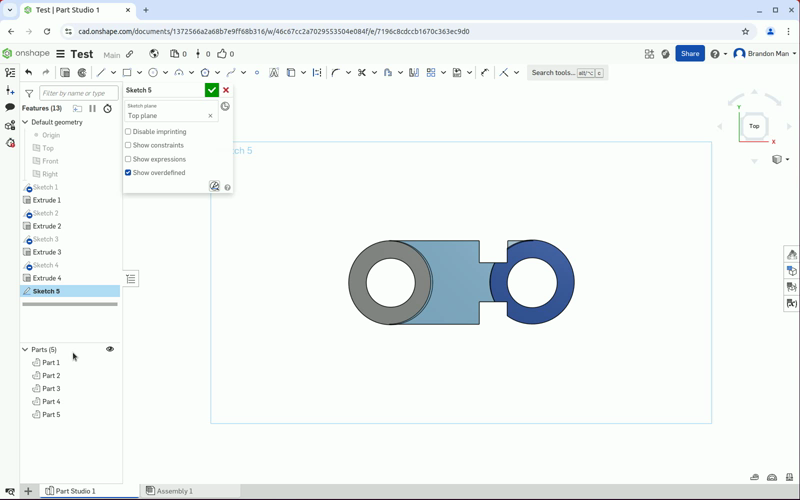
key(y)
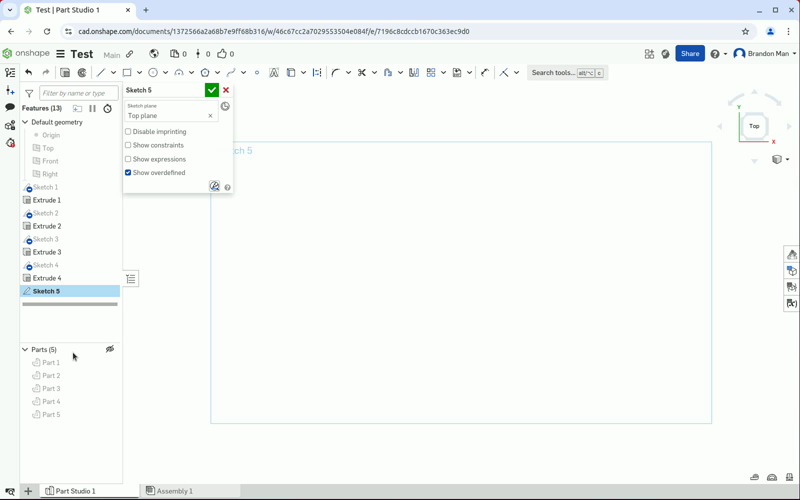
key(l)
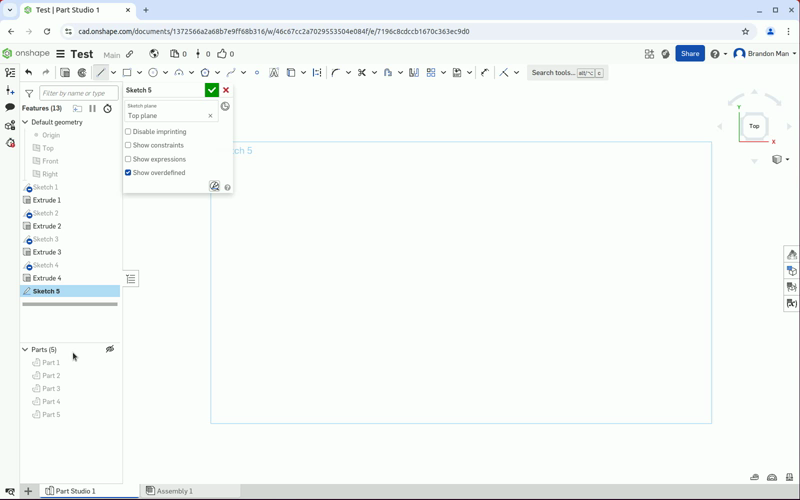
key_down(shift)
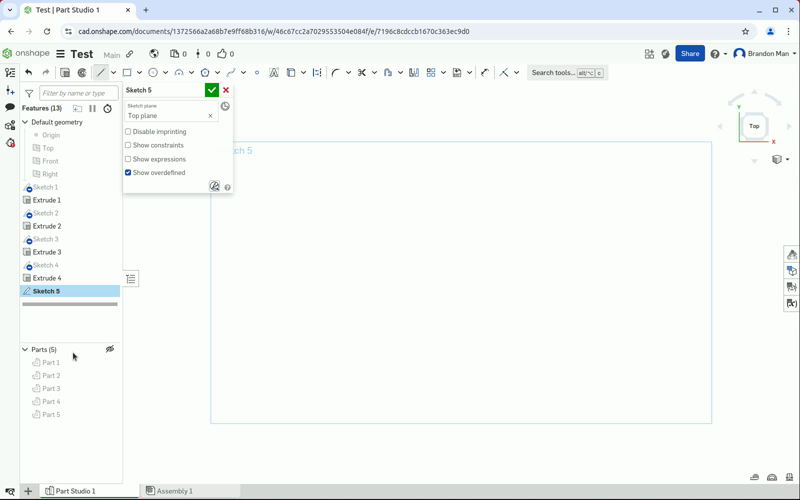
mouse_move(507, 324)
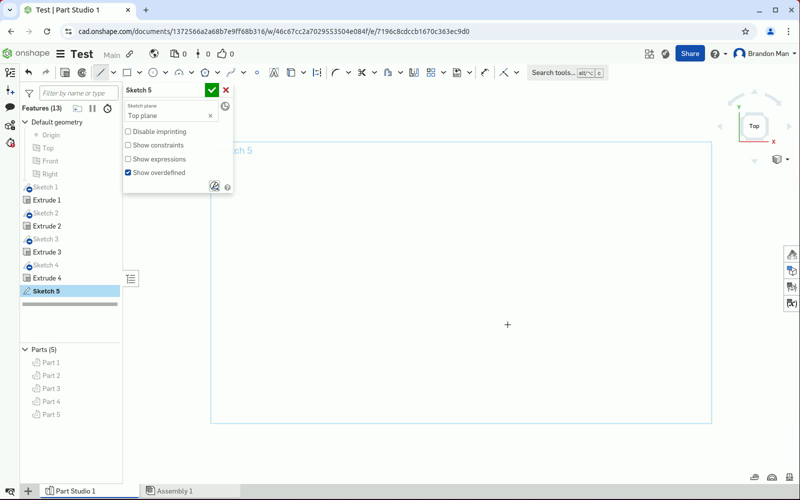
click(507, 324)
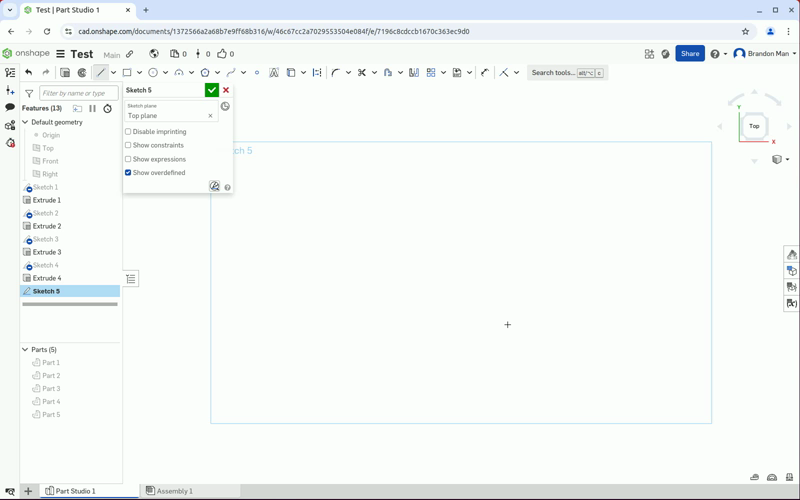
key_up(shift)
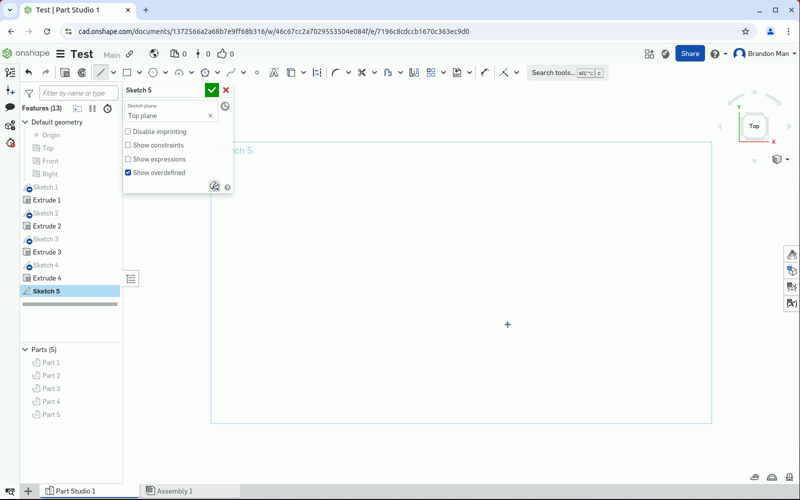
key_down(shift)
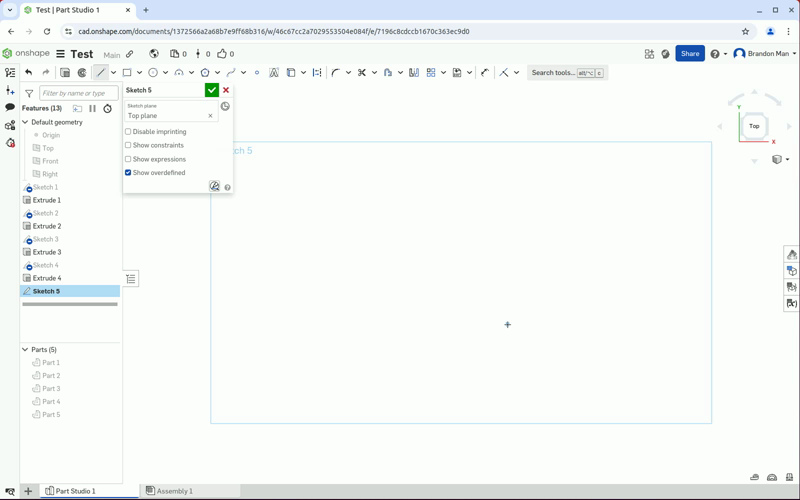
mouse_move(537, 324)
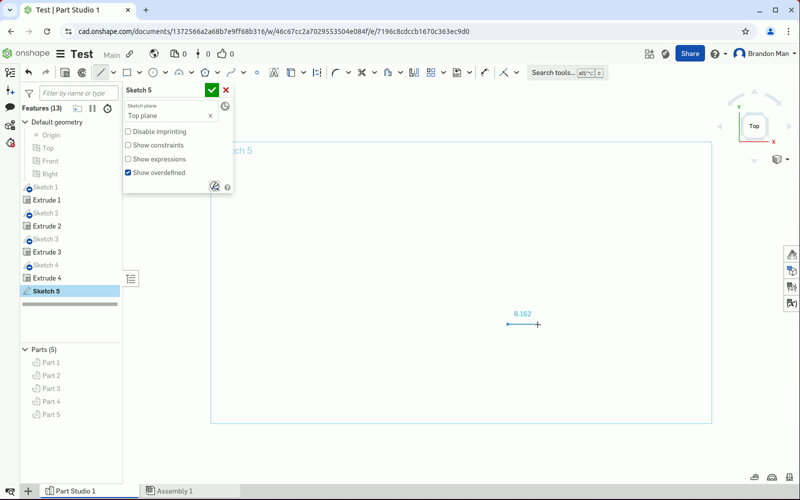
mouse_move(533, 324)
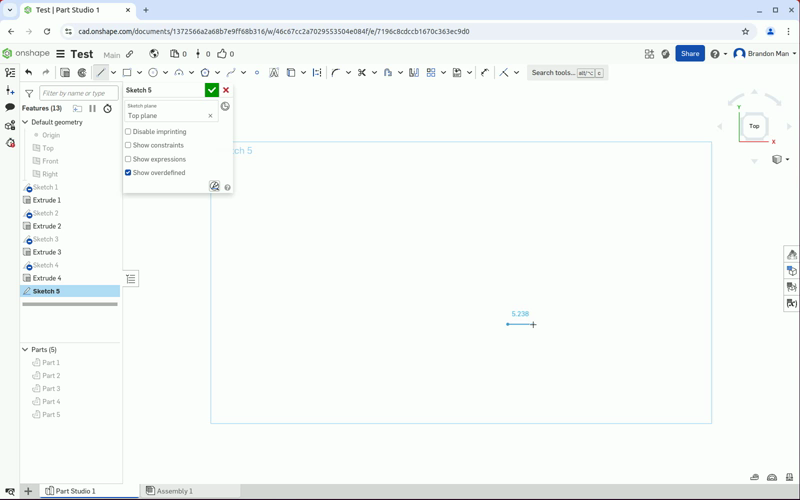
click(533, 324)
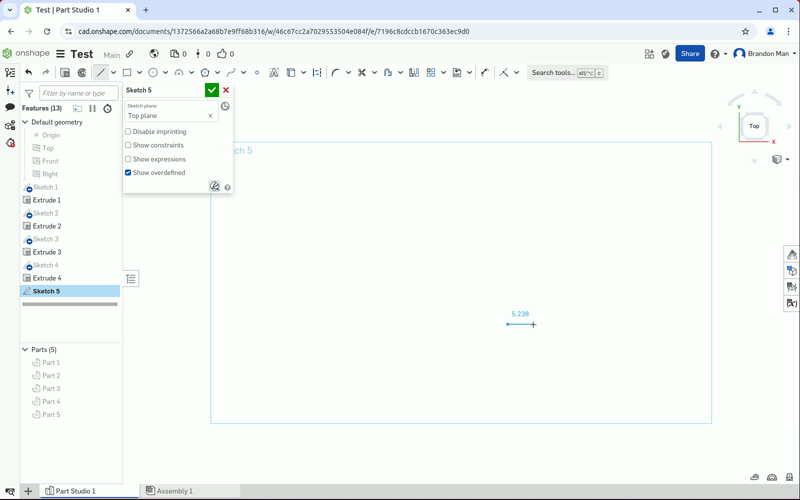
key_up(shift)
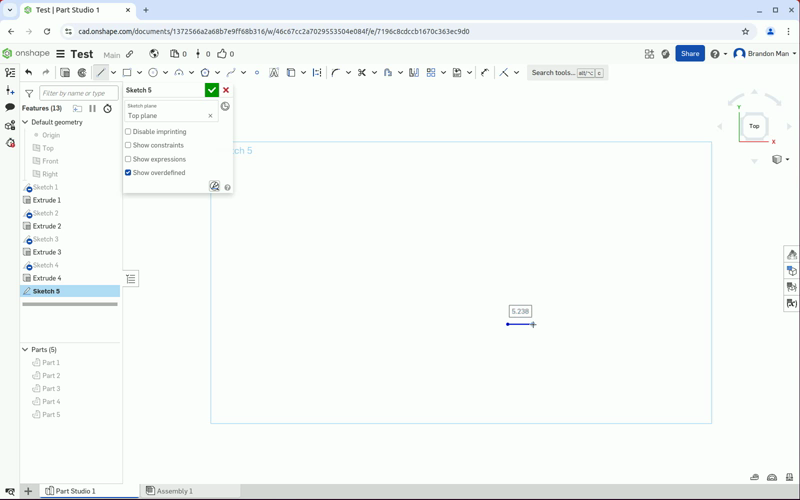
key(esc)
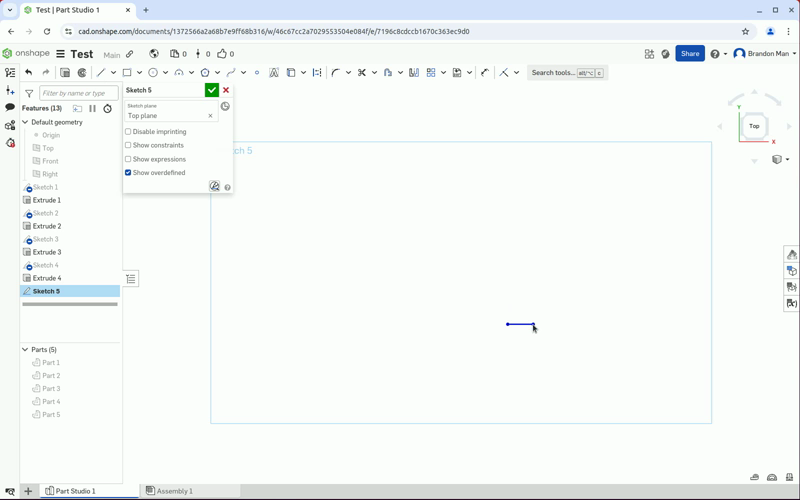
key(a)
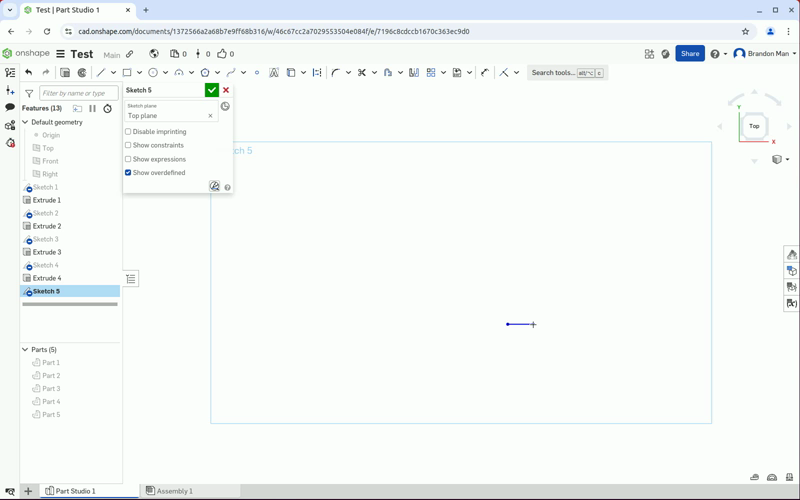
mouse_move(533, 324)
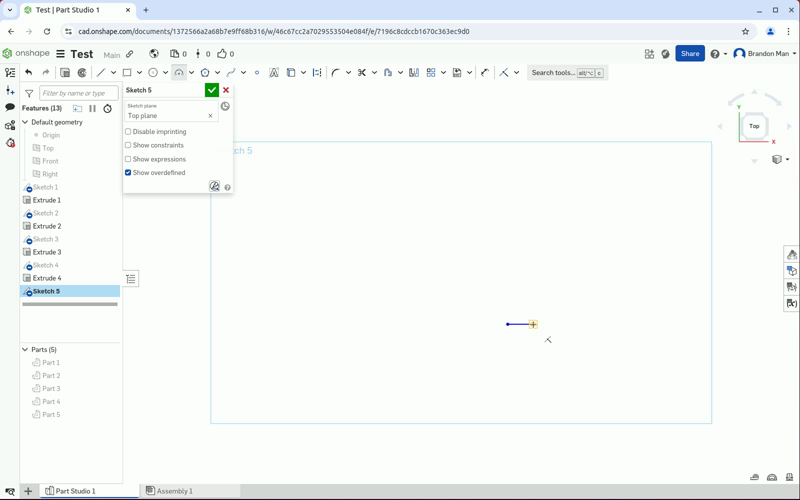
click(533, 324)
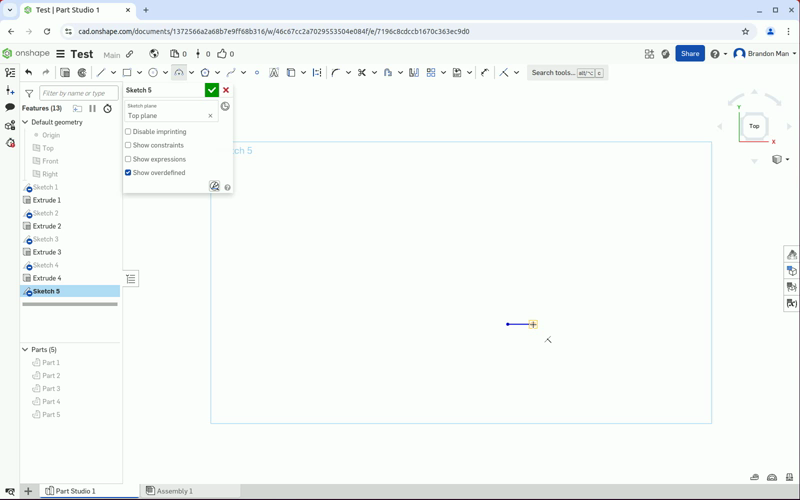
key_down(shift)
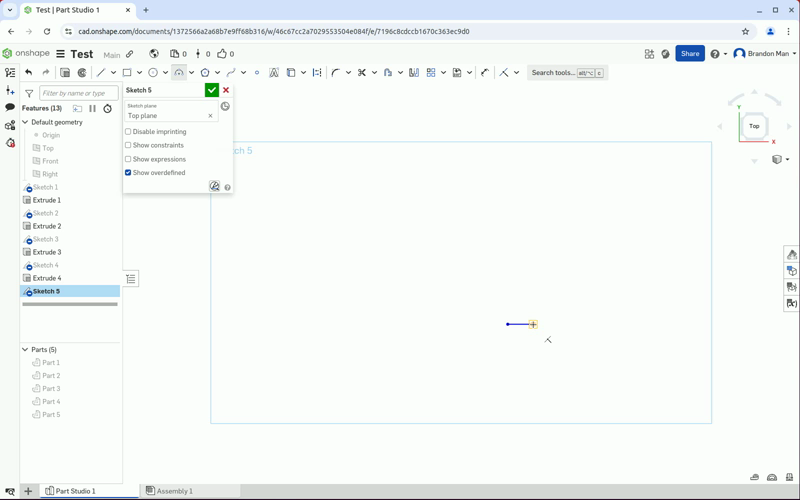
mouse_move(507, 315)
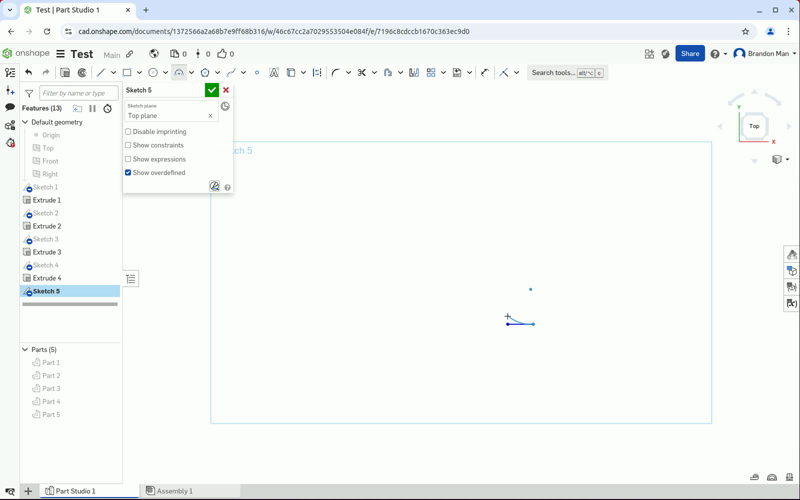
click(507, 315)
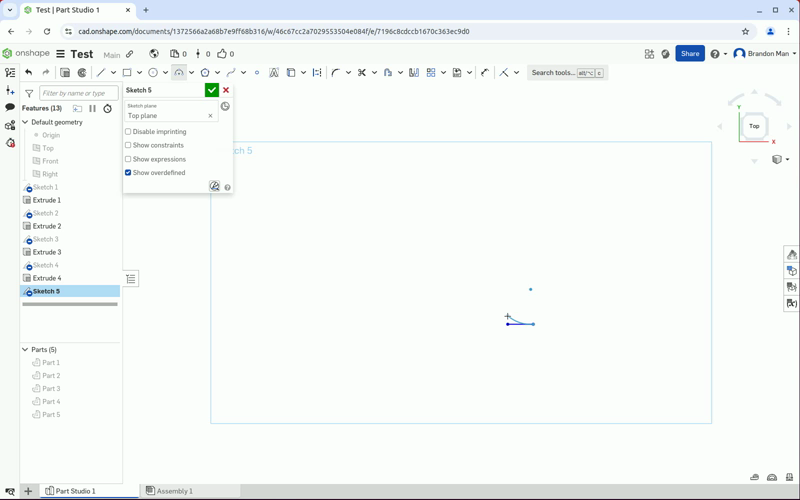
mouse_move(519, 321)
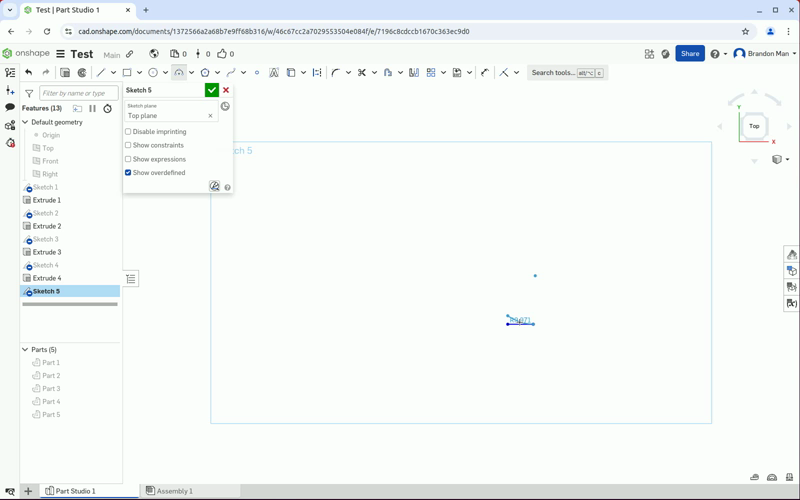
click(519, 321)
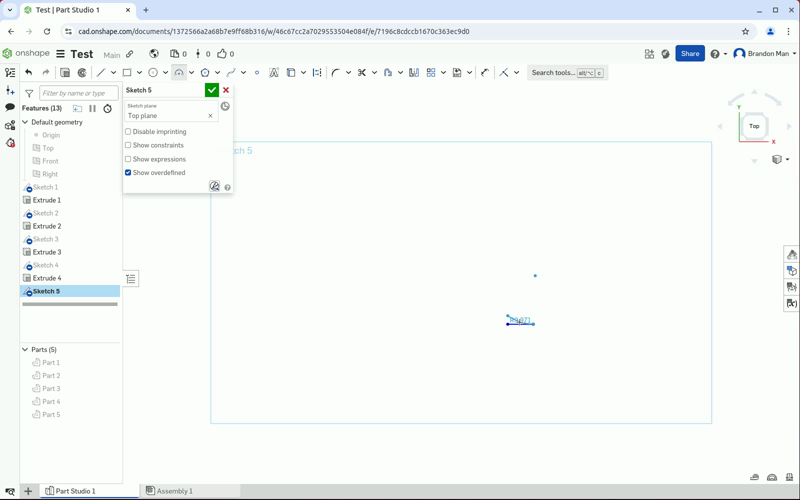
key_up(shift)
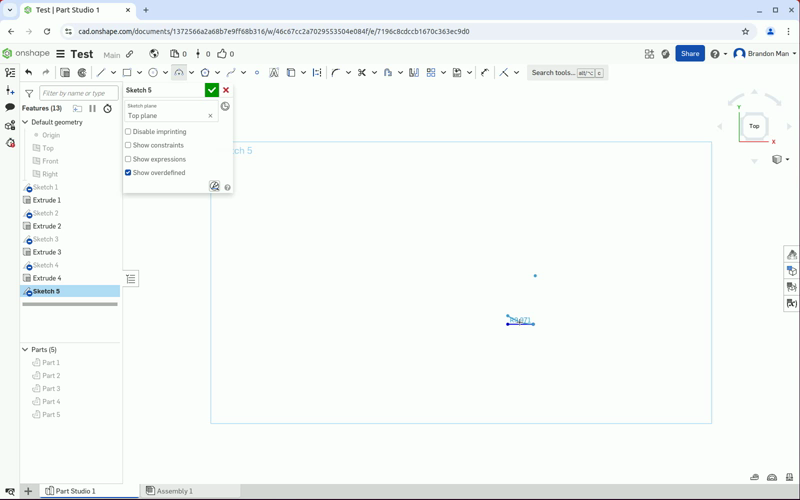
key(esc)
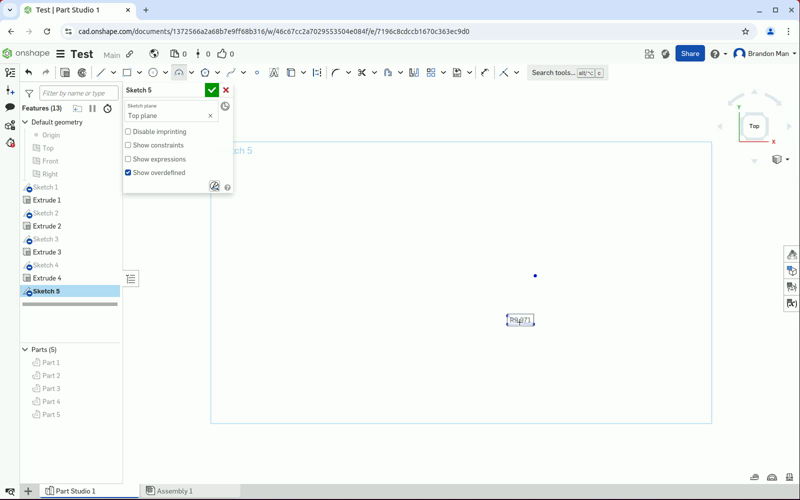
key(l)
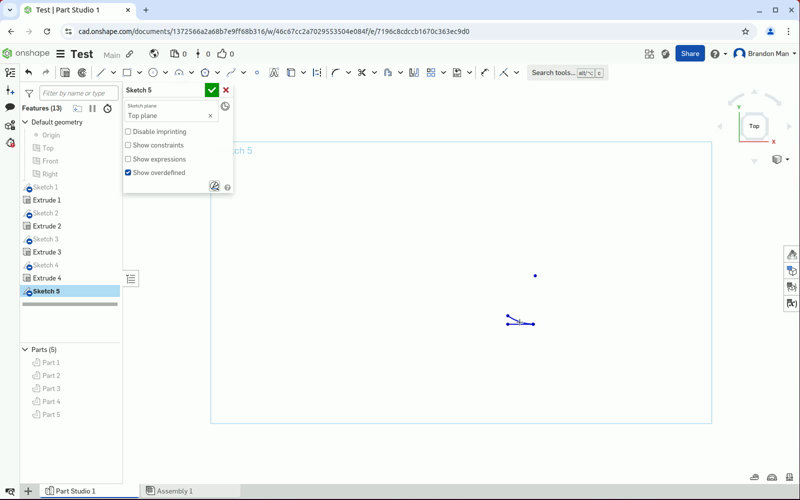
mouse_move(507, 315)
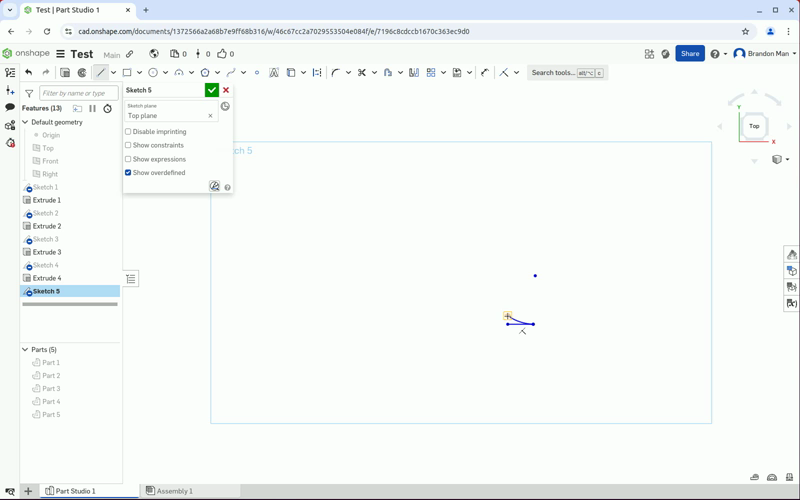
click(507, 315)
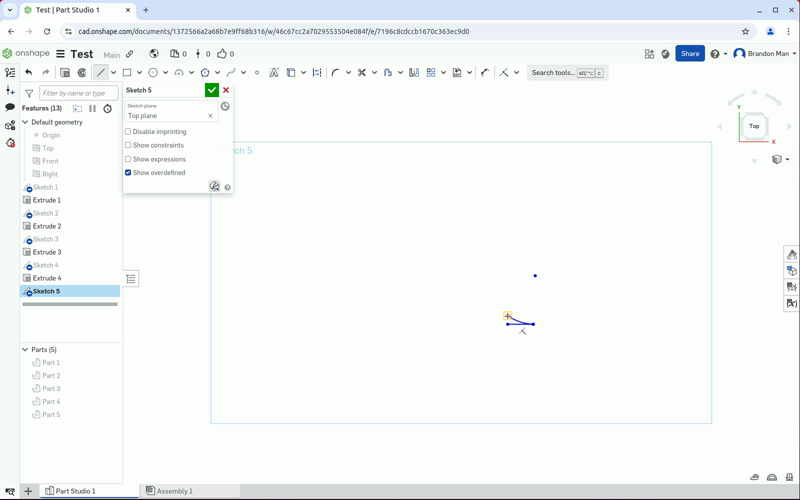
mouse_move(537, 315)
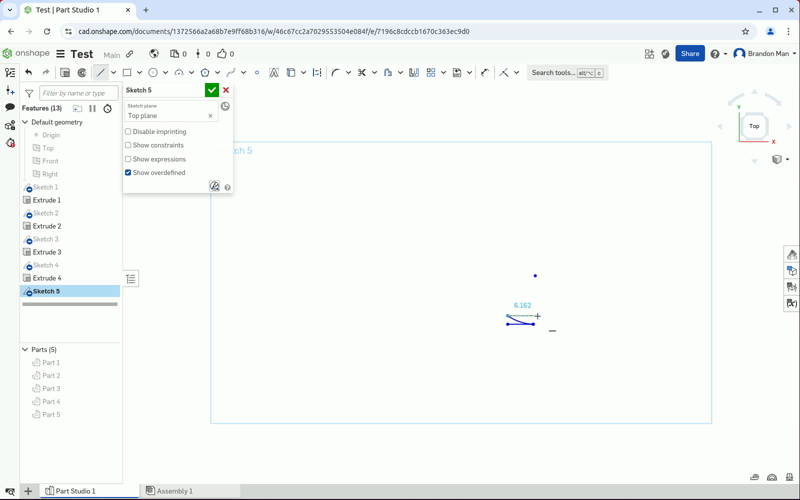
key_down(shift)
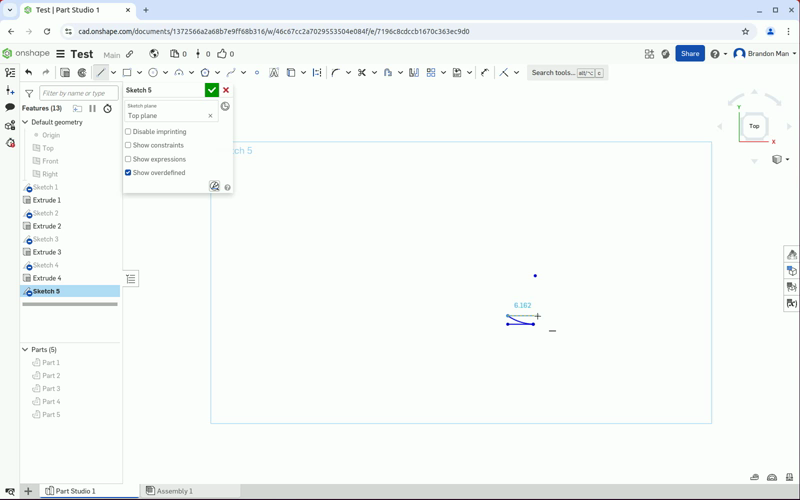
mouse_move(507, 324)
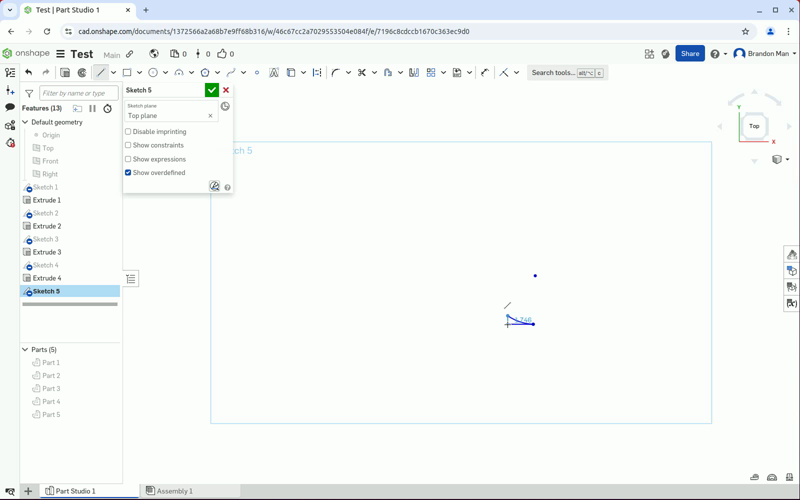
key_up(shift)
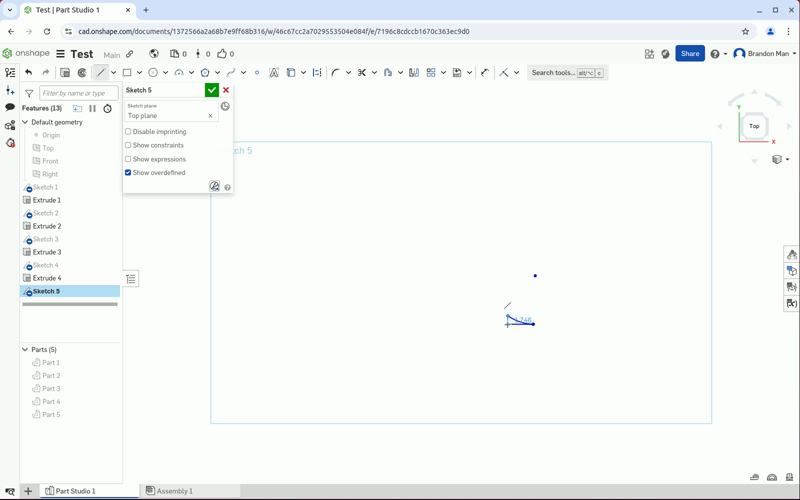
click(507, 324)
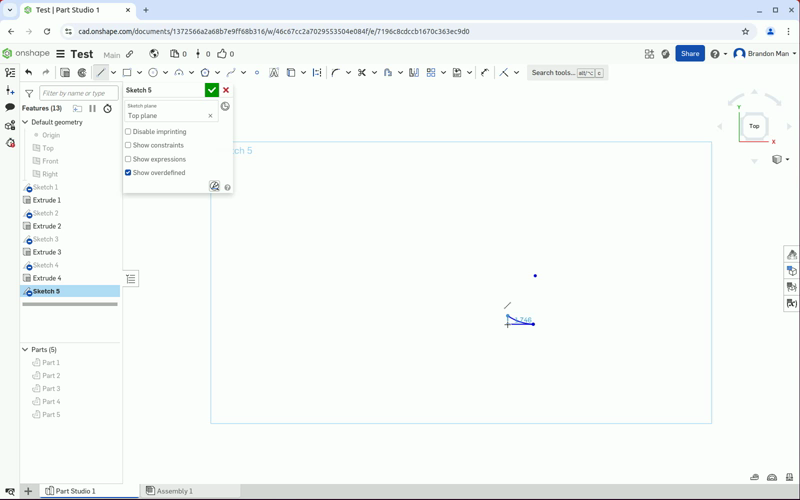
key(esc)
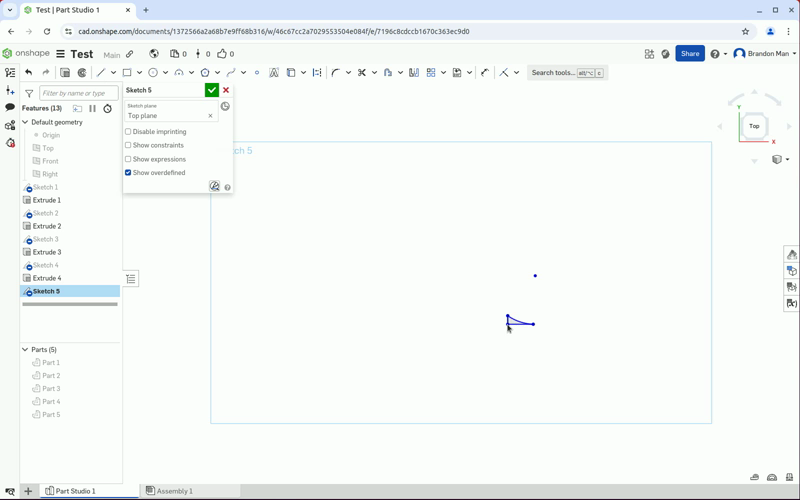
mouse_move(521, 322)
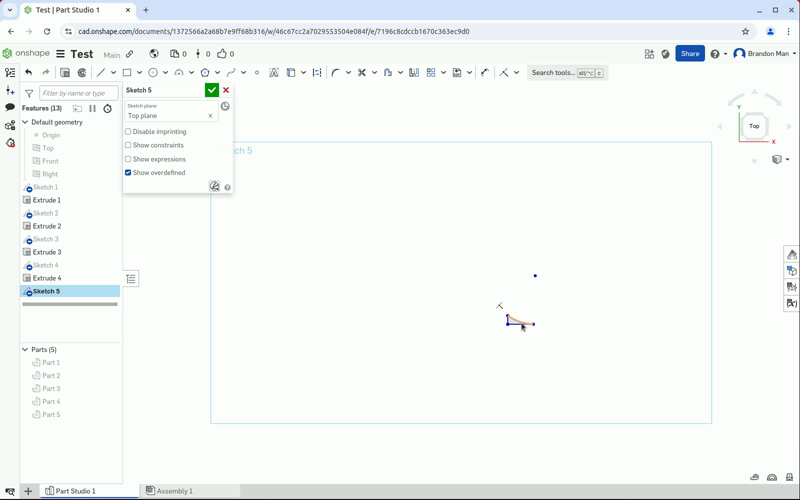
scroll(6)
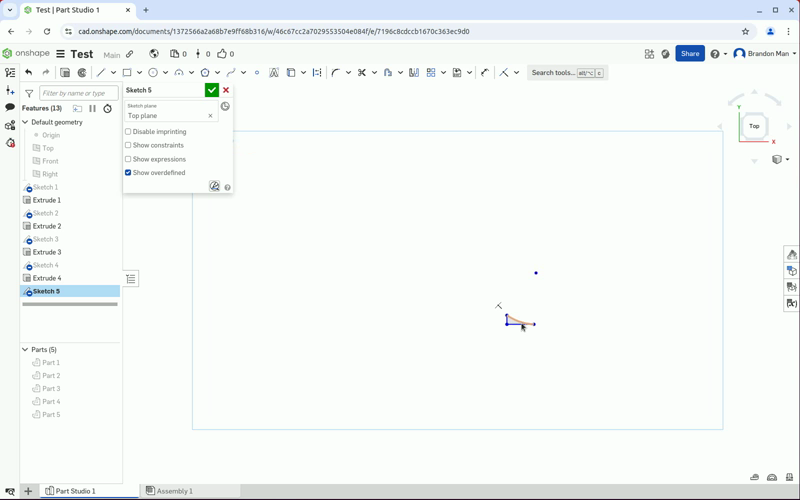
scroll(6)
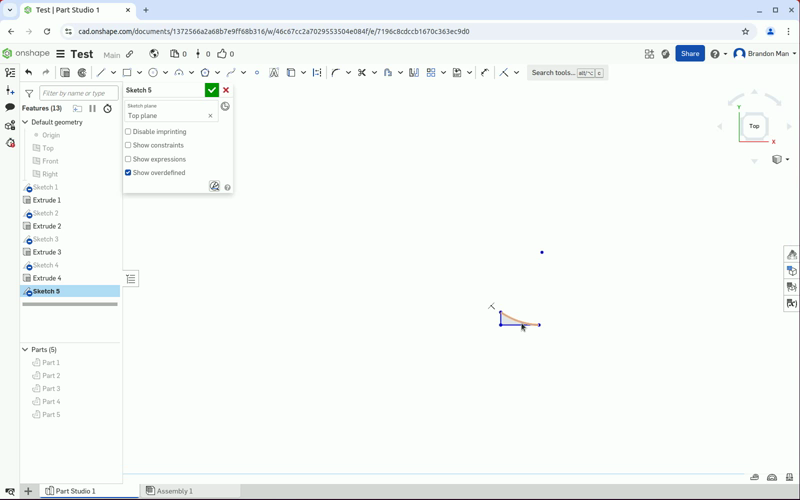
scroll(6)
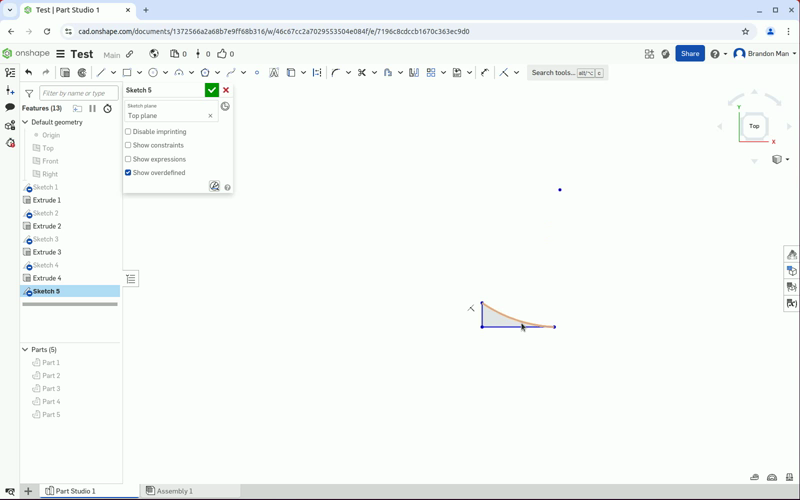
scroll(6)
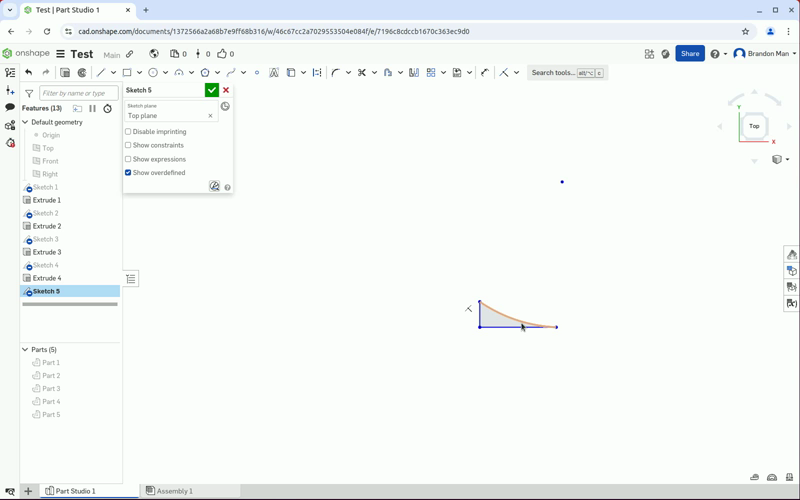
scroll(6)
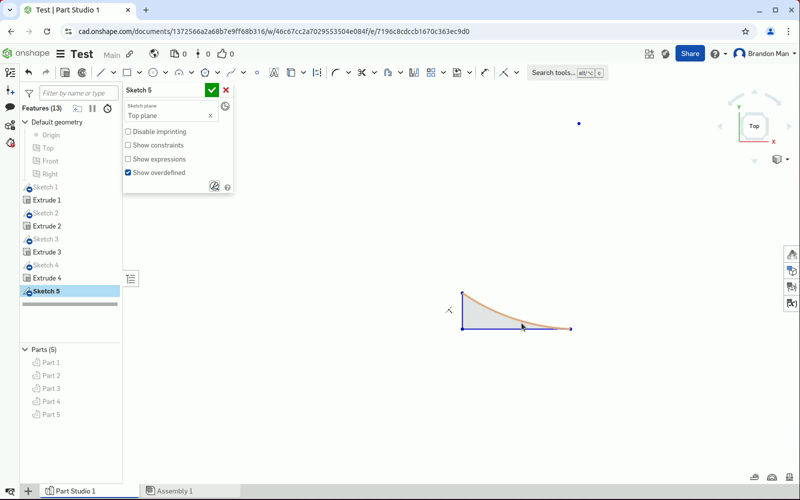
scroll(6)
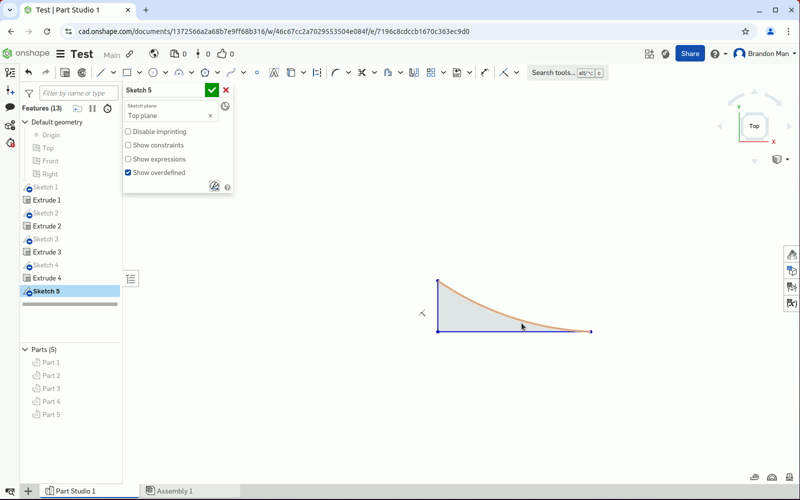
scroll(6)
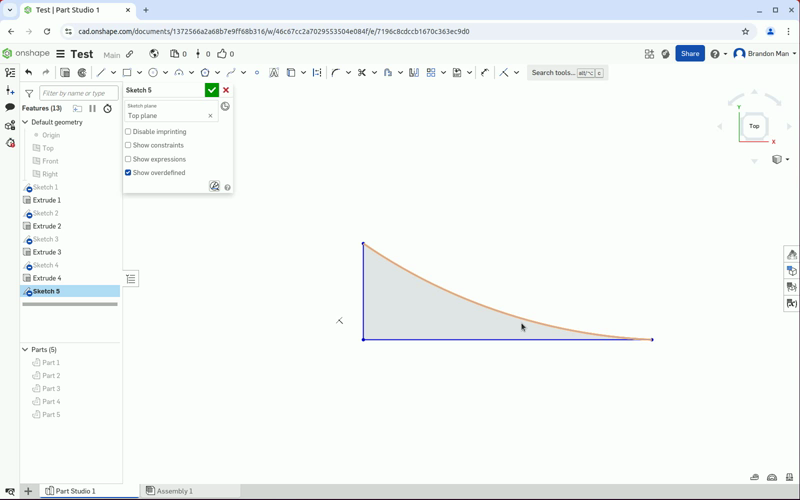
click(521, 322)
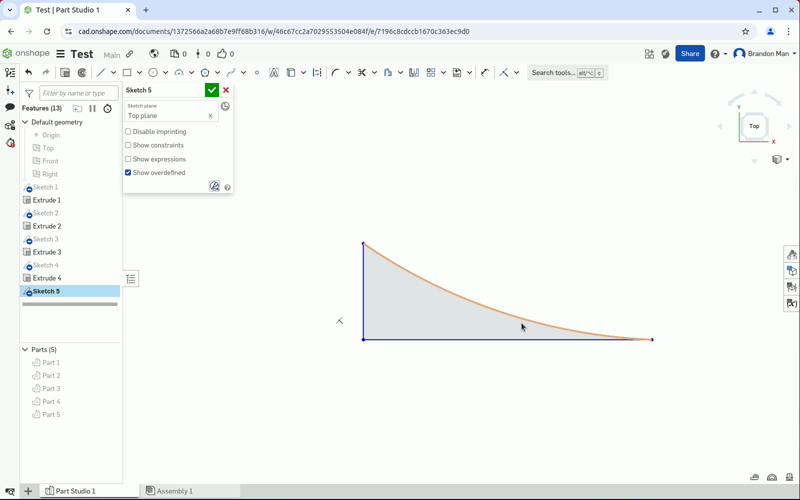
scroll(-6)
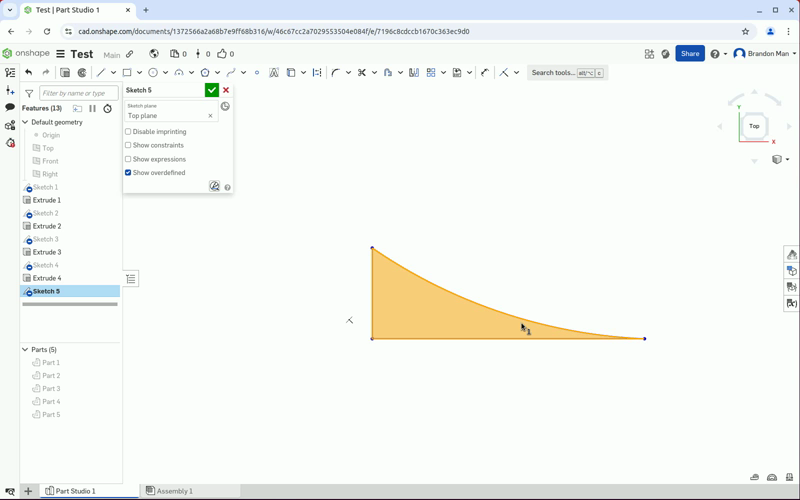
scroll(-6)
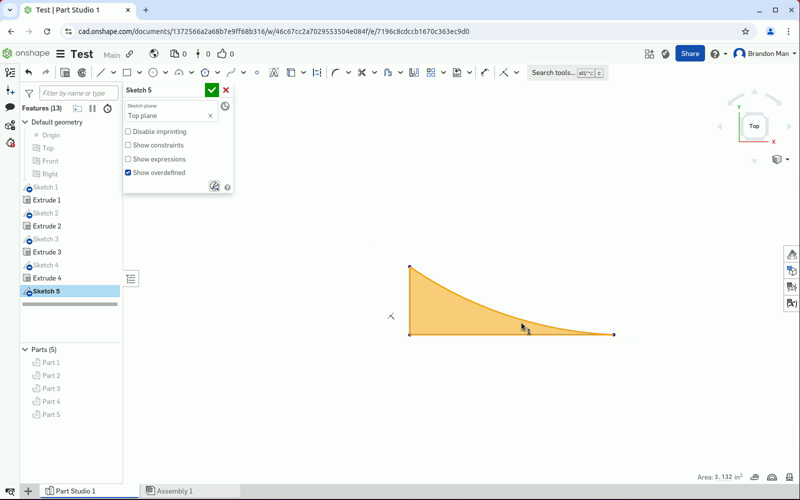
scroll(-6)
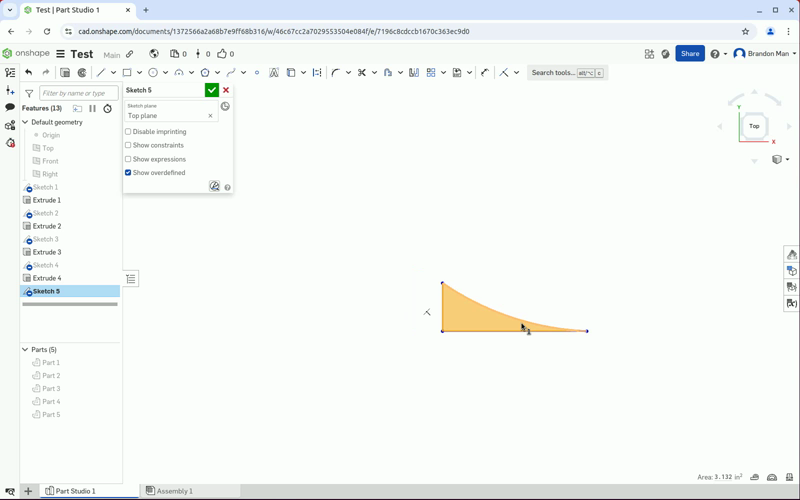
scroll(-6)
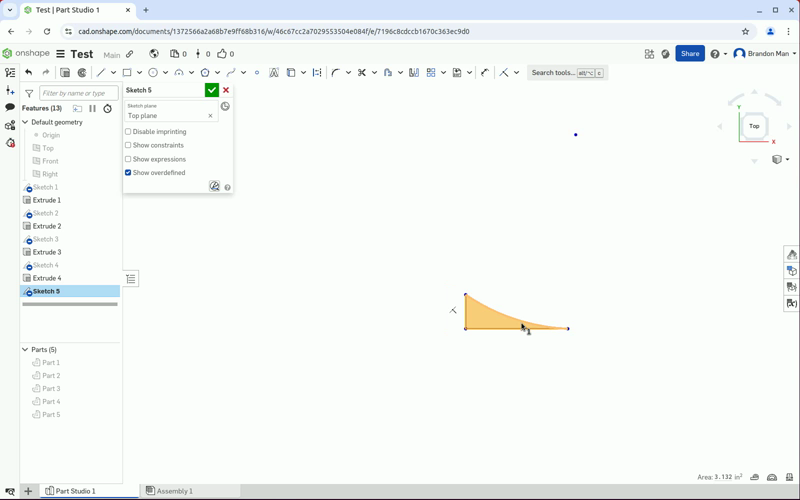
scroll(-6)
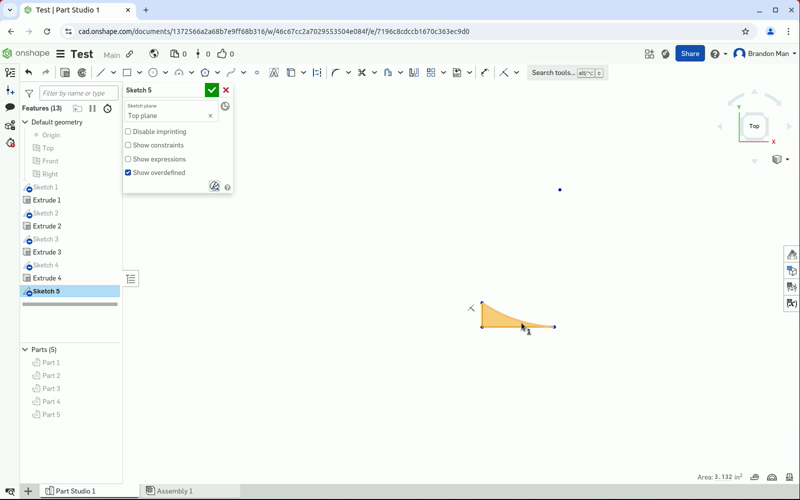
scroll(-6)
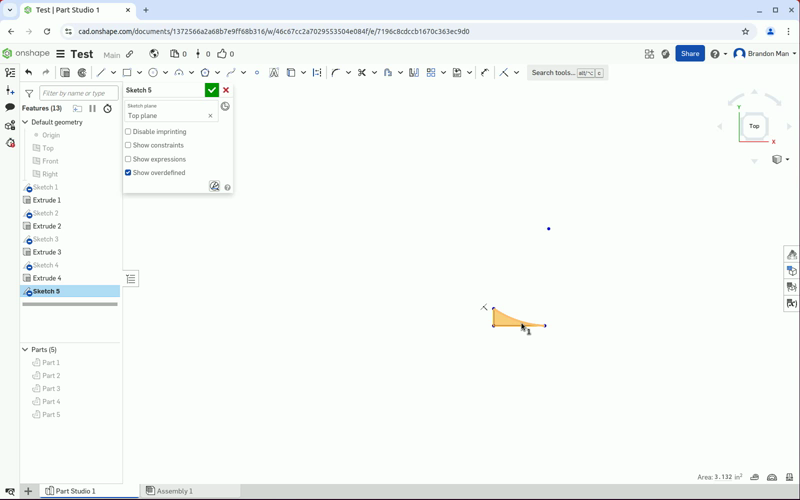
scroll(-6)
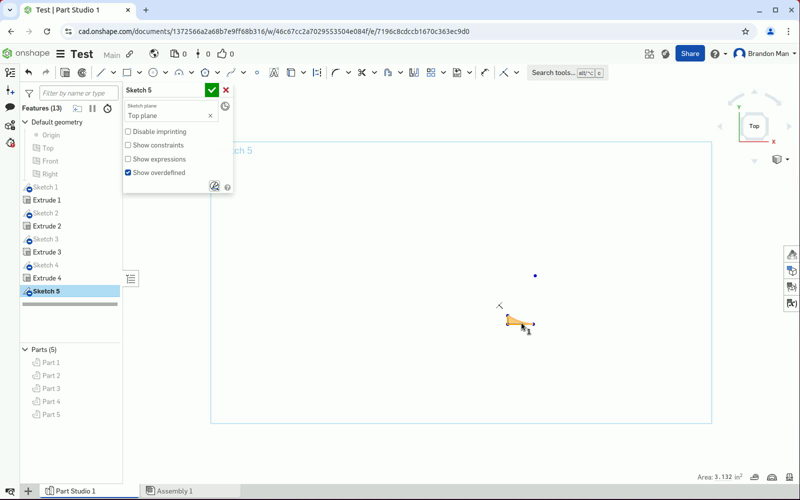
mouse_move(73, 352)
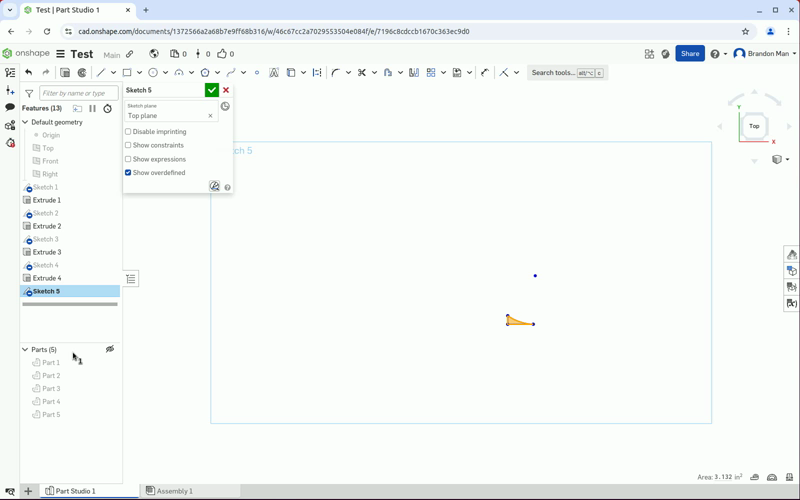
key(shift+y)
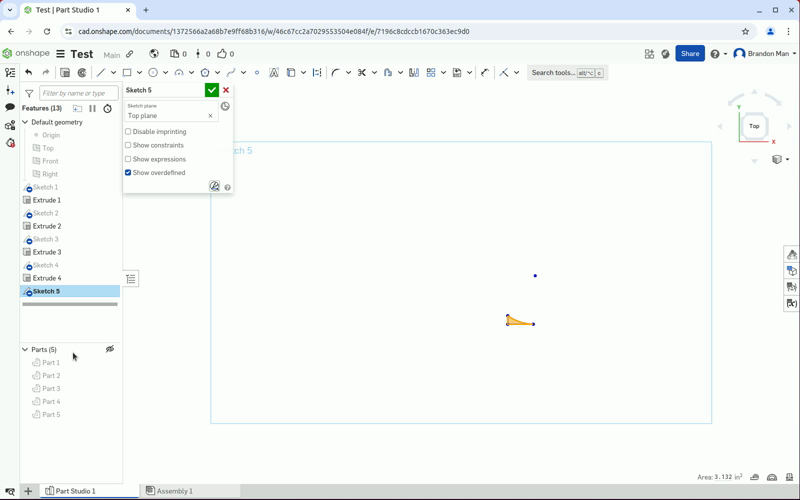
key(shift+e)
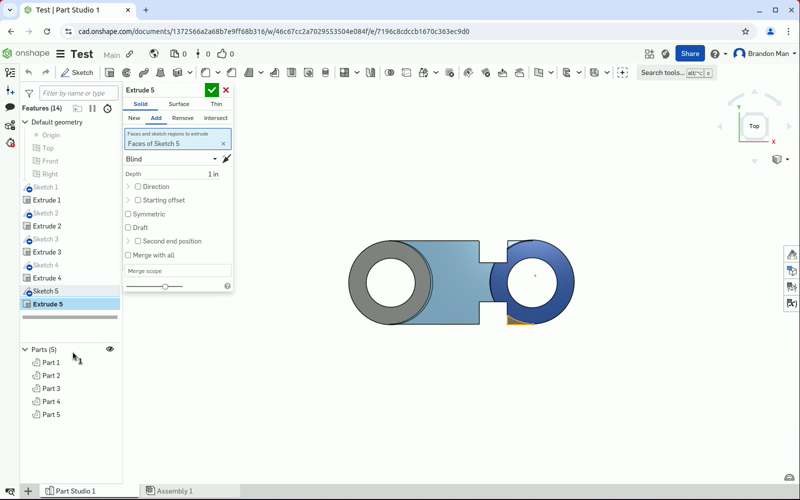
mouse_move(143, 106)
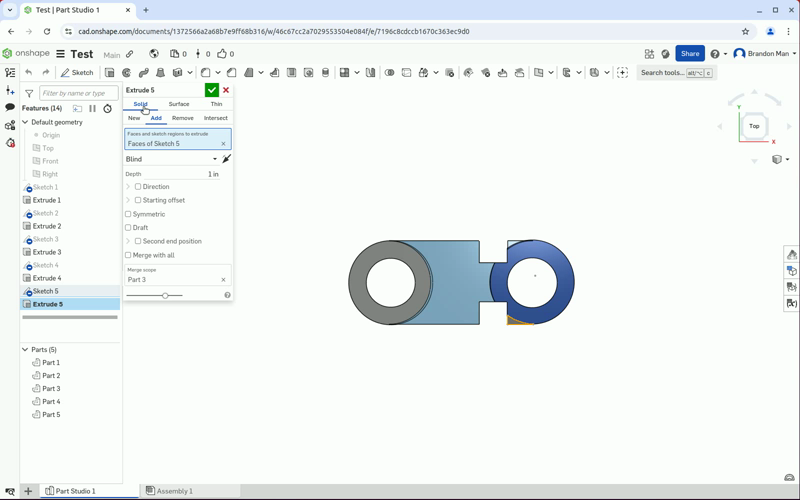
click(143, 106)
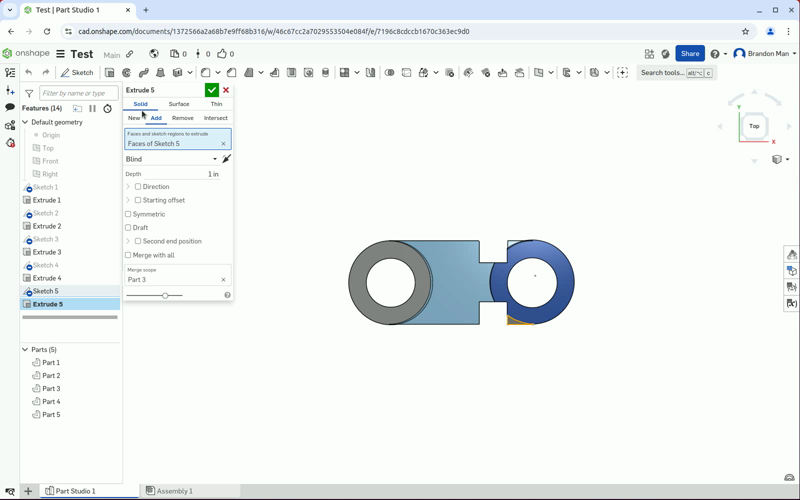
mouse_move(137, 120)
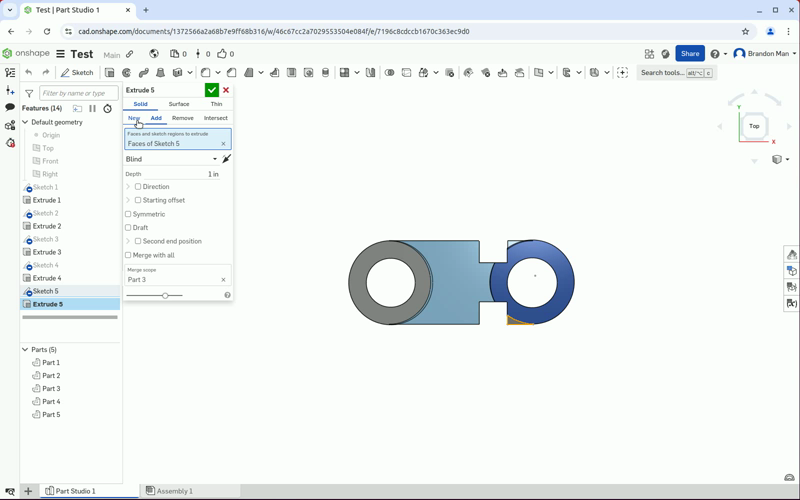
click(137, 120)
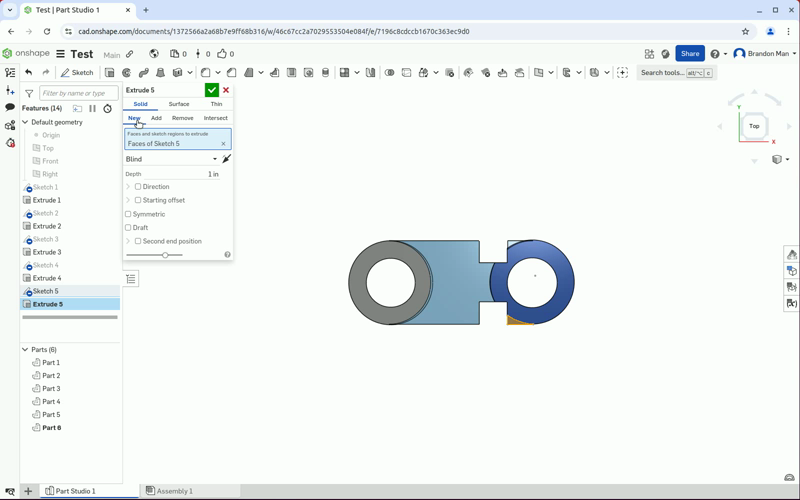
key(tab, 4)
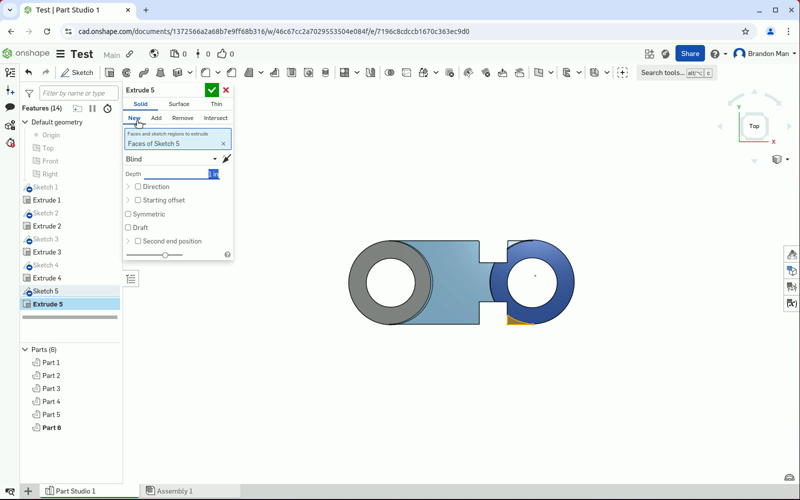
text(5.777)
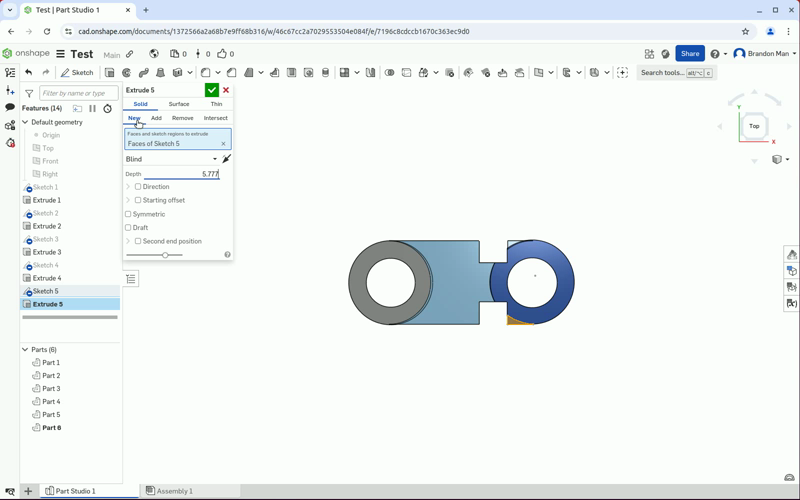
key(enter)
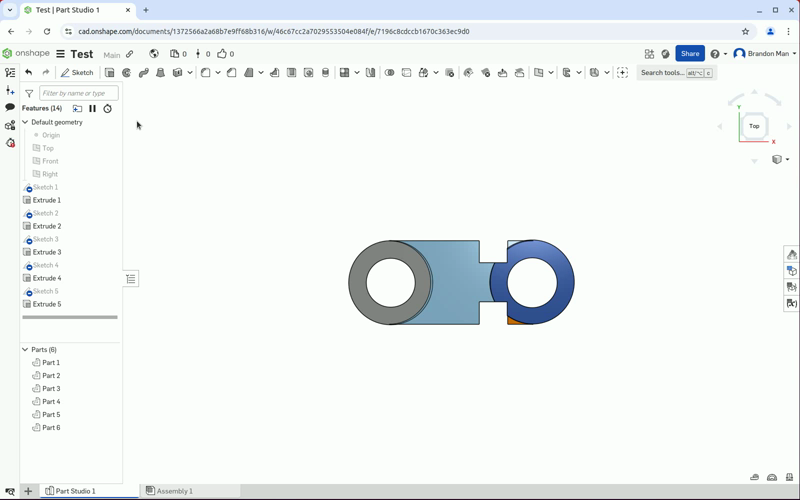
key(shift+h)
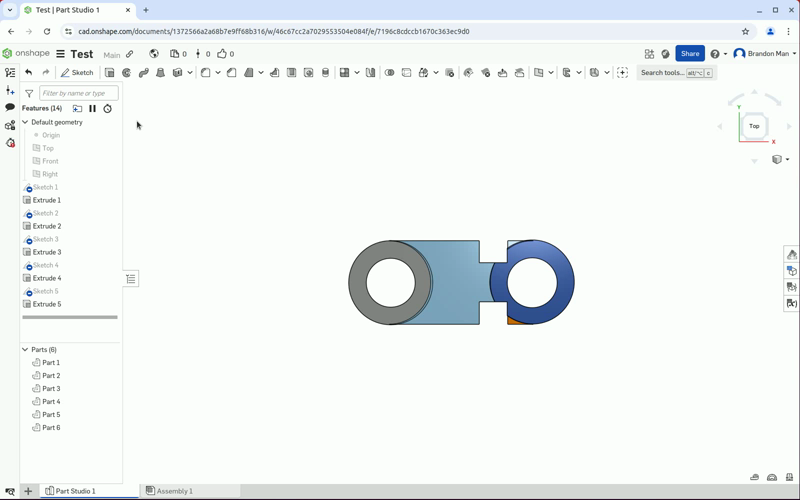
key(shift+h)
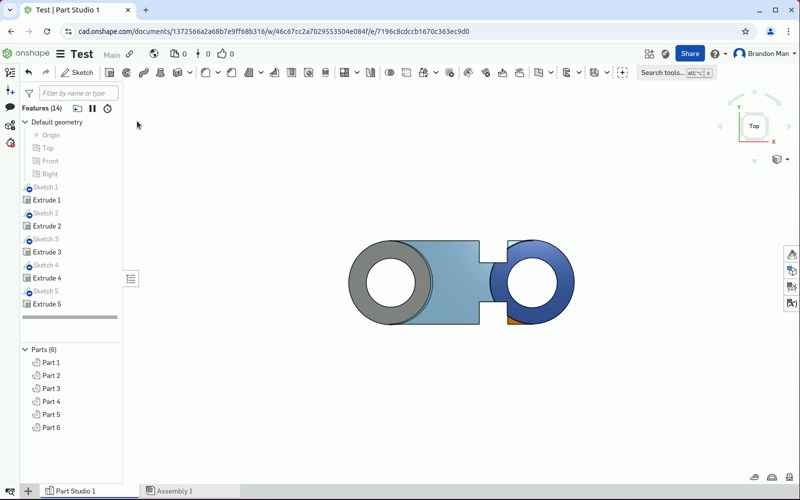
mouse_move(73, 189)
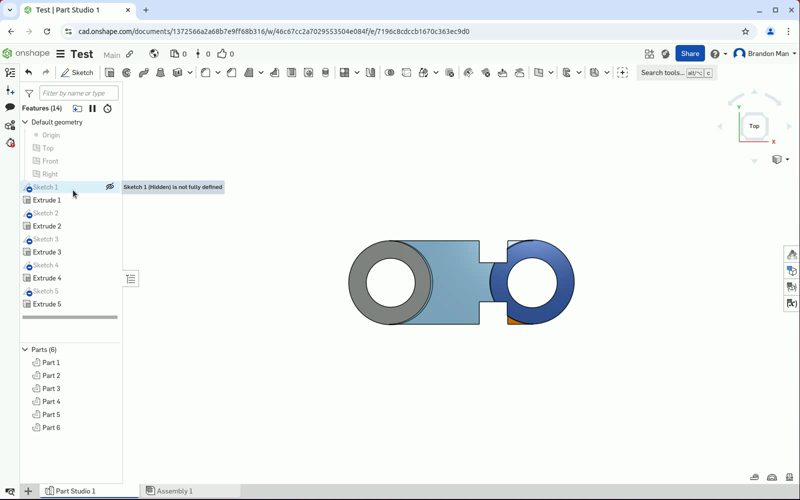
click(73, 189)
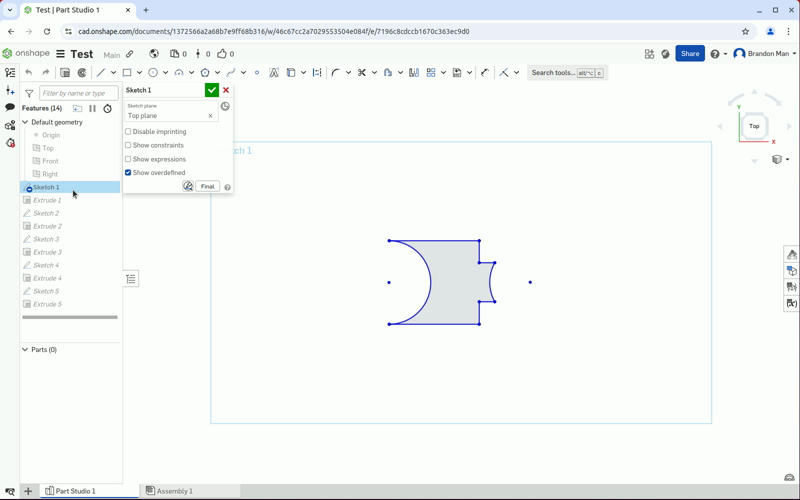
mouse_move(229, 92)
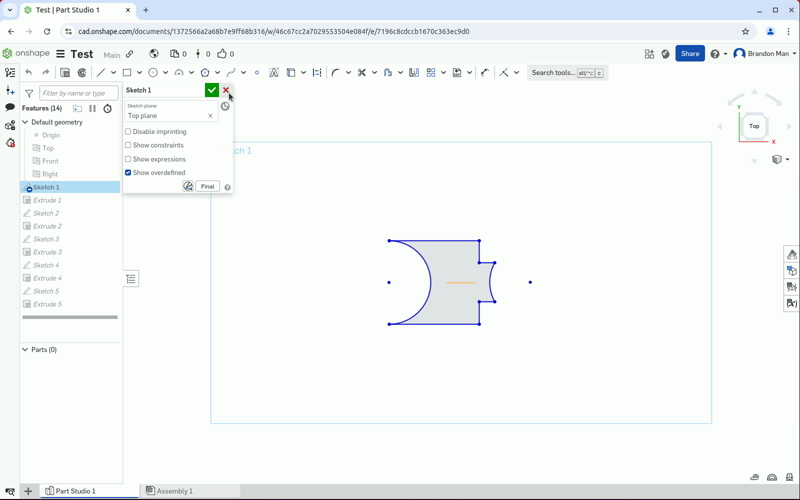
click(229, 92)
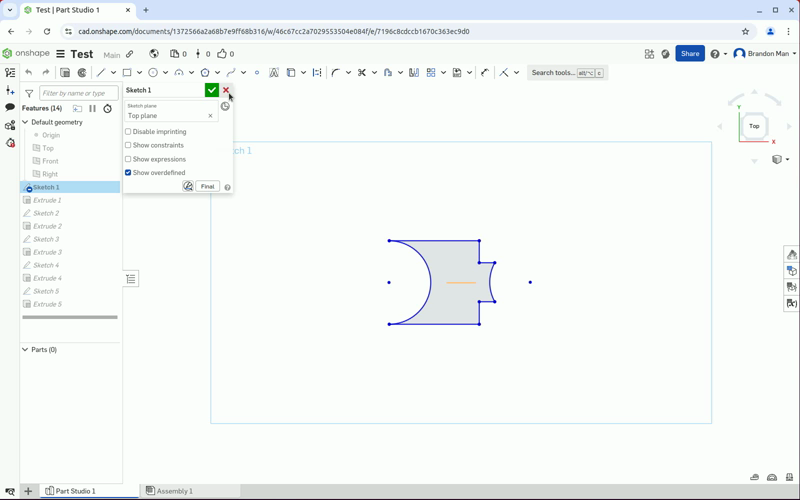
key(shift+s)
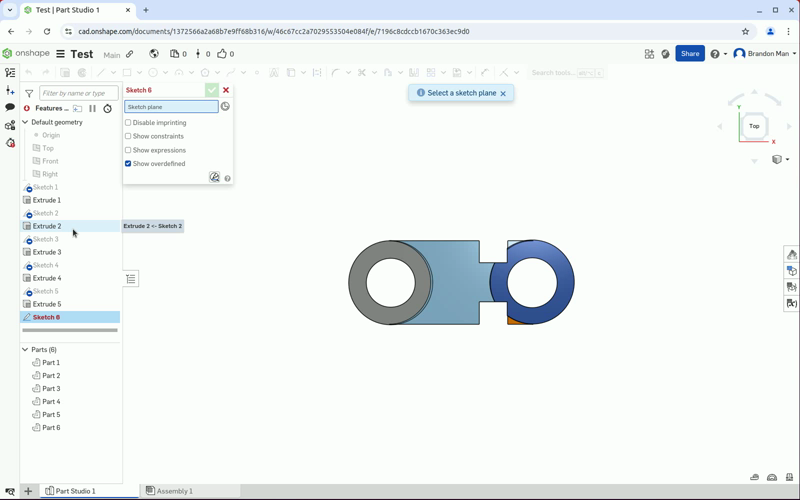
scroll(3)
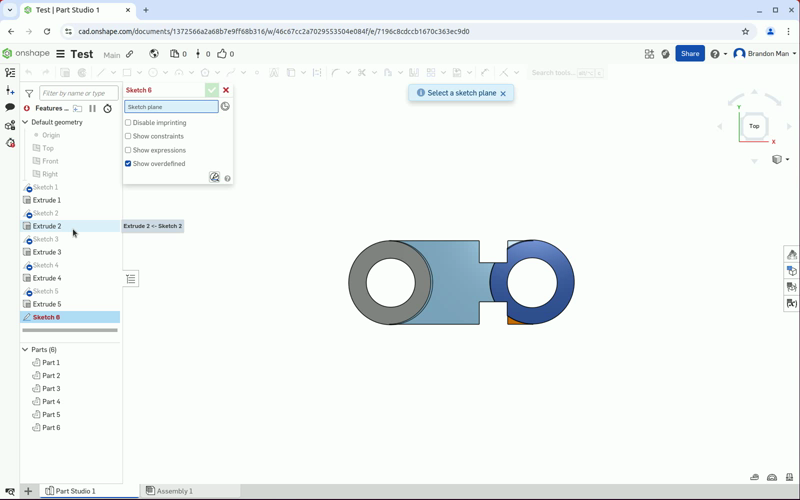
mouse_move(73, 150)
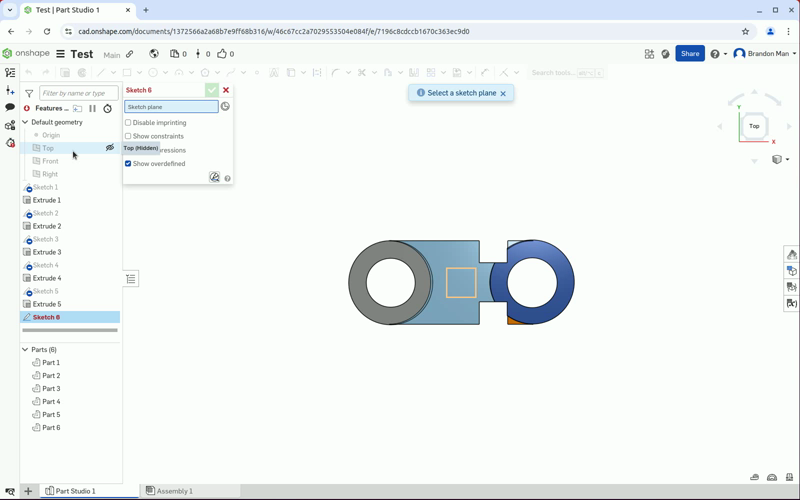
click(73, 150)
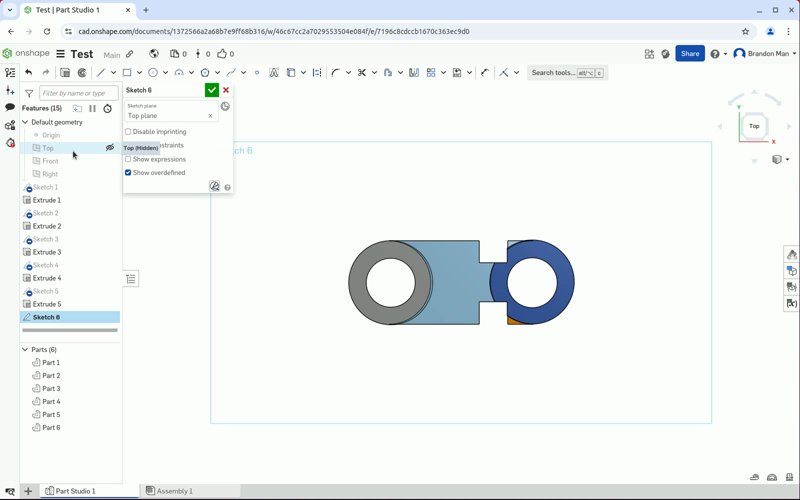
mouse_move(73, 352)
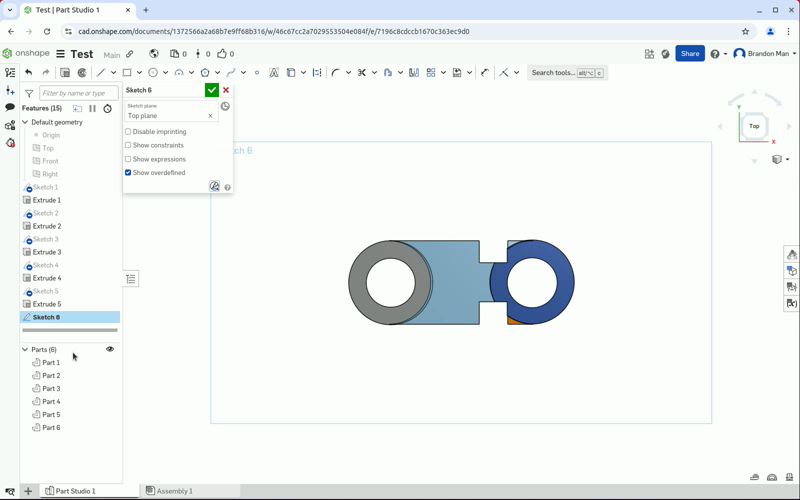
key(y)
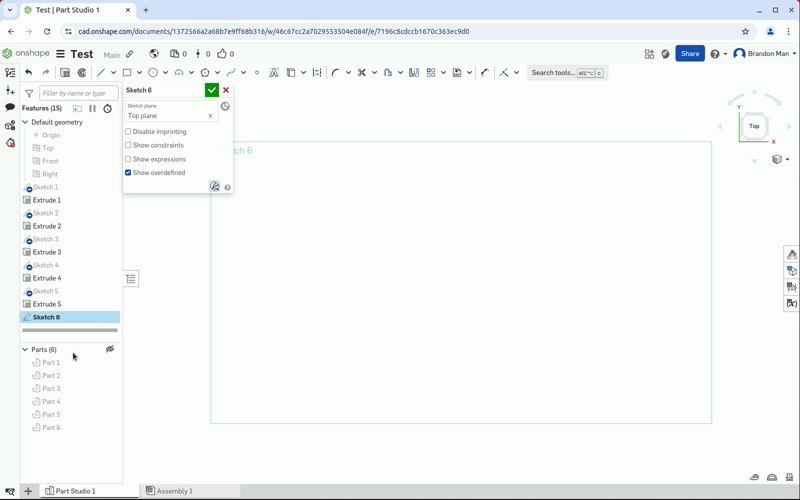
key(l)
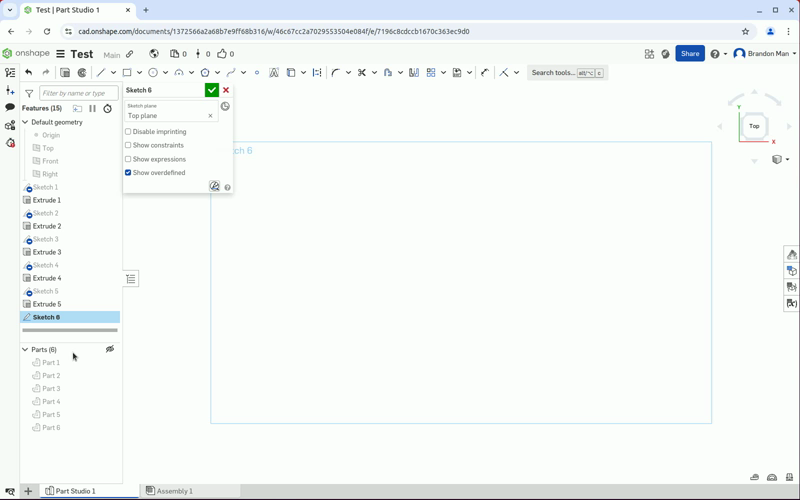
key_down(shift)
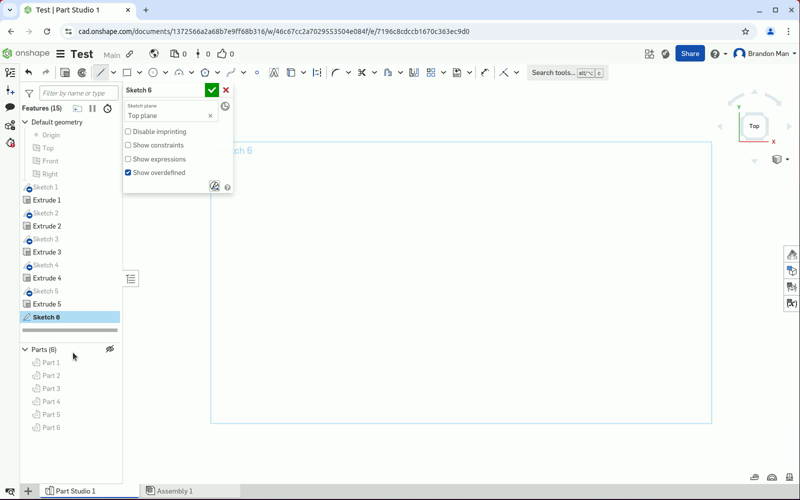
mouse_move(494, 301)
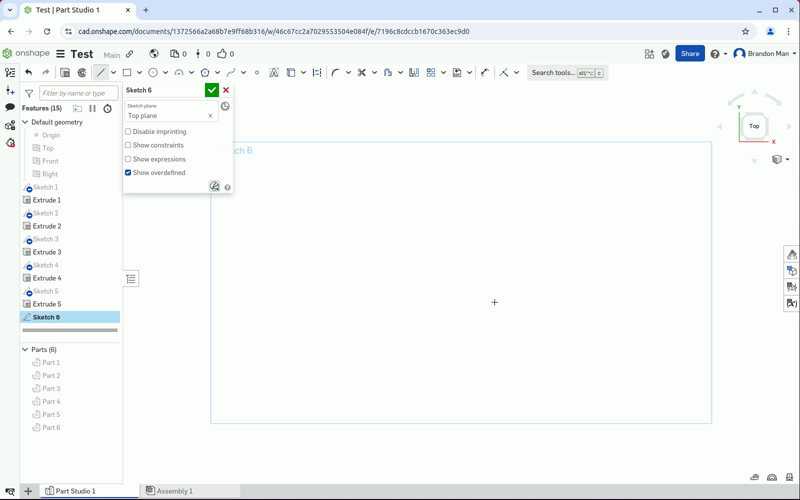
click(494, 301)
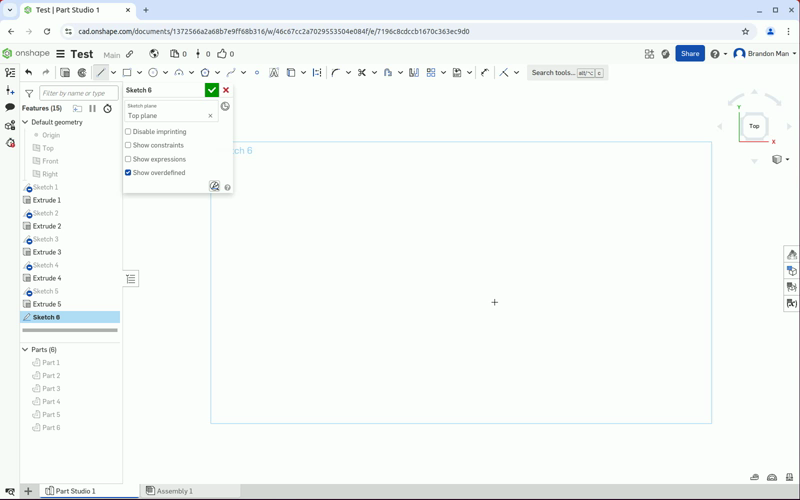
key_up(shift)
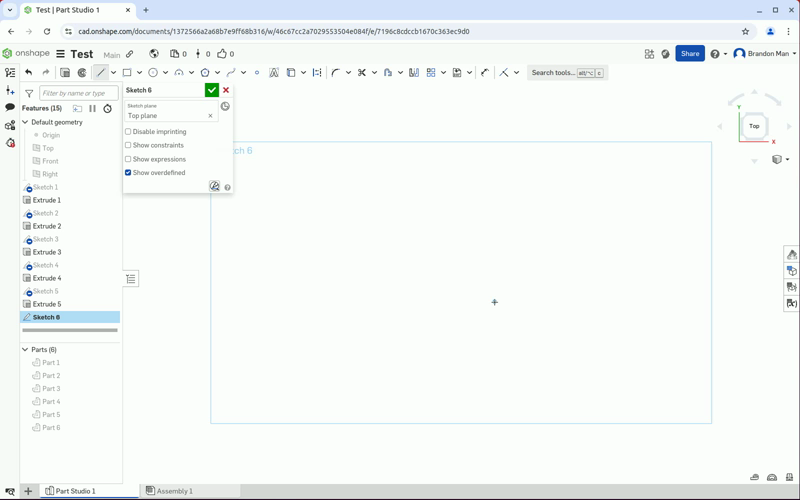
key_down(shift)
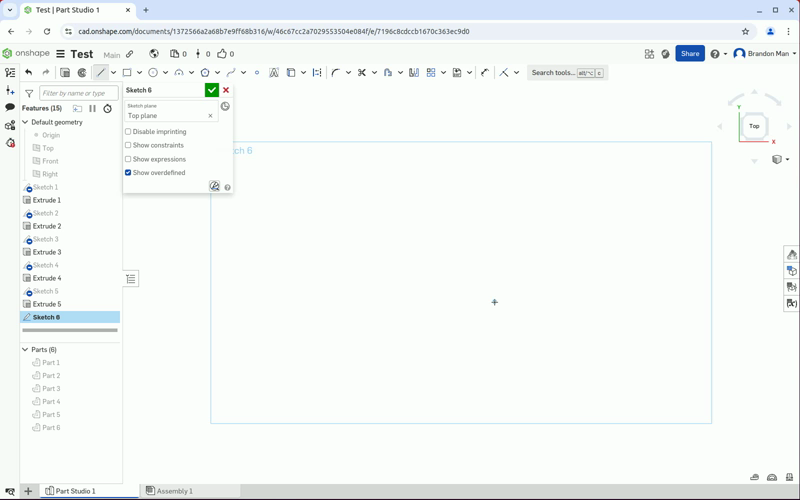
mouse_move(524, 301)
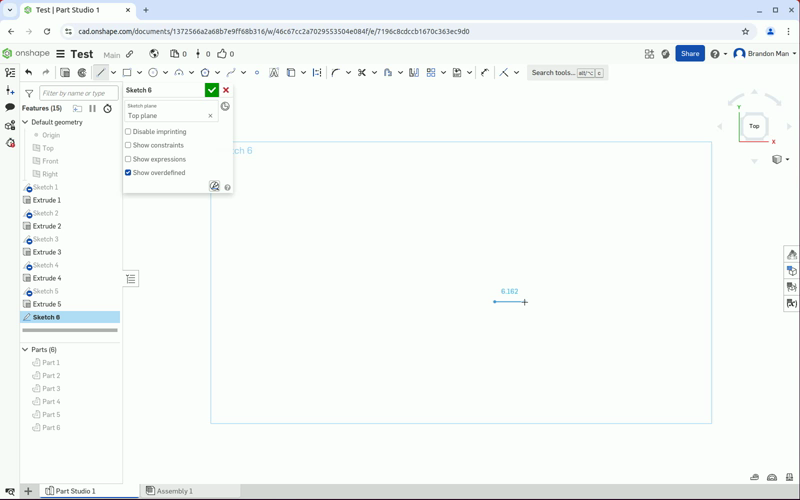
mouse_move(507, 301)
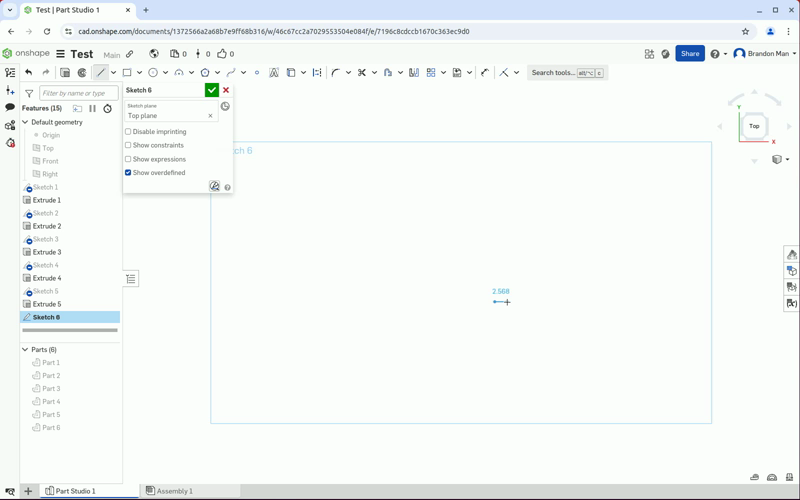
click(507, 301)
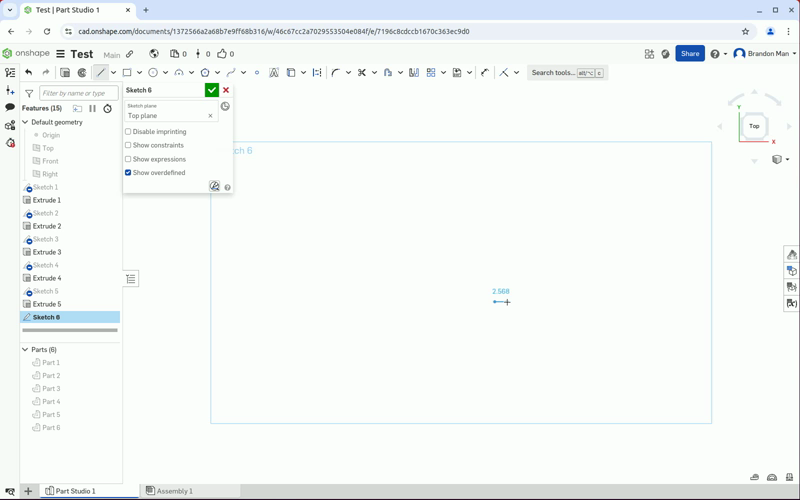
key_up(shift)
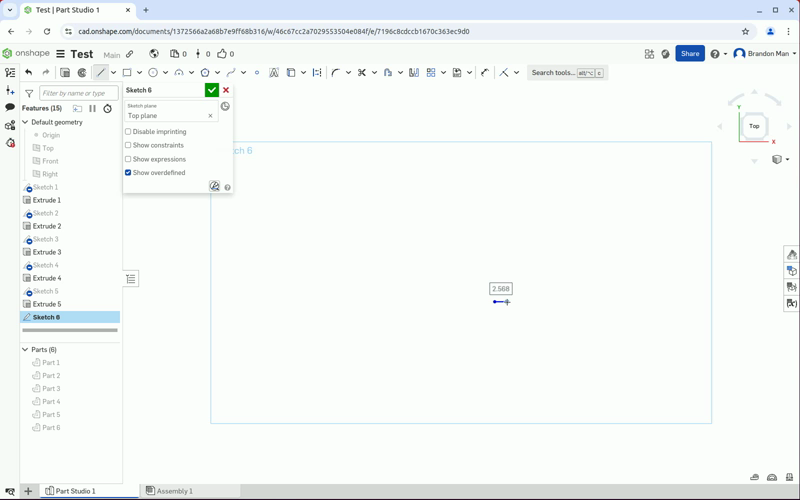
key_down(shift)
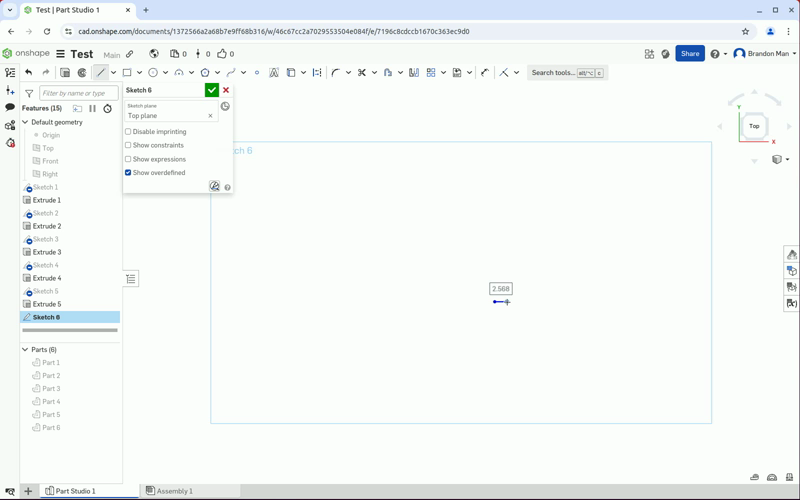
mouse_move(537, 301)
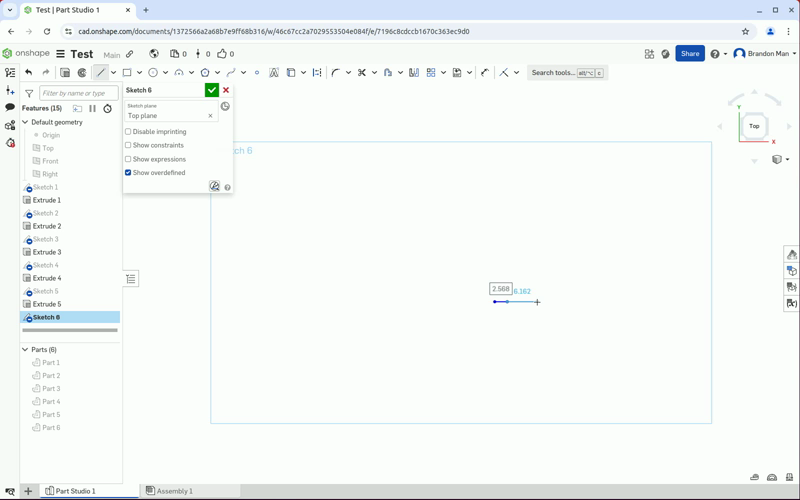
mouse_move(507, 315)
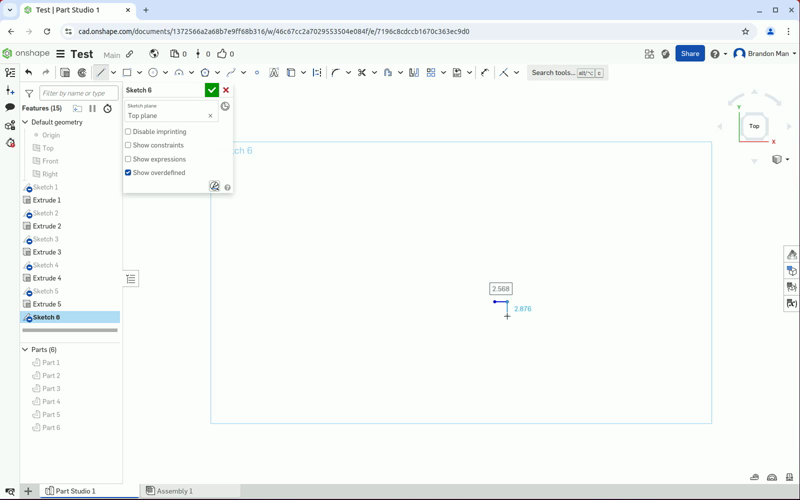
click(507, 315)
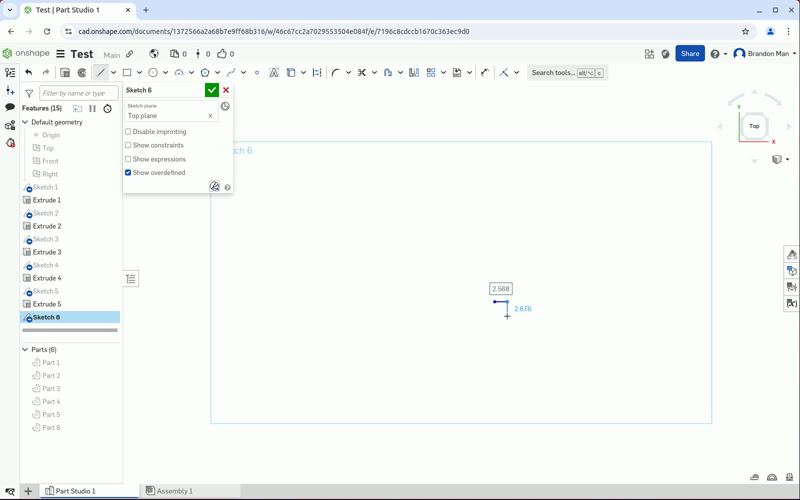
key_up(shift)
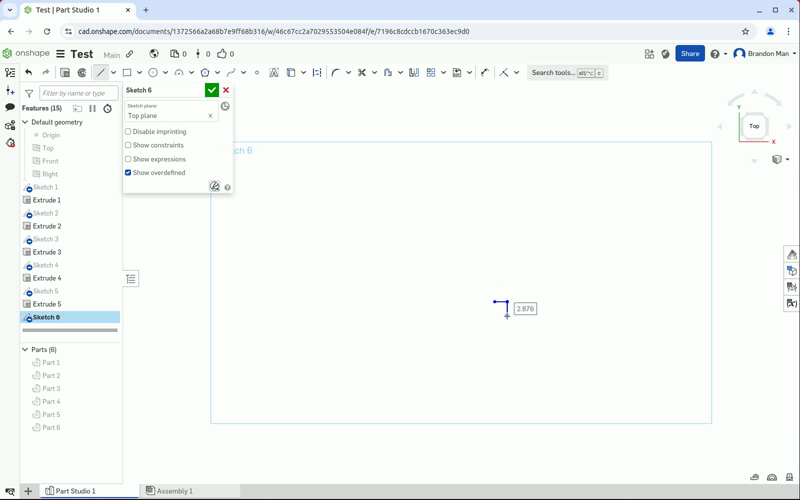
key(esc)
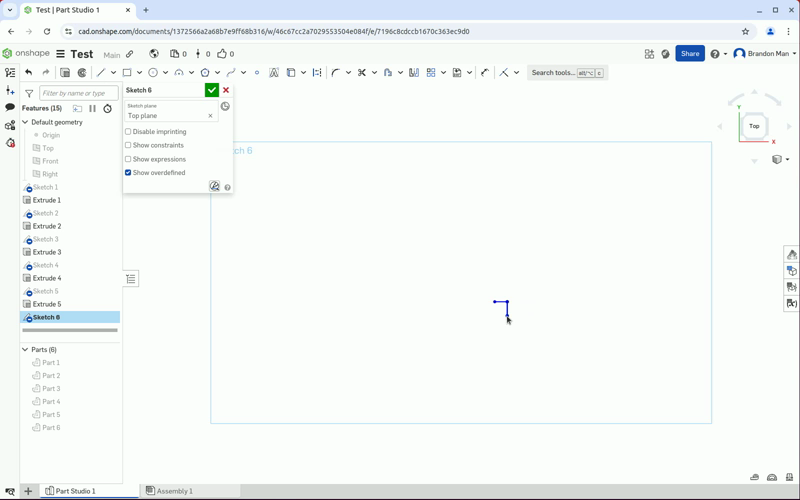
key(a)
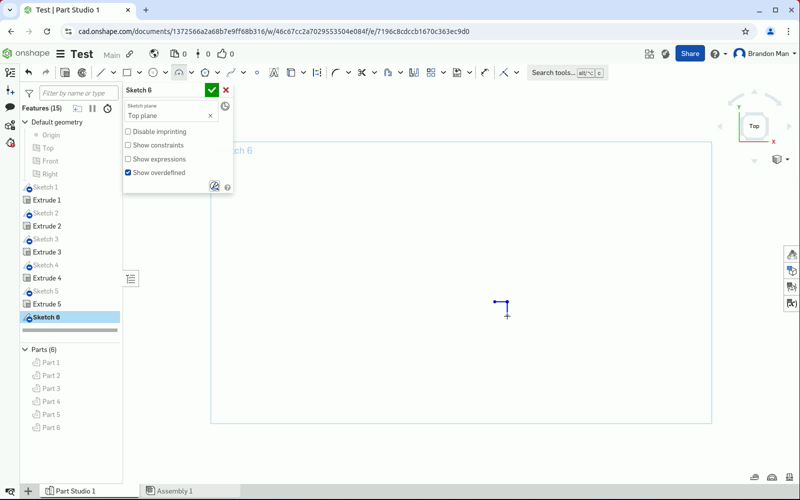
mouse_move(507, 315)
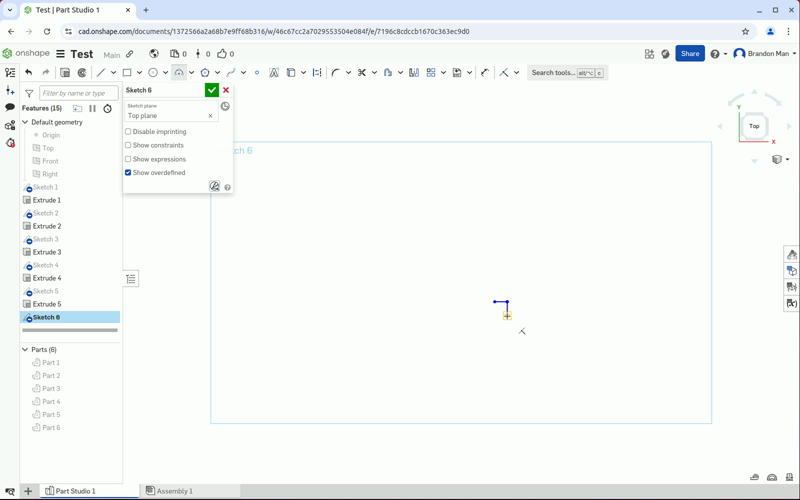
click(507, 315)
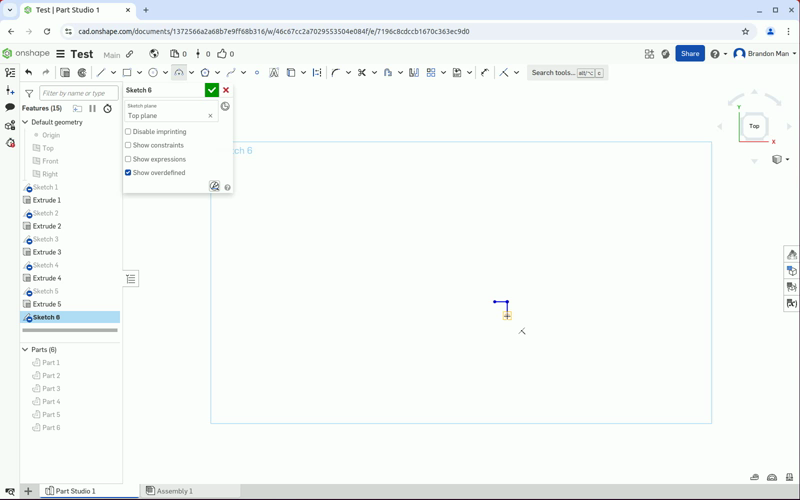
key_down(shift)
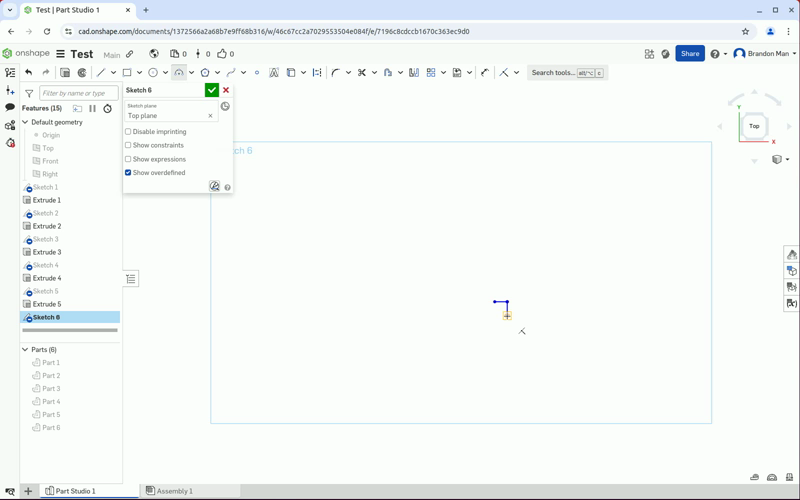
mouse_move(507, 248)
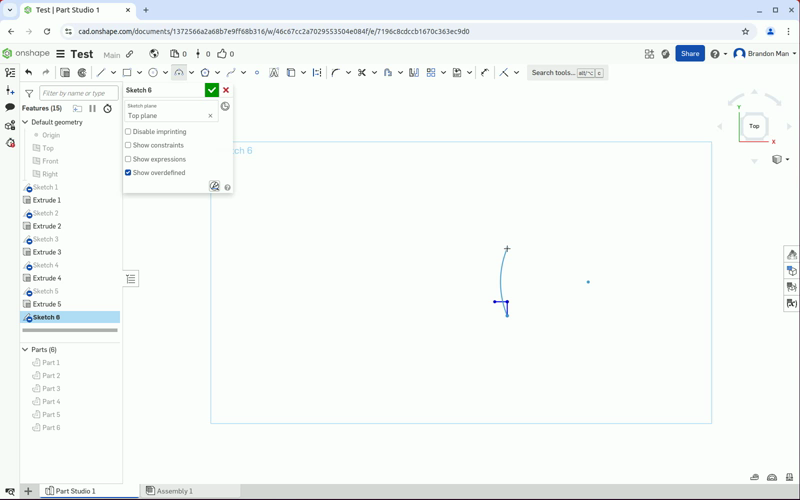
click(507, 248)
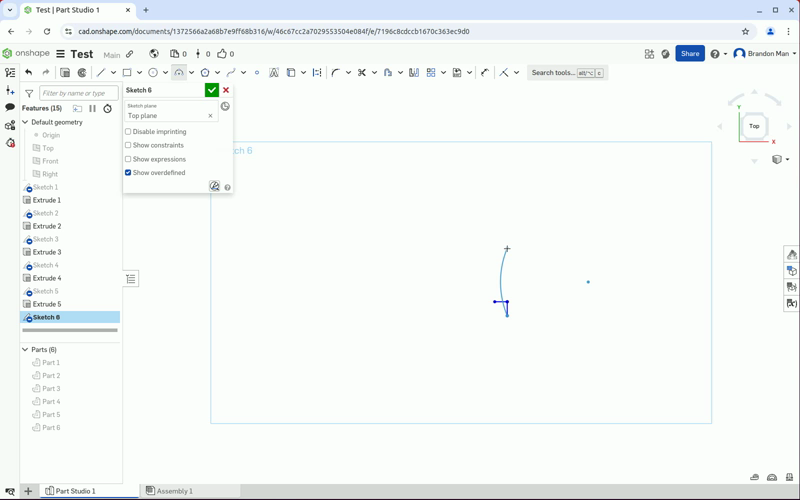
mouse_move(574, 282)
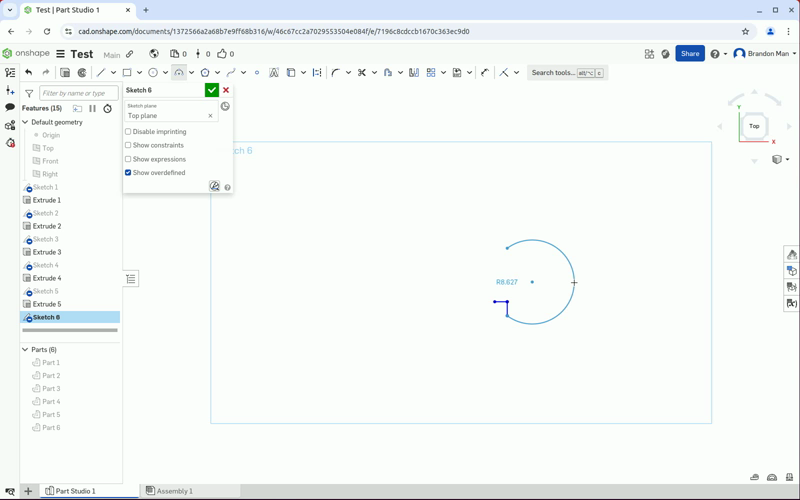
click(574, 282)
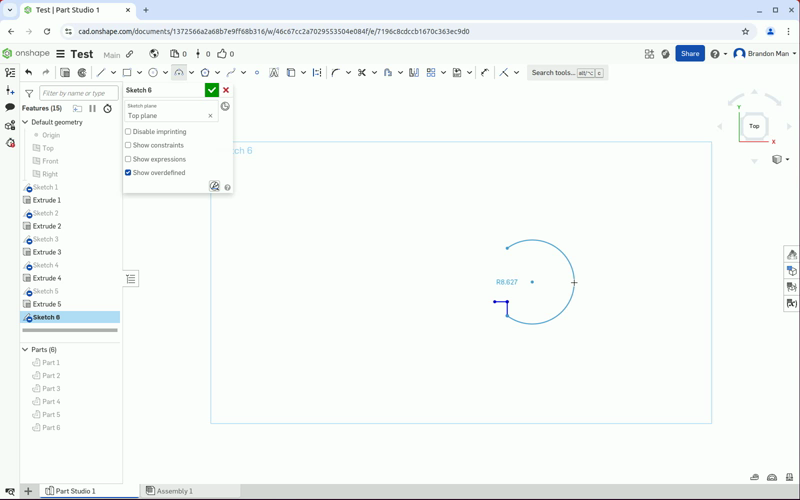
key_up(shift)
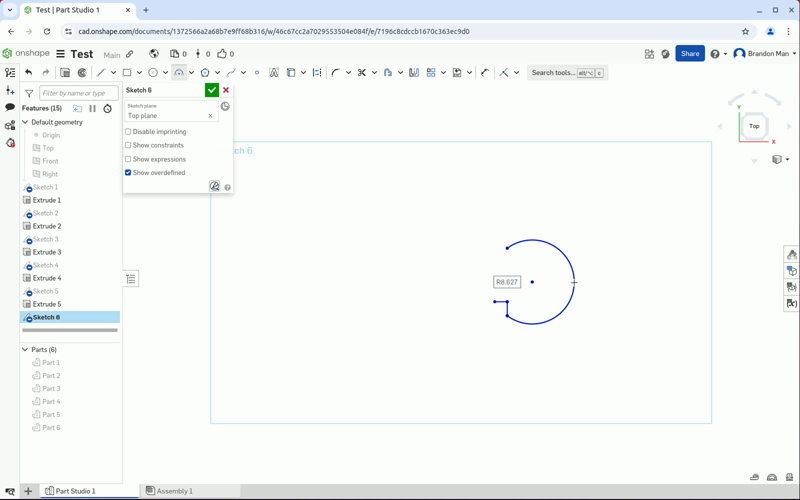
key(esc)
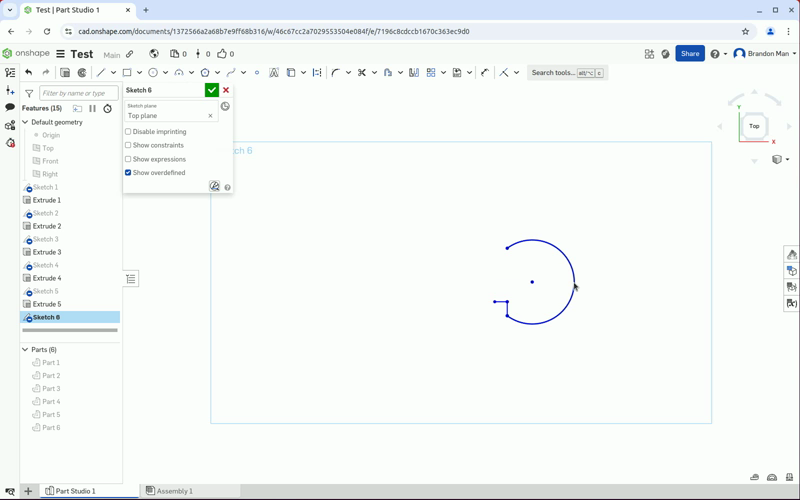
key(l)
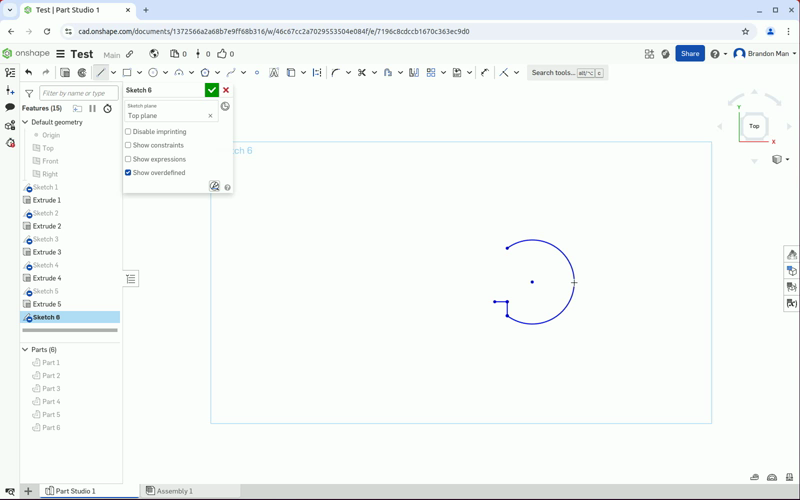
mouse_move(507, 248)
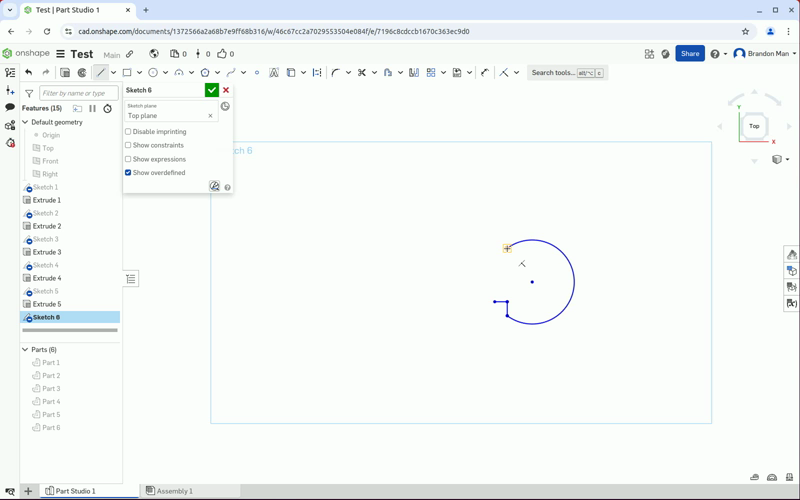
click(507, 248)
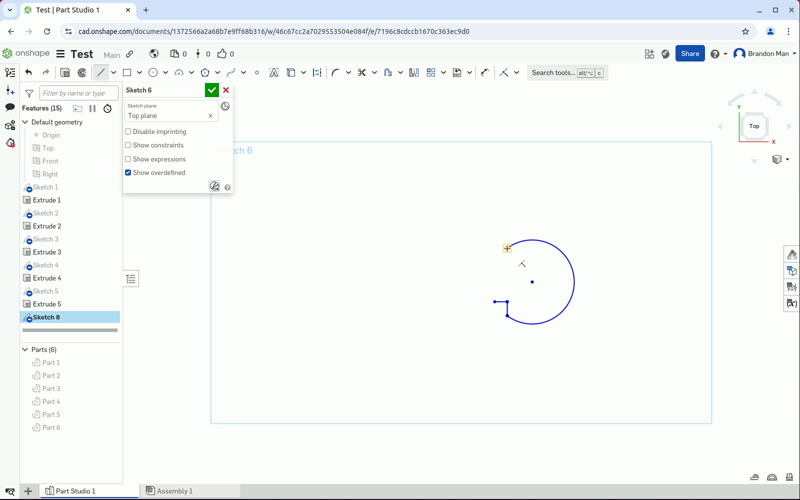
key_down(shift)
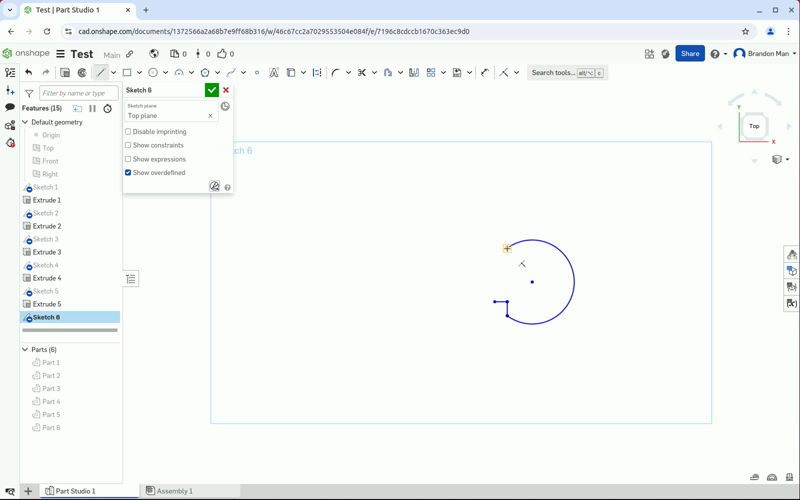
mouse_move(537, 248)
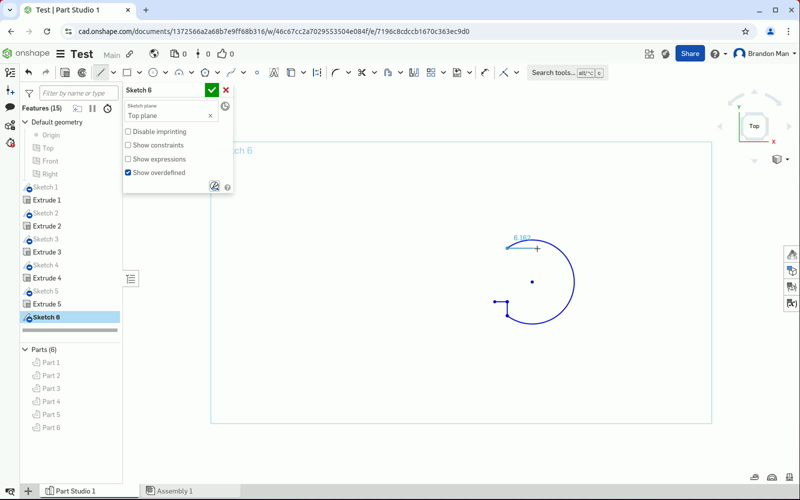
mouse_move(507, 262)
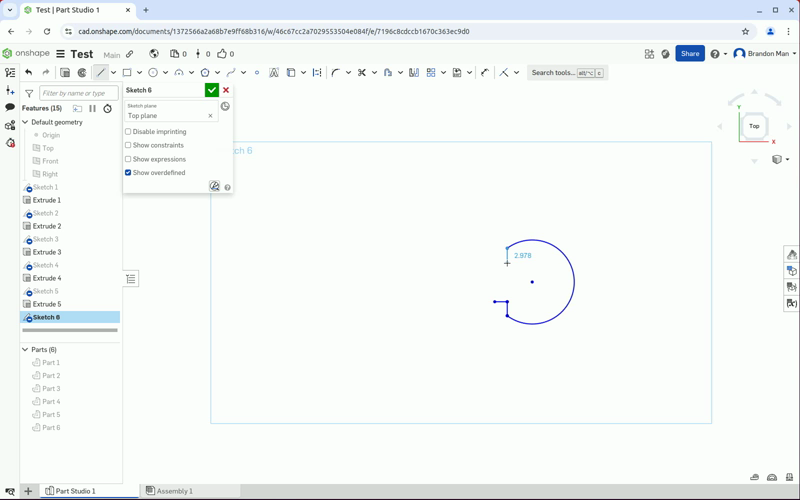
click(507, 262)
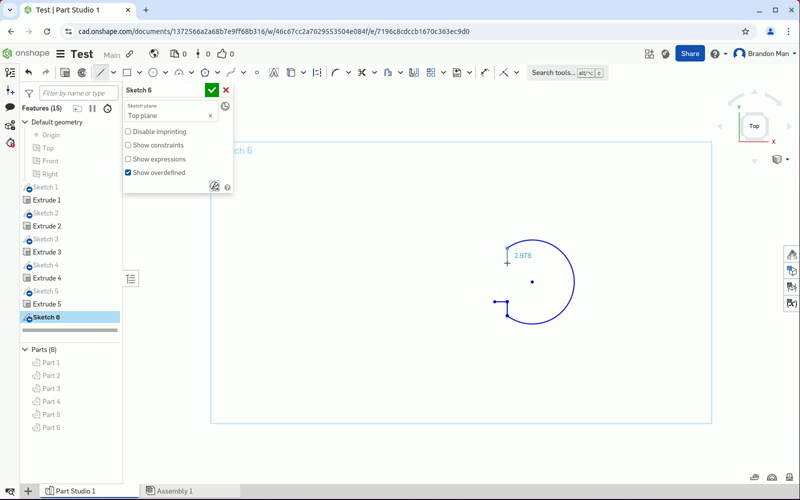
key_up(shift)
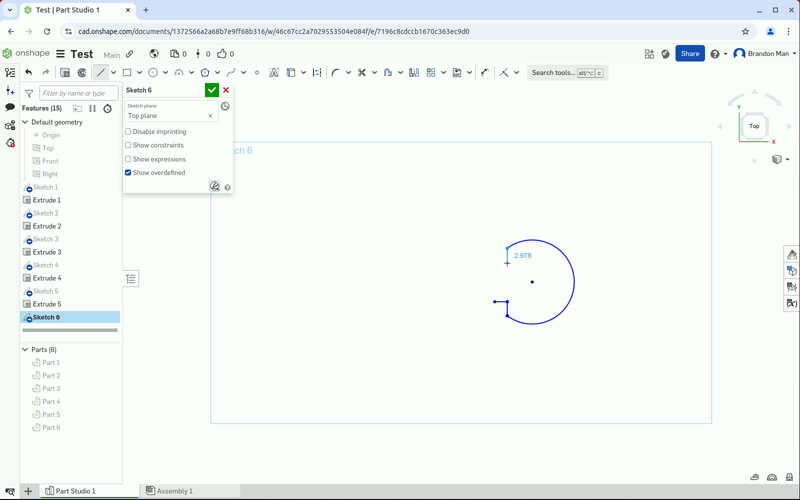
key_down(shift)
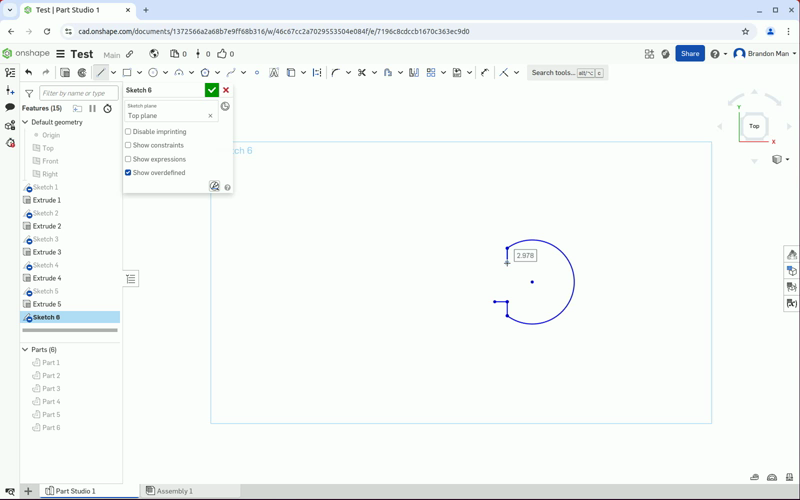
mouse_move(537, 262)
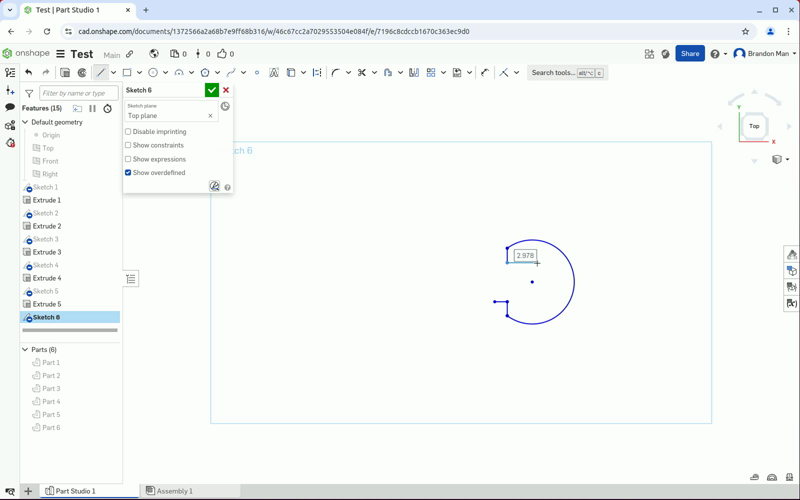
mouse_move(494, 262)
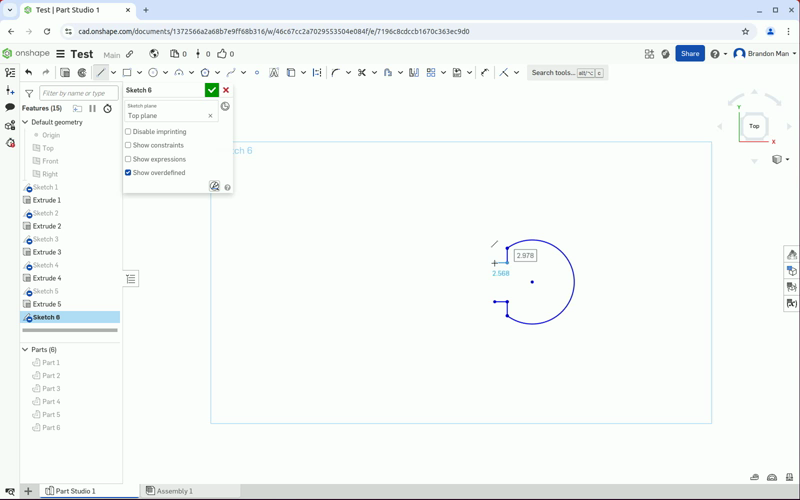
click(494, 262)
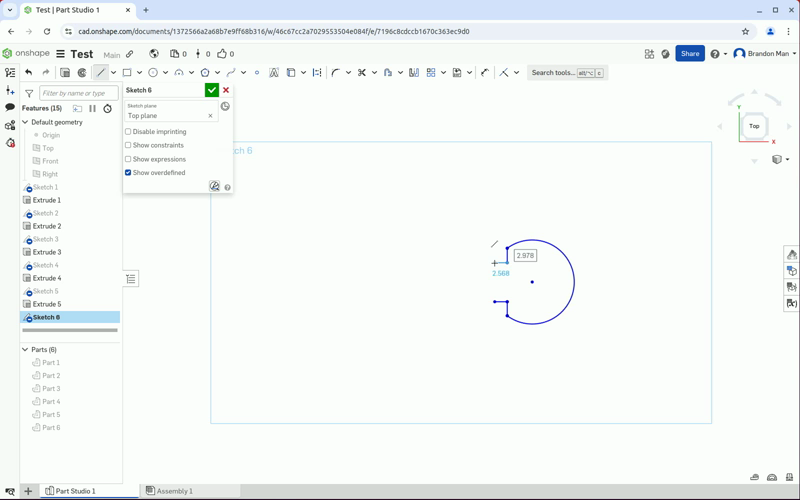
key_up(shift)
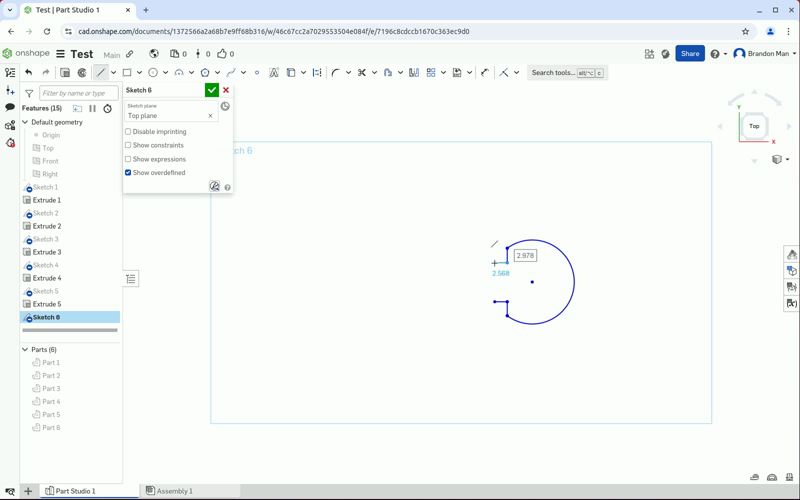
key(esc)
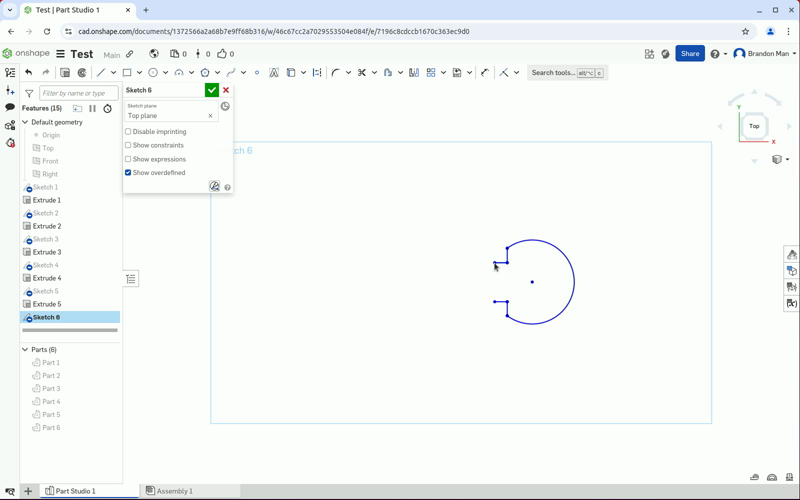
key(a)
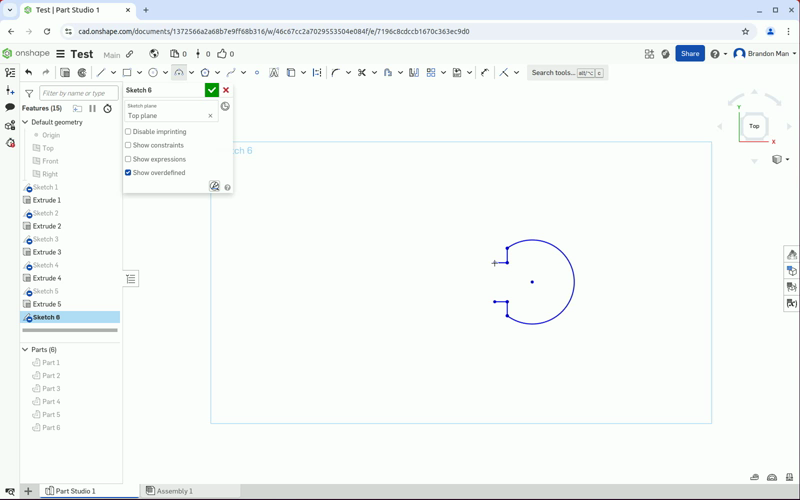
mouse_move(494, 262)
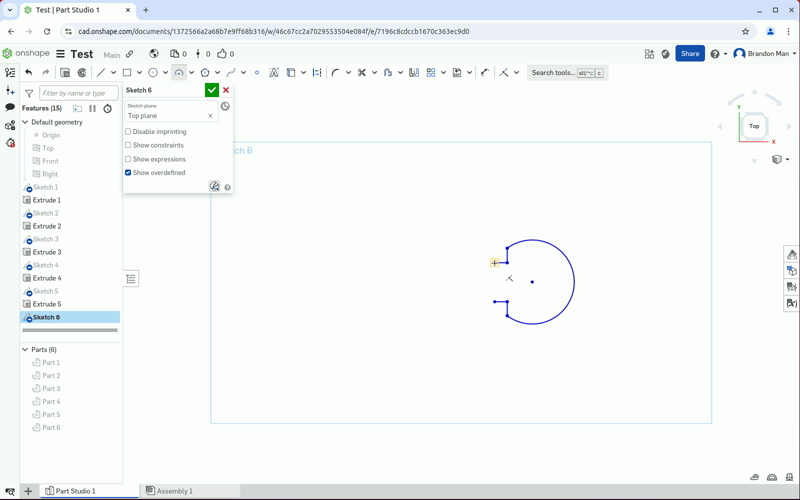
click(494, 262)
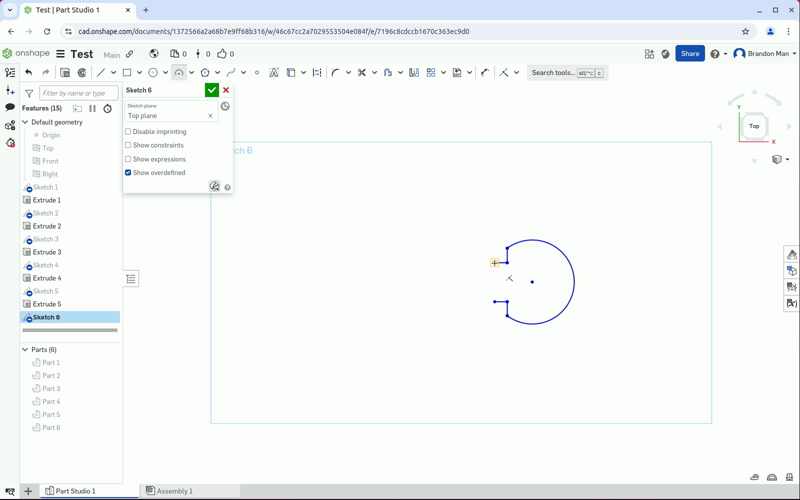
mouse_move(494, 301)
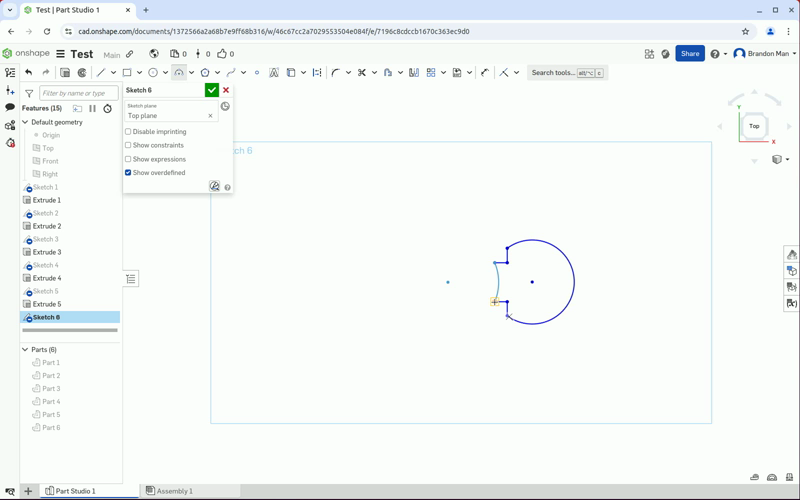
click(494, 301)
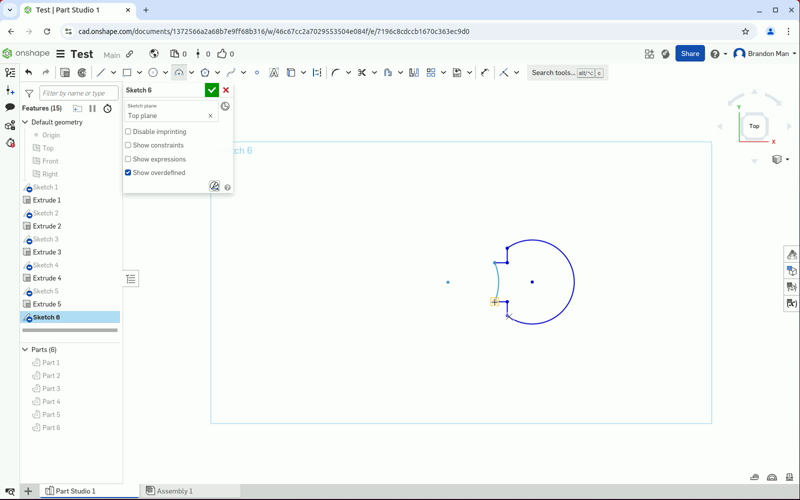
key_down(shift)
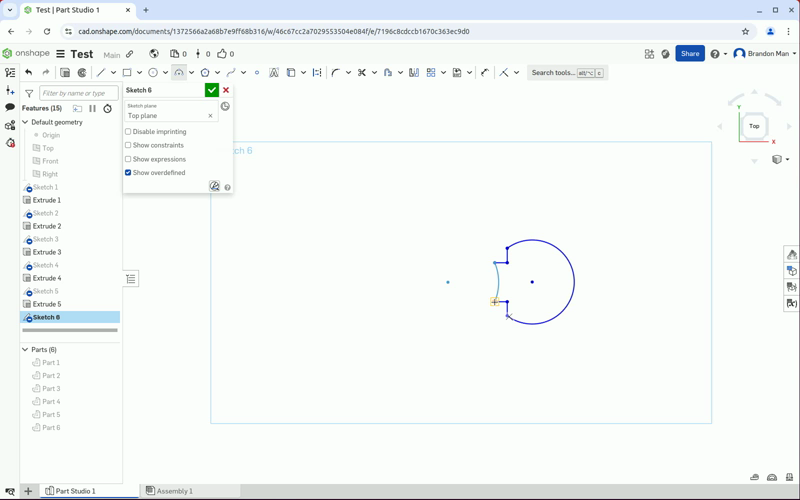
mouse_move(490, 282)
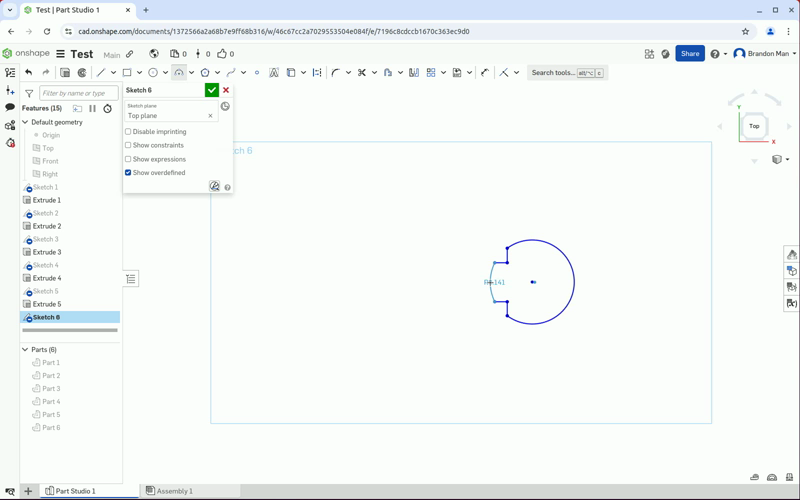
click(490, 282)
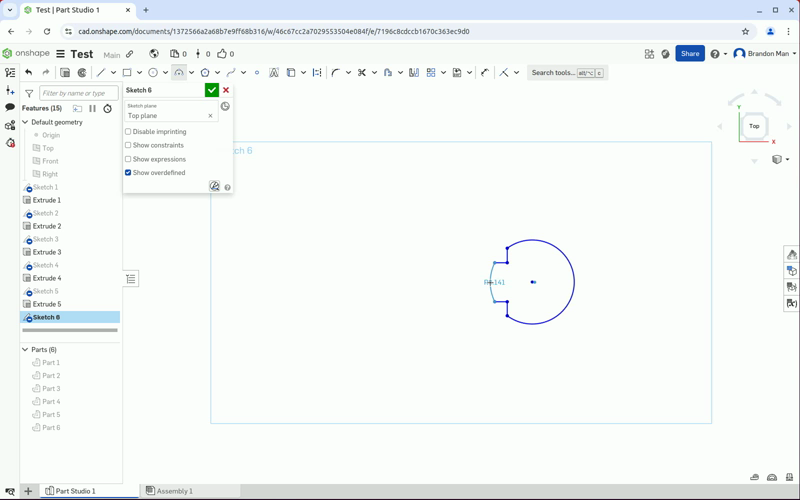
key_up(shift)
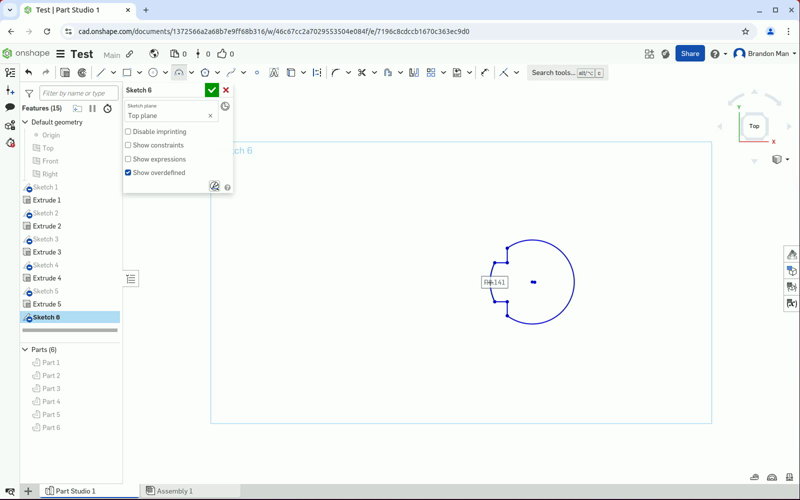
key(esc)
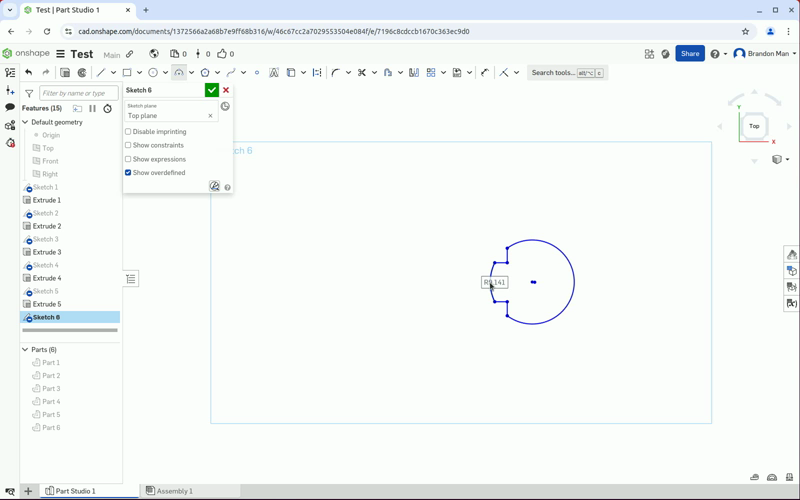
key(c)
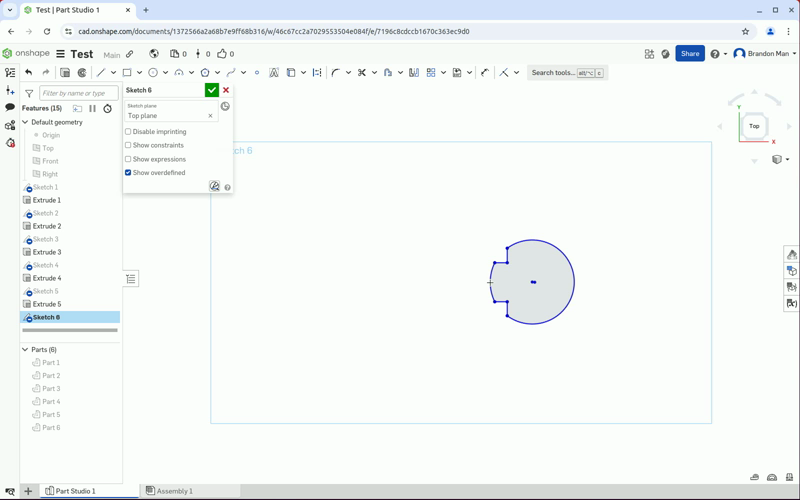
key_down(shift)
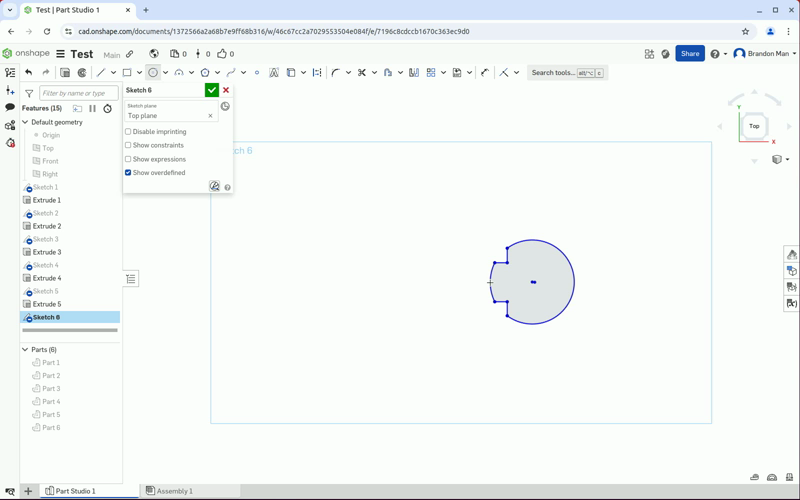
mouse_move(532, 282)
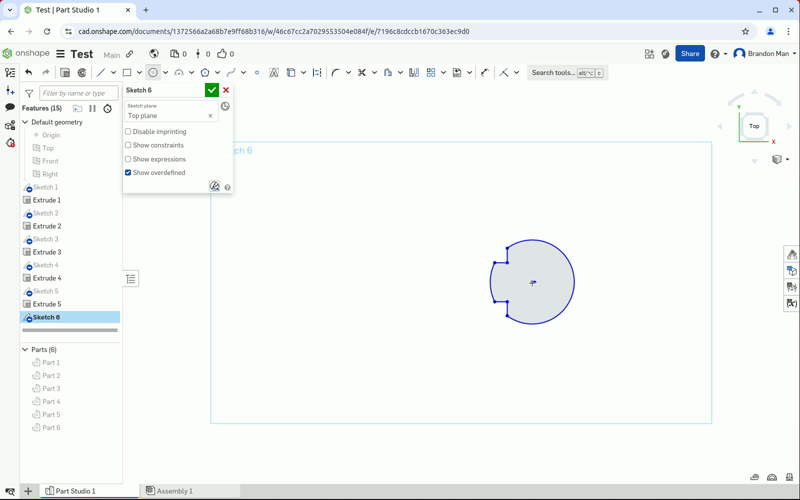
scroll(6)
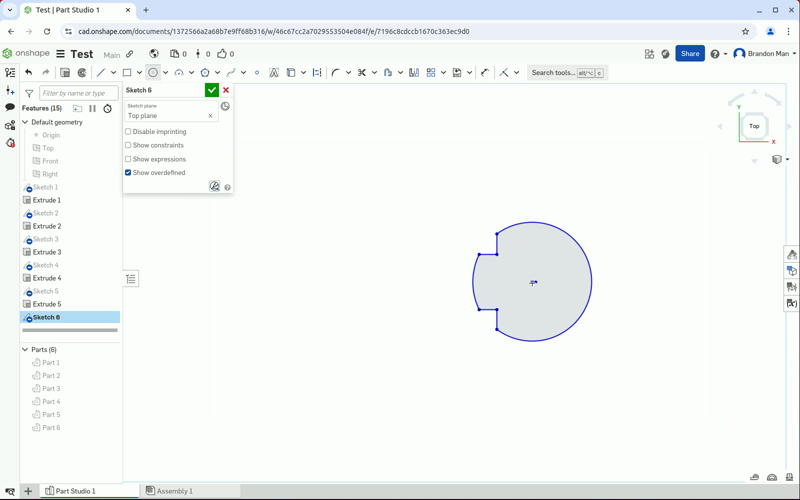
scroll(6)
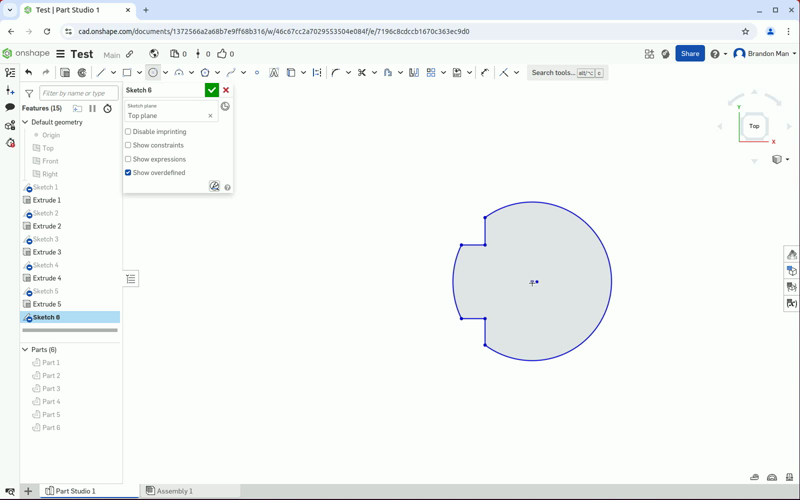
scroll(6)
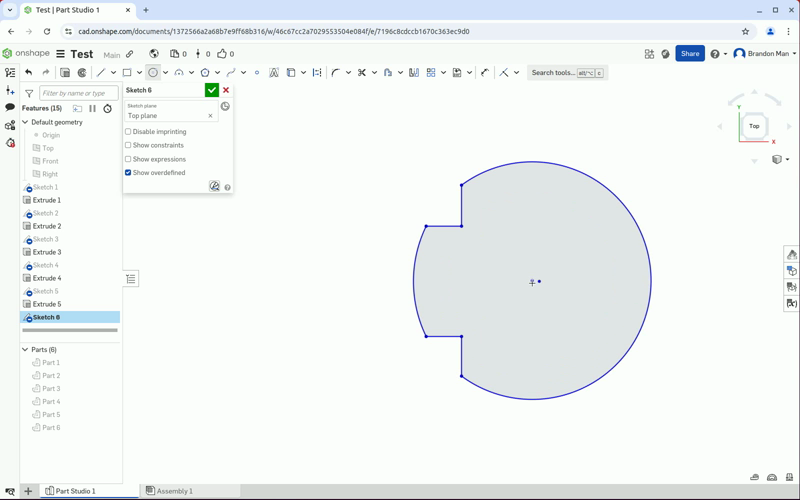
scroll(6)
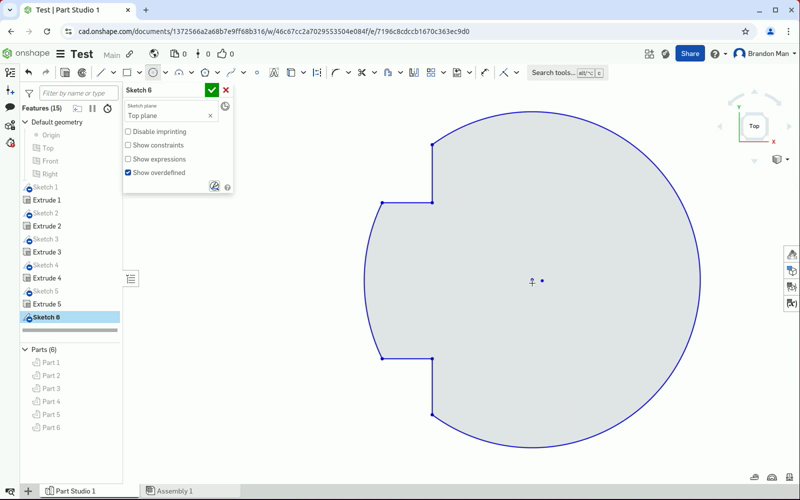
scroll(6)
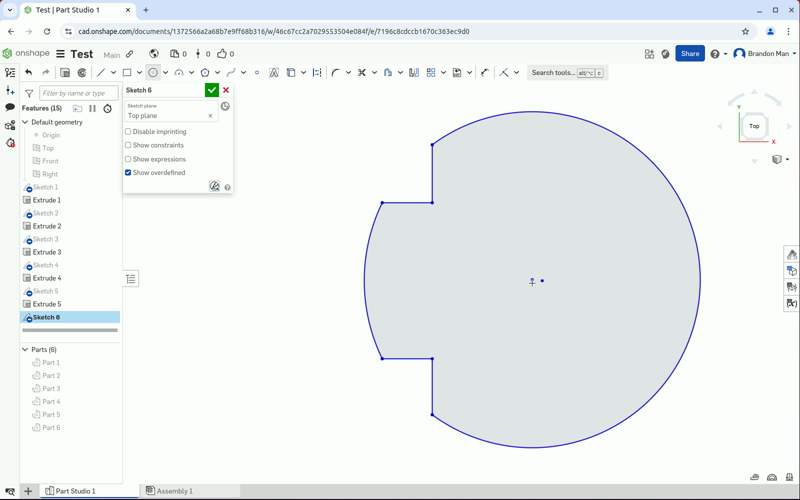
scroll(6)
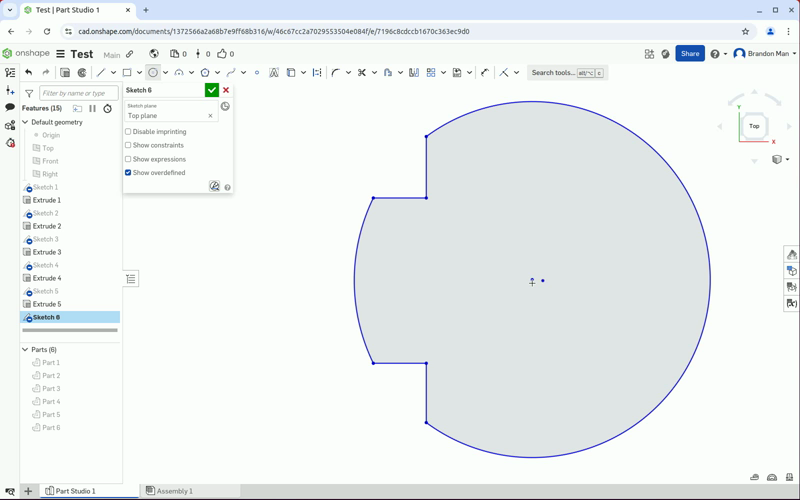
scroll(6)
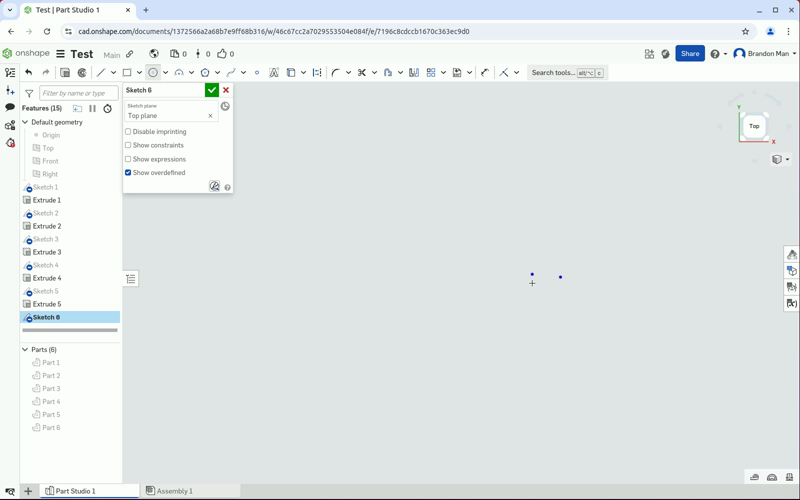
click(532, 282)
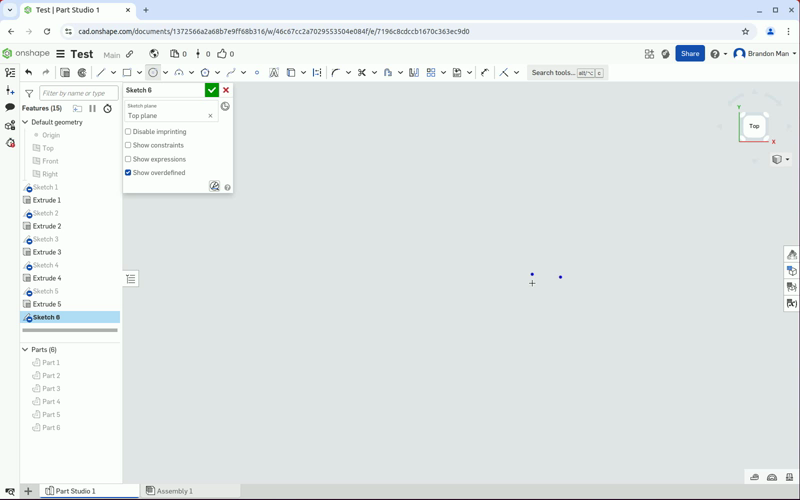
scroll(-6)
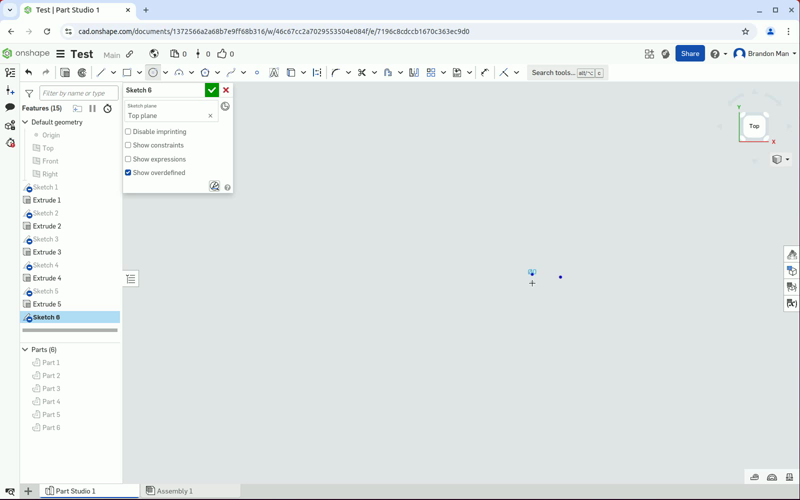
scroll(-6)
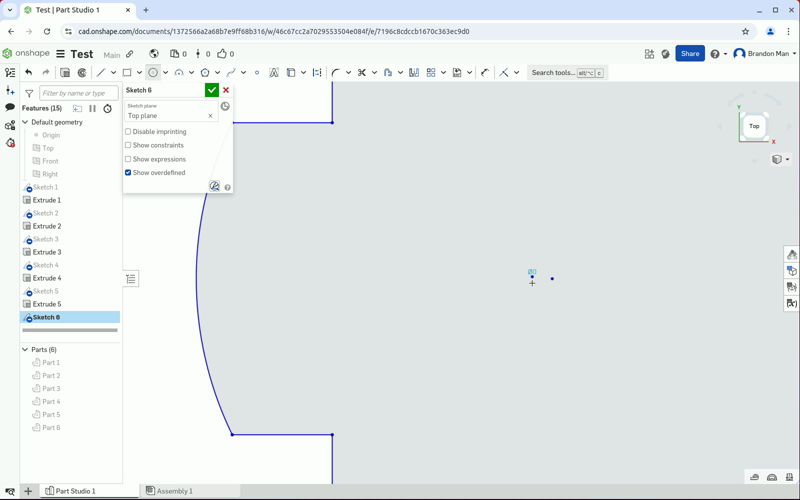
scroll(-6)
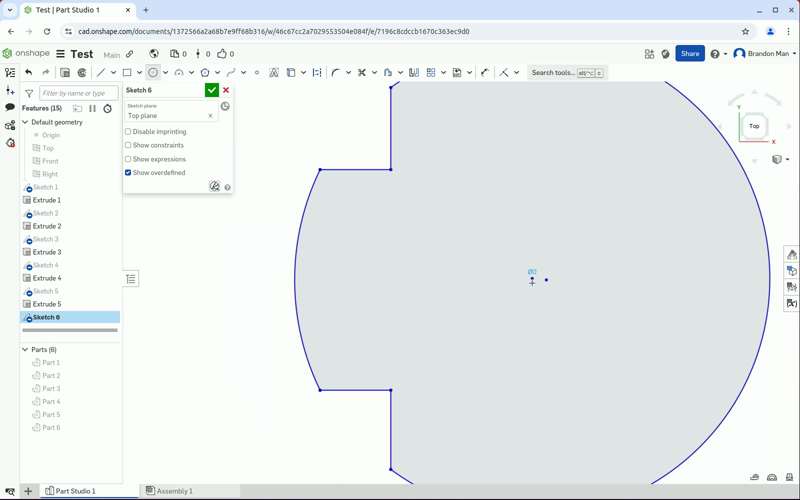
scroll(-6)
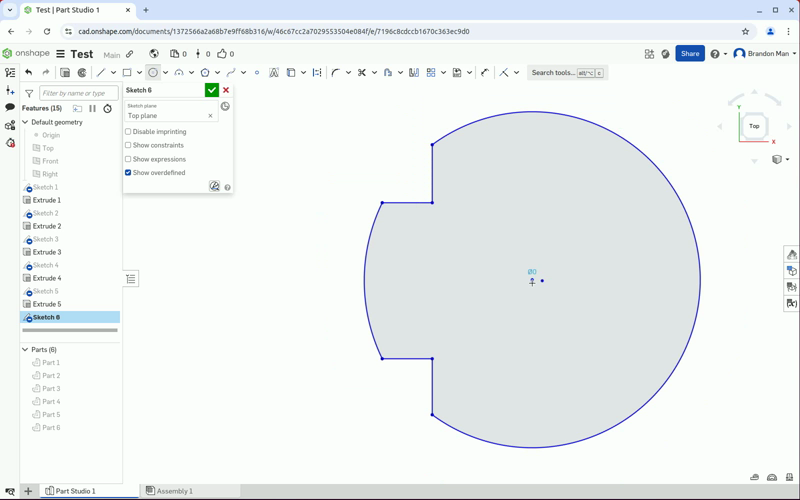
scroll(-6)
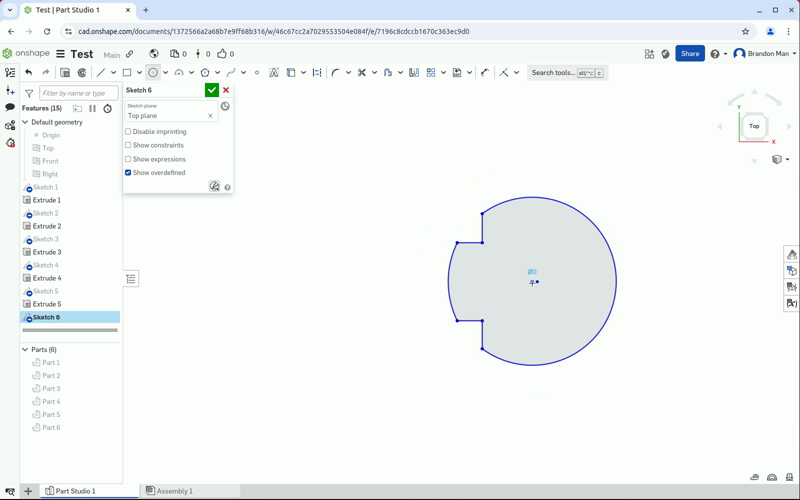
scroll(-6)
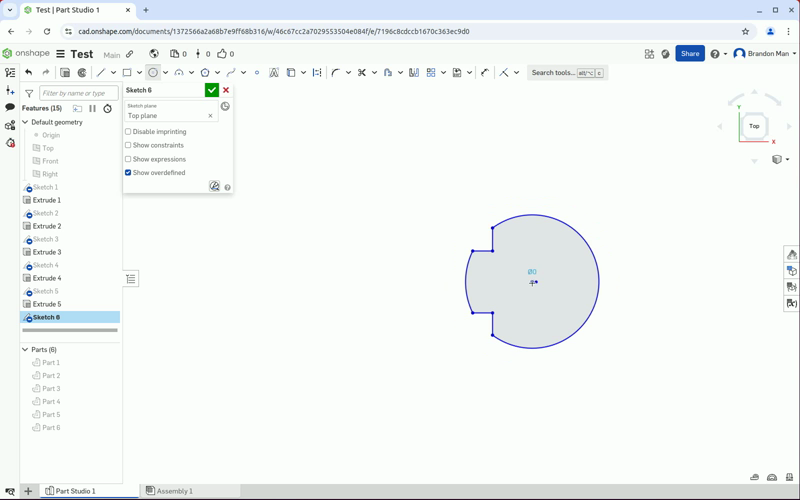
scroll(-6)
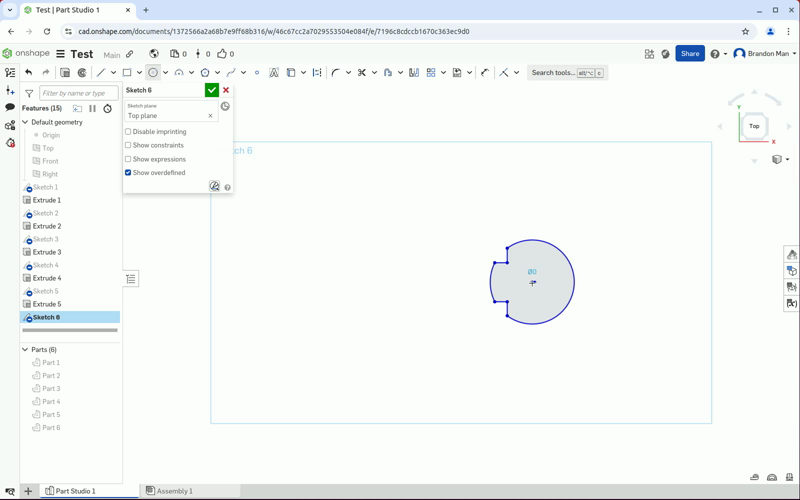
key_up(shift)
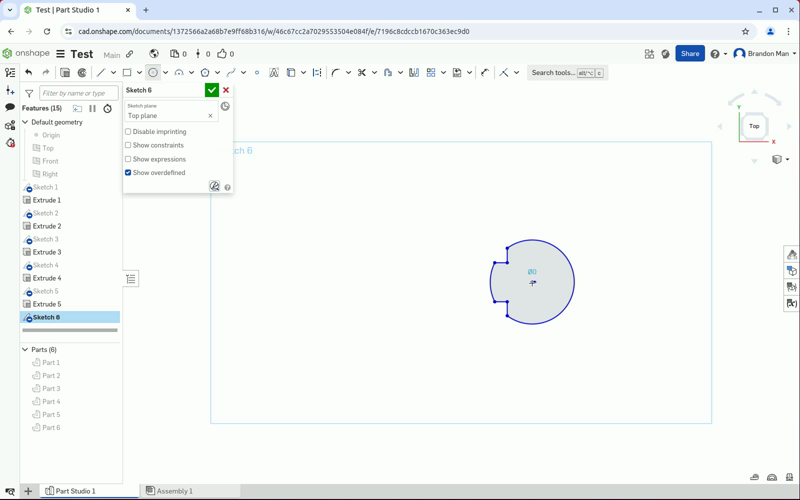
mouse_move(557, 282)
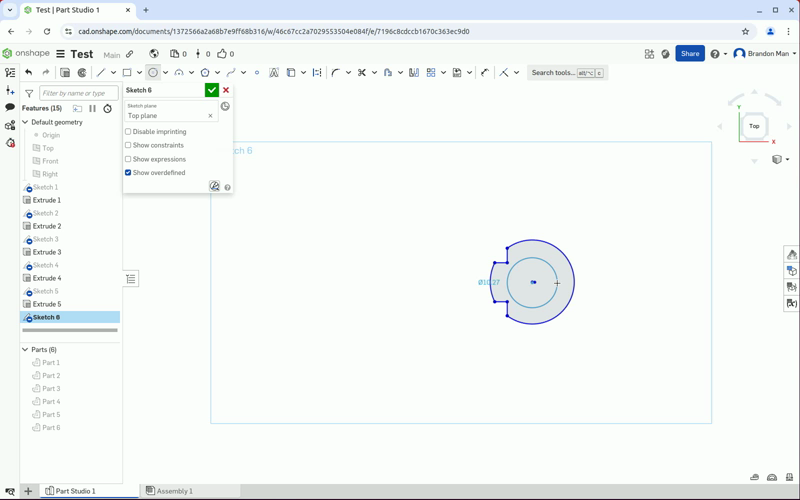
click(557, 282)
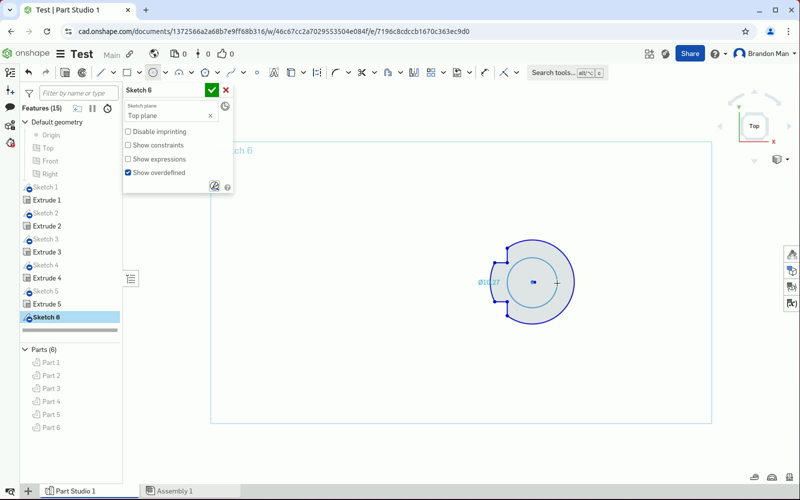
key(esc)
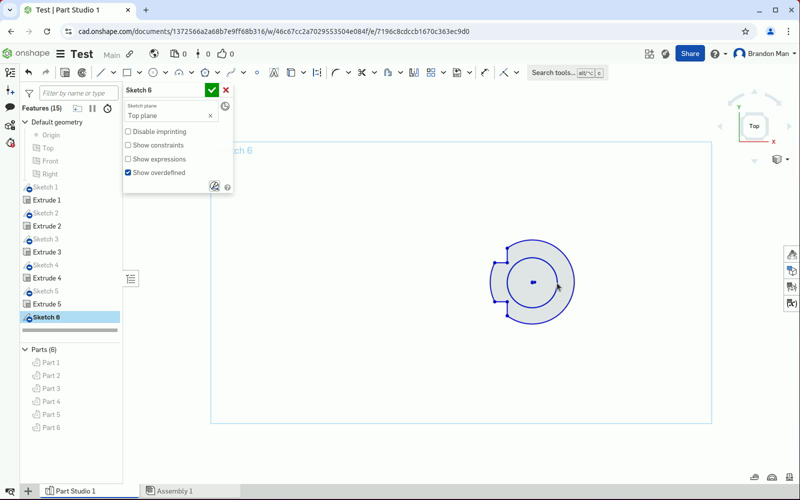
mouse_move(552, 304)
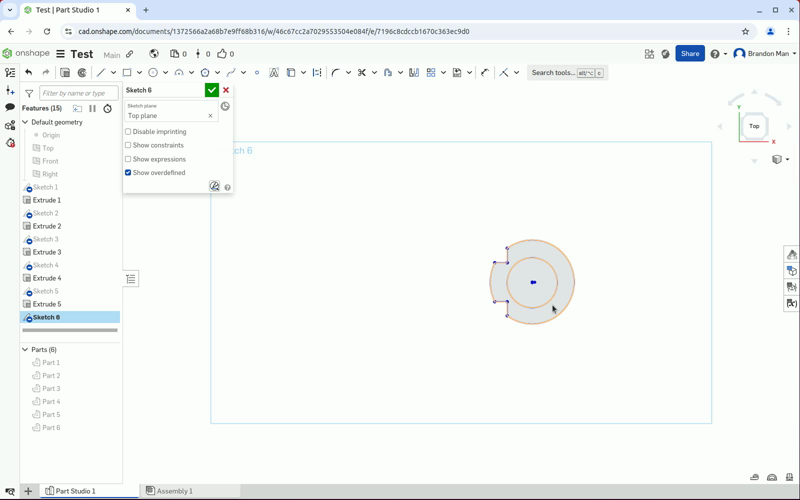
click(552, 304)
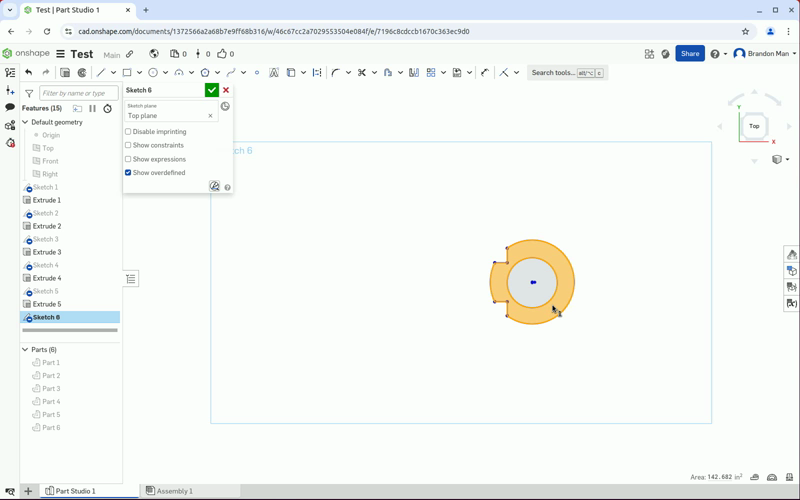
mouse_move(73, 352)
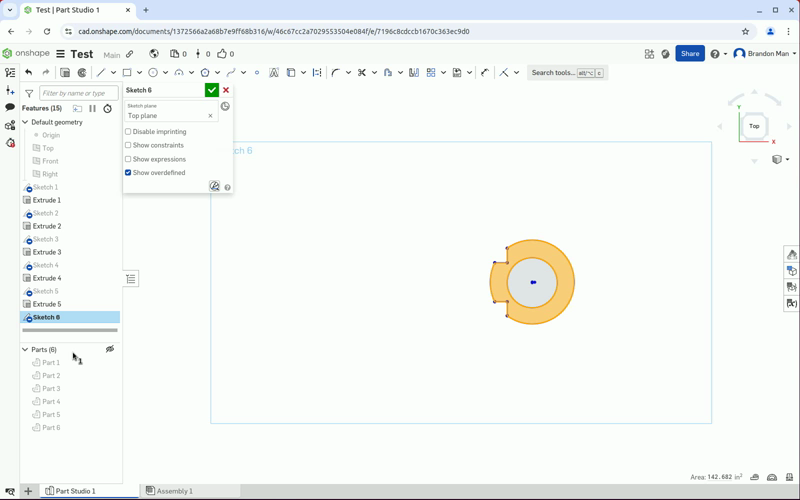
key(shift+y)
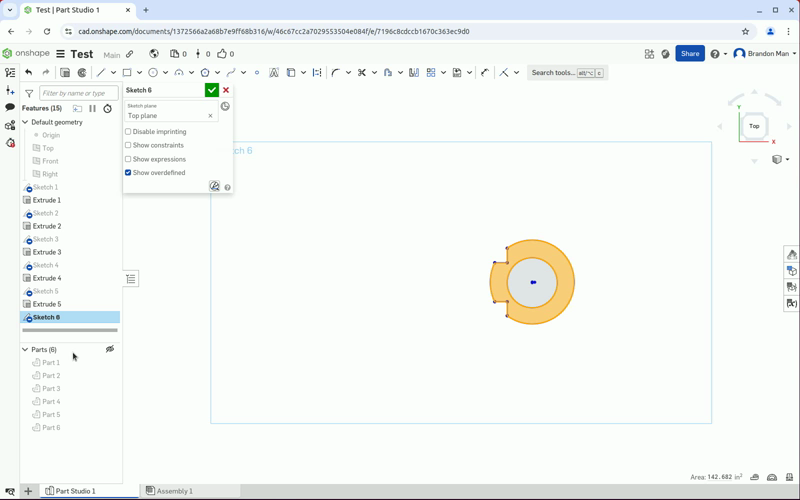
key(shift+e)
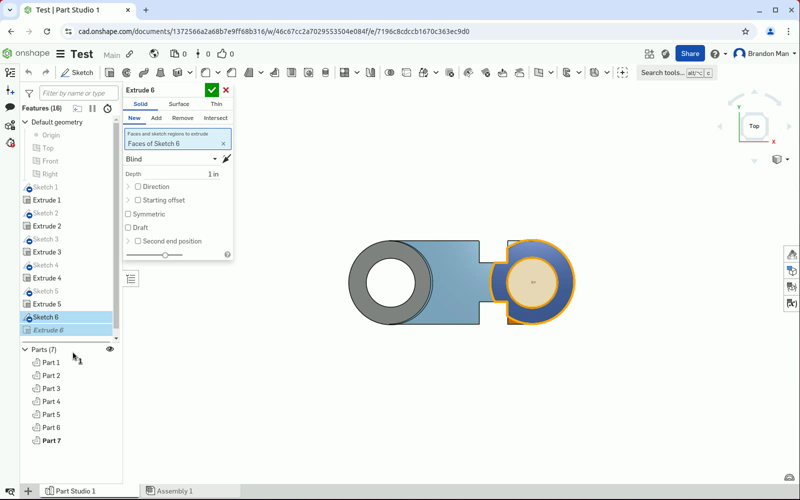
mouse_move(143, 106)
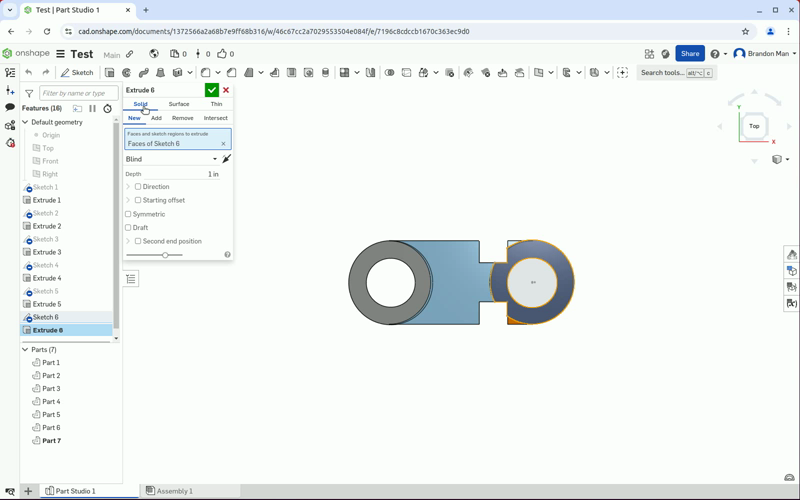
click(143, 106)
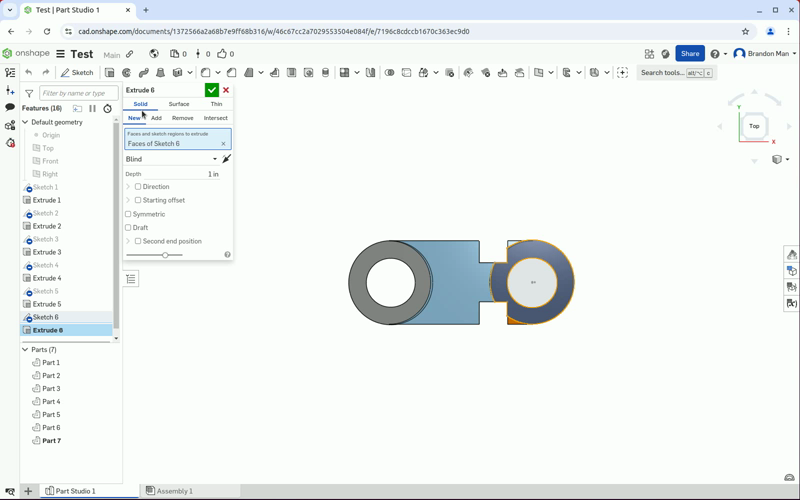
mouse_move(137, 120)
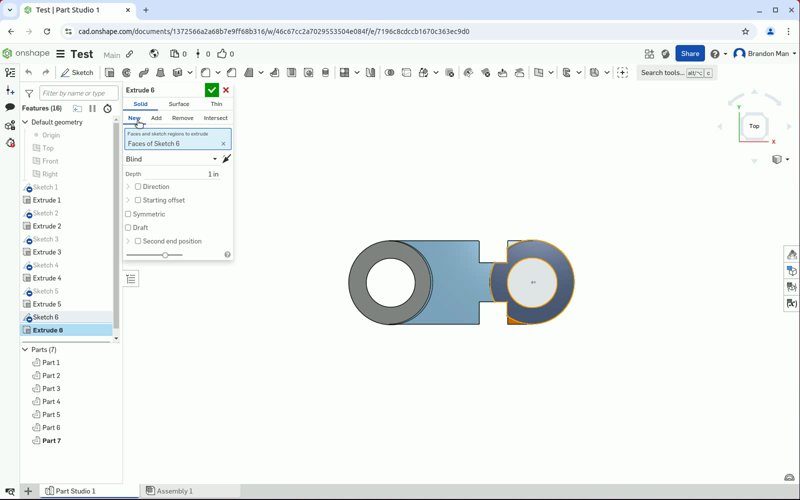
click(137, 120)
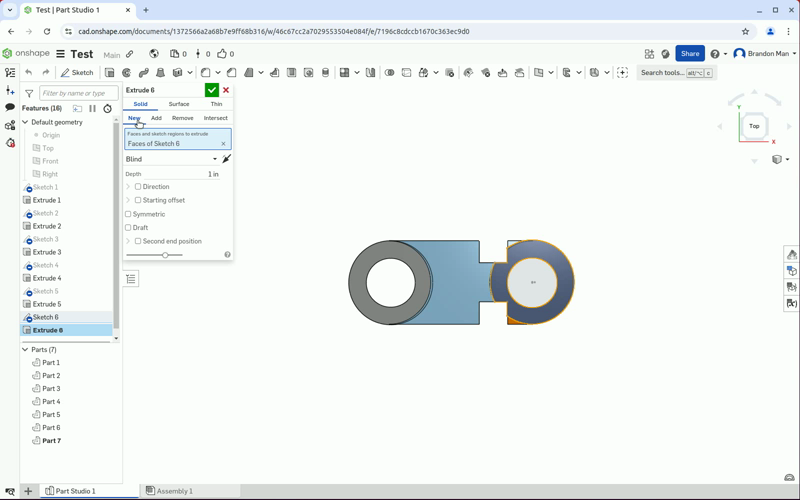
key(tab, 4)
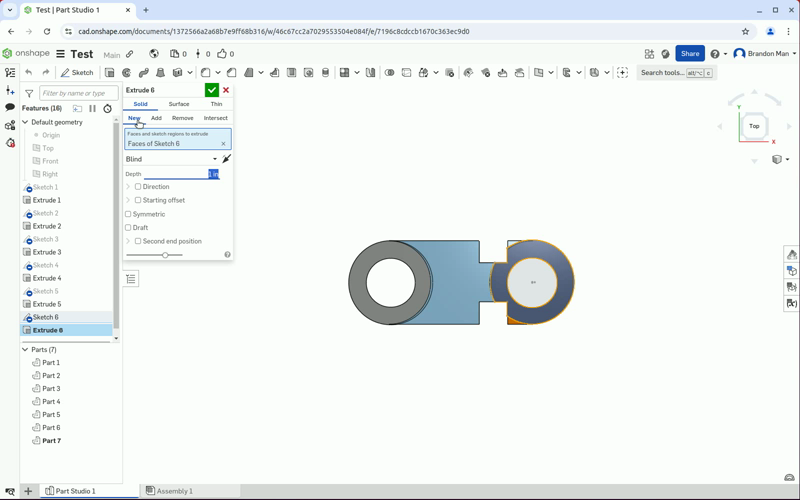
text(5.777)
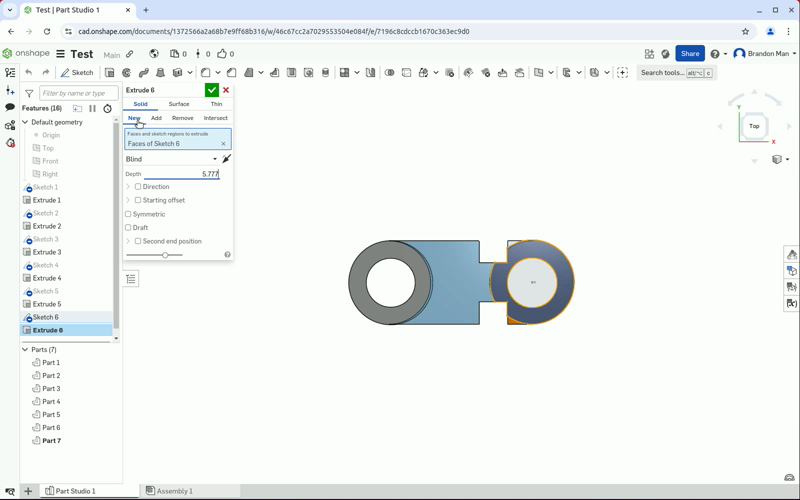
key(enter)
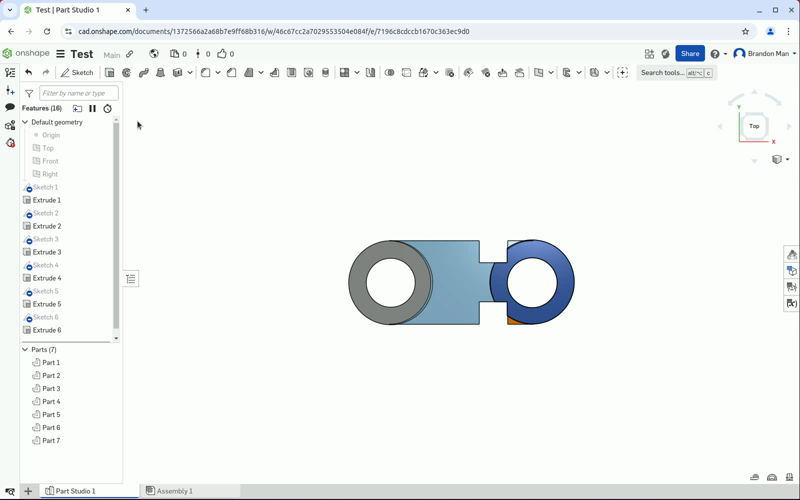
key(shift+h)
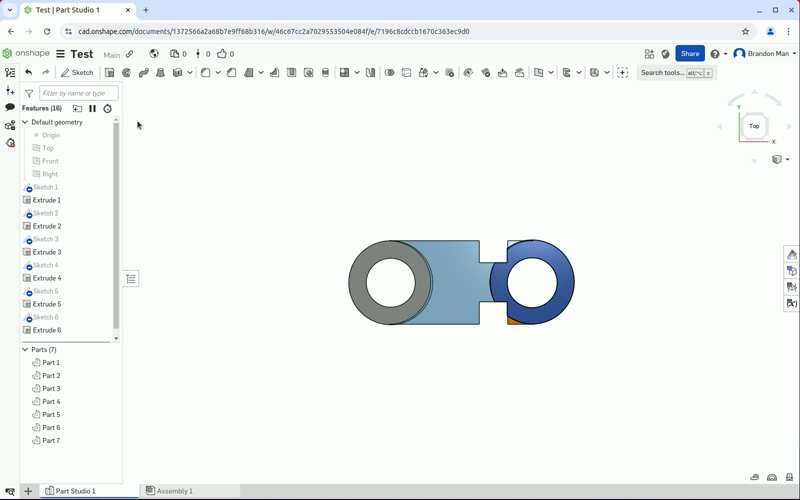
key(shift+h)
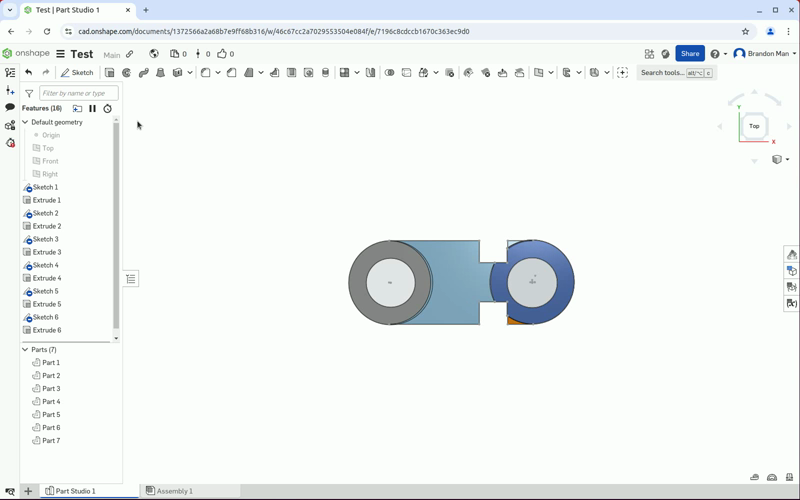
key(shift+7)
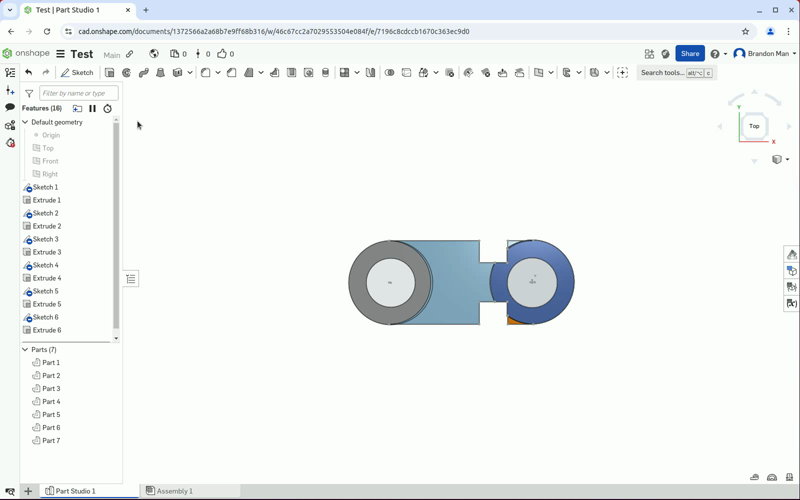
key(up, 3)
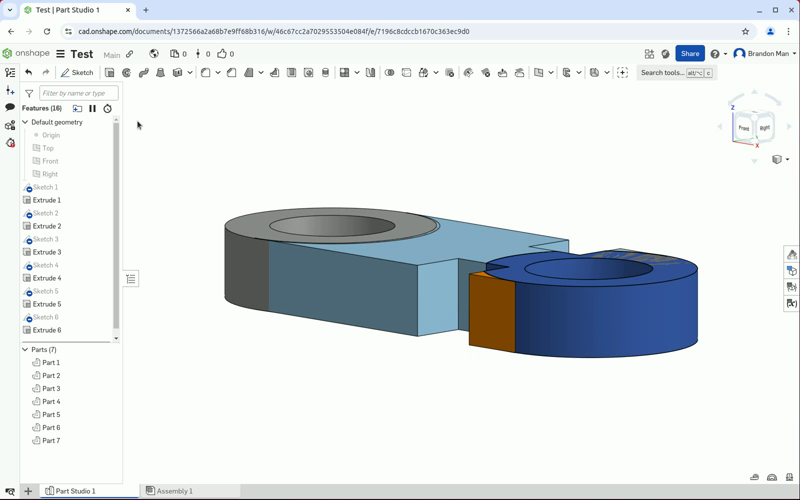
key(left, 3)
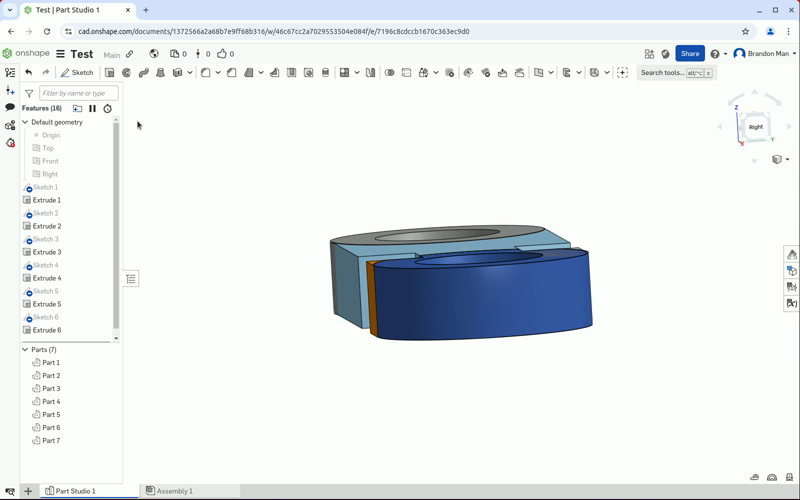
key(right, 3)
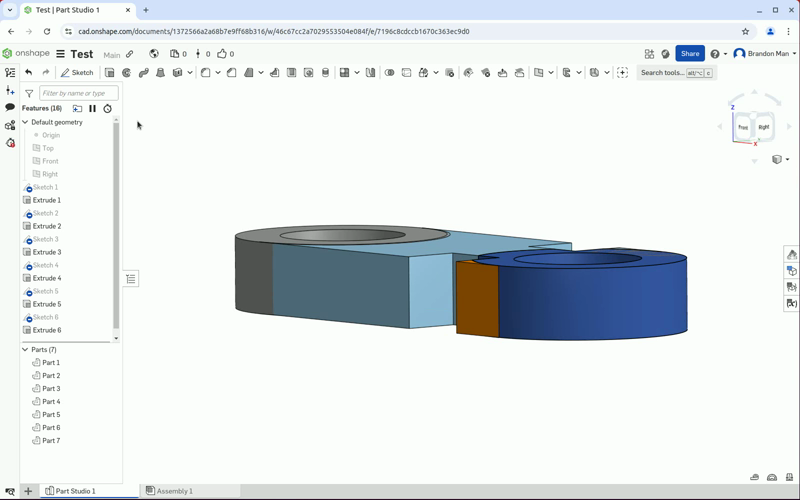
key(down, 3)
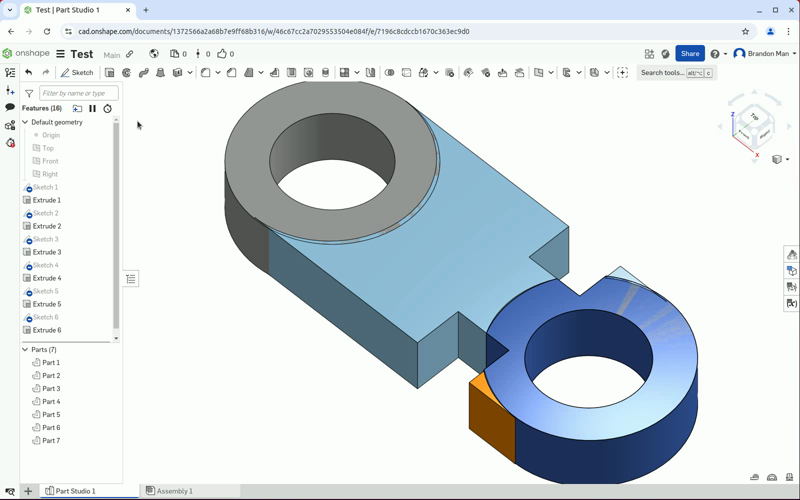
mouse_move(69, 189)
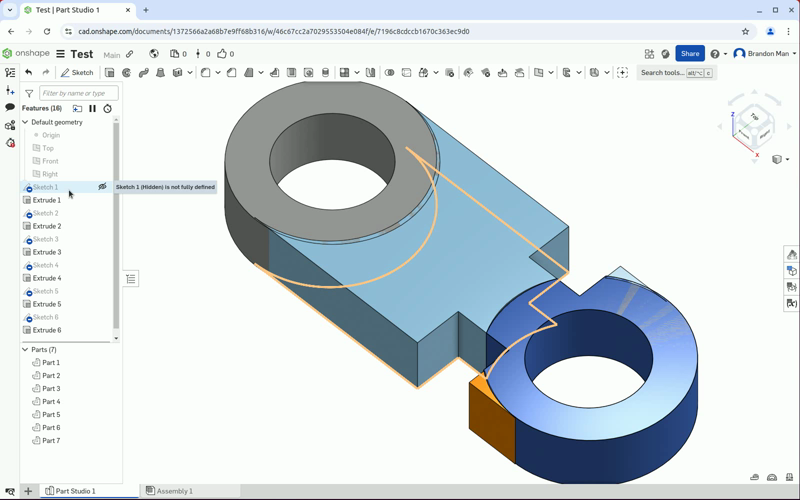
click(69, 189)